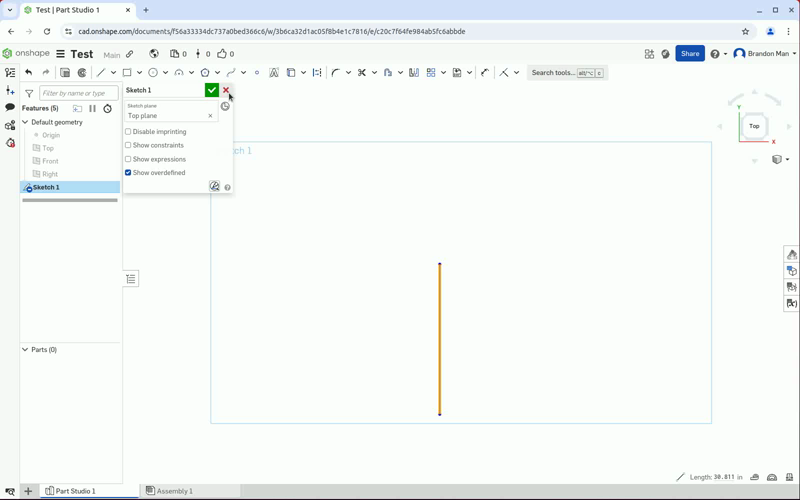
key(shift+h)
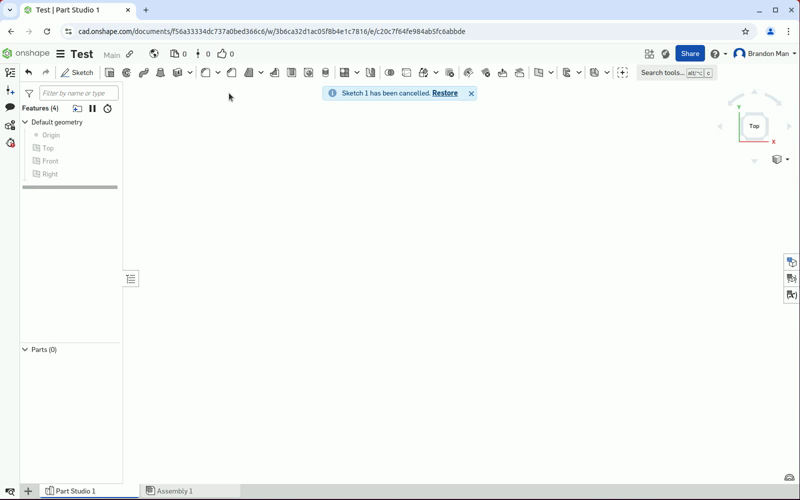
mouse_move(73, 352)
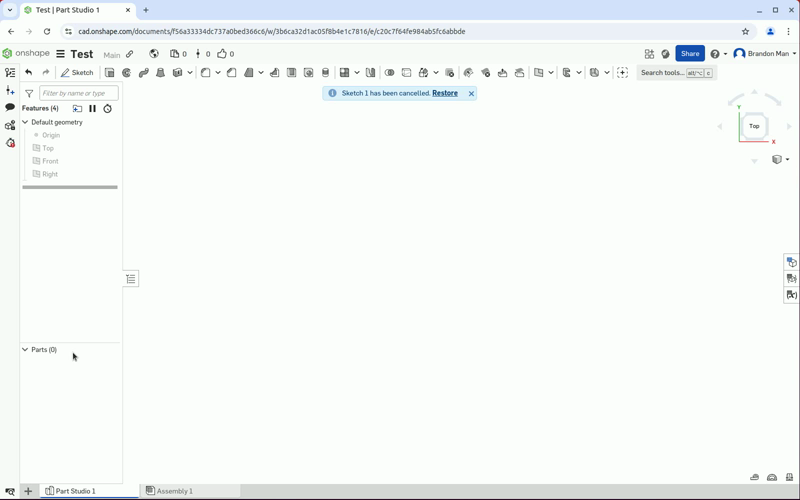
key(y)
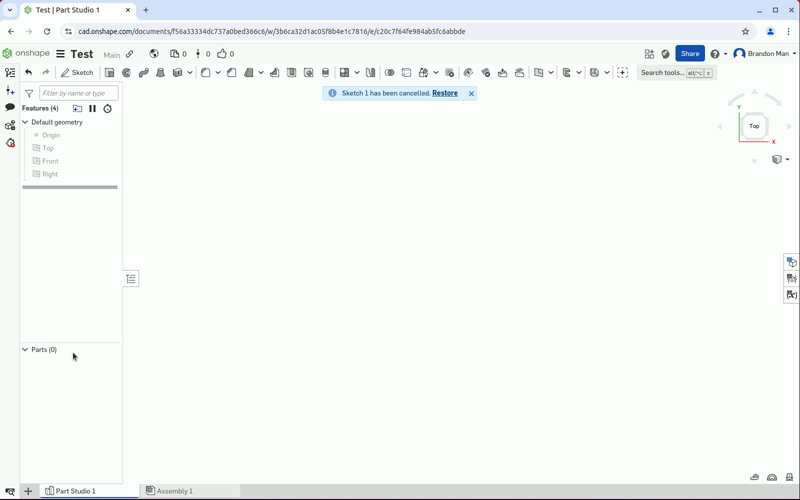
key(shift+p)
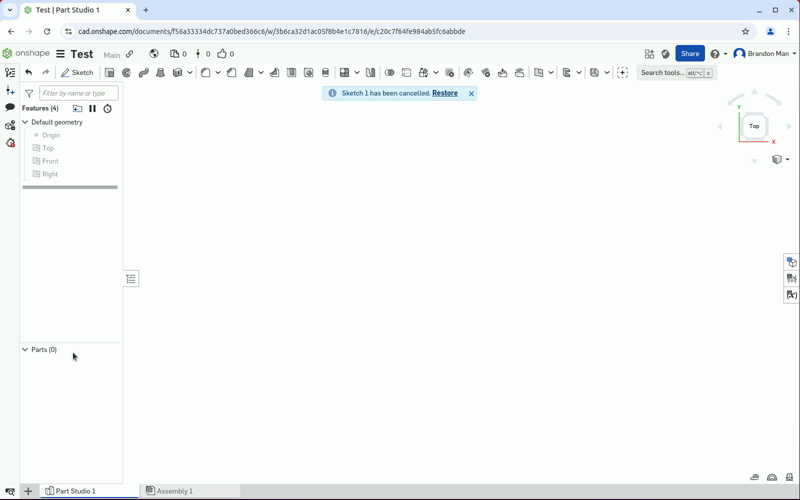
key(space)
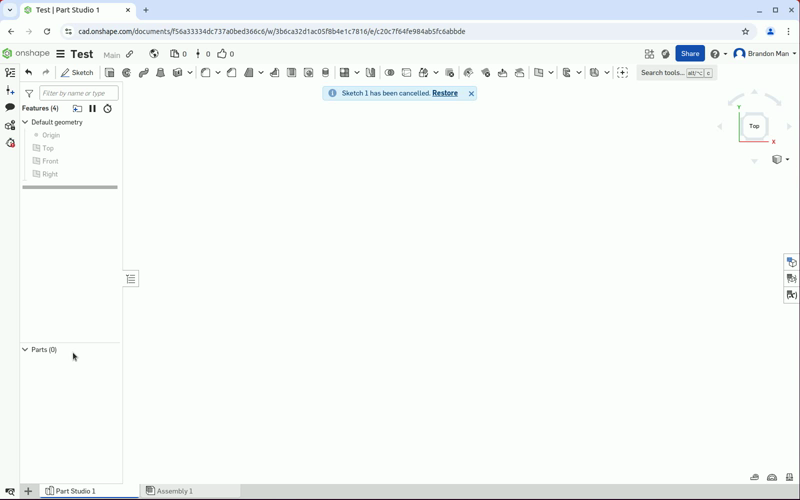
key_down(shift)
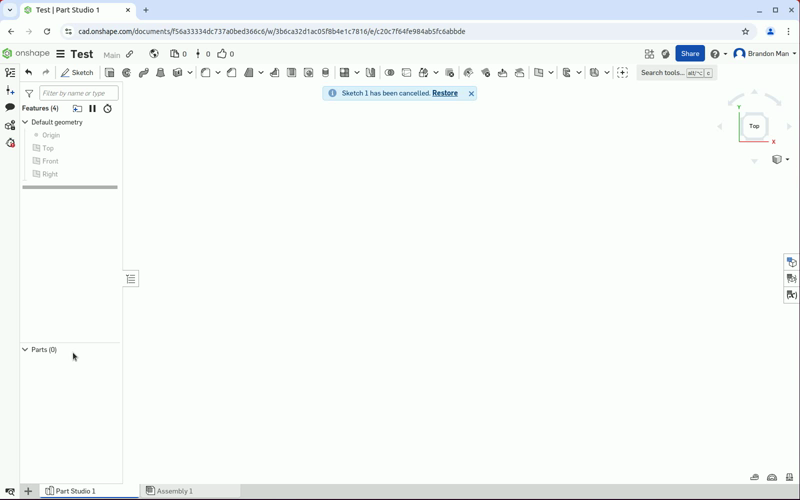
key(up)
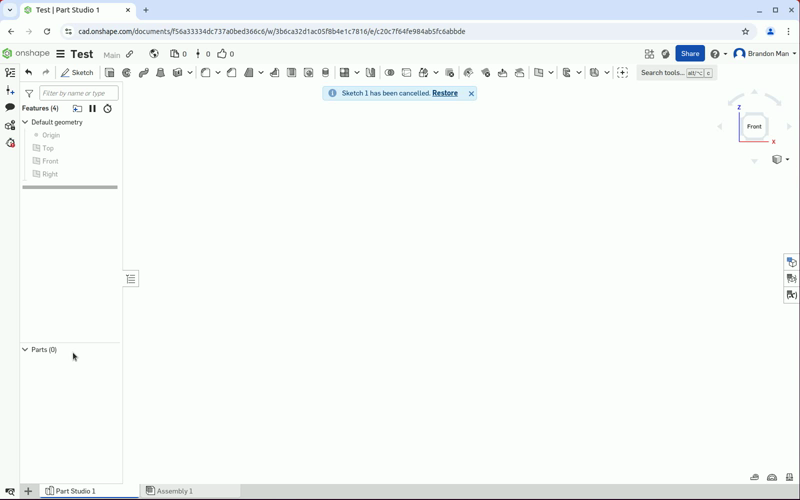
key_up(shift)
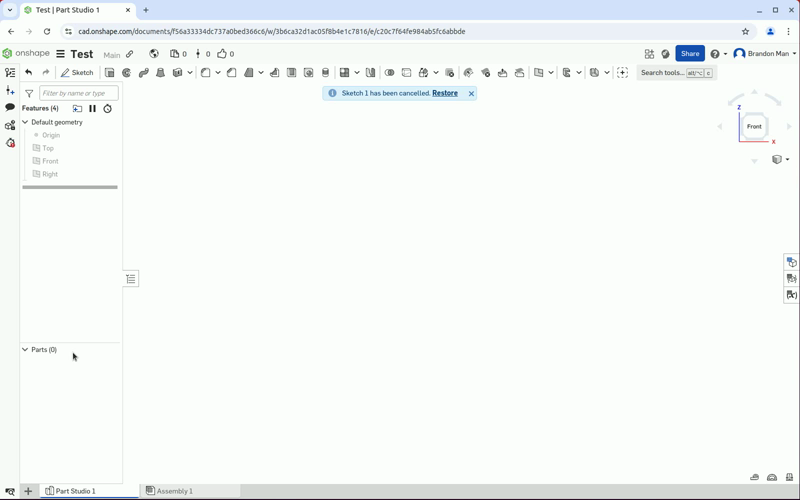
mouse_move(73, 352)
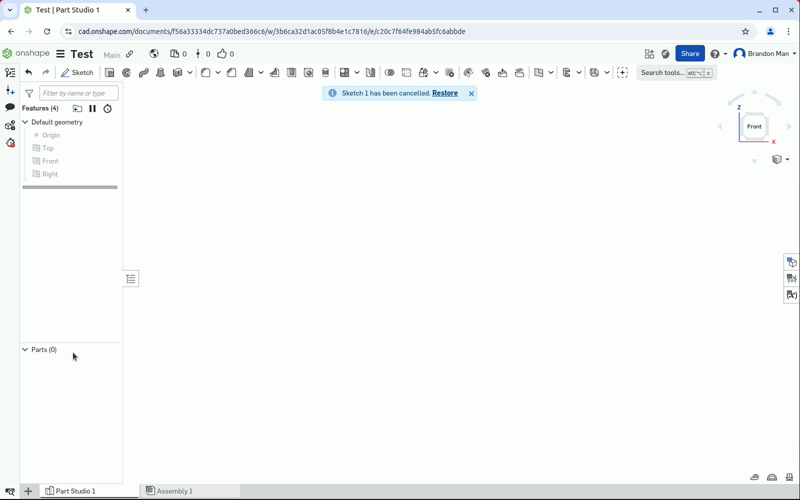
key(shift+y)
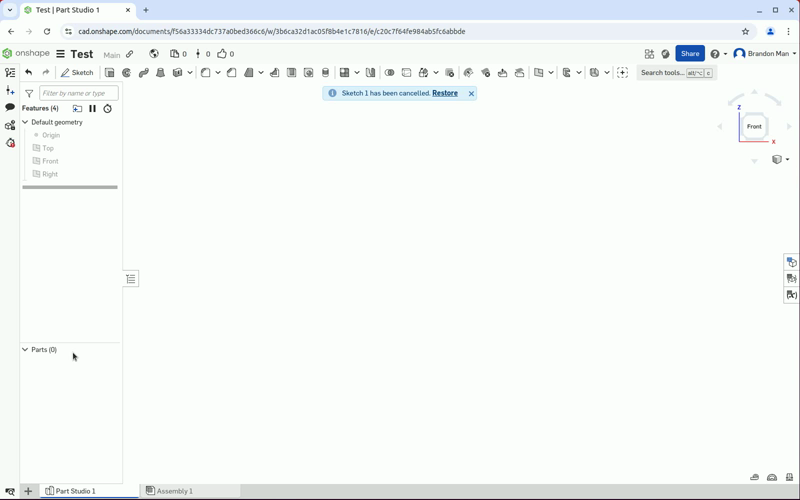
key(shift+s)
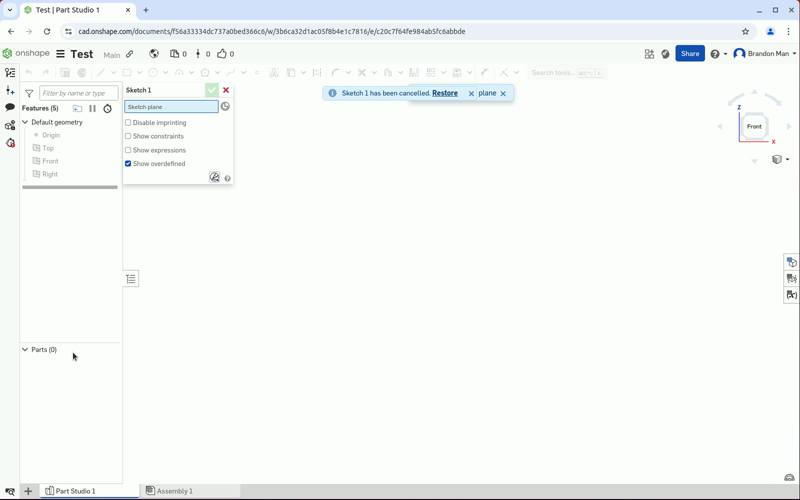
mouse_move(73, 163)
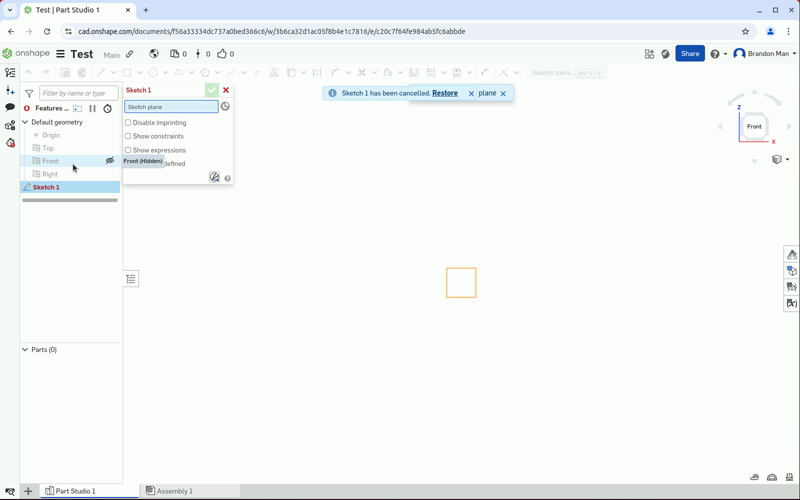
click(73, 163)
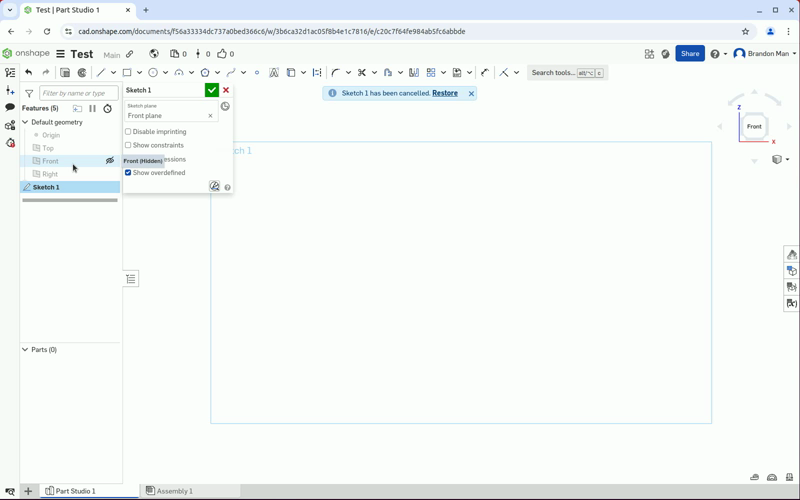
mouse_move(73, 352)
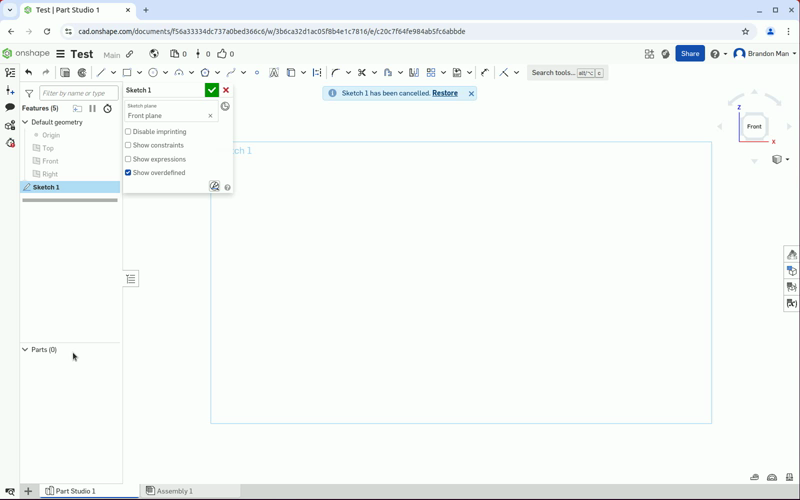
key(y)
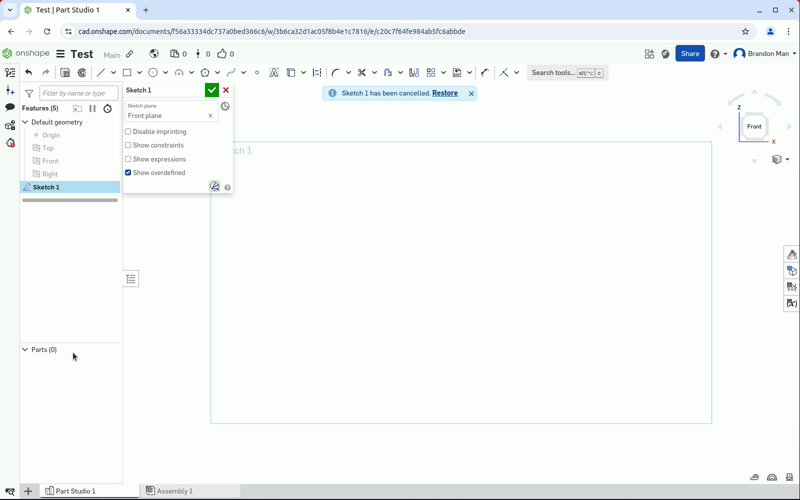
key(c)
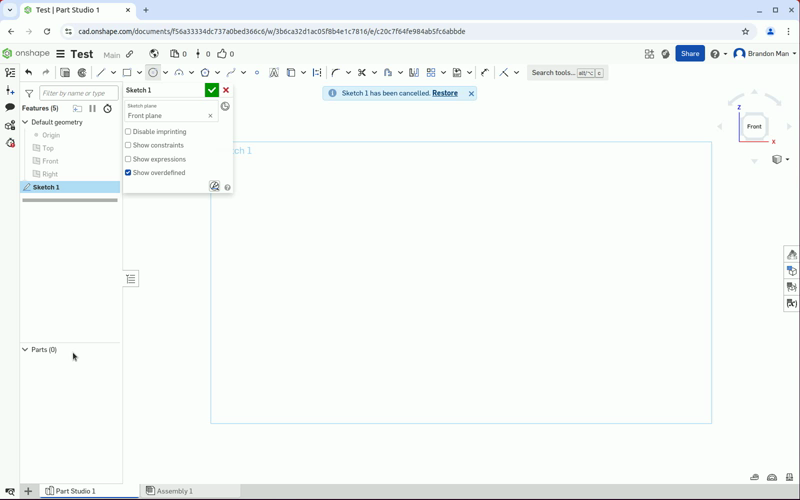
key_down(shift)
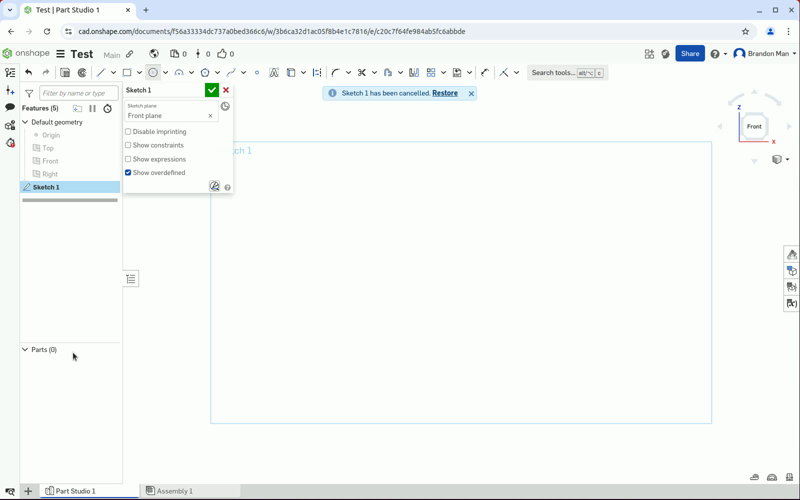
mouse_move(455, 281)
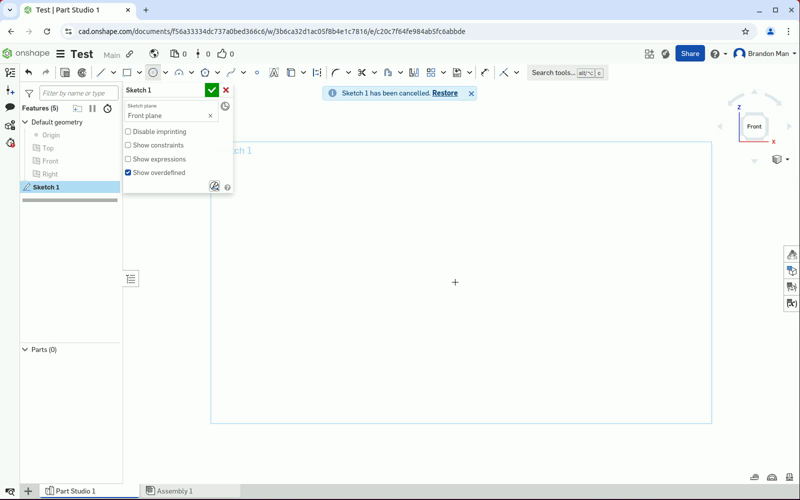
click(455, 281)
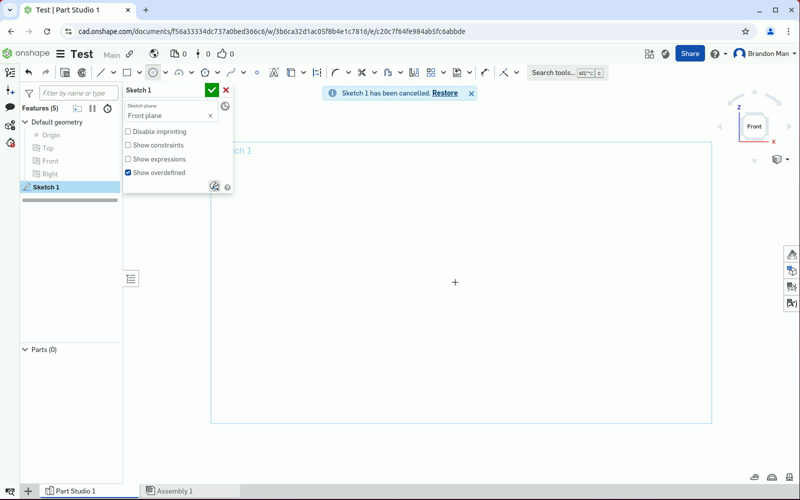
key_up(shift)
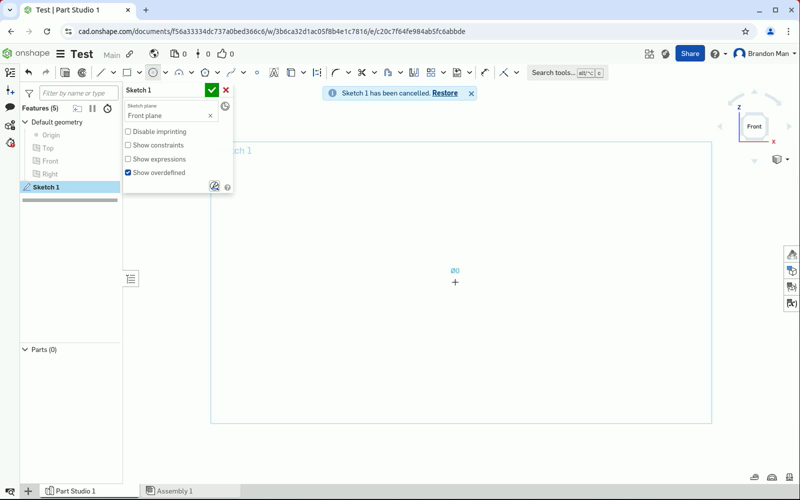
mouse_move(457, 281)
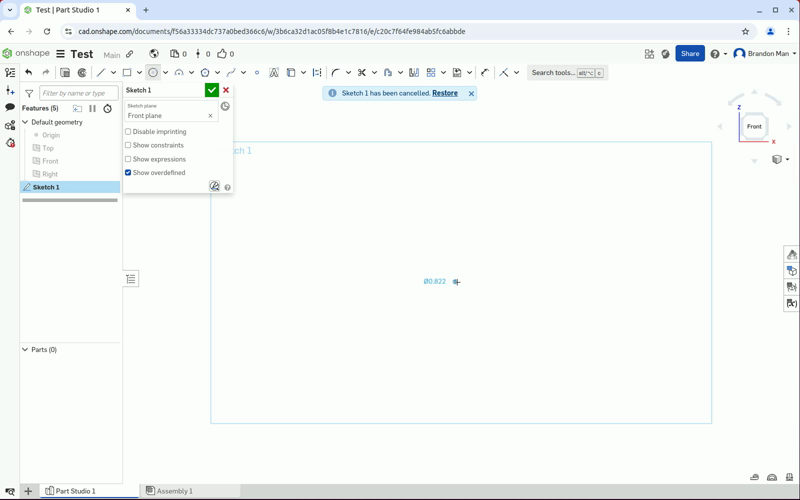
scroll(6)
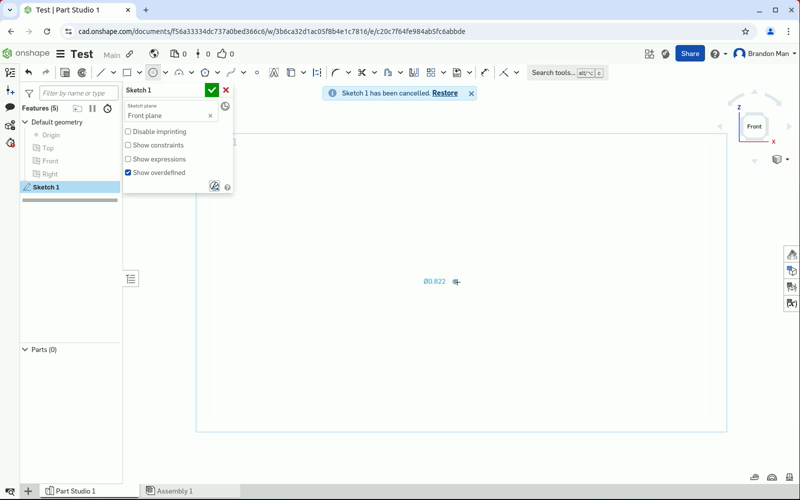
scroll(6)
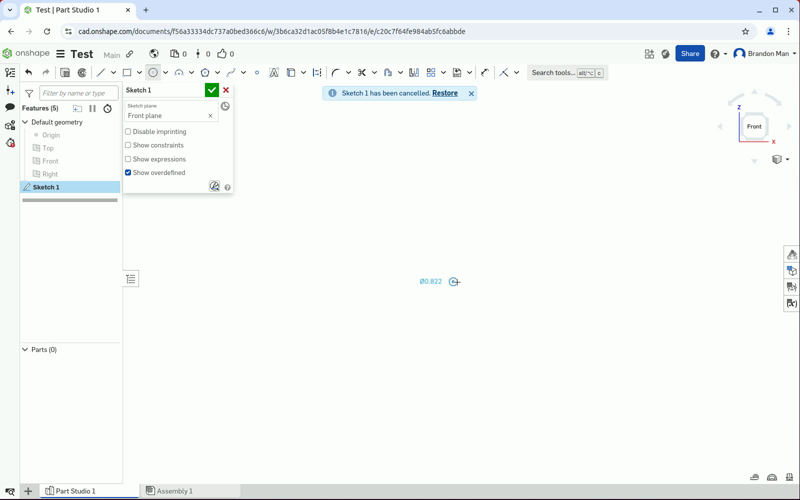
scroll(6)
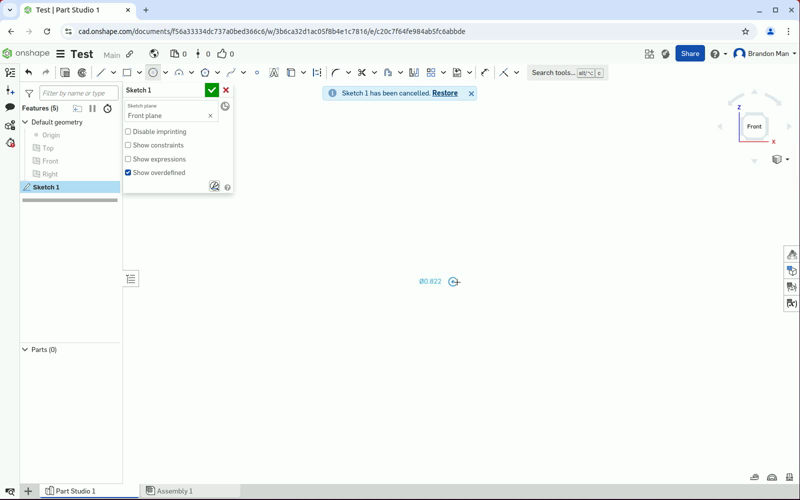
scroll(6)
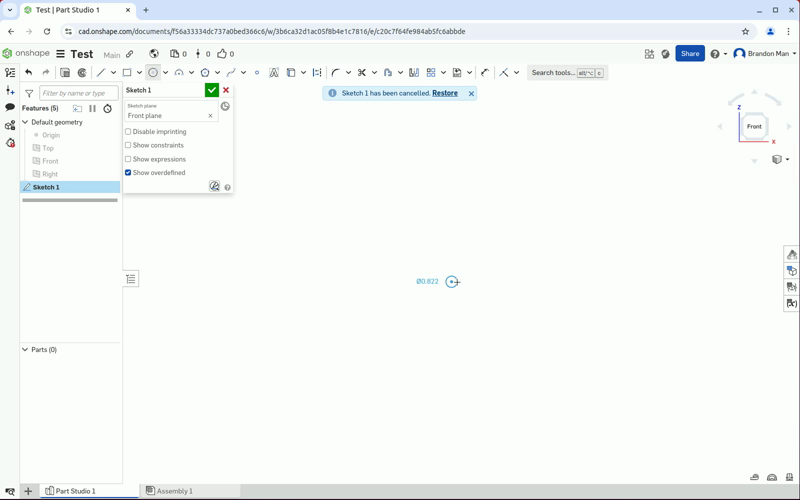
scroll(6)
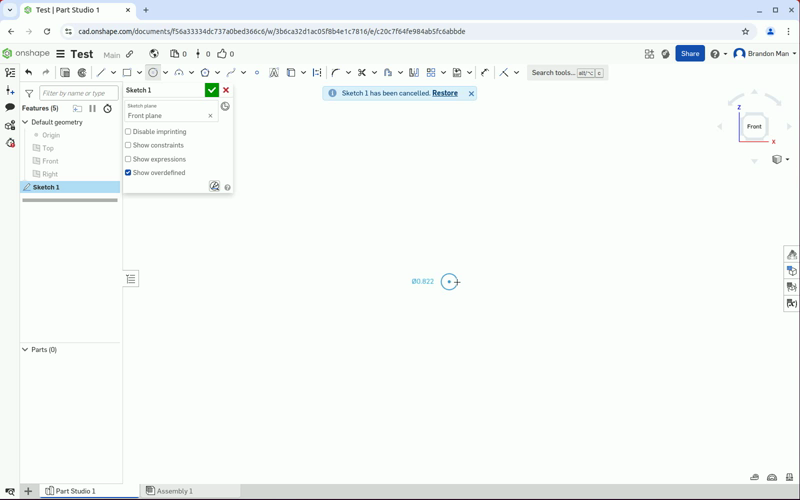
scroll(6)
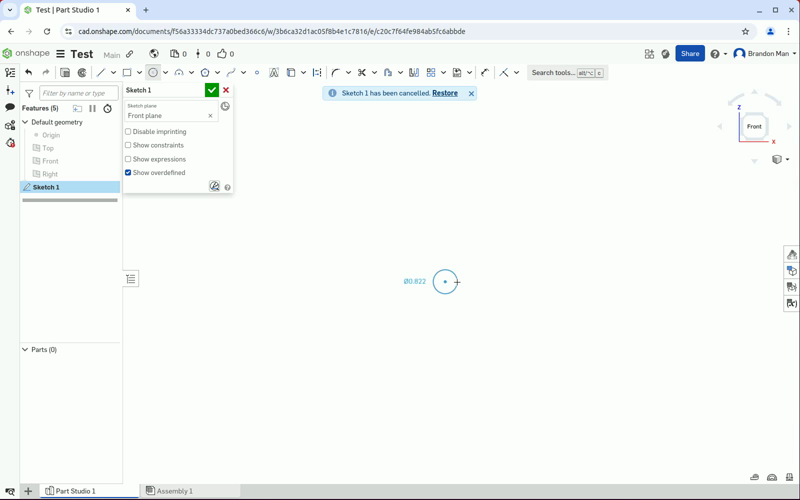
scroll(6)
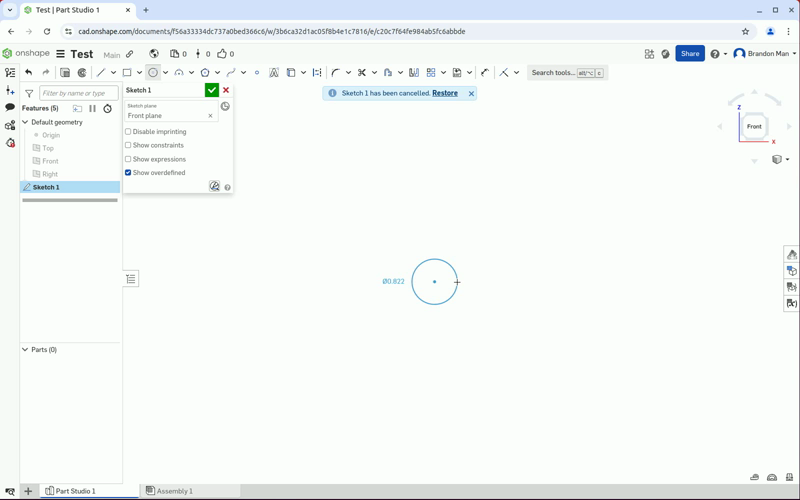
click(457, 281)
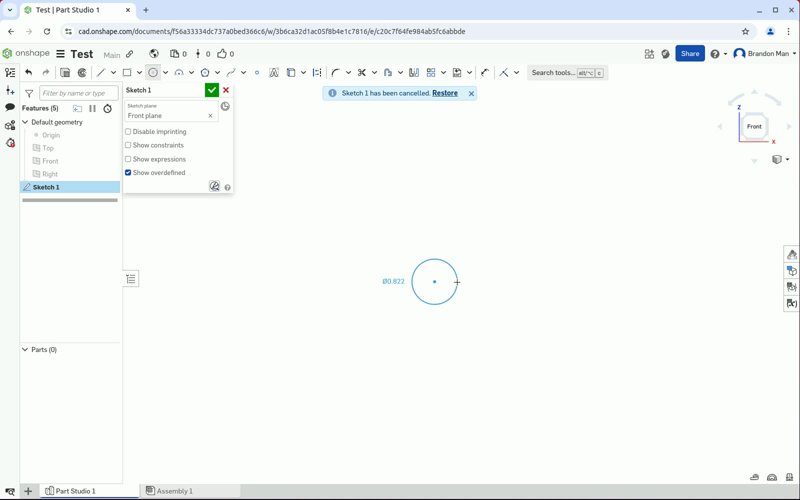
scroll(-6)
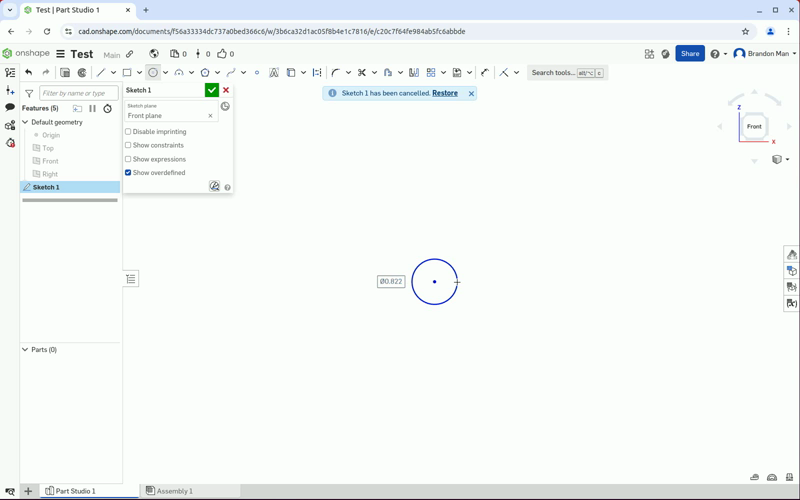
scroll(-6)
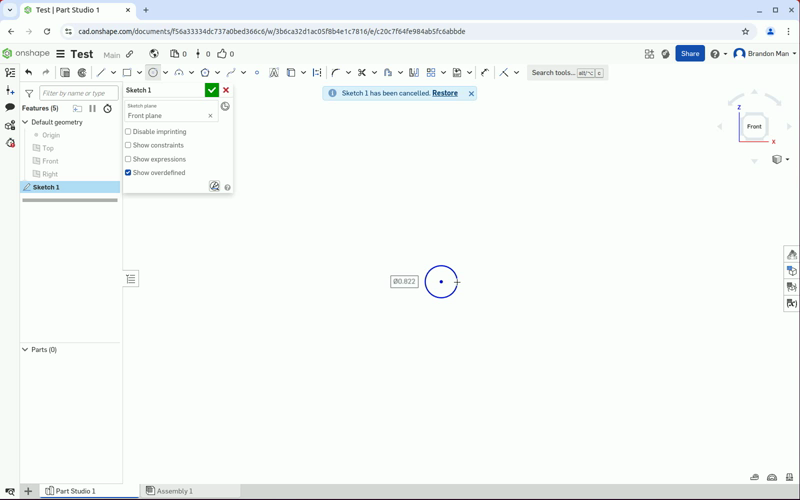
scroll(-6)
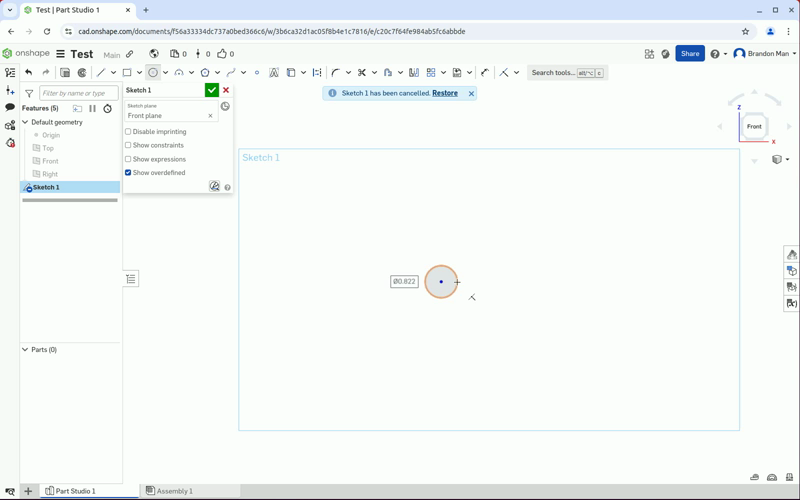
scroll(-6)
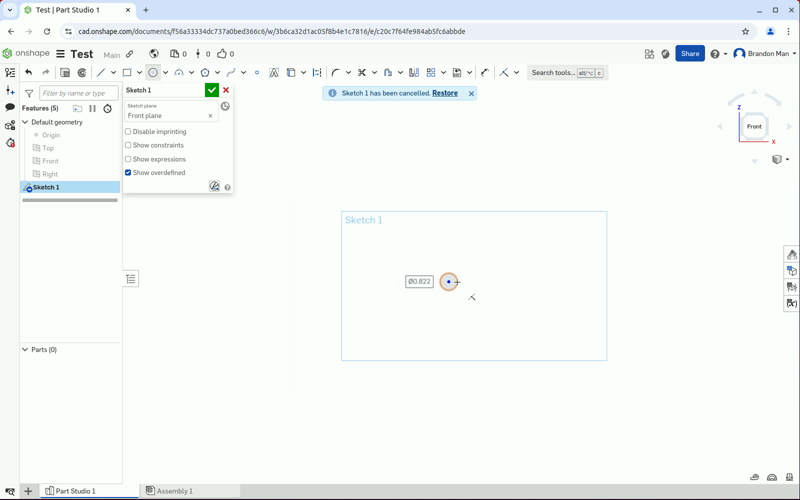
scroll(-6)
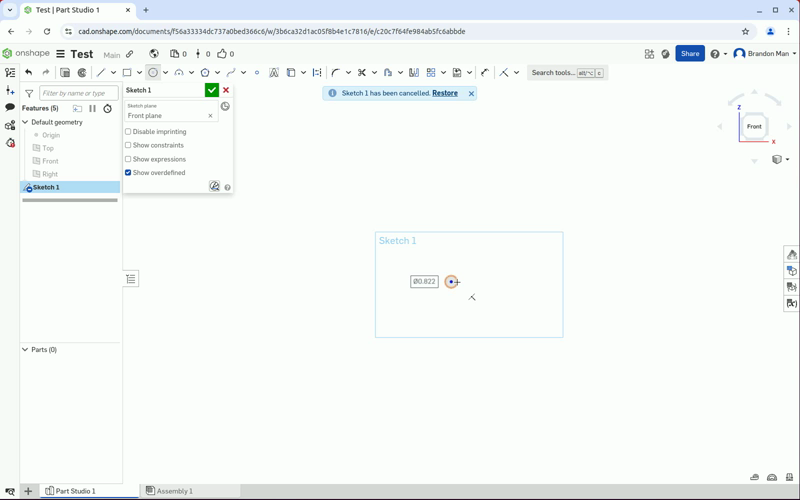
scroll(-6)
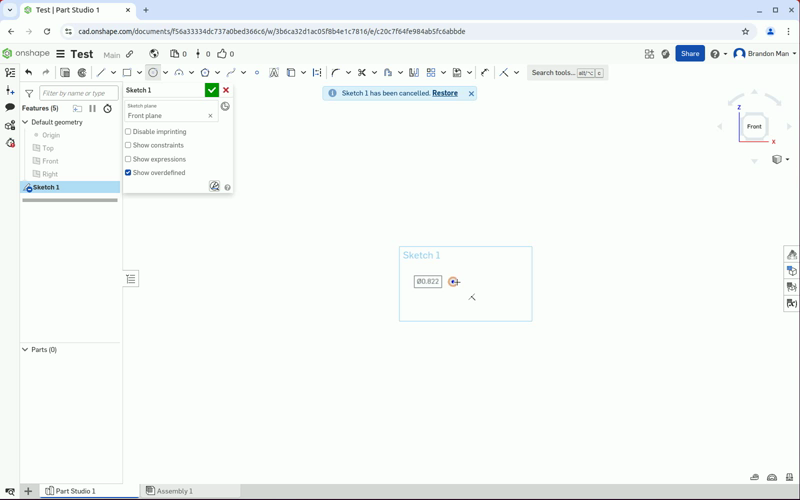
scroll(-6)
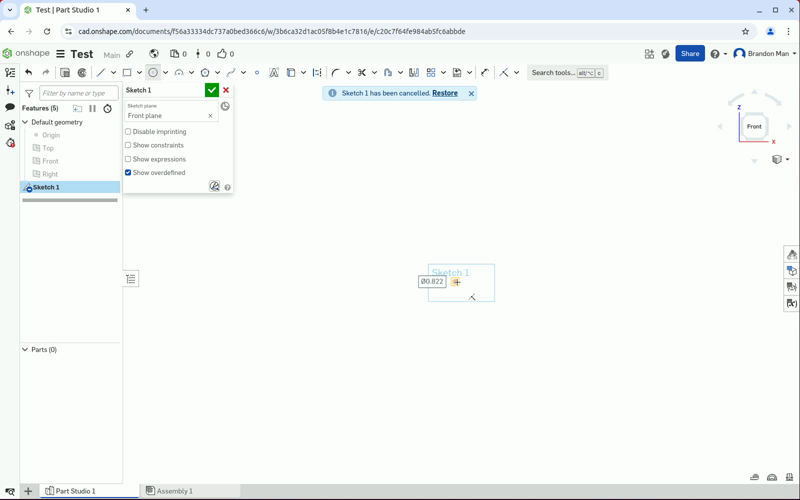
key(esc)
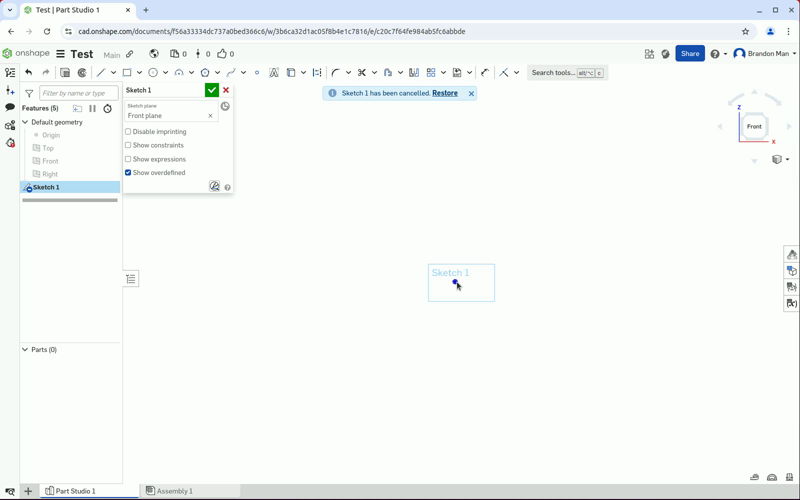
key(a)
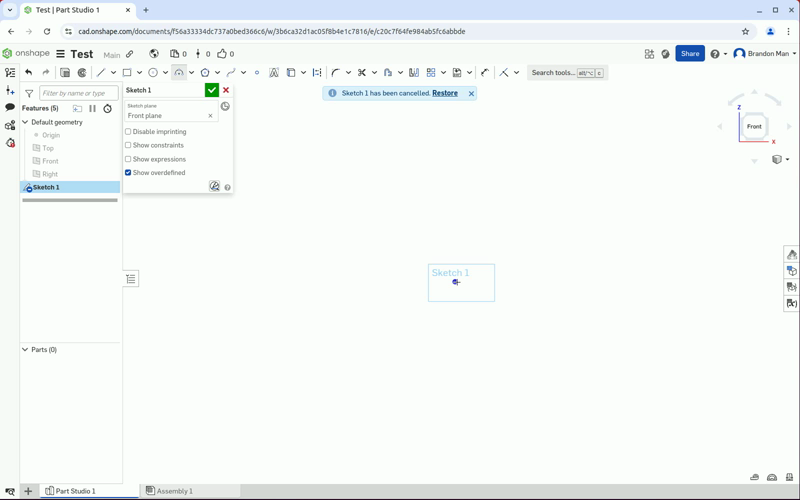
key_down(shift)
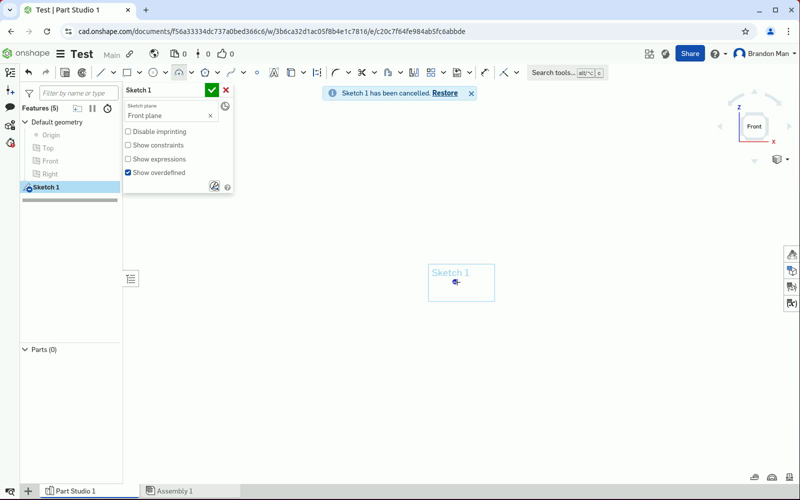
mouse_move(454, 281)
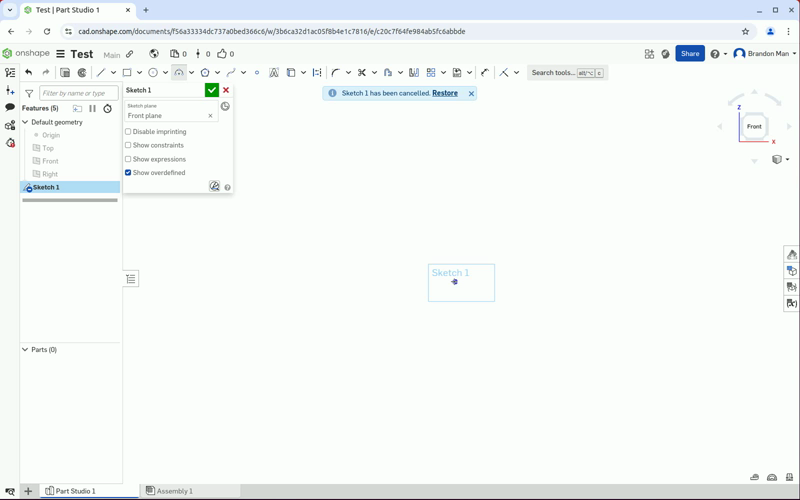
scroll(6)
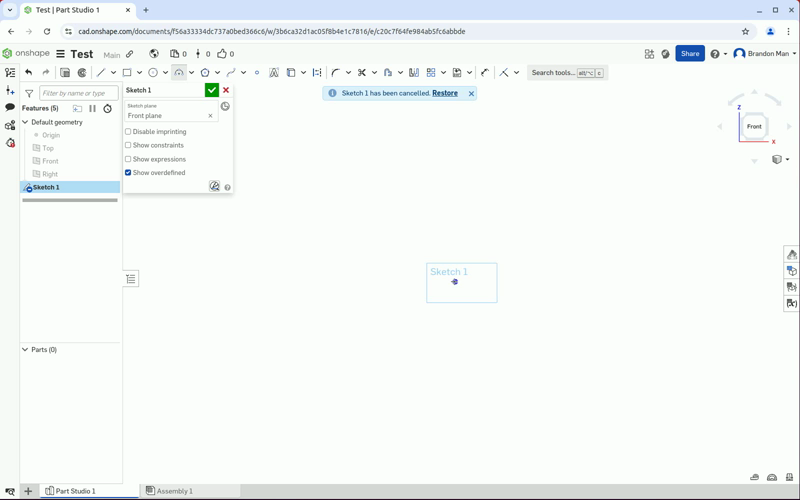
scroll(6)
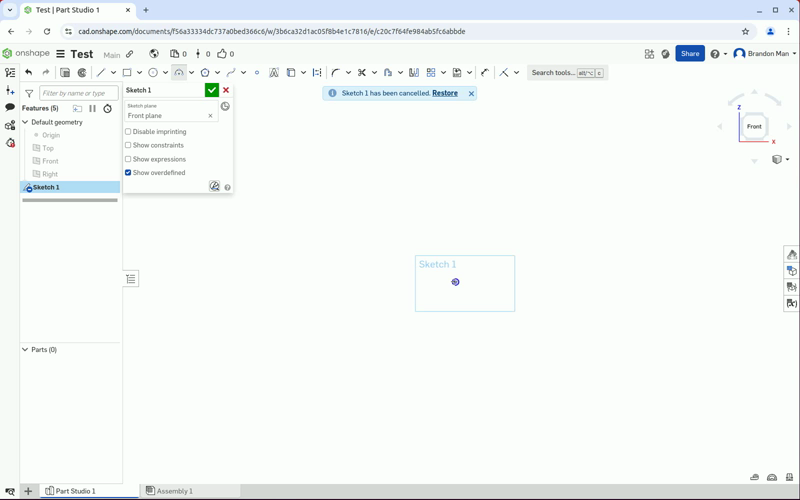
scroll(6)
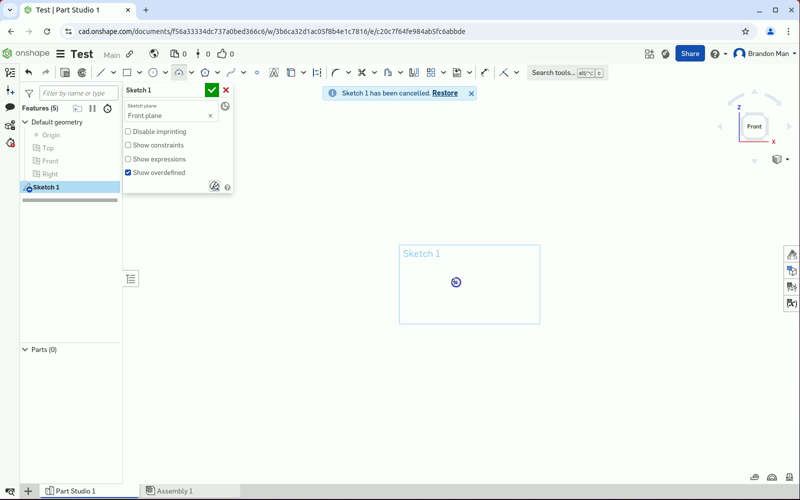
scroll(6)
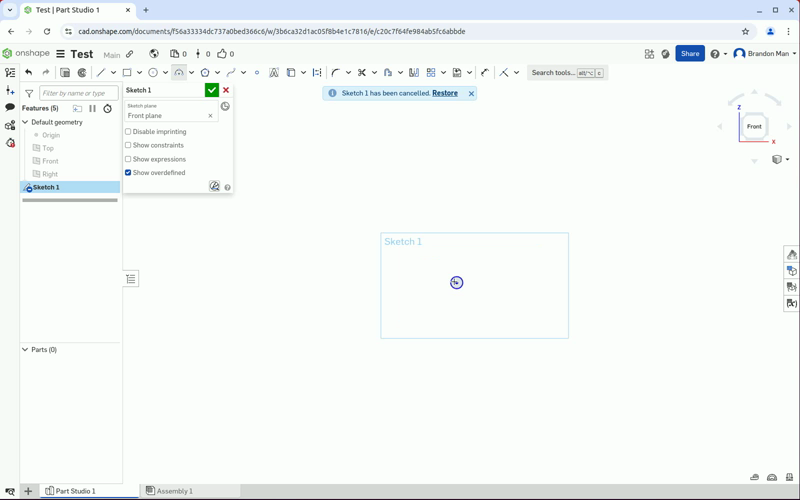
scroll(6)
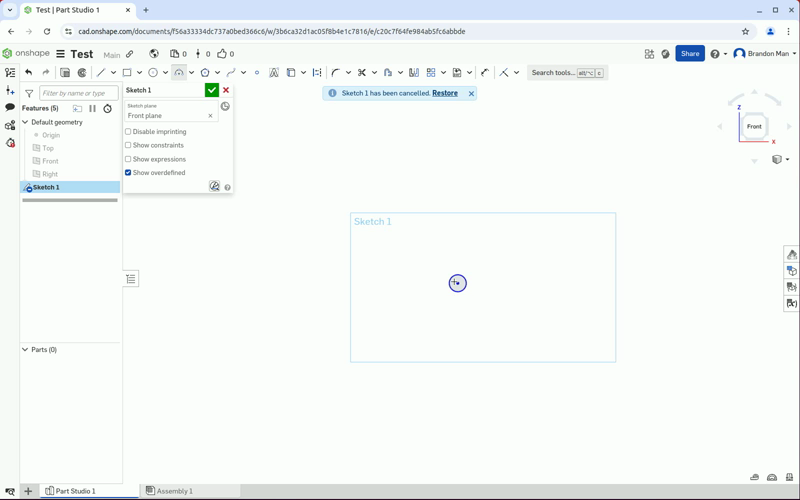
scroll(6)
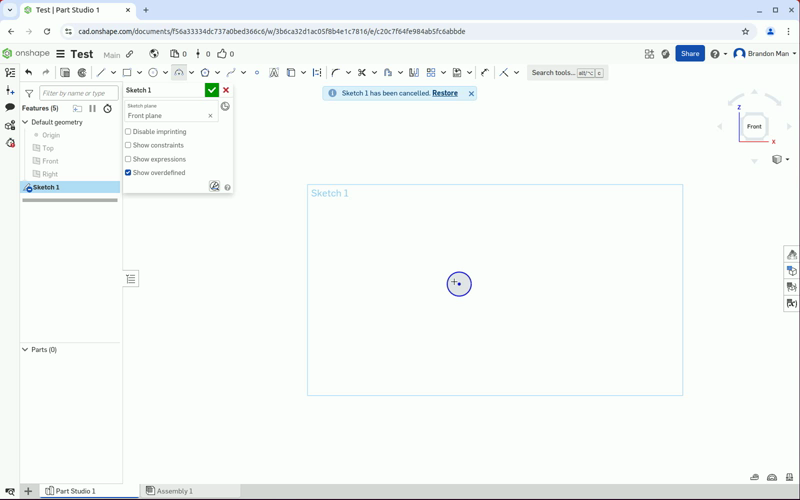
scroll(6)
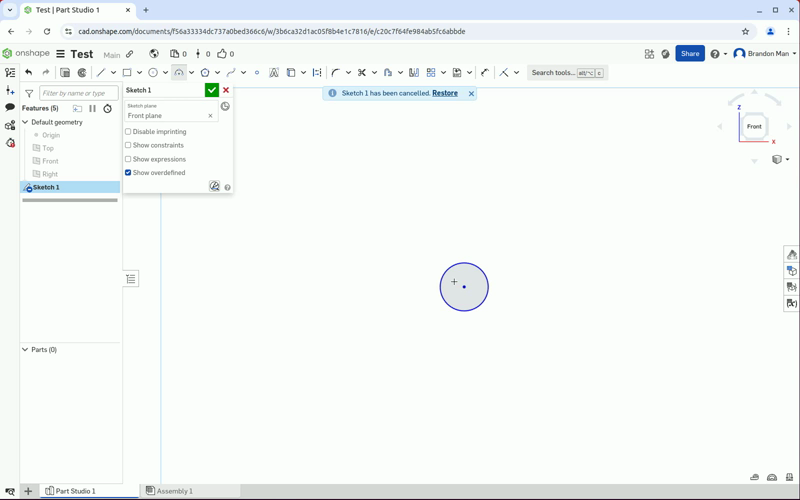
click(454, 281)
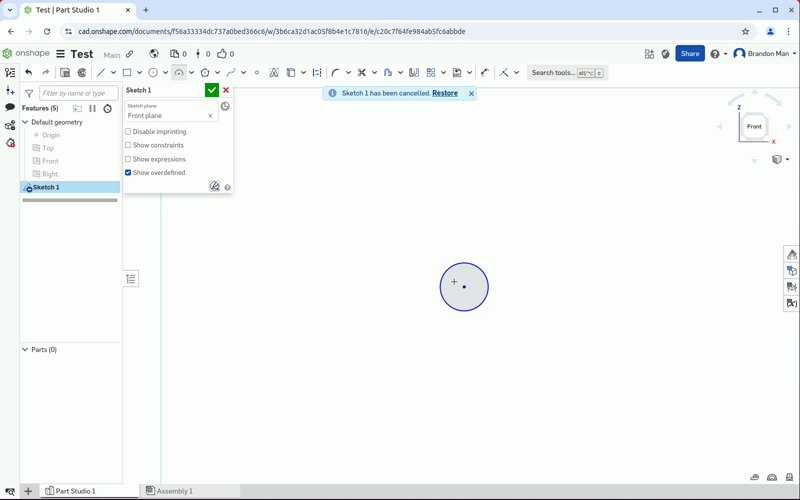
scroll(-6)
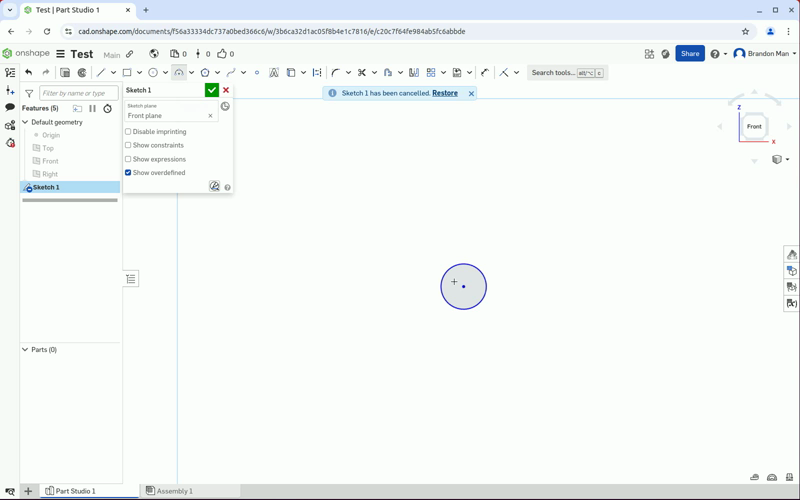
scroll(-6)
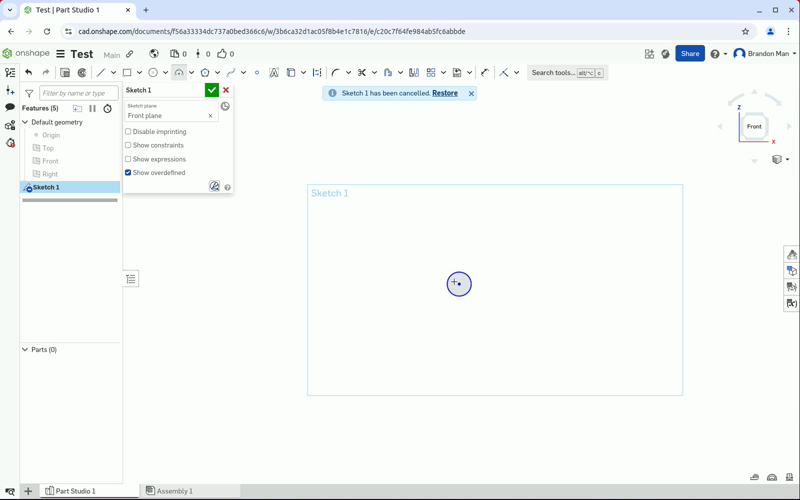
scroll(-6)
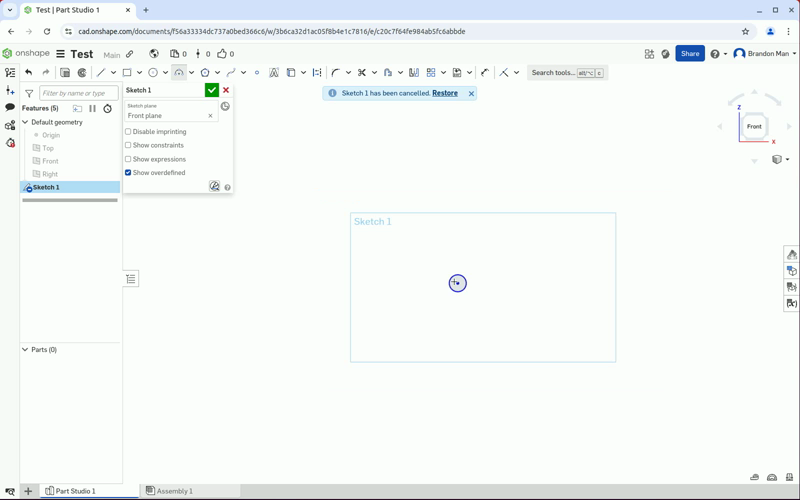
scroll(-6)
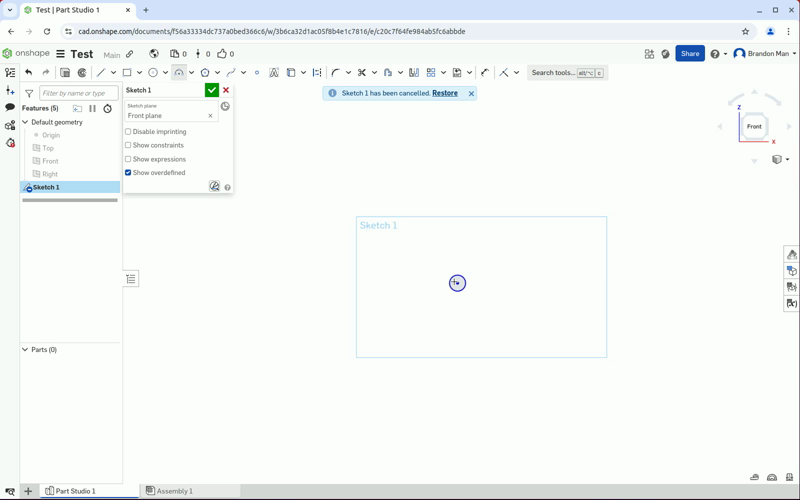
scroll(-6)
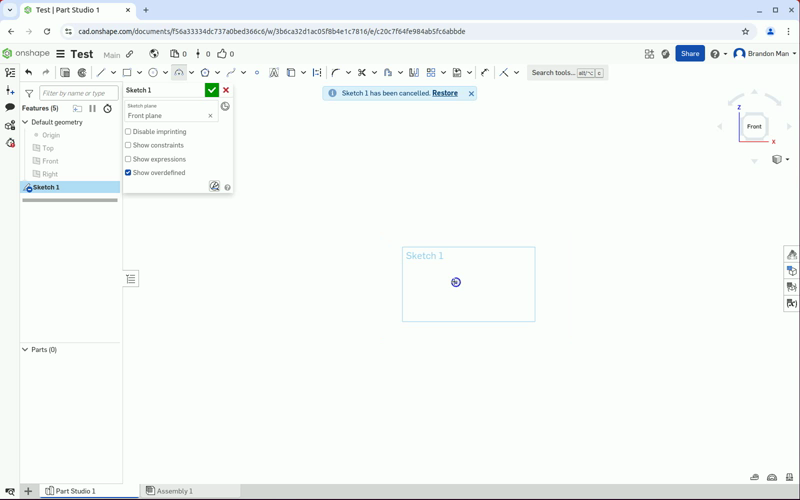
scroll(-6)
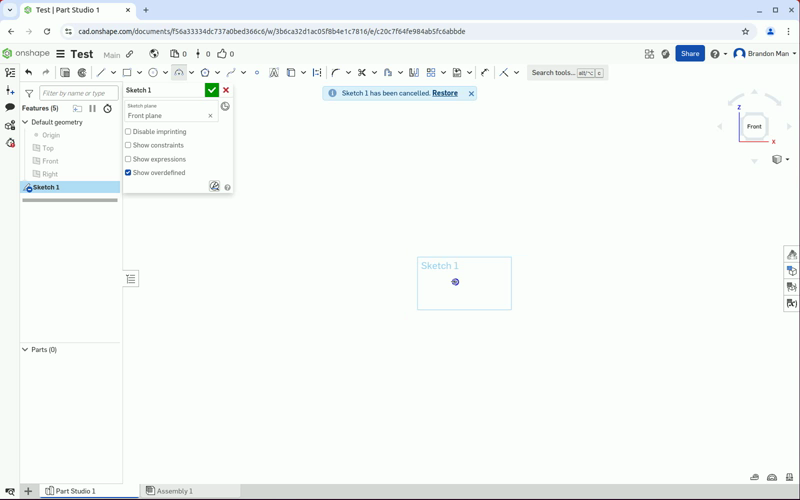
scroll(-6)
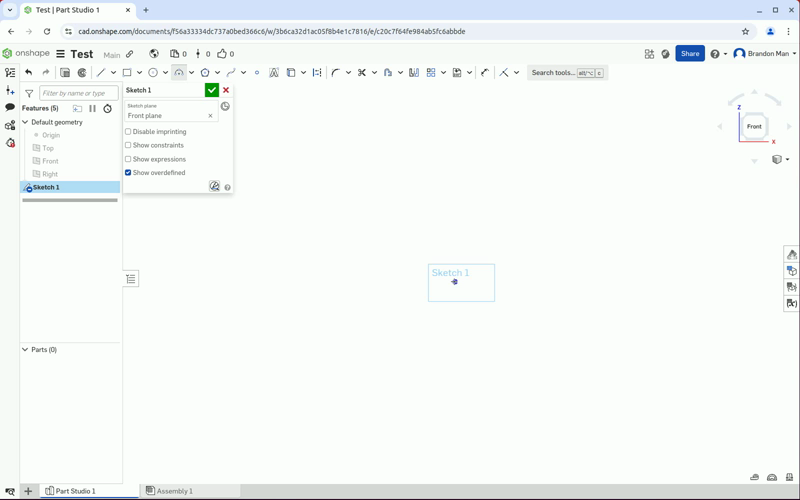
key_up(shift)
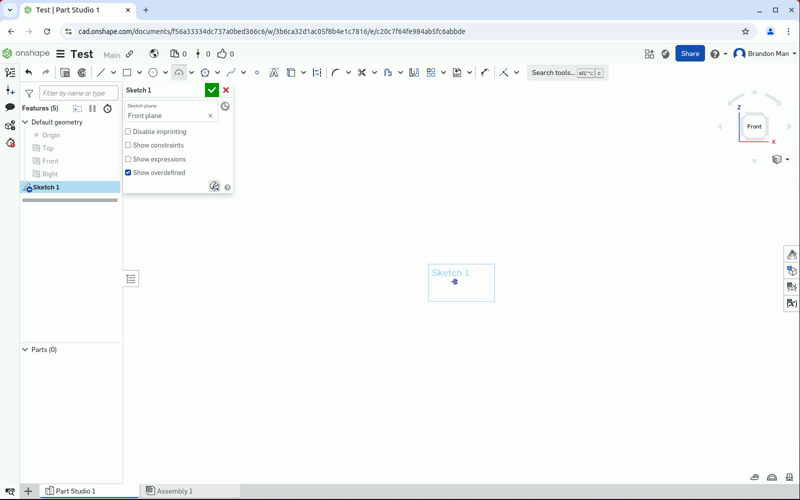
key_down(shift)
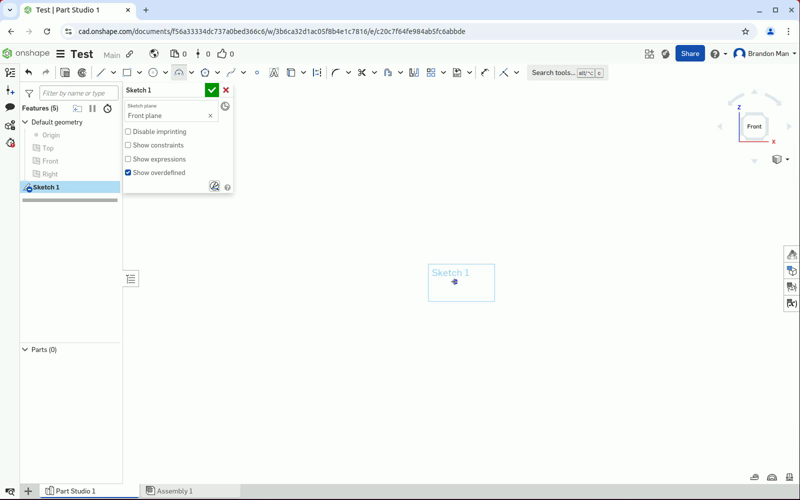
mouse_move(456, 281)
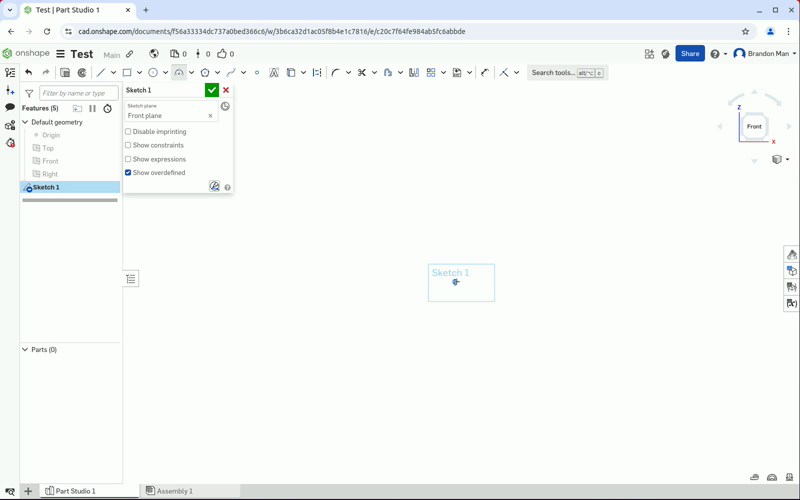
scroll(6)
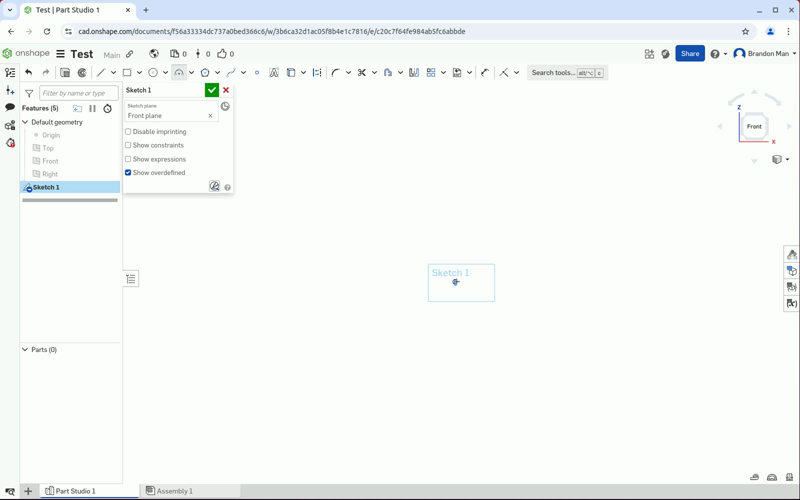
scroll(6)
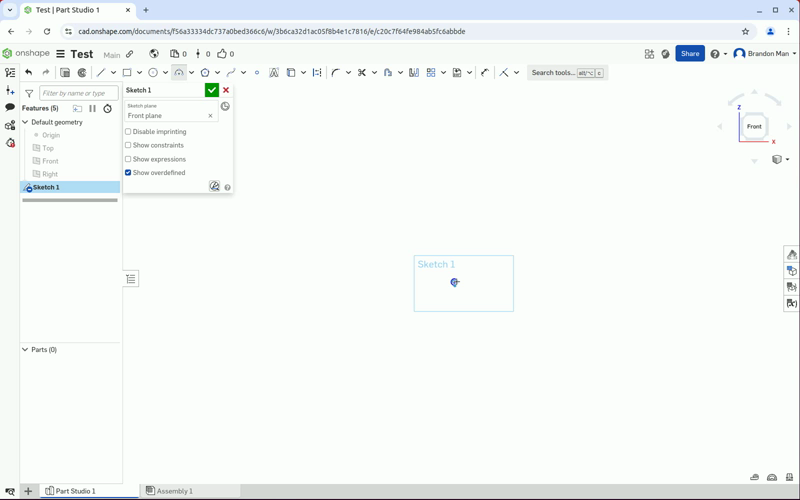
scroll(6)
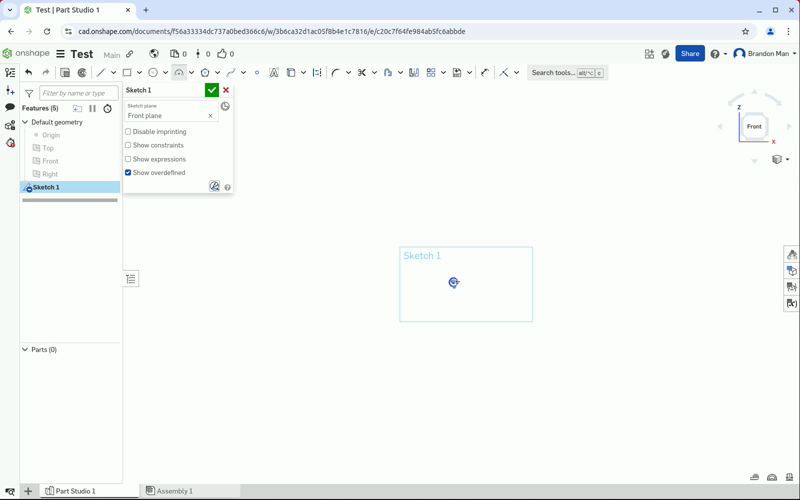
scroll(6)
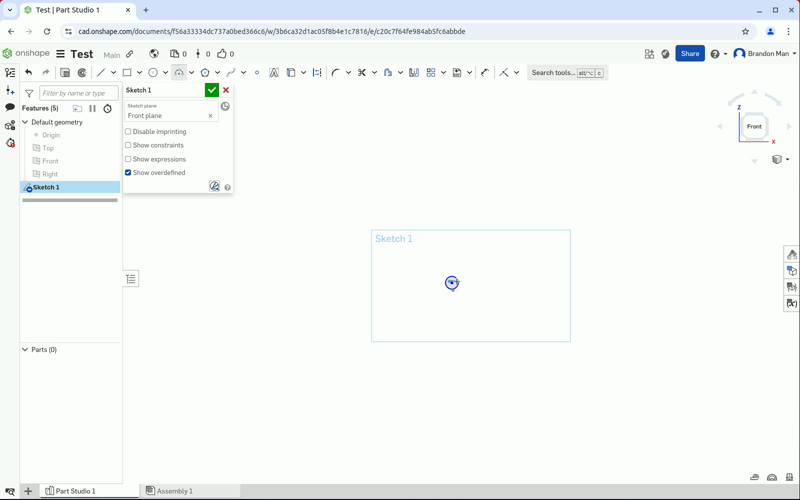
scroll(6)
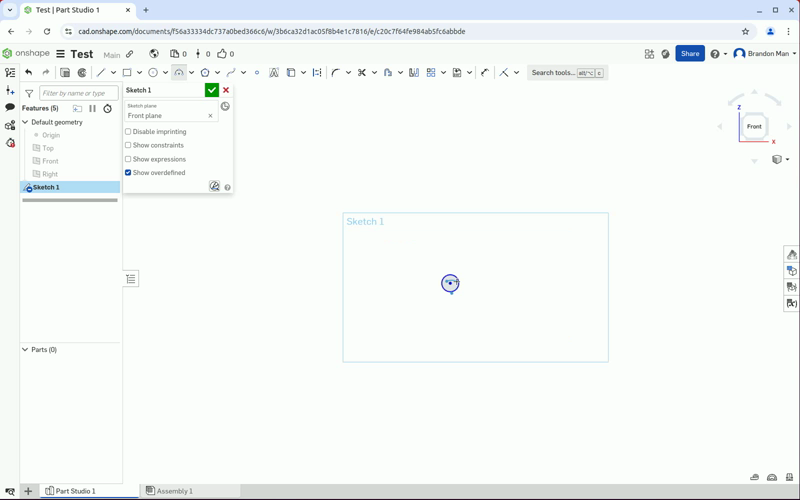
scroll(6)
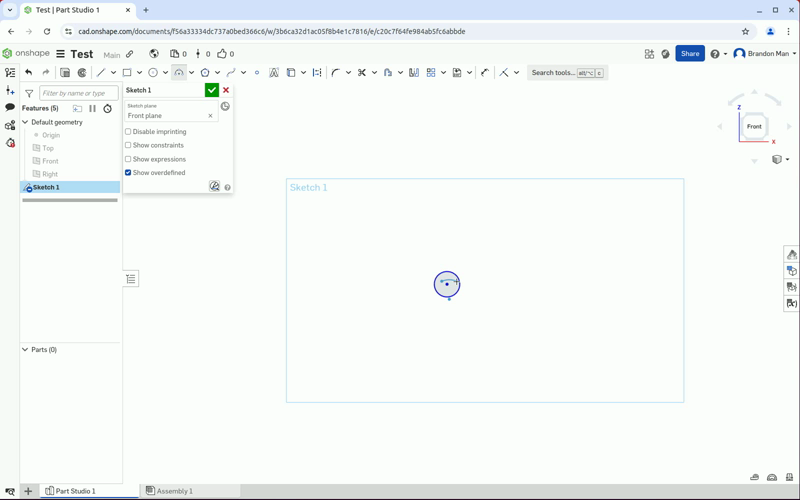
scroll(6)
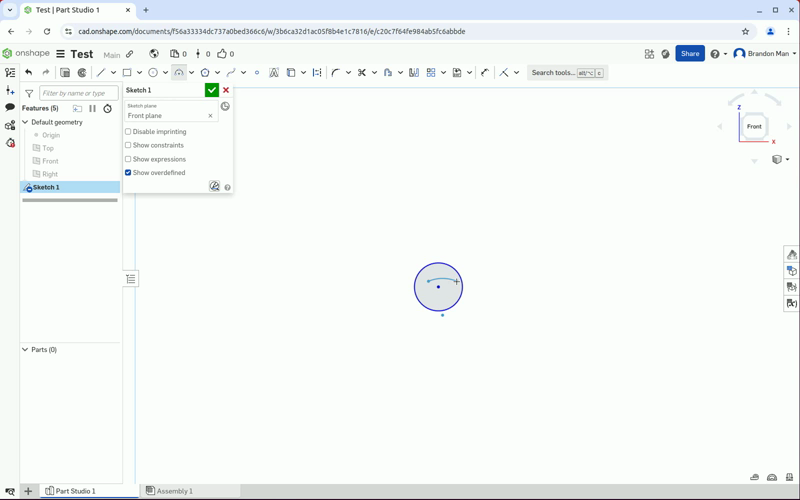
click(456, 281)
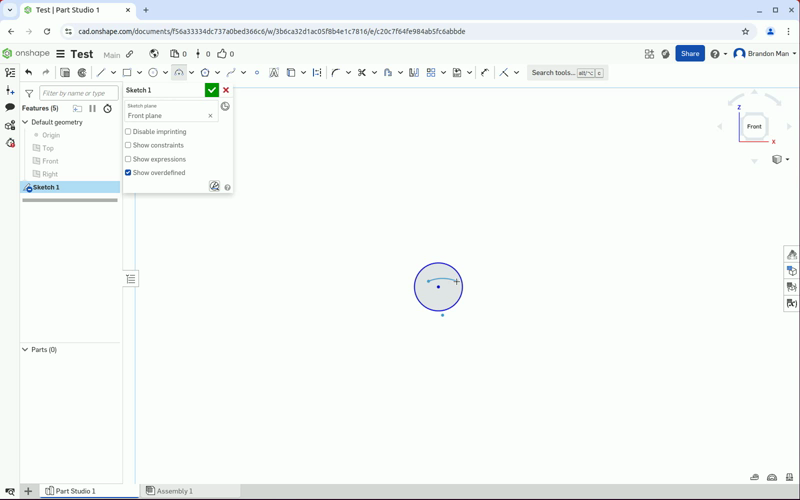
scroll(-6)
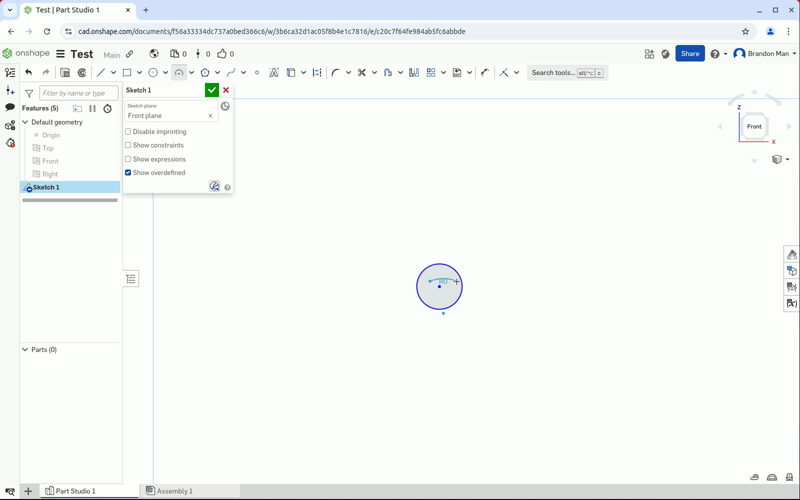
scroll(-6)
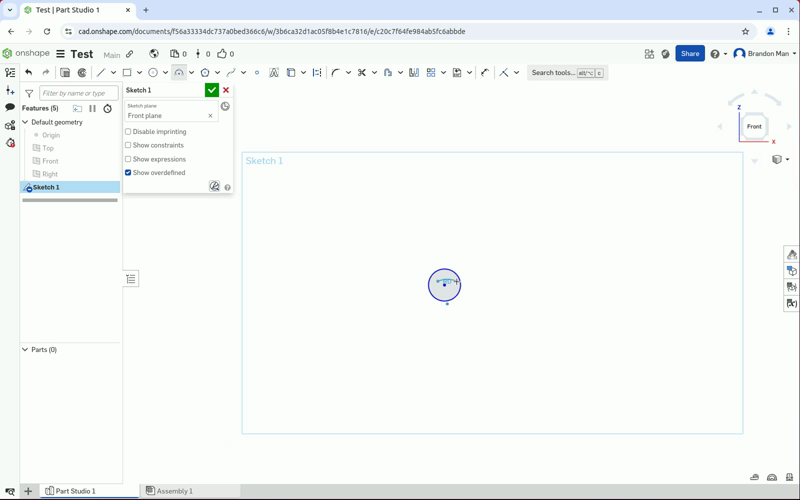
scroll(-6)
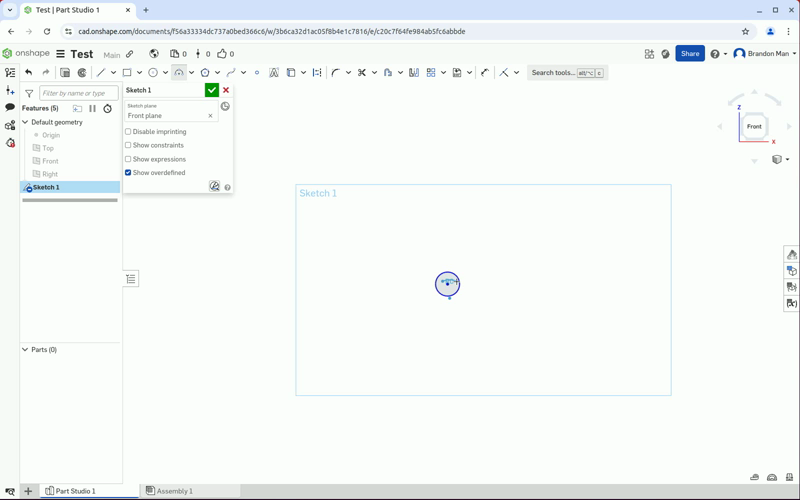
scroll(-6)
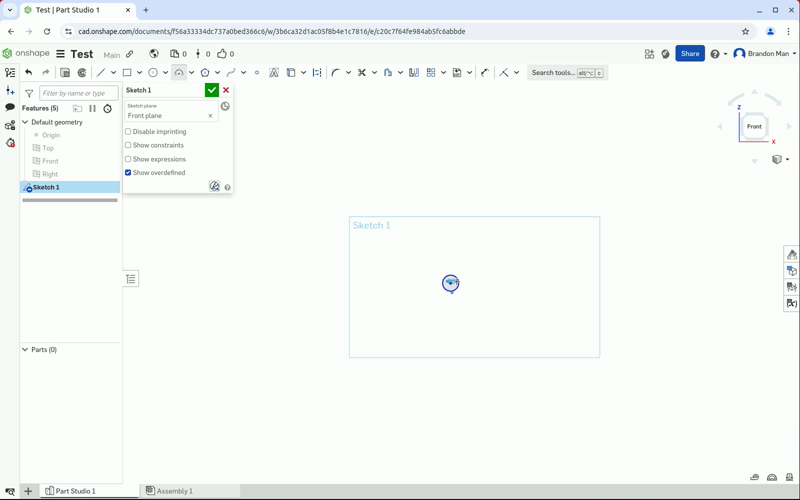
scroll(-6)
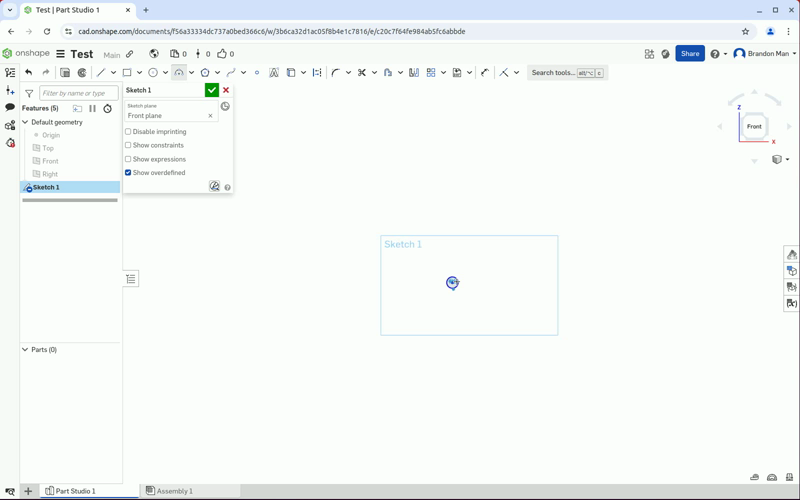
scroll(-6)
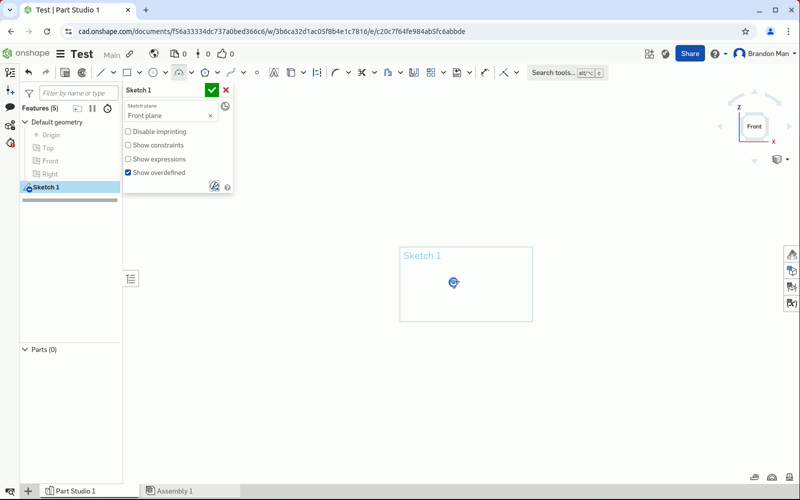
scroll(-6)
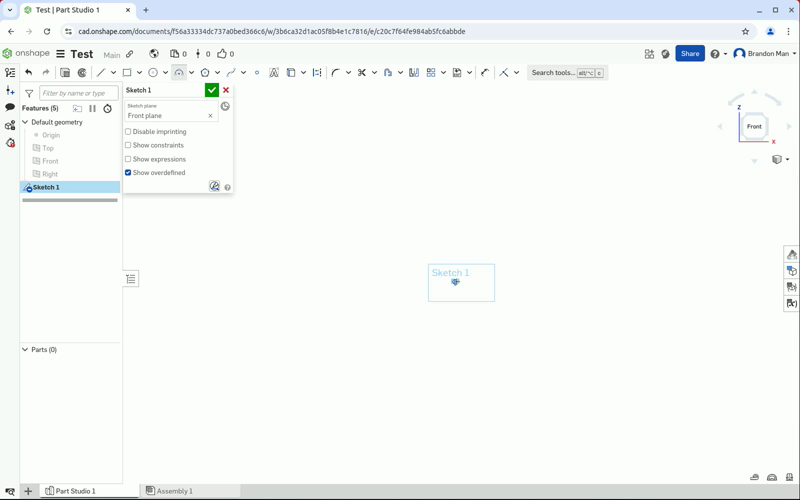
mouse_move(455, 280)
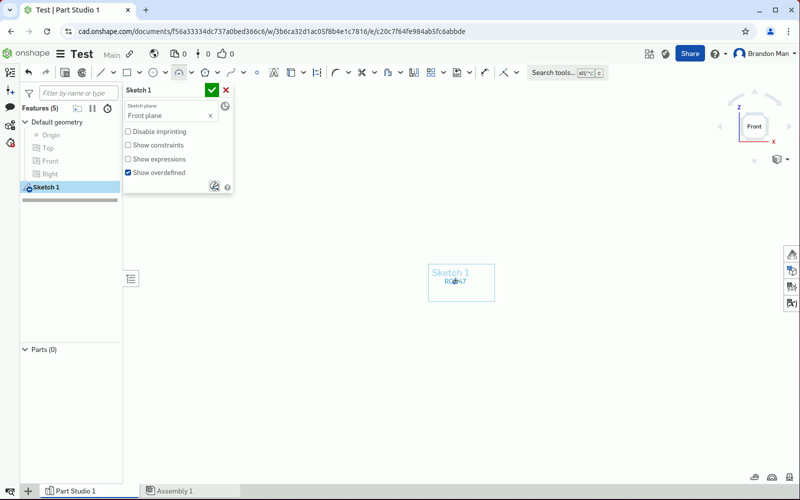
scroll(6)
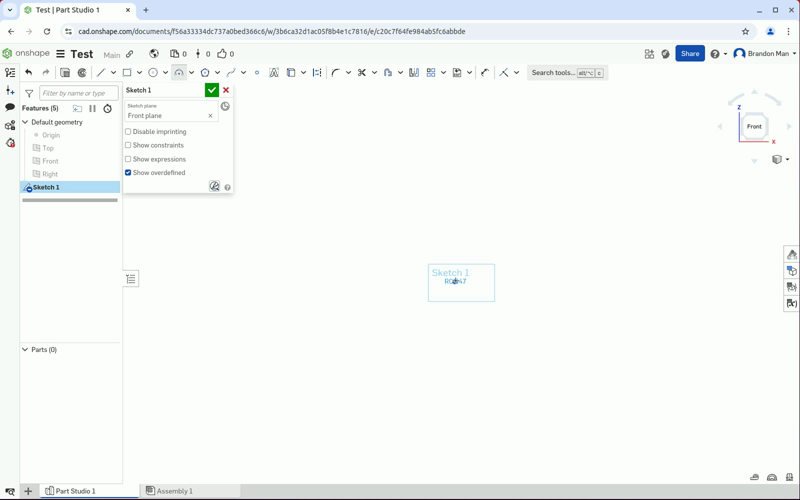
scroll(6)
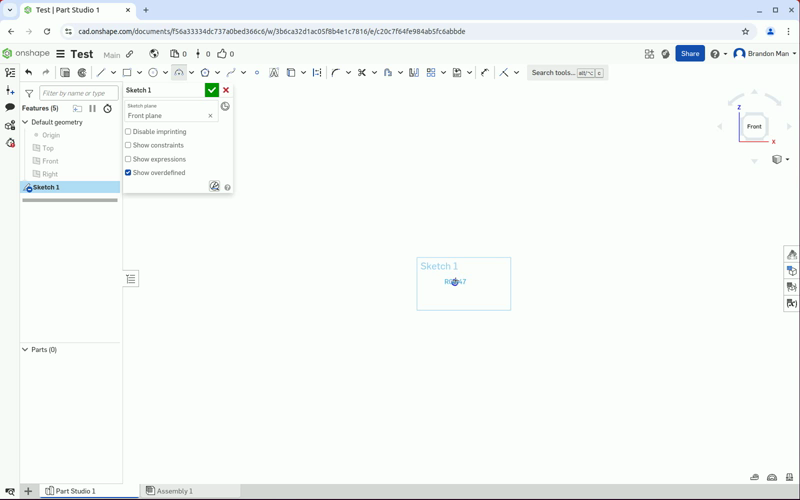
scroll(6)
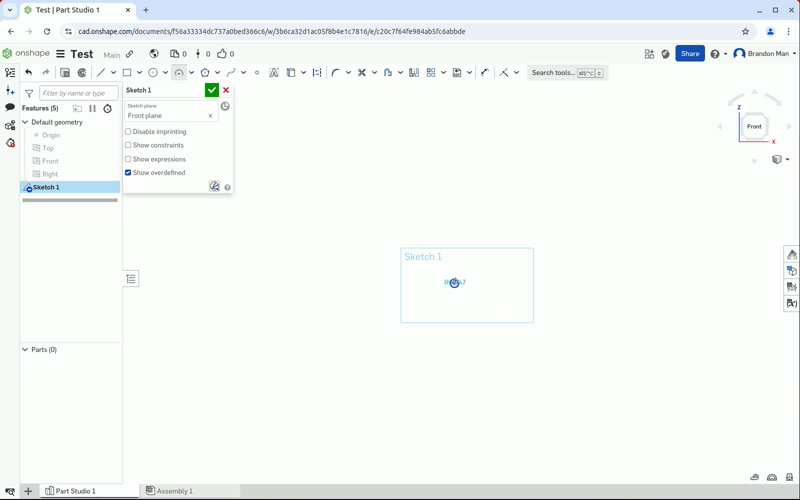
scroll(6)
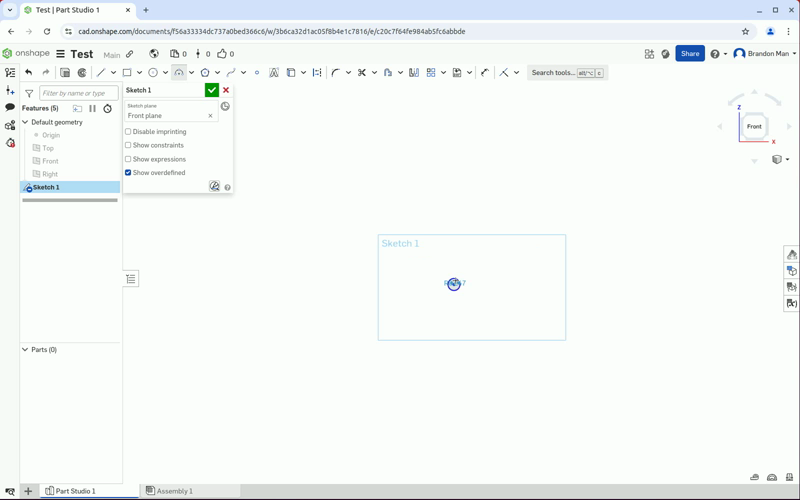
scroll(6)
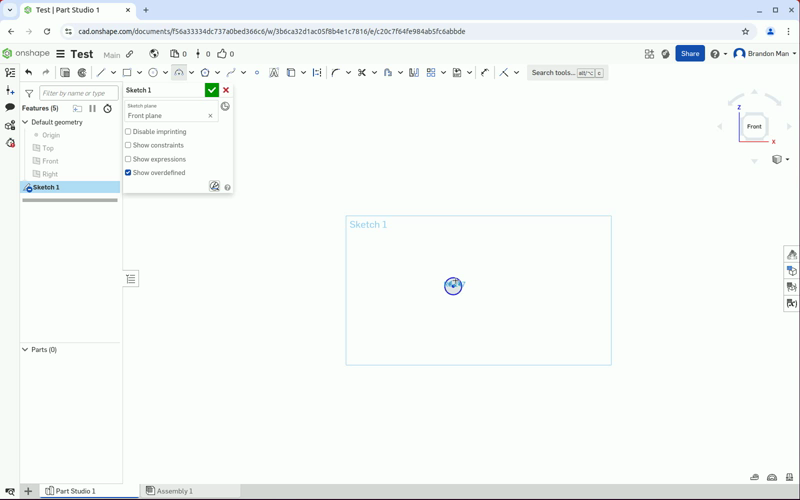
scroll(6)
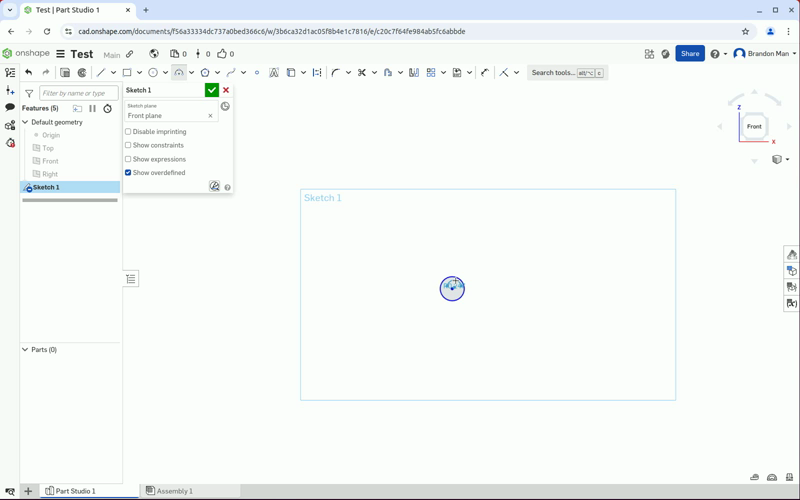
scroll(6)
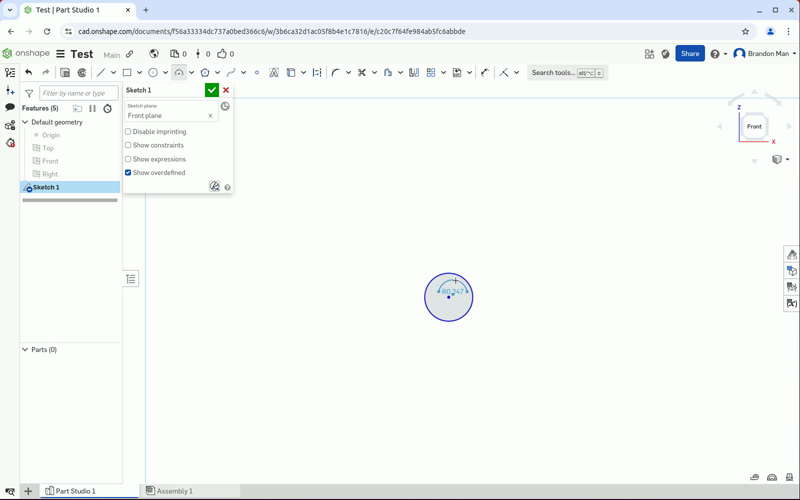
click(455, 280)
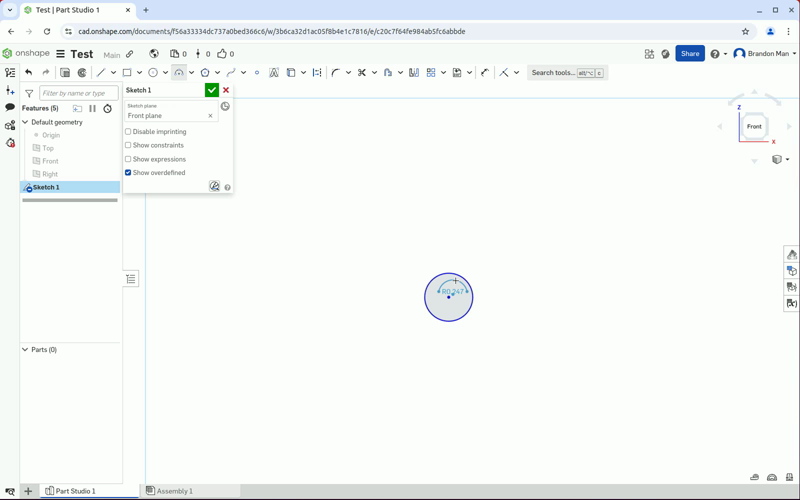
scroll(-6)
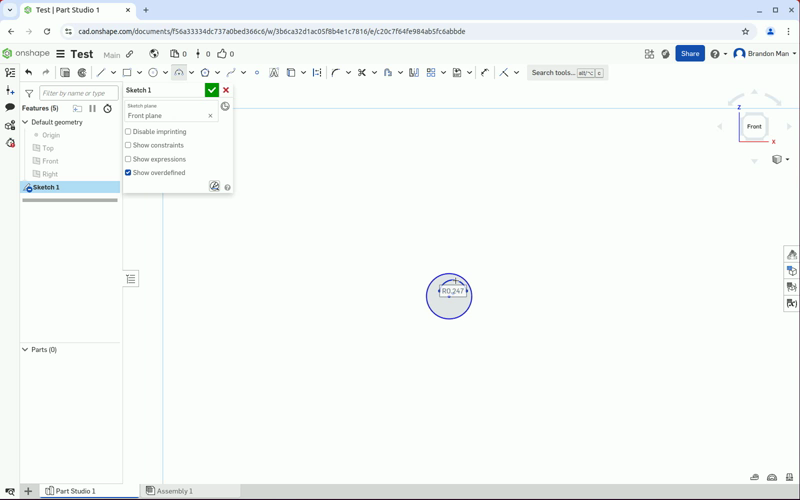
scroll(-6)
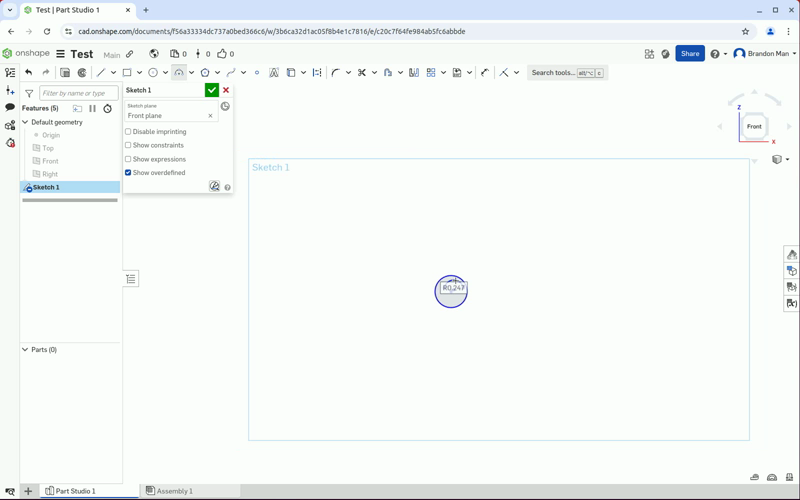
scroll(-6)
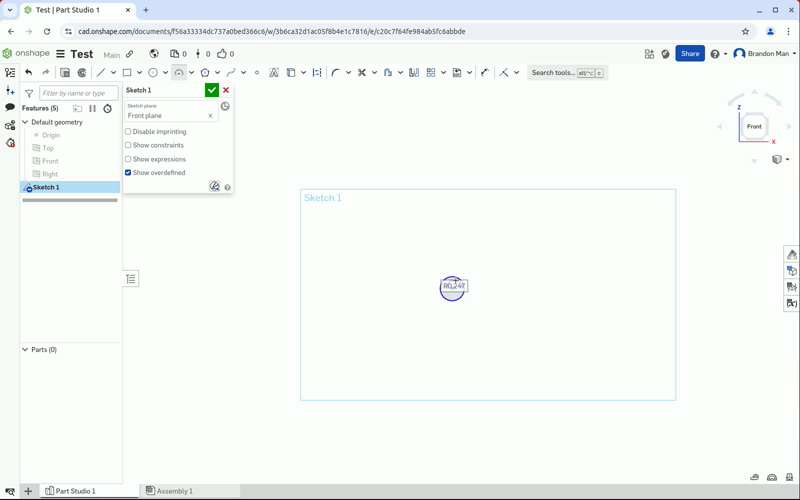
scroll(-6)
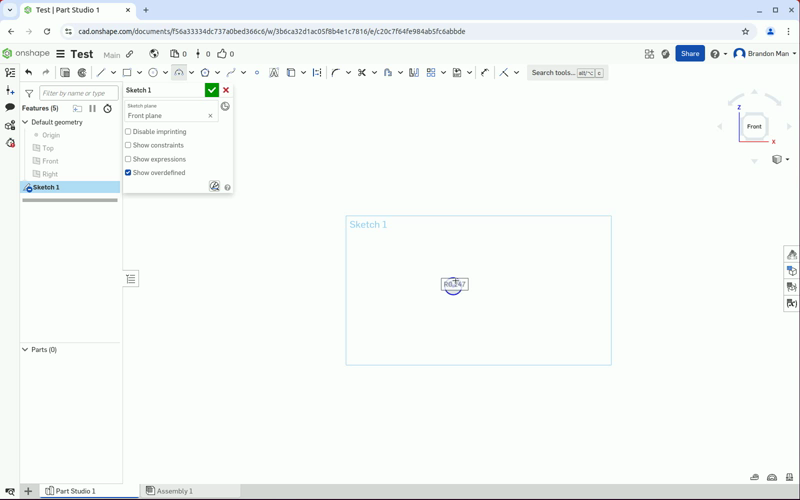
scroll(-6)
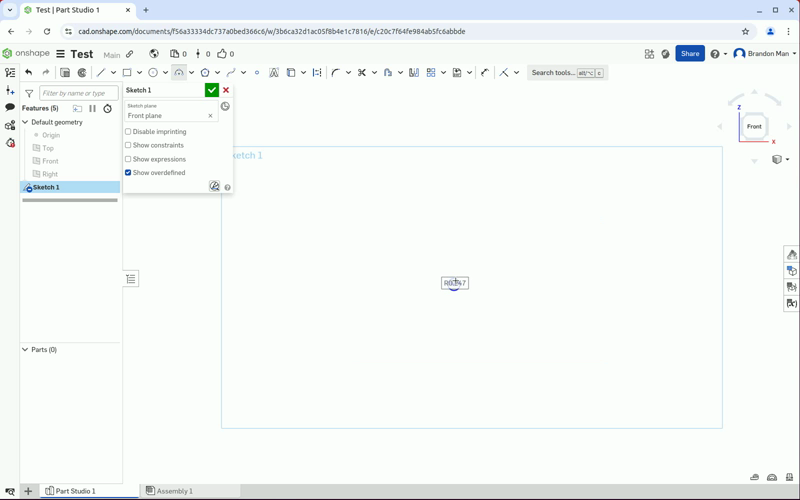
scroll(-6)
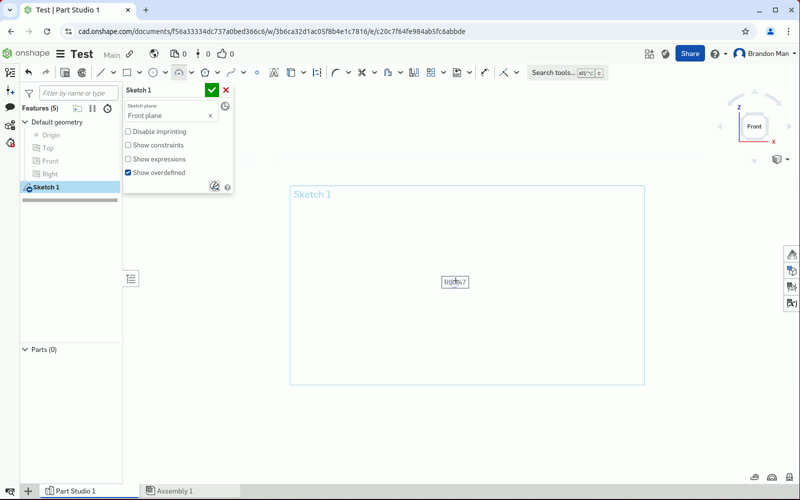
scroll(-6)
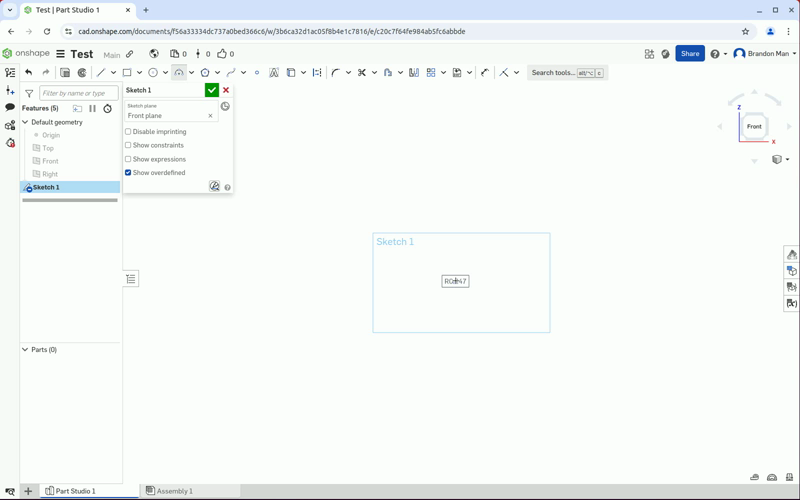
key_up(shift)
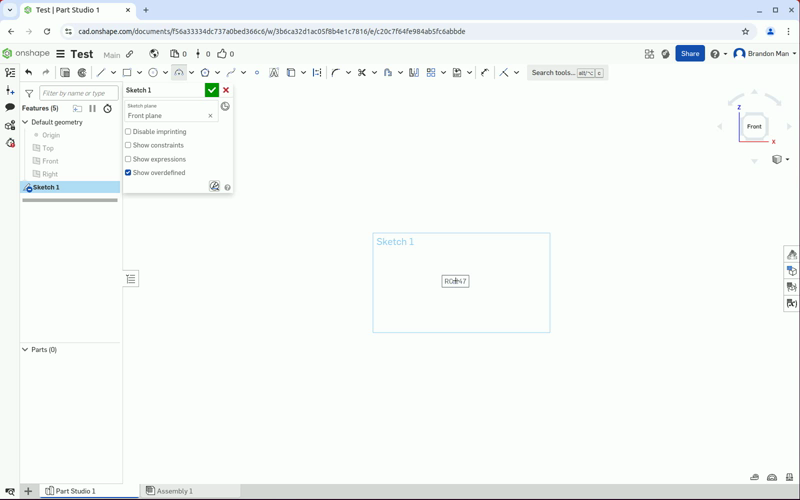
mouse_move(456, 281)
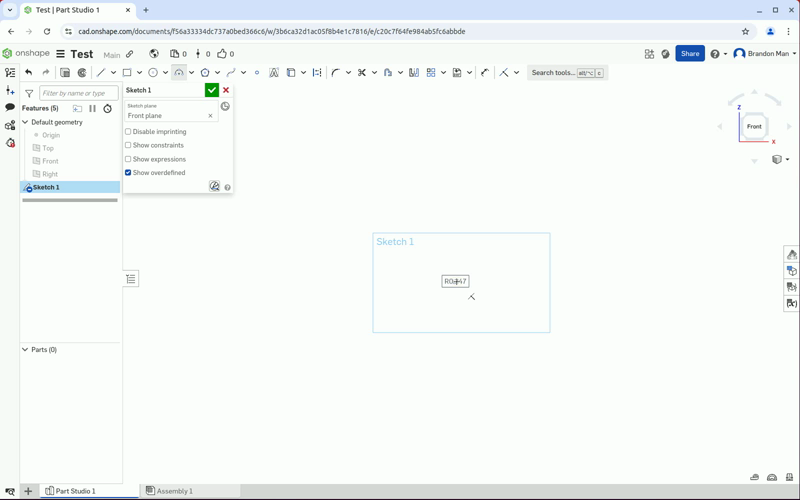
scroll(6)
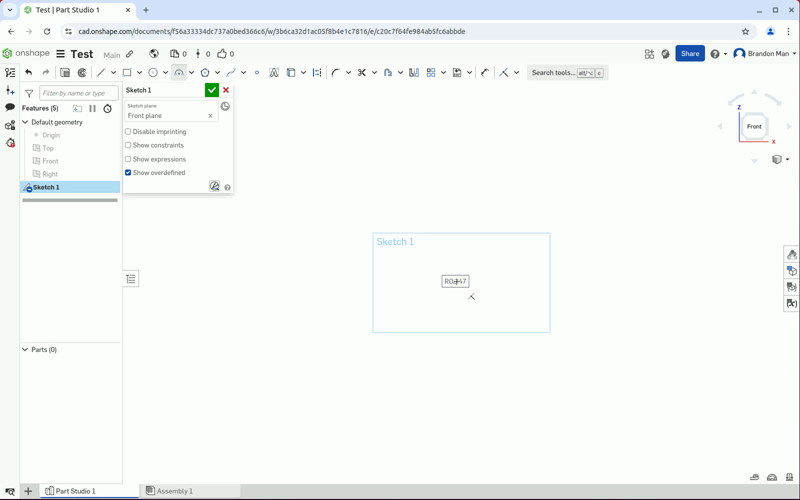
scroll(6)
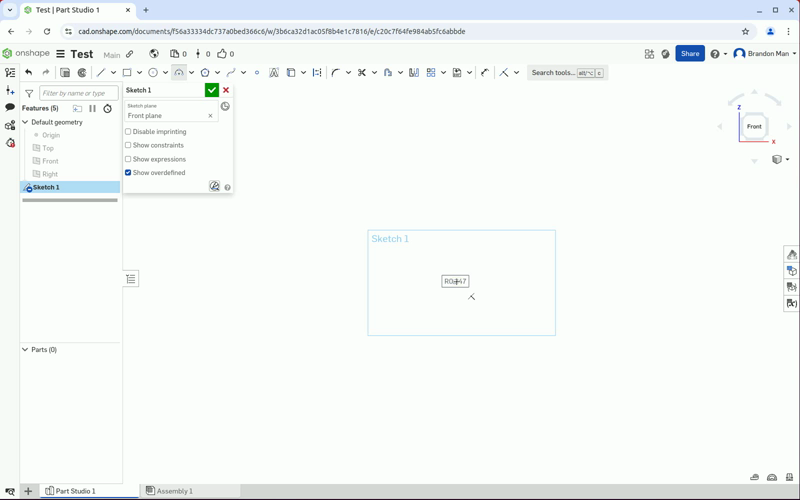
scroll(6)
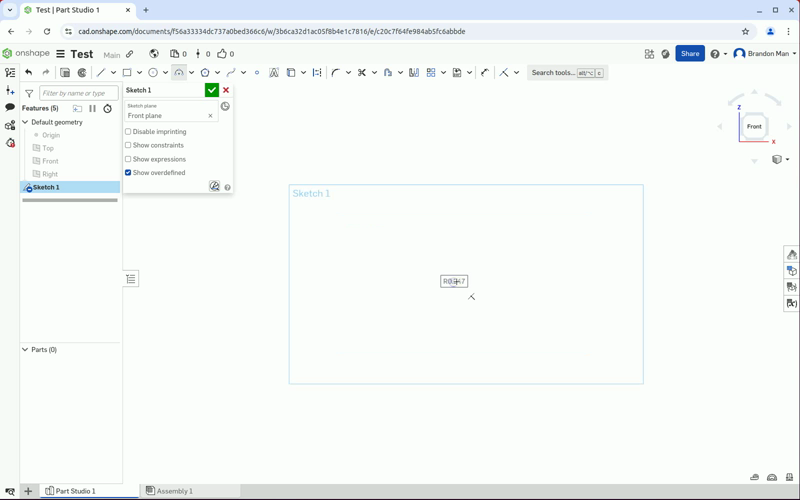
scroll(6)
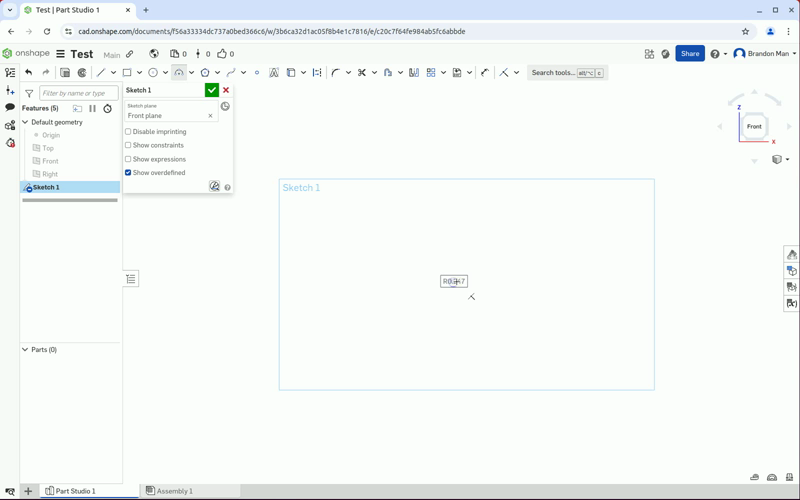
scroll(6)
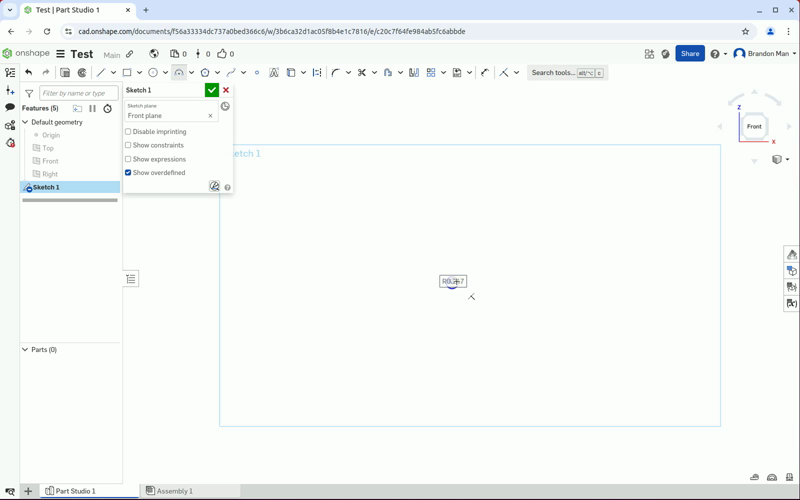
scroll(6)
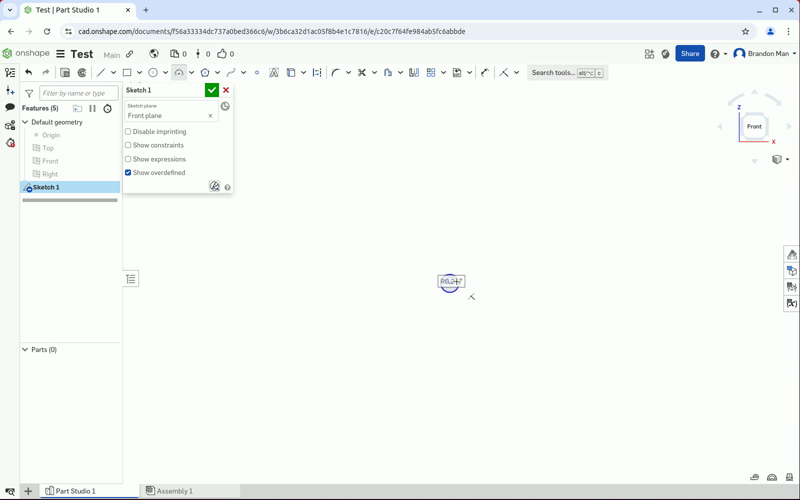
scroll(6)
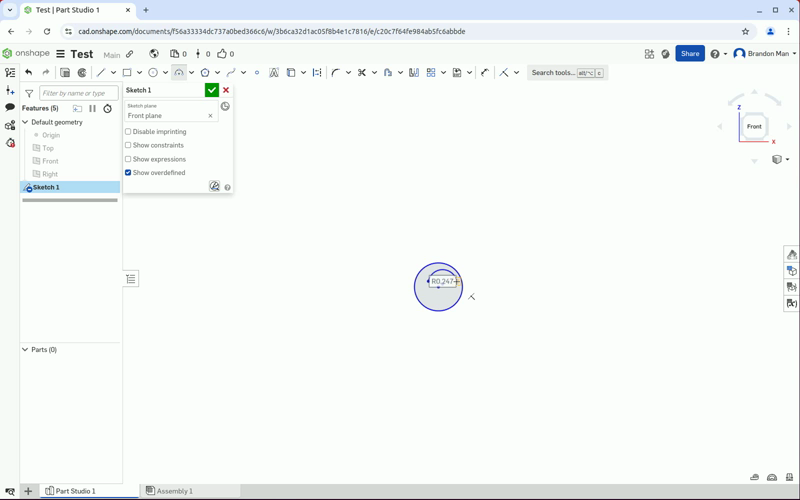
click(456, 281)
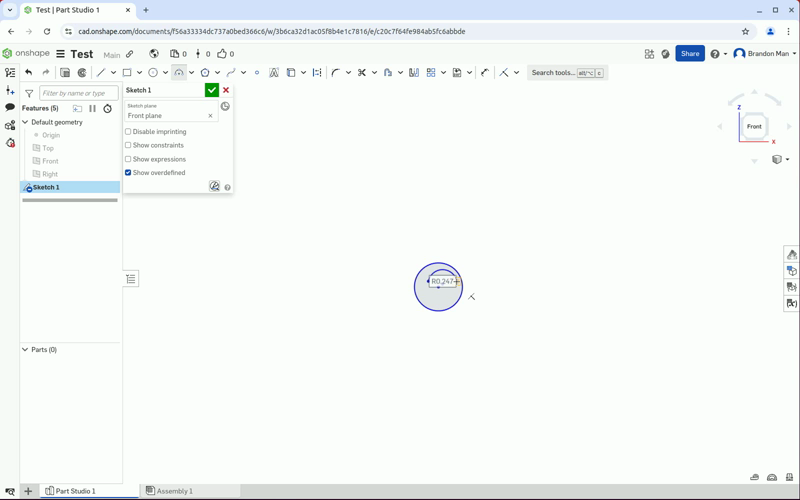
scroll(-6)
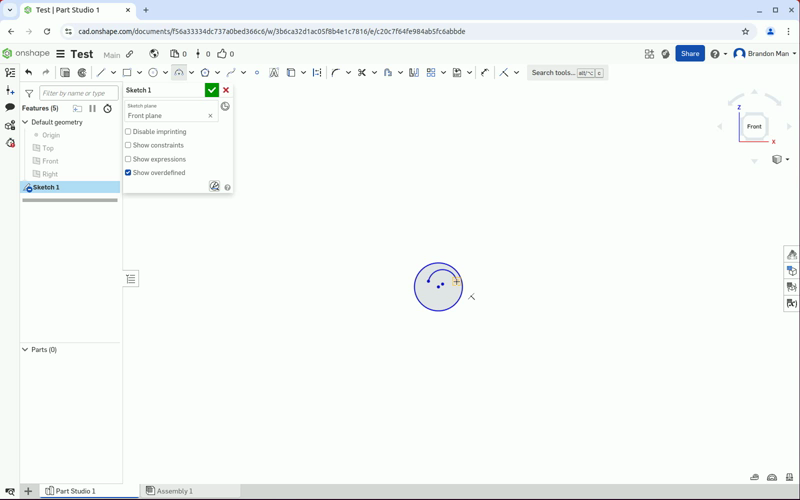
scroll(-6)
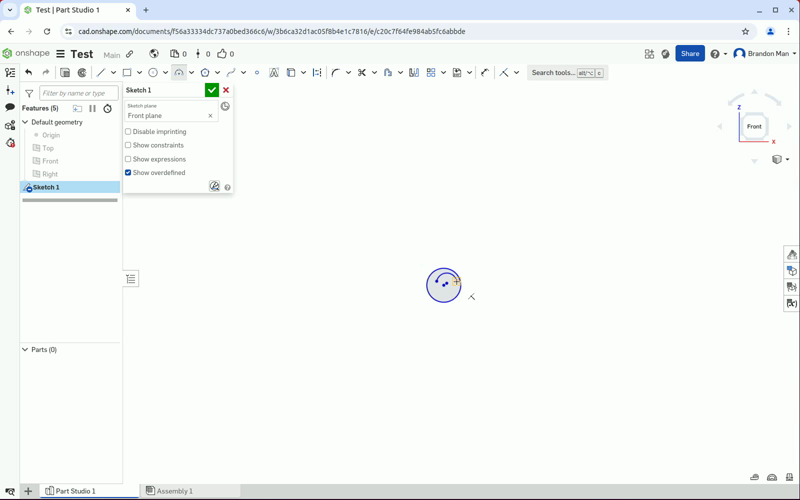
scroll(-6)
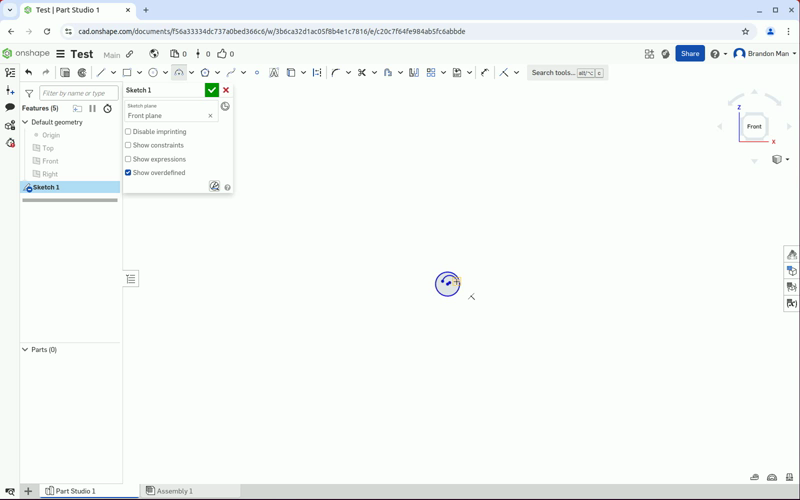
scroll(-6)
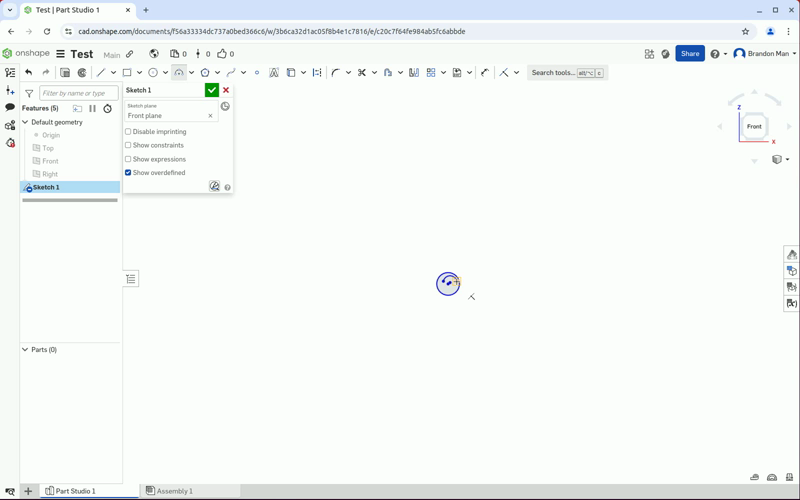
scroll(-6)
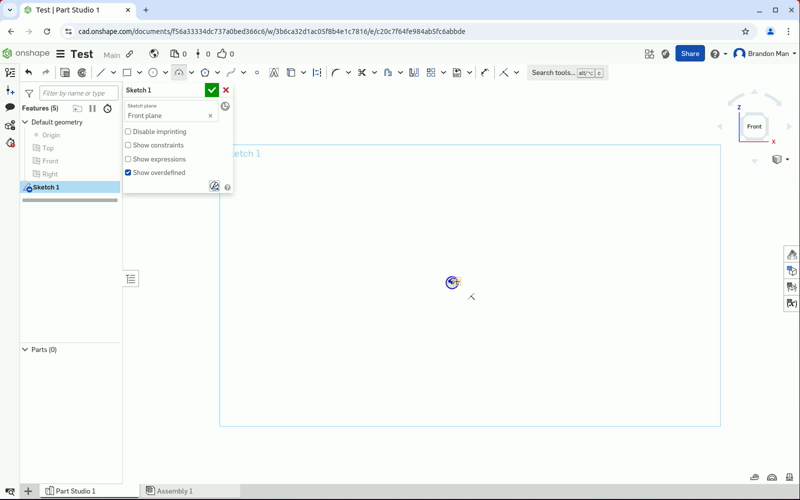
scroll(-6)
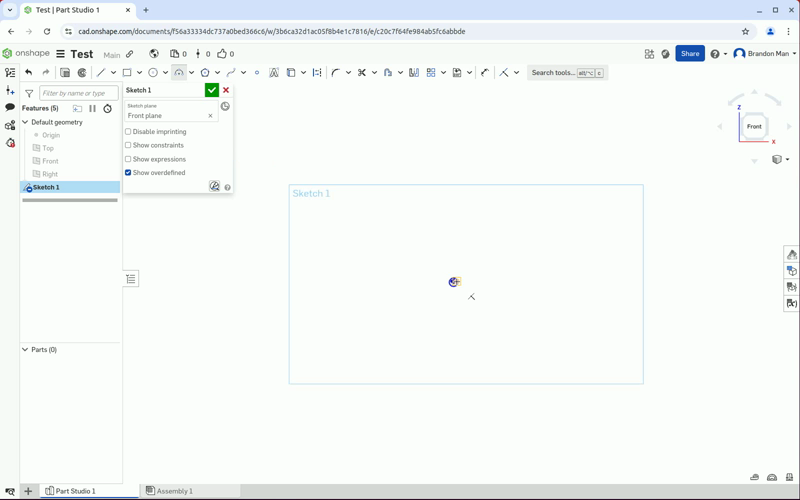
scroll(-6)
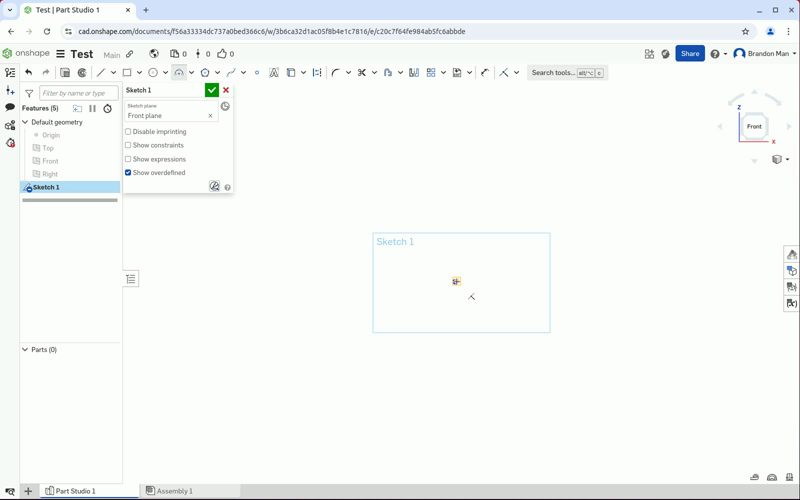
key_down(shift)
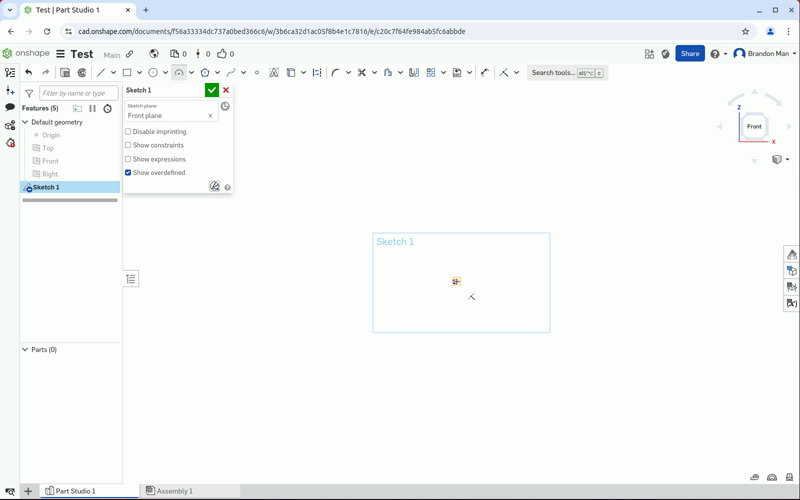
mouse_move(456, 281)
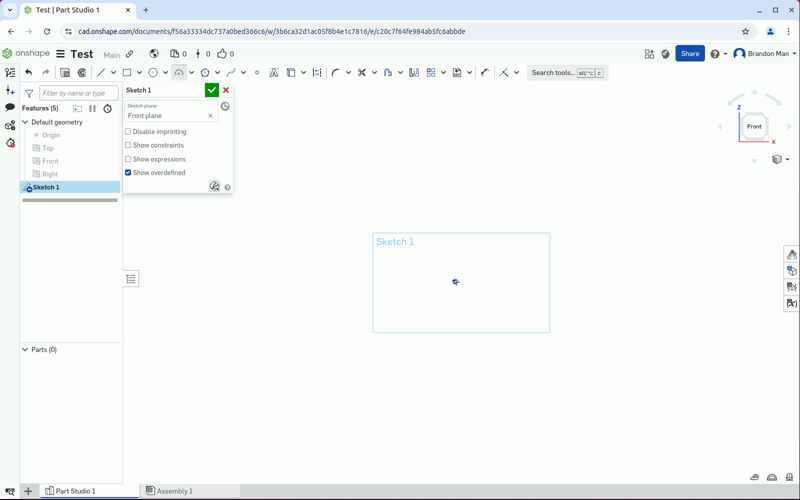
scroll(6)
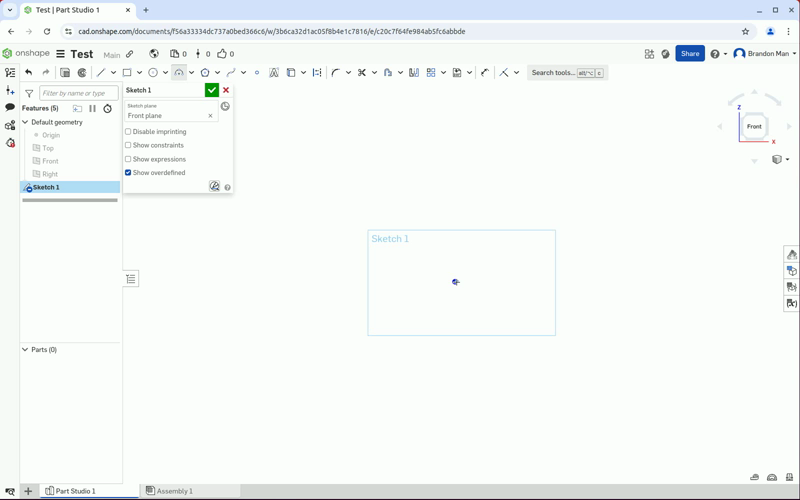
scroll(6)
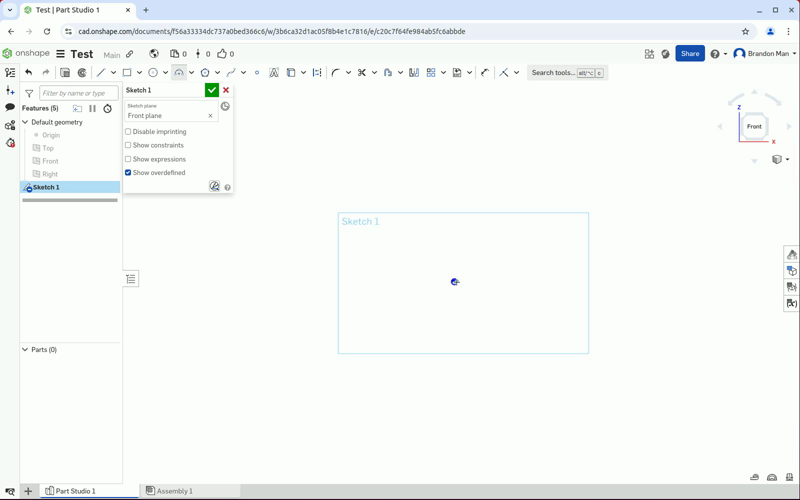
scroll(6)
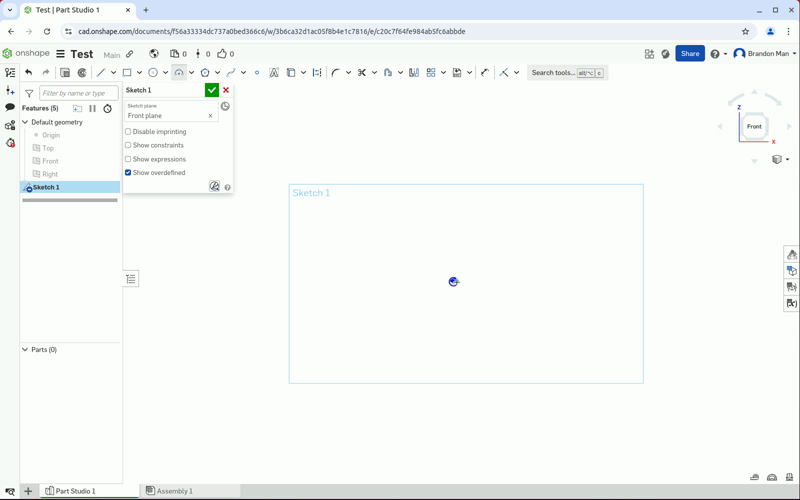
scroll(6)
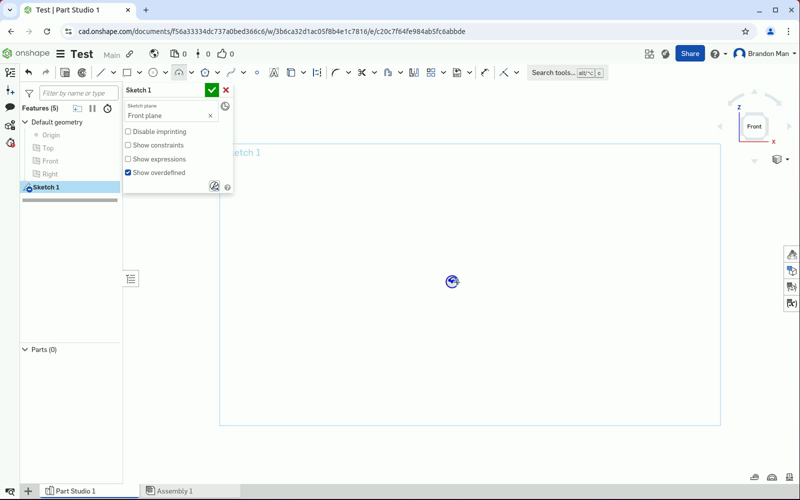
scroll(6)
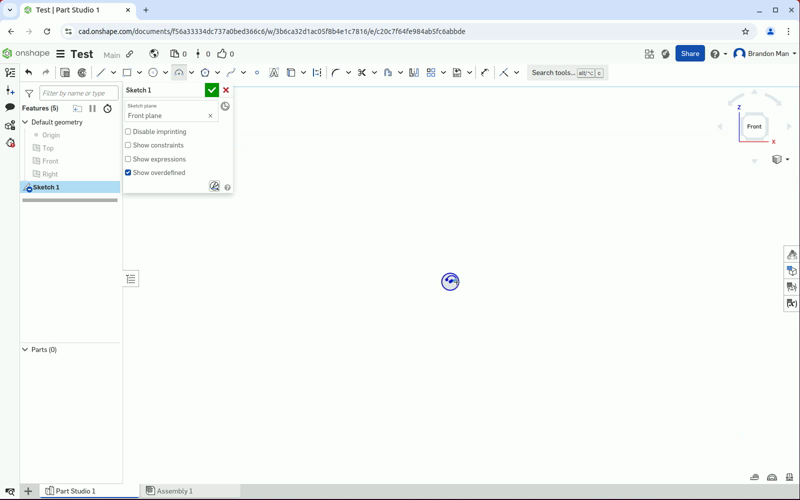
scroll(6)
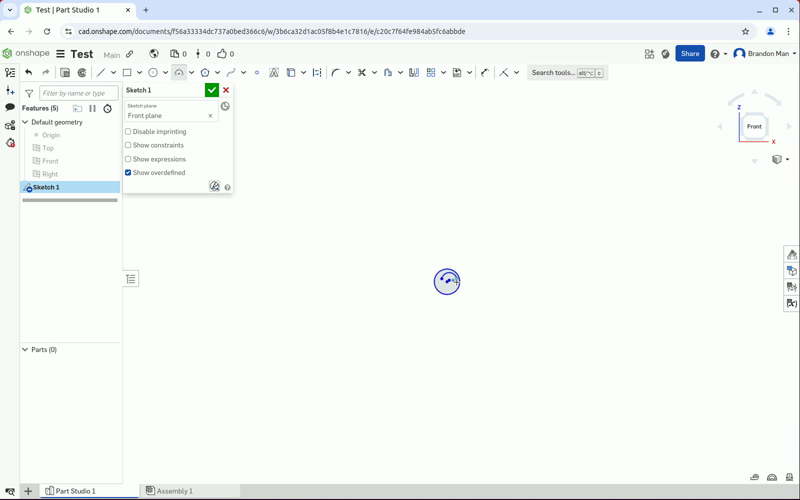
scroll(6)
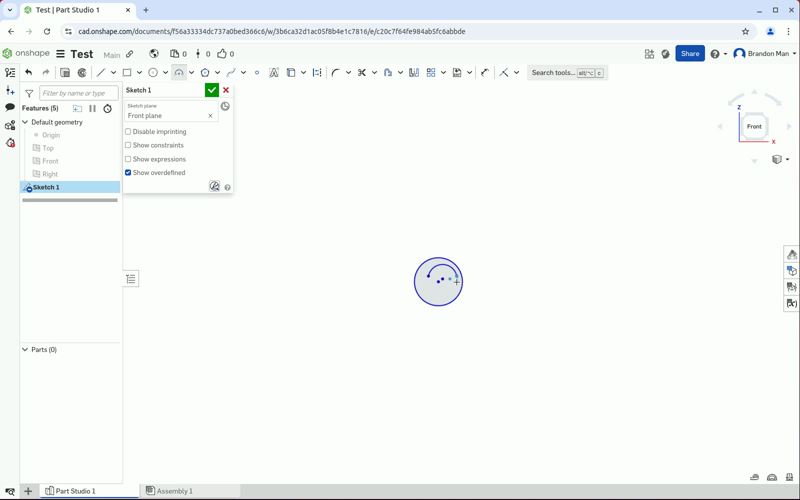
click(456, 281)
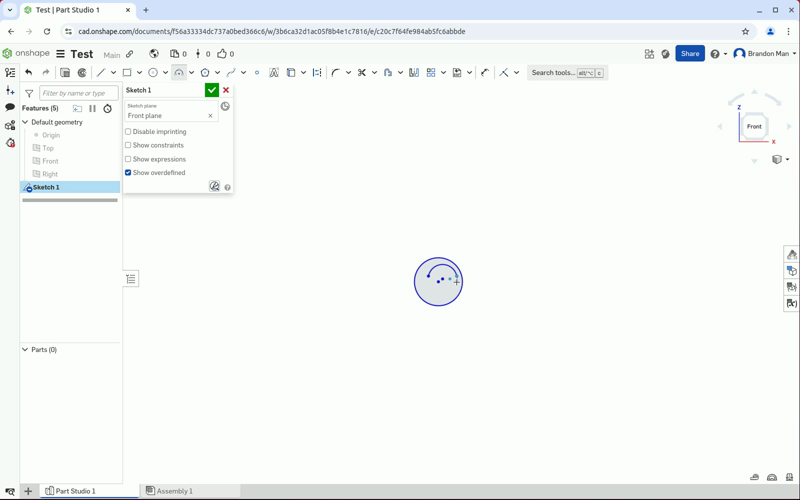
scroll(-6)
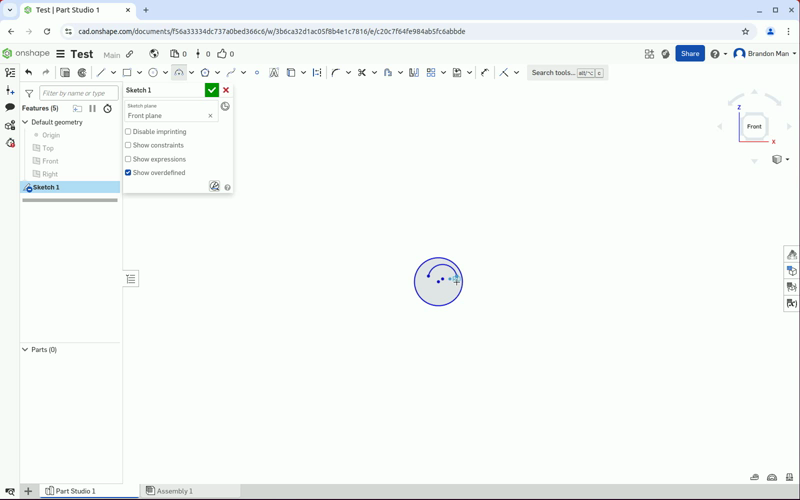
scroll(-6)
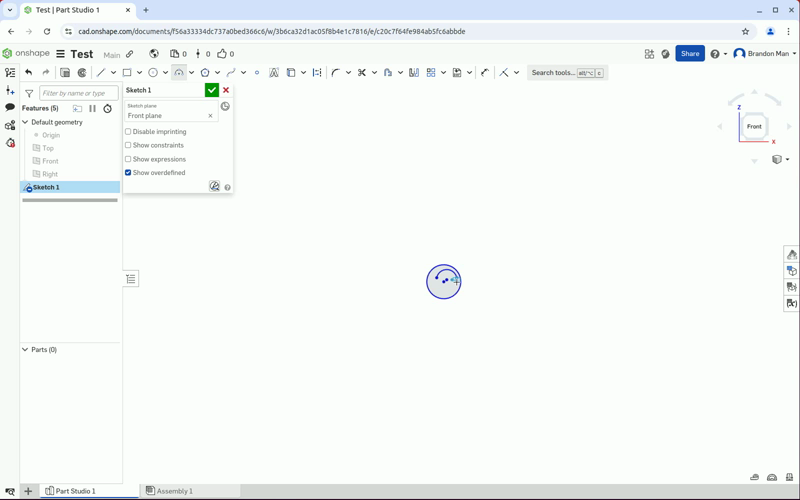
scroll(-6)
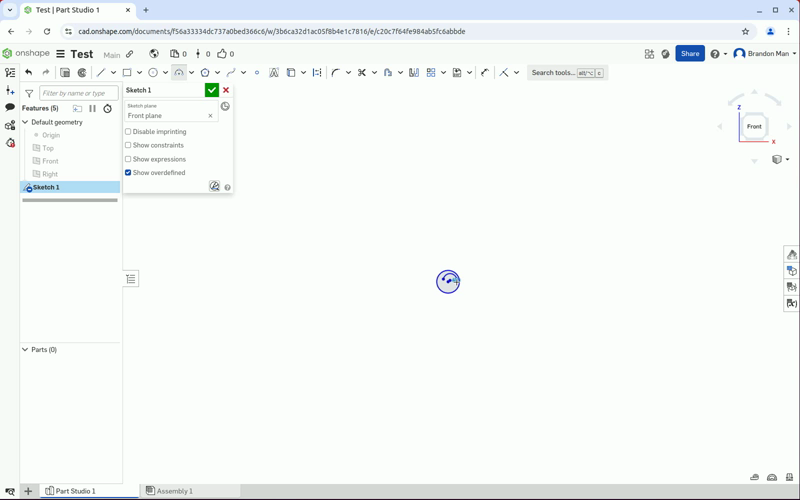
scroll(-6)
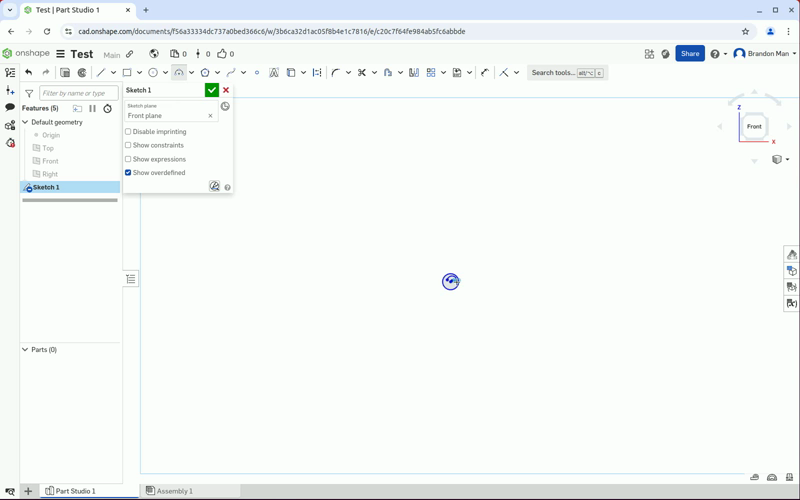
scroll(-6)
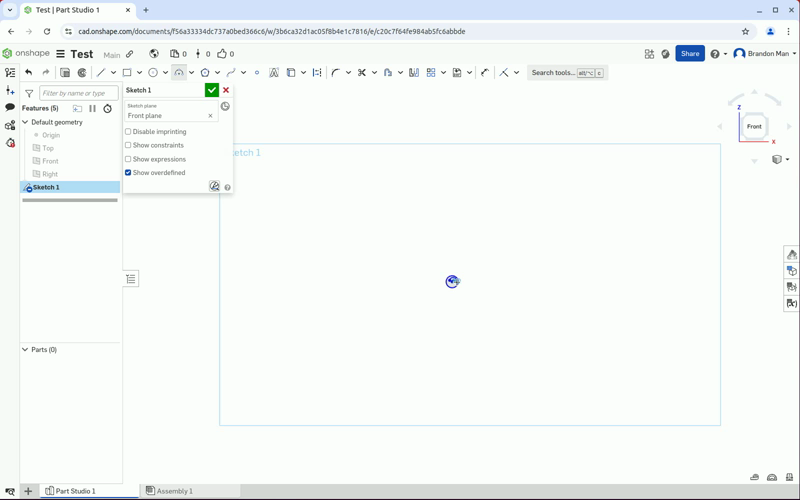
scroll(-6)
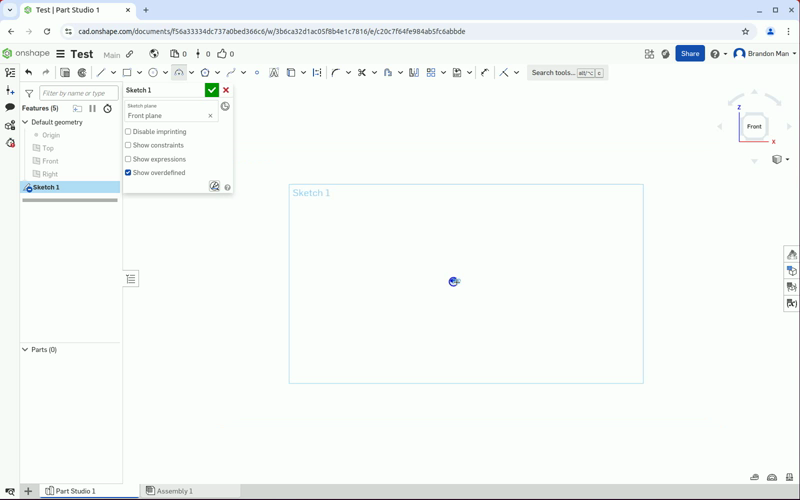
scroll(-6)
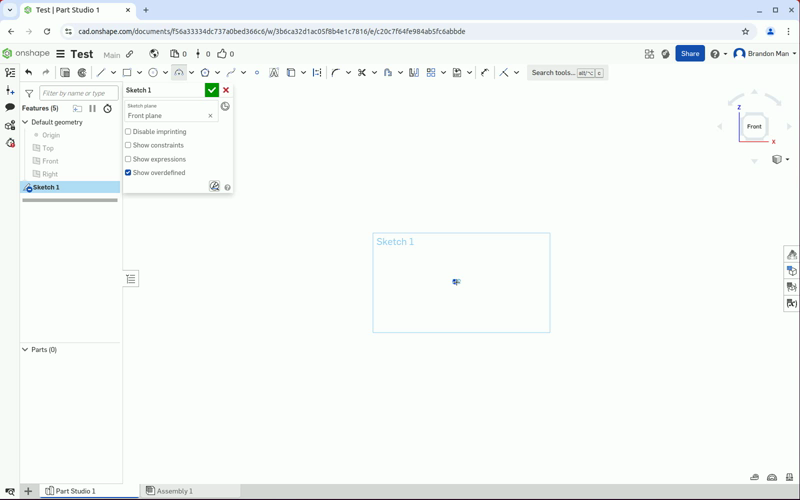
mouse_move(456, 281)
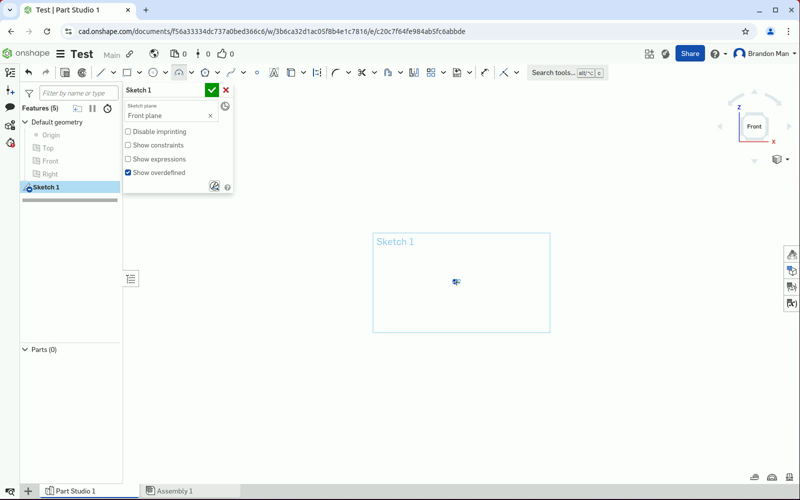
scroll(6)
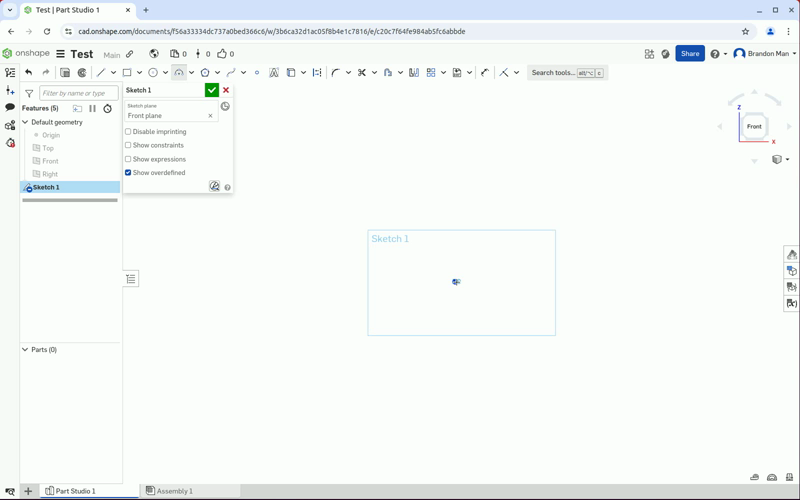
scroll(6)
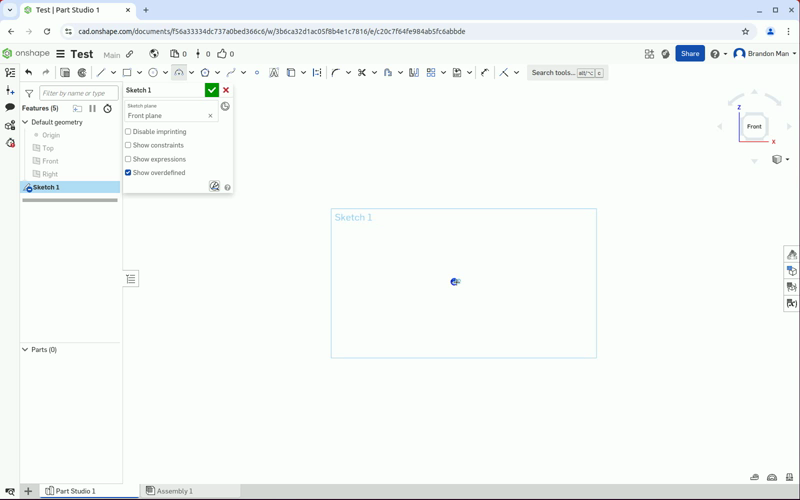
scroll(6)
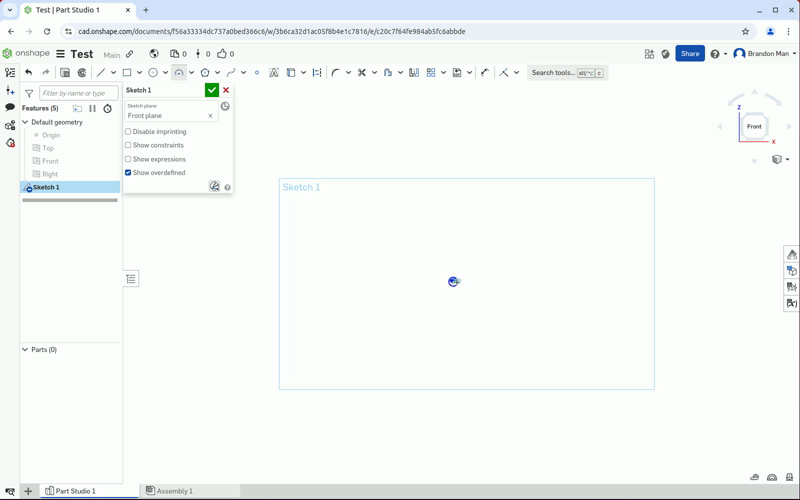
scroll(6)
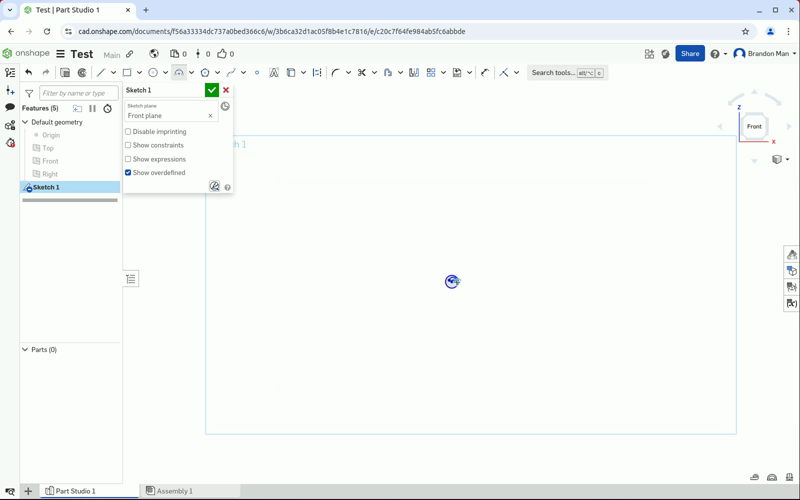
scroll(6)
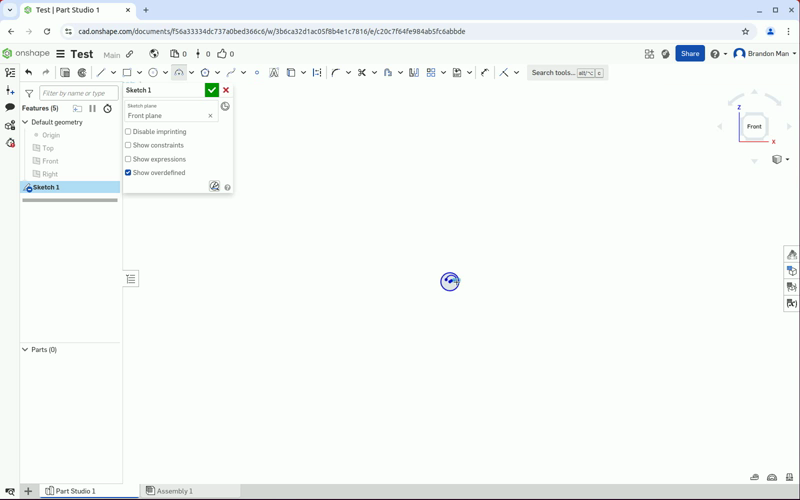
scroll(6)
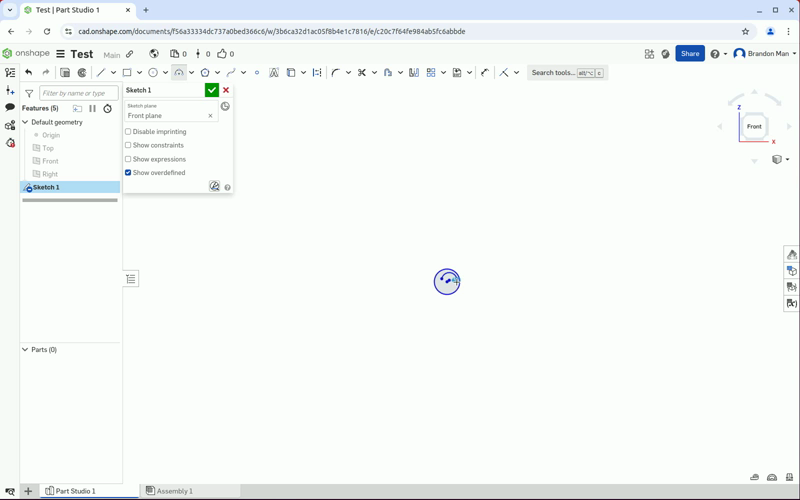
scroll(6)
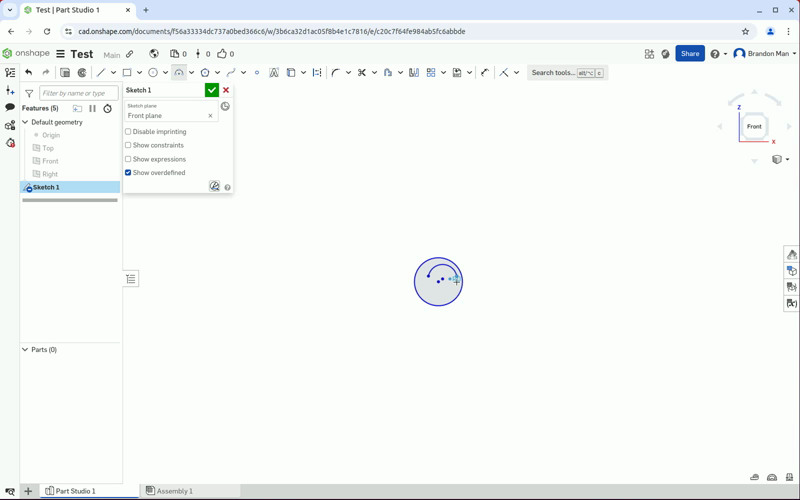
click(456, 281)
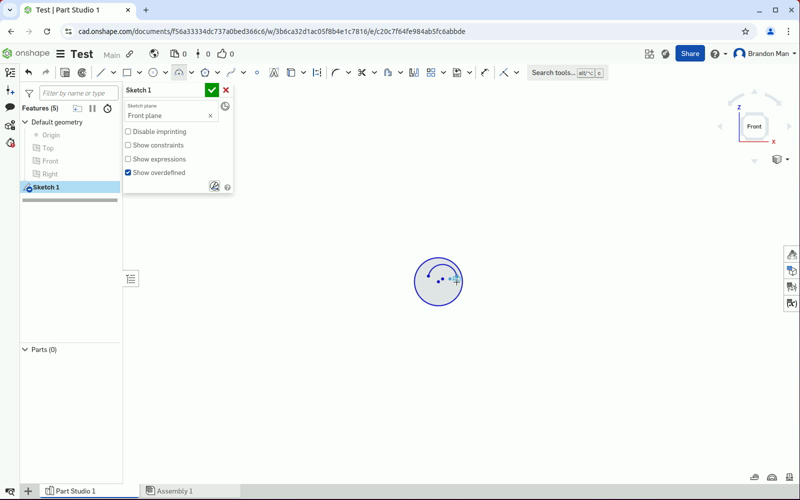
scroll(-6)
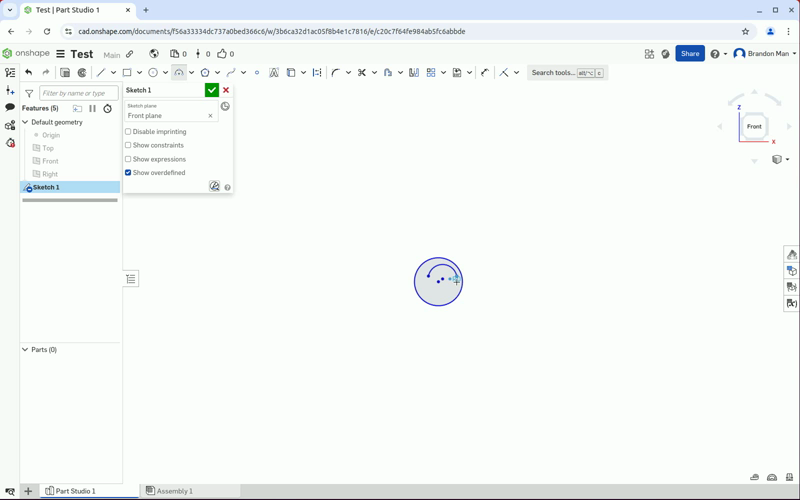
scroll(-6)
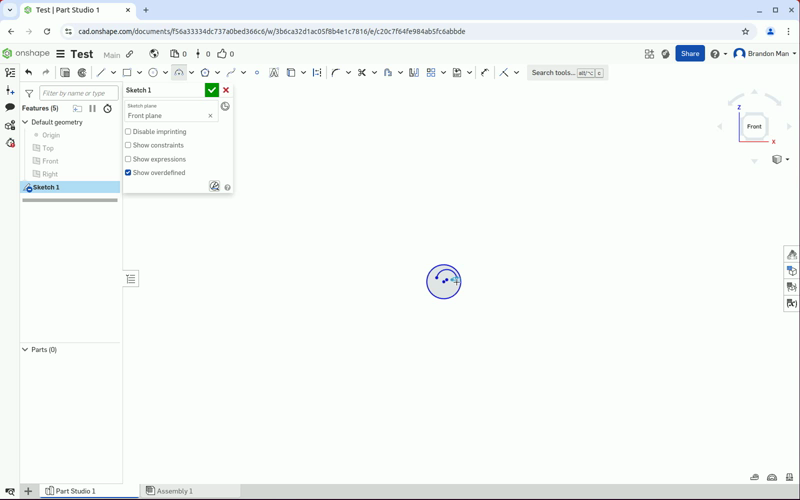
scroll(-6)
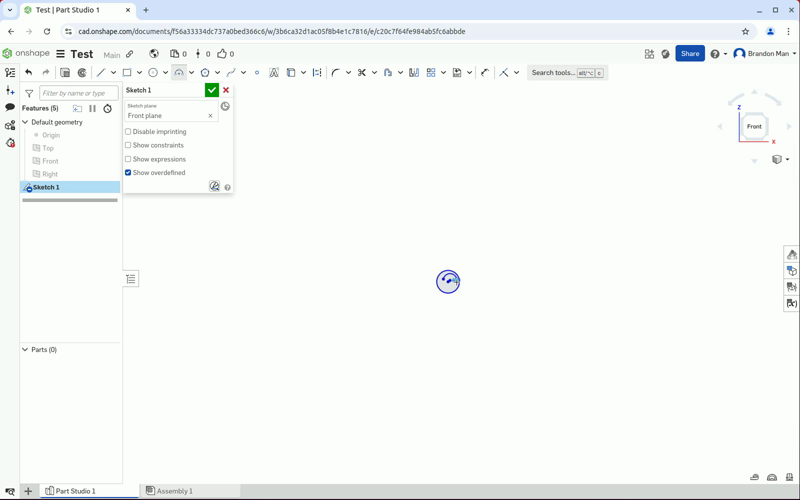
scroll(-6)
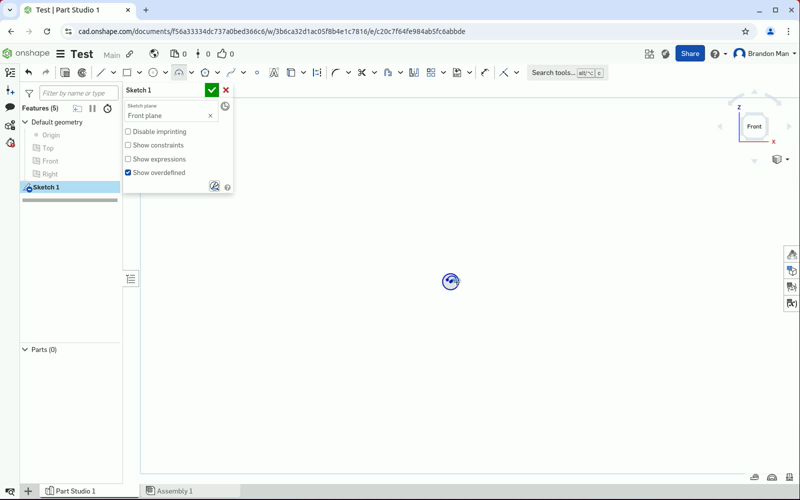
scroll(-6)
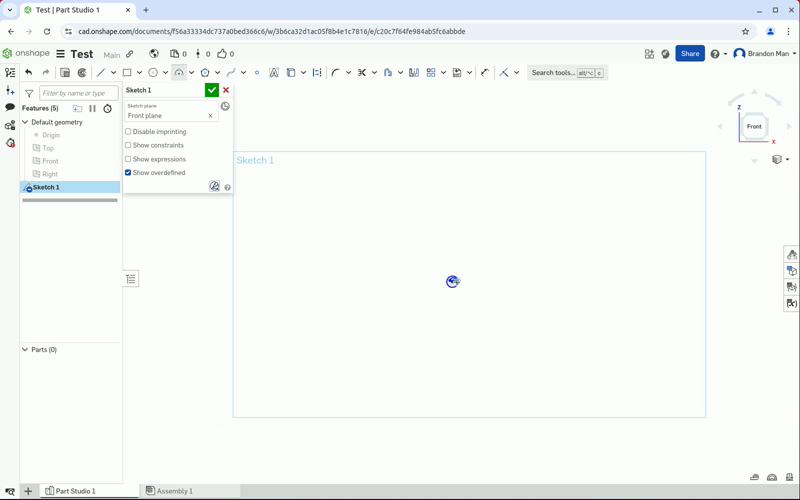
scroll(-6)
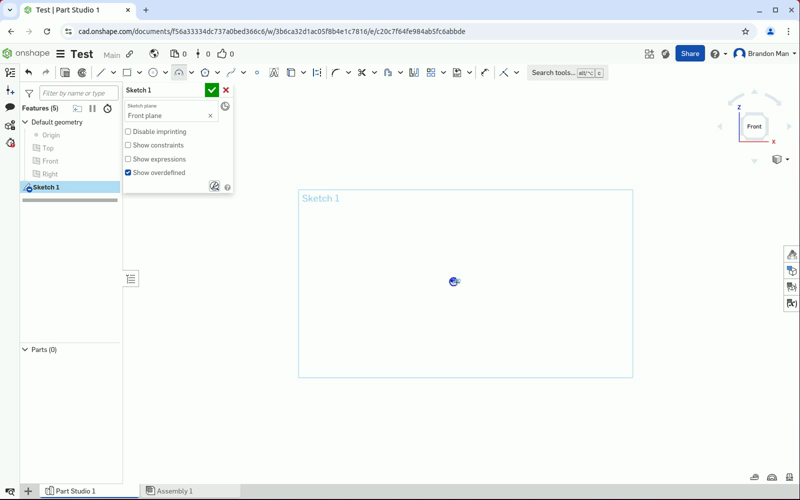
scroll(-6)
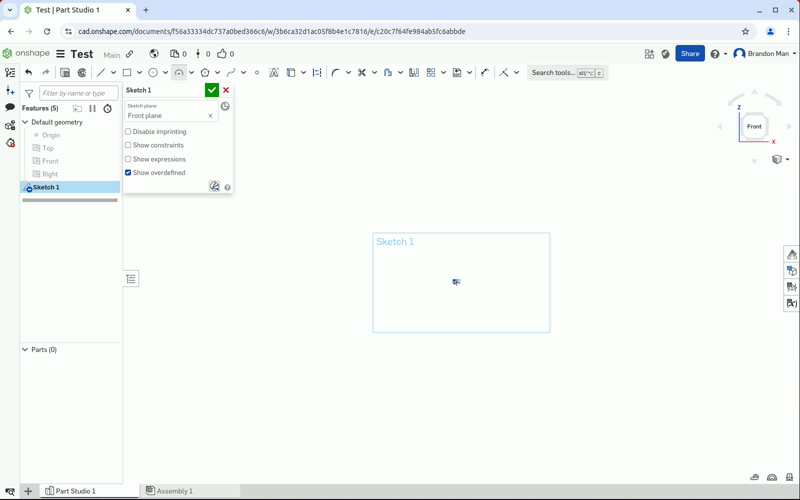
key_up(shift)
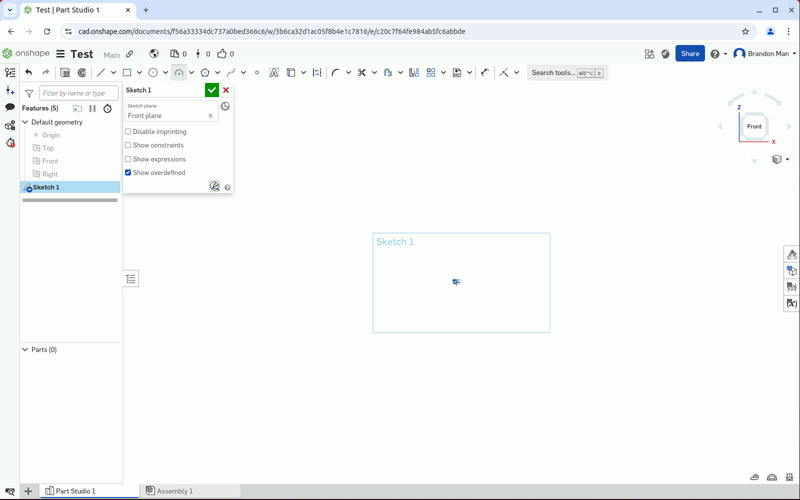
mouse_move(456, 281)
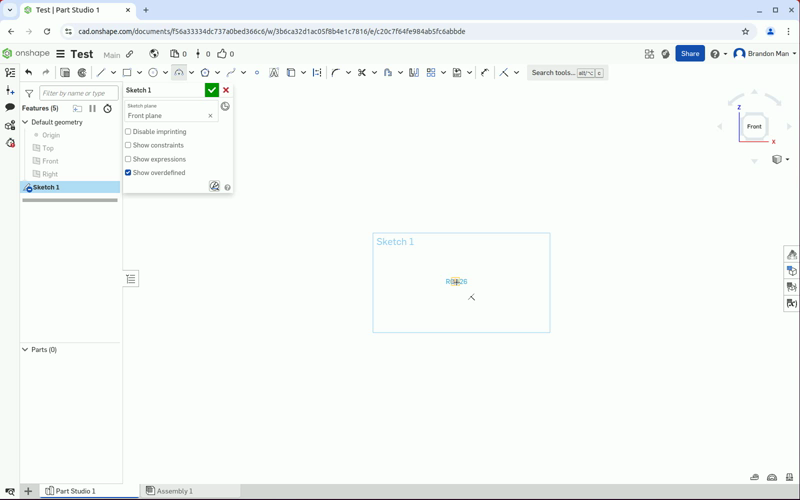
scroll(6)
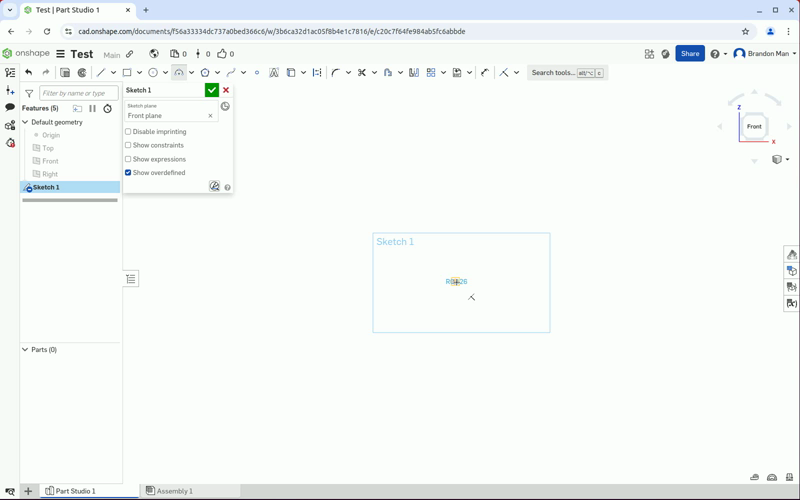
scroll(6)
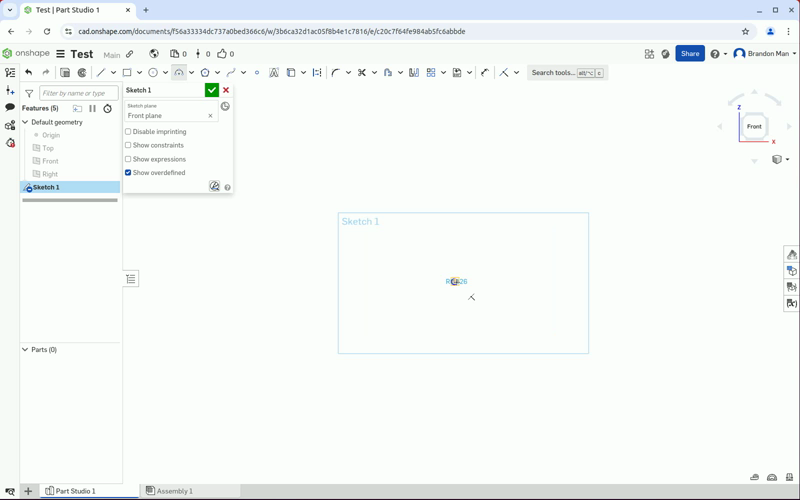
scroll(6)
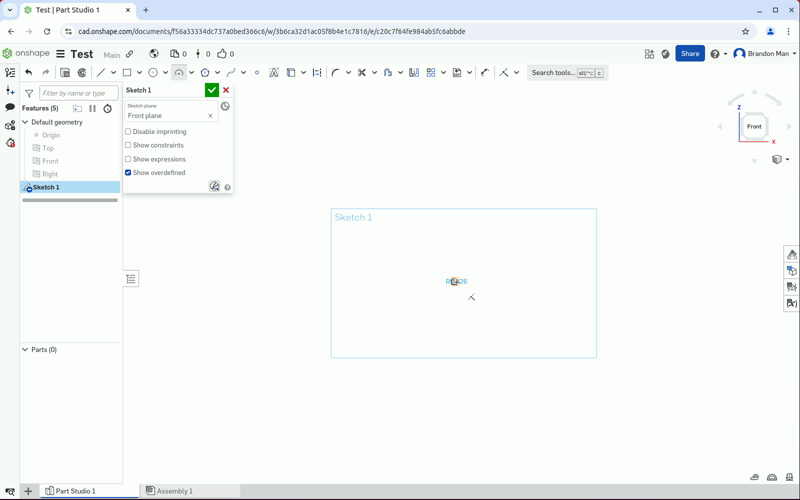
scroll(6)
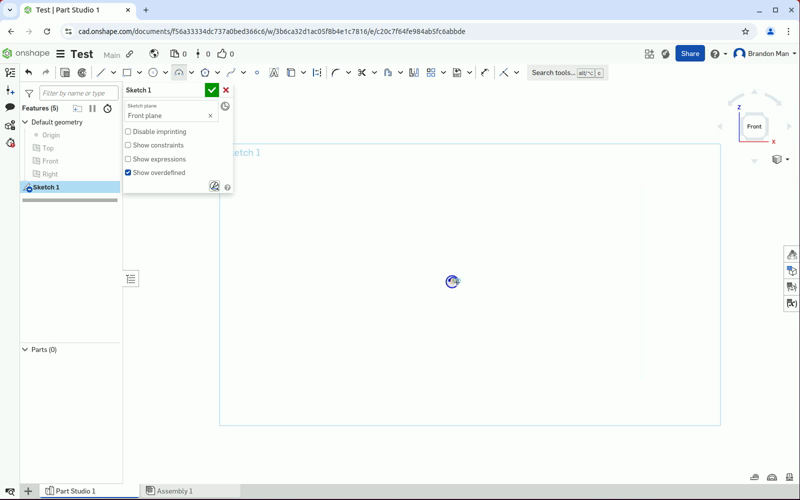
scroll(6)
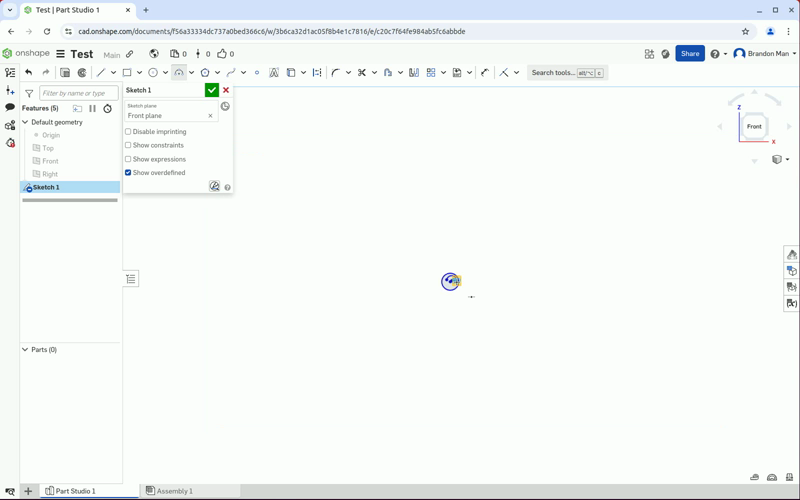
scroll(6)
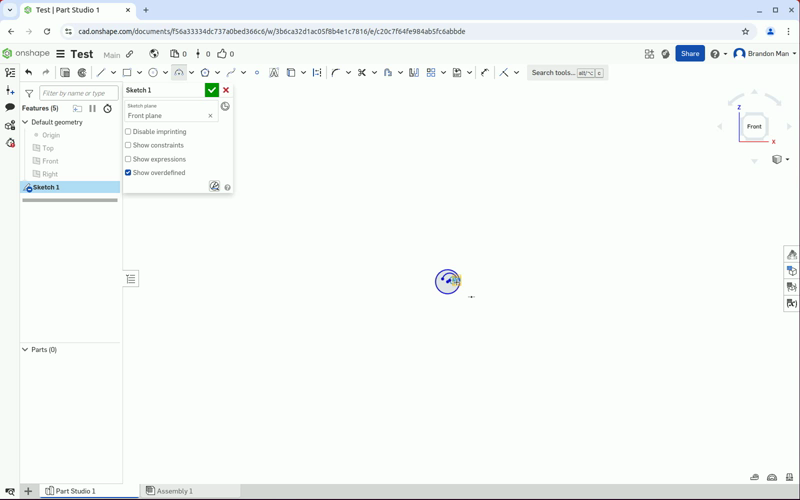
scroll(6)
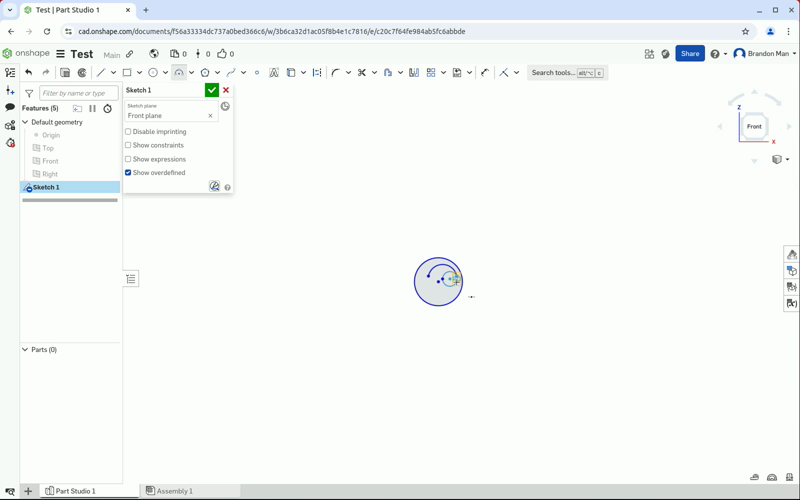
click(456, 281)
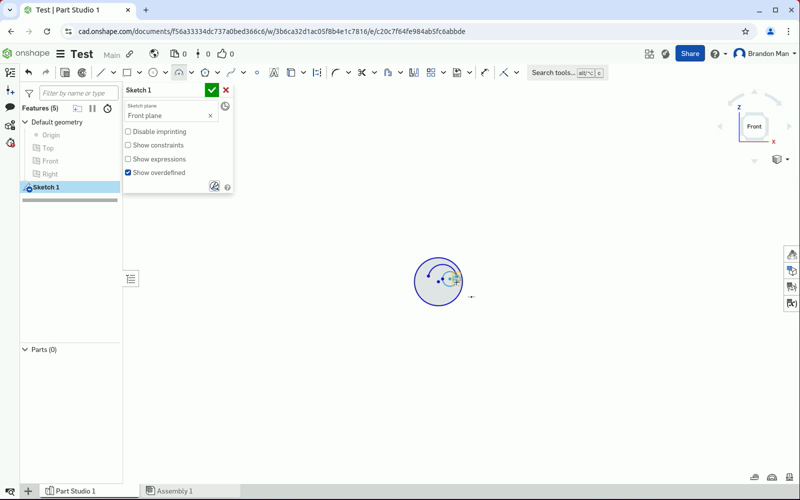
scroll(-6)
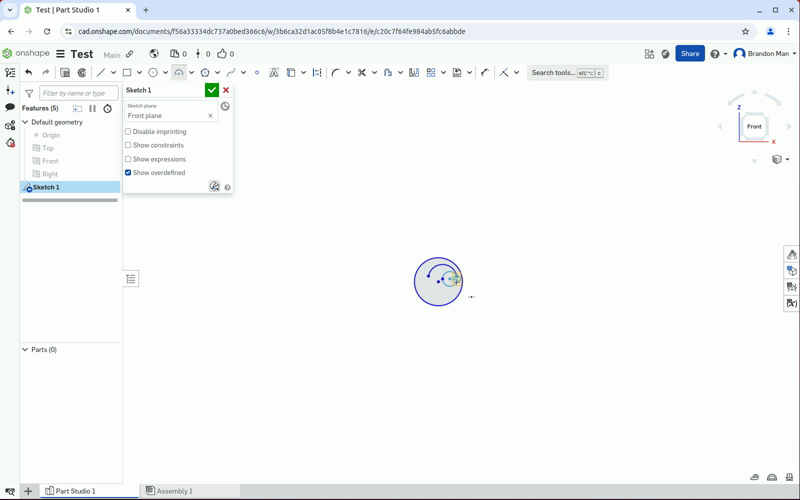
scroll(-6)
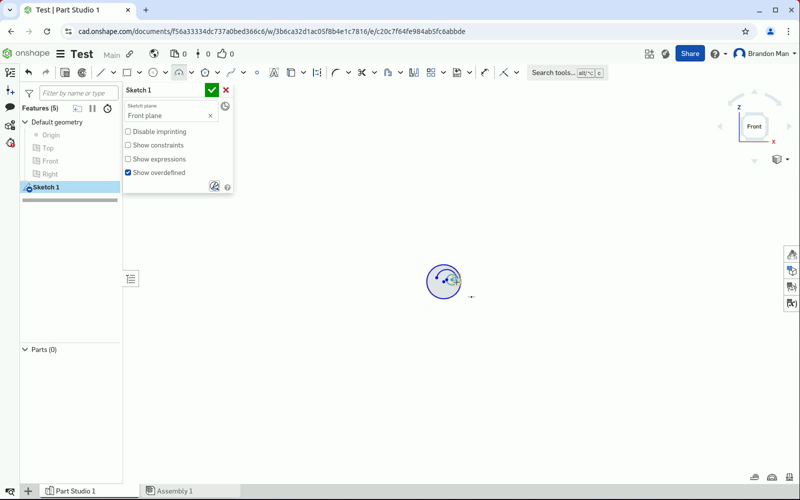
scroll(-6)
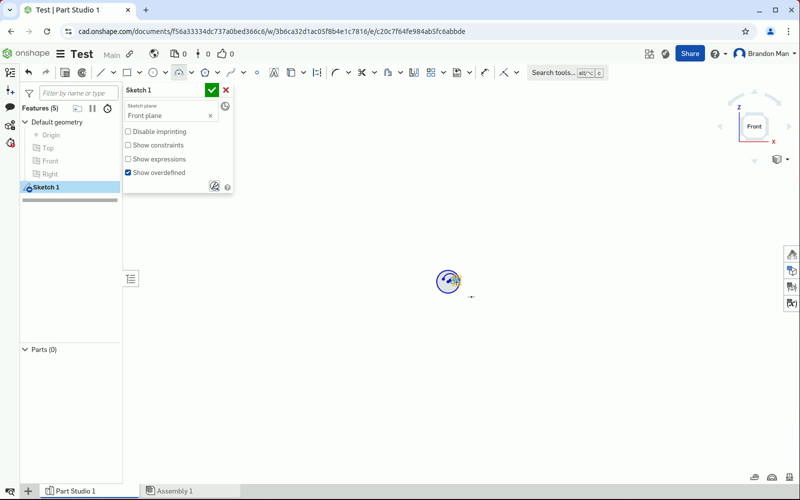
scroll(-6)
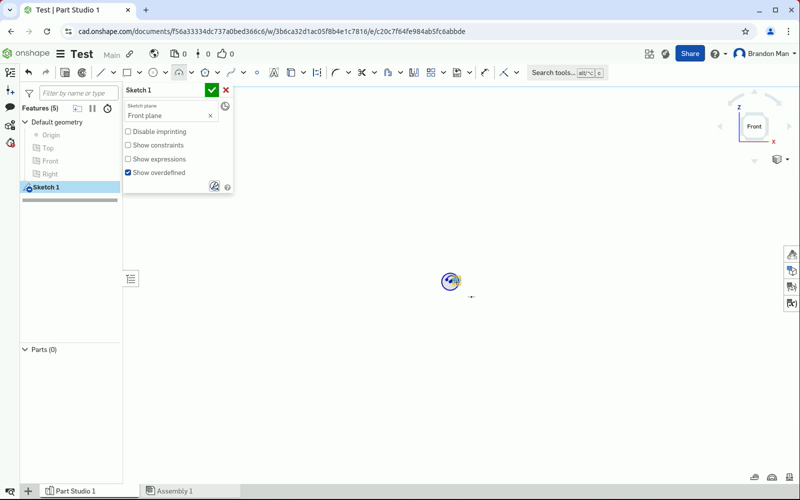
scroll(-6)
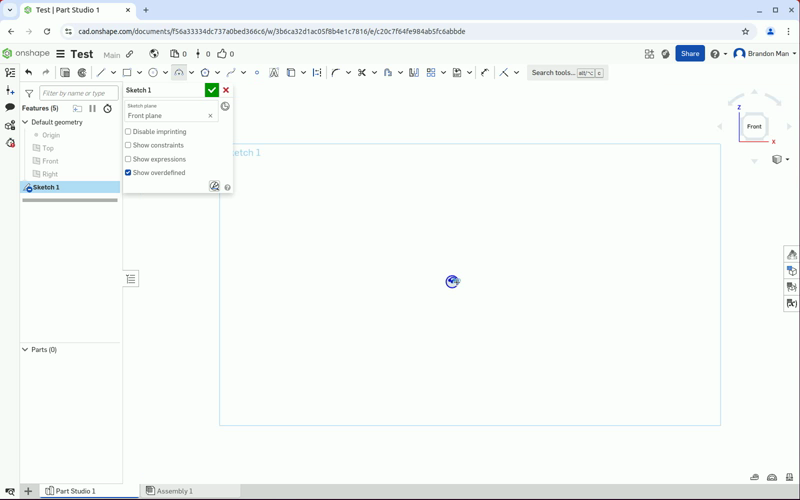
scroll(-6)
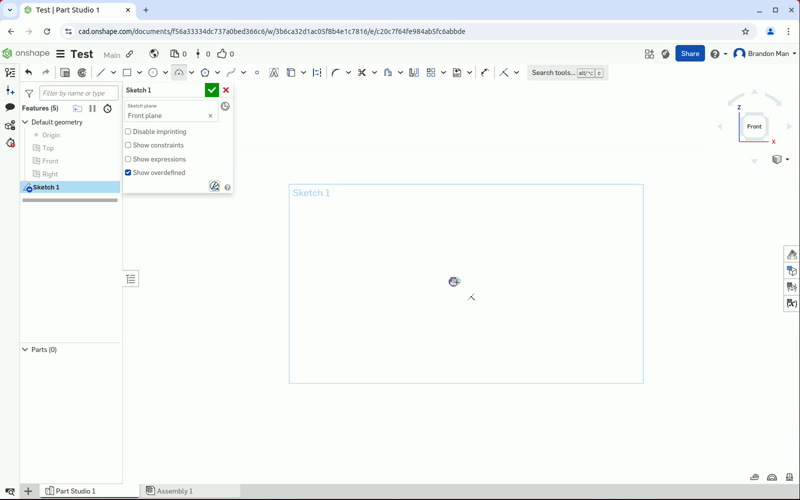
scroll(-6)
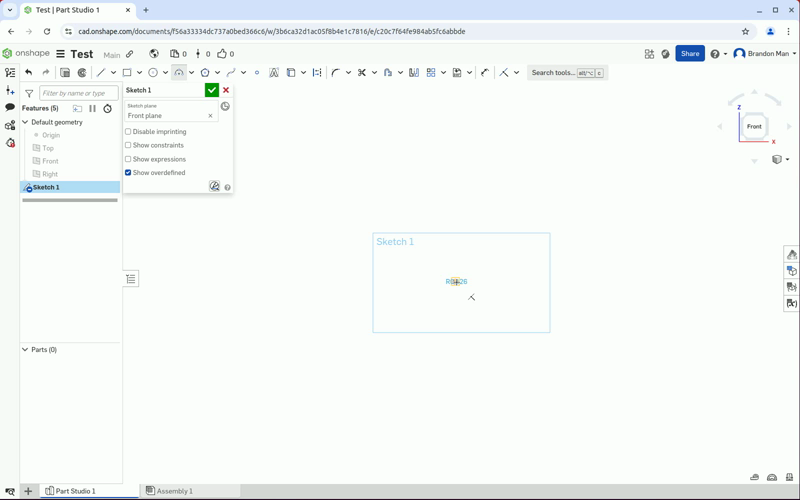
key_down(shift)
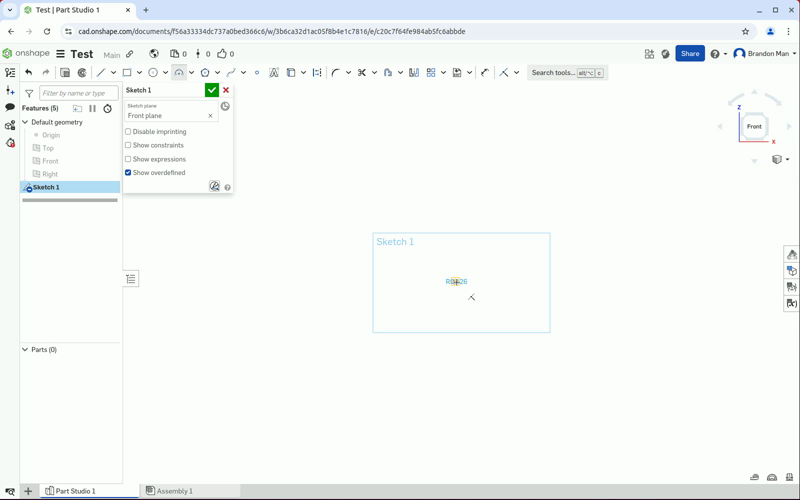
mouse_move(454, 281)
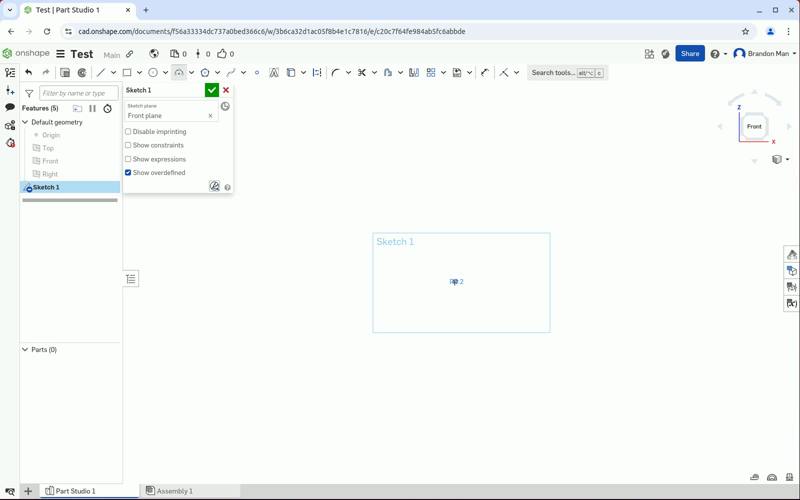
scroll(6)
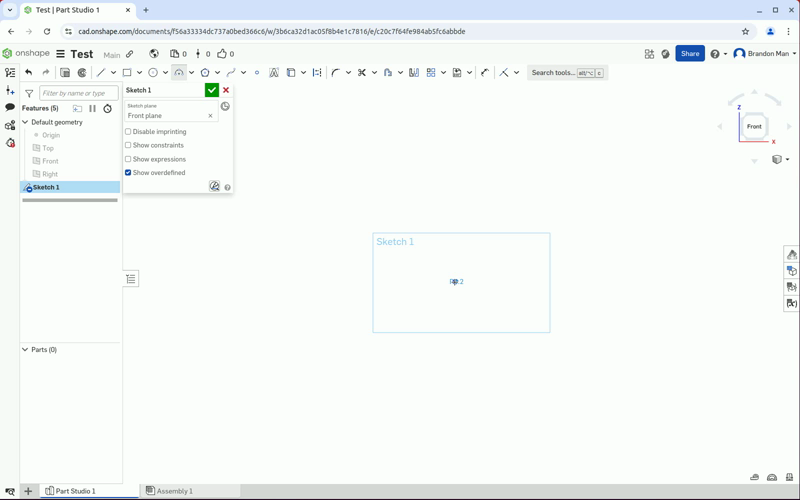
scroll(6)
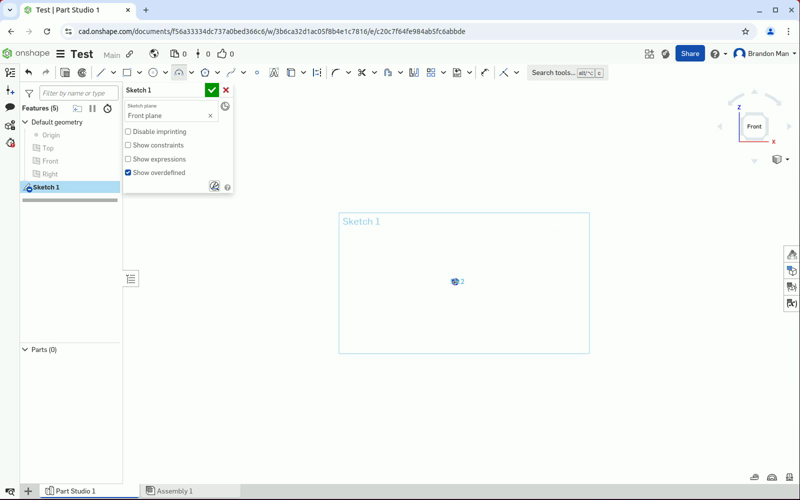
scroll(6)
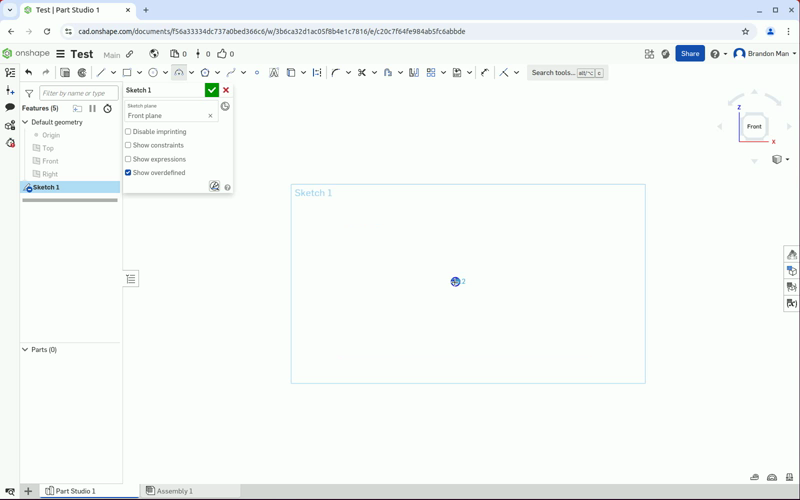
scroll(6)
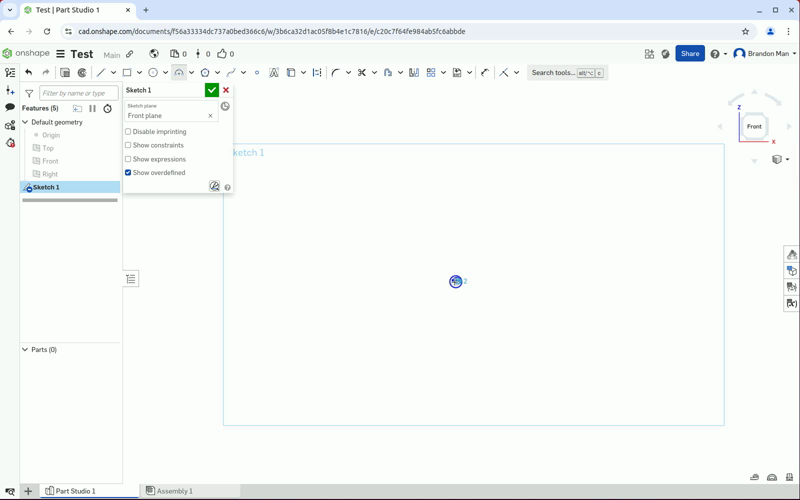
scroll(6)
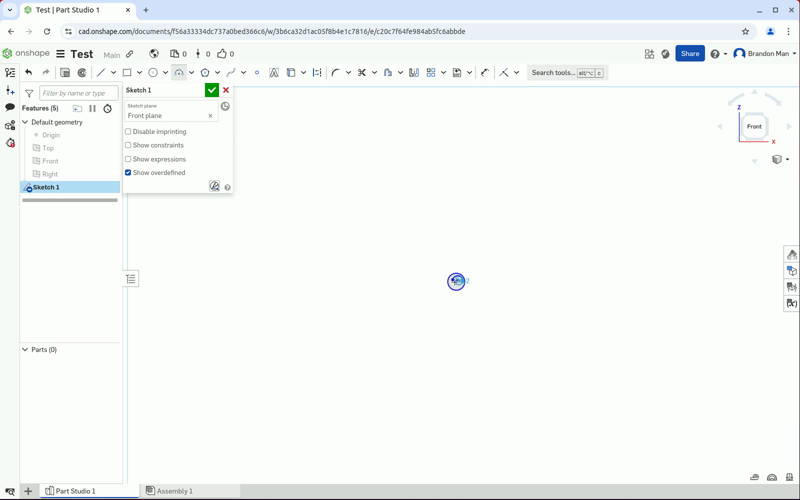
scroll(6)
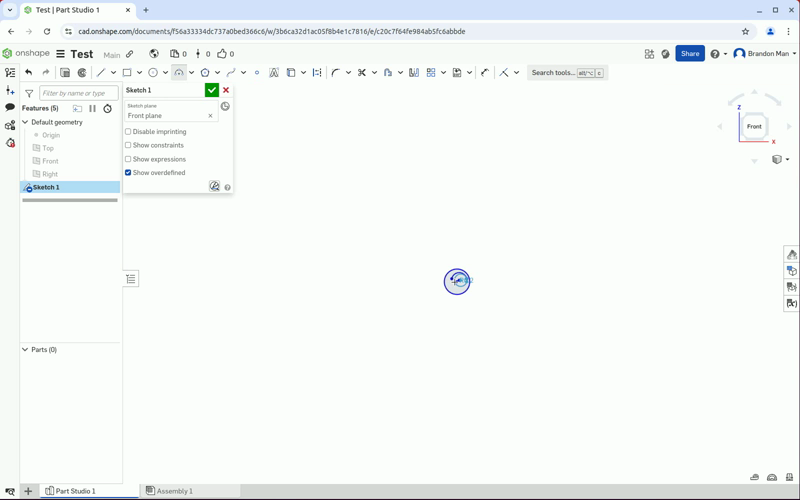
scroll(6)
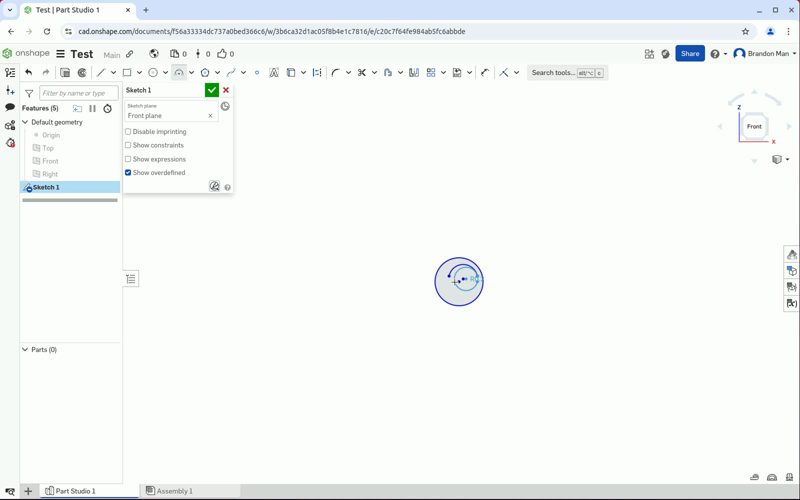
click(454, 281)
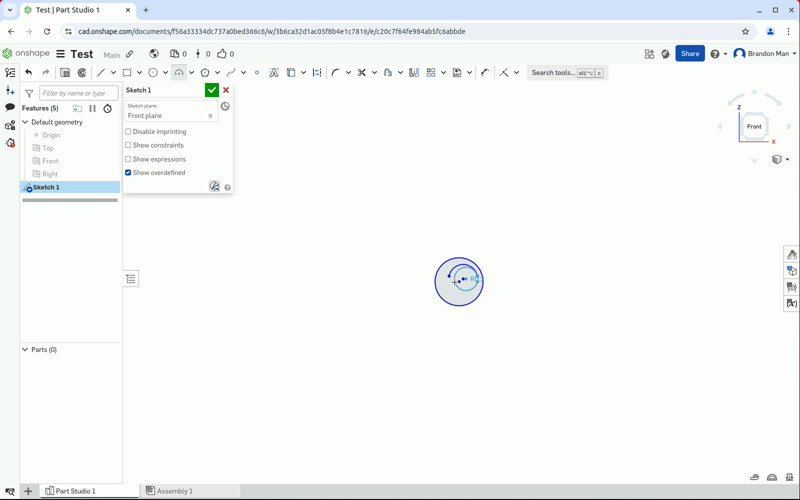
scroll(-6)
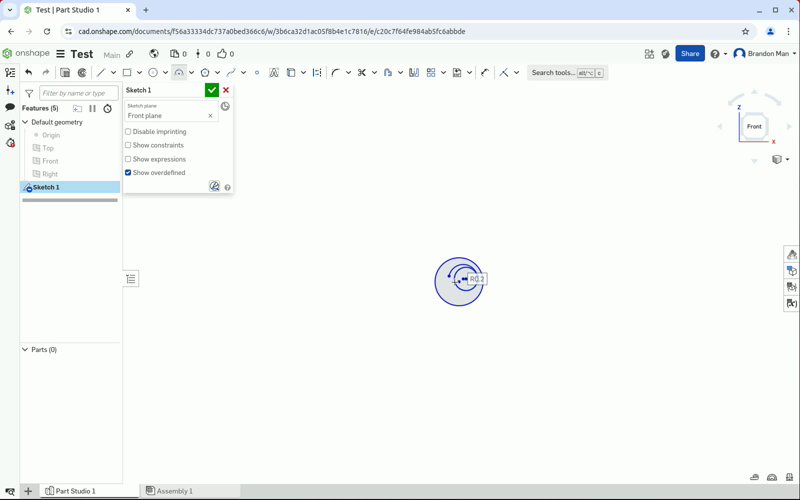
scroll(-6)
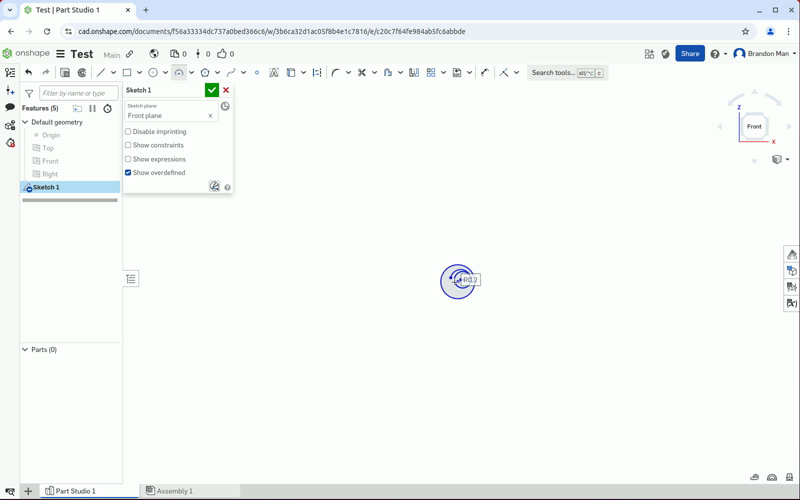
scroll(-6)
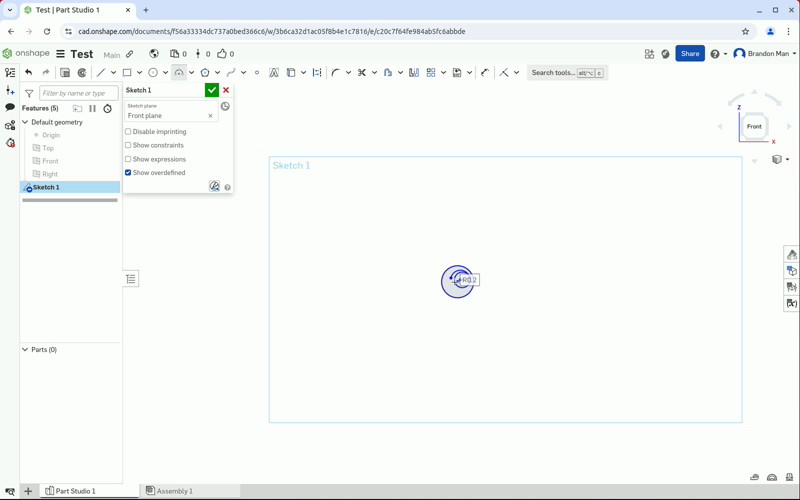
scroll(-6)
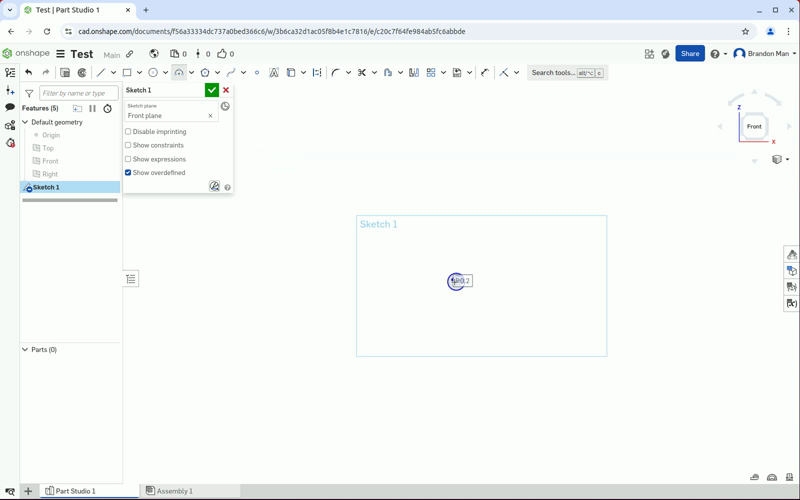
scroll(-6)
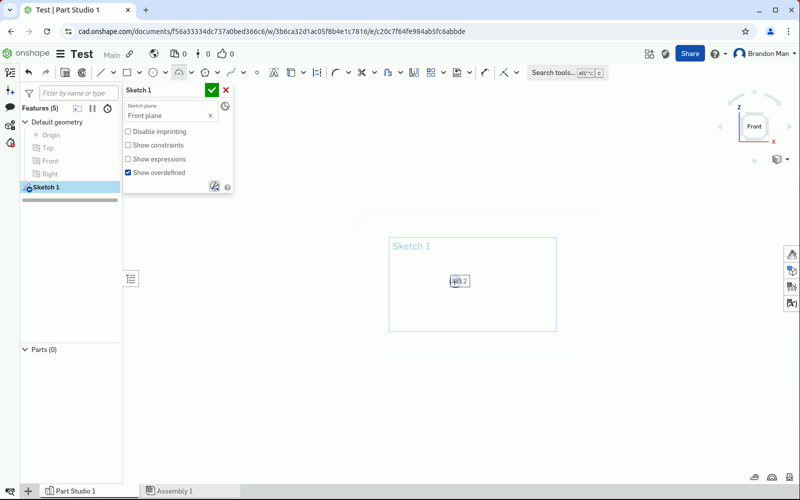
scroll(-6)
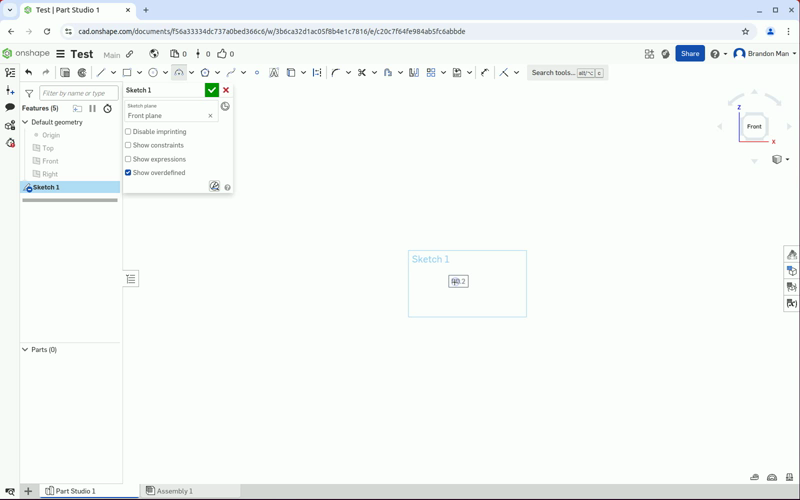
scroll(-6)
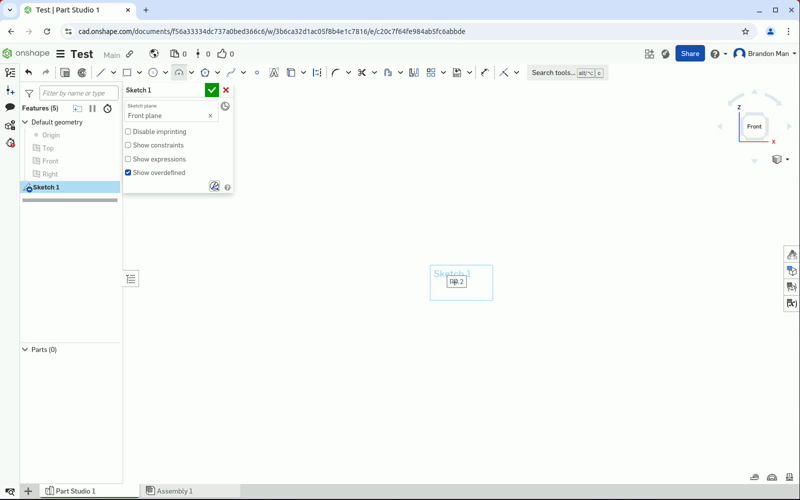
mouse_move(455, 281)
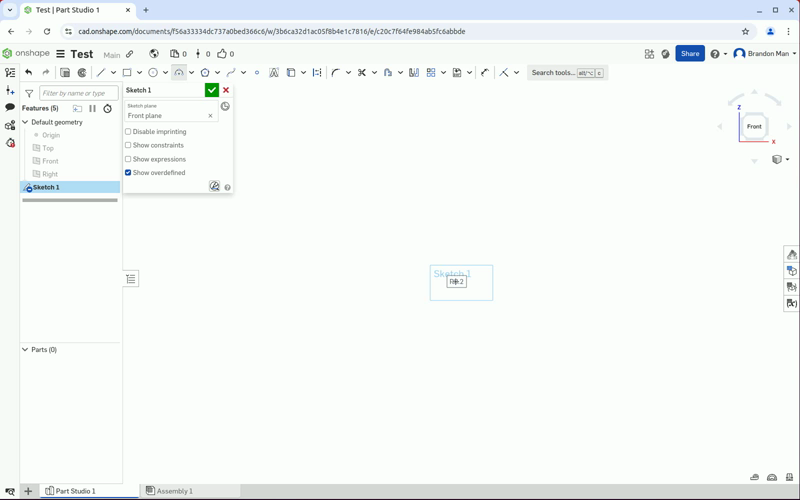
scroll(6)
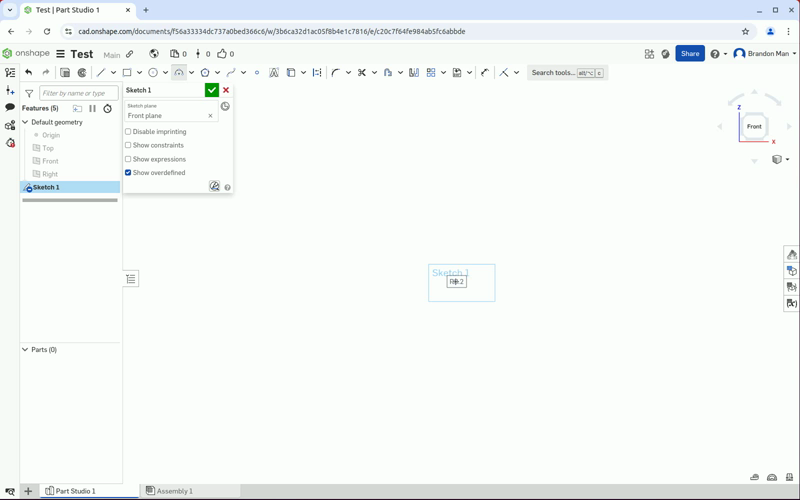
scroll(6)
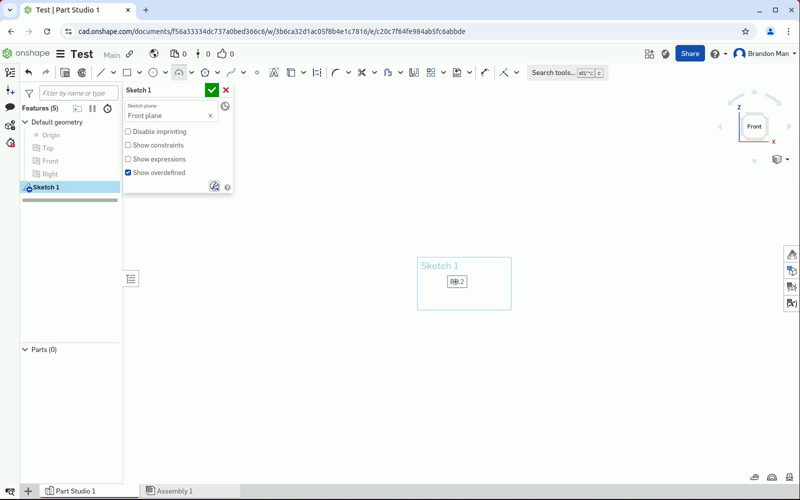
scroll(6)
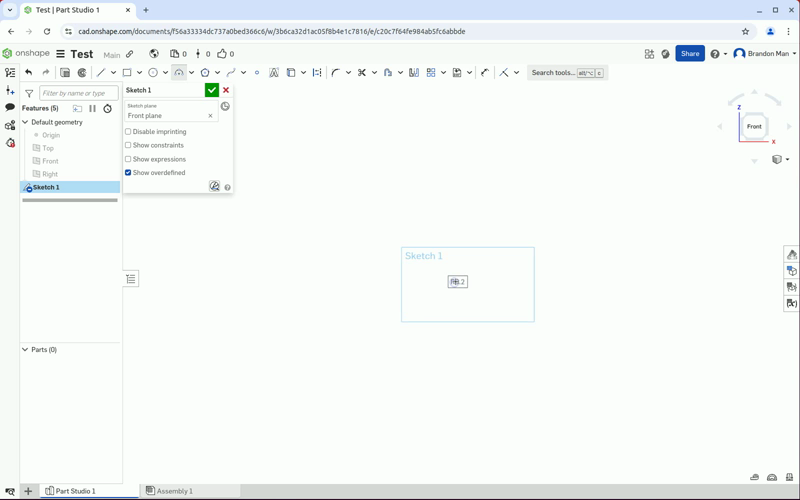
scroll(6)
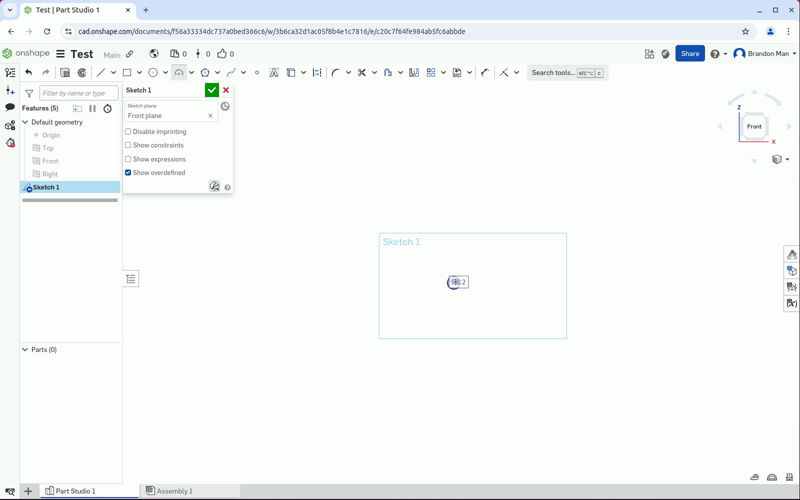
scroll(6)
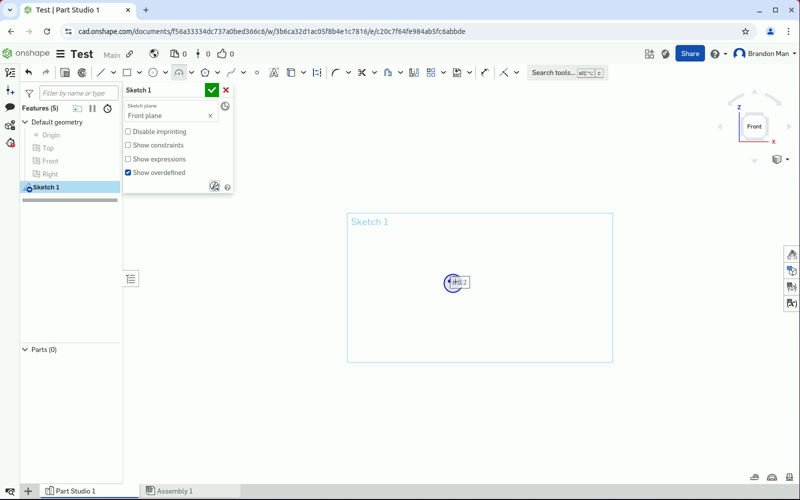
scroll(6)
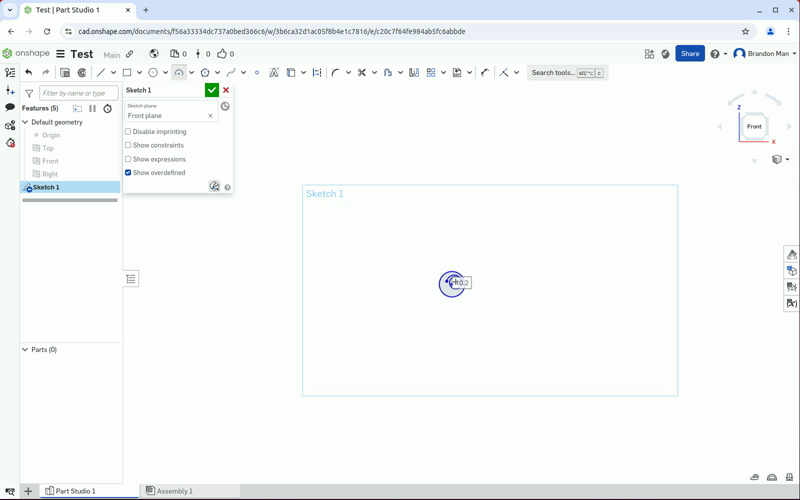
scroll(6)
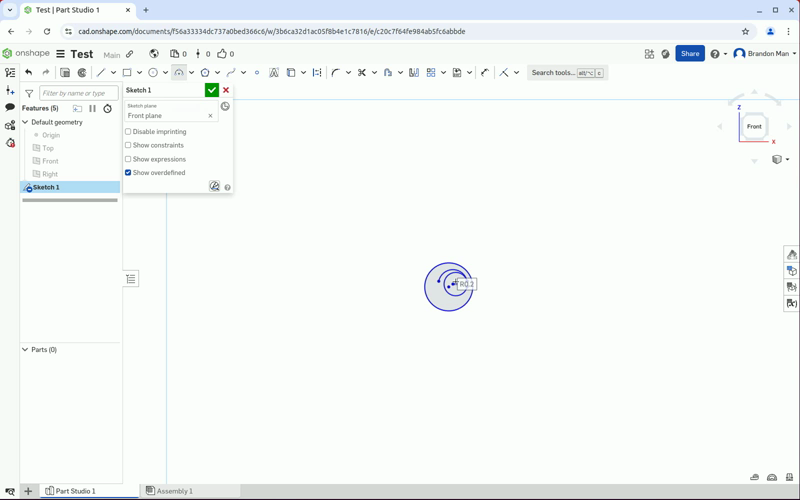
click(455, 281)
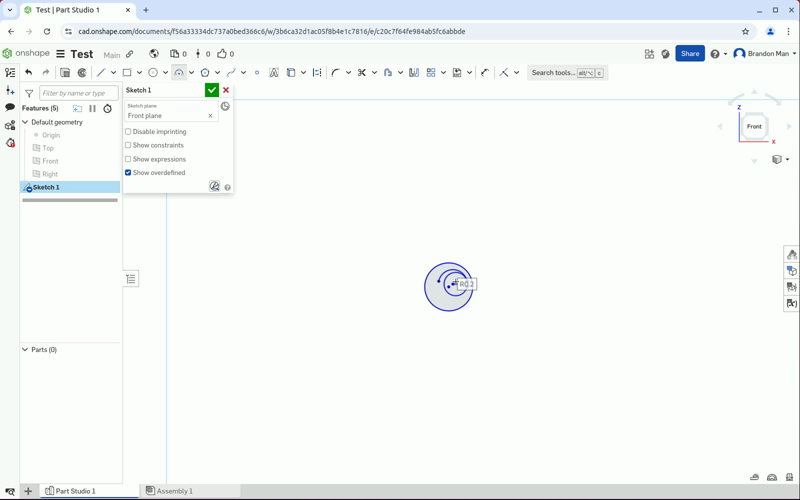
scroll(-6)
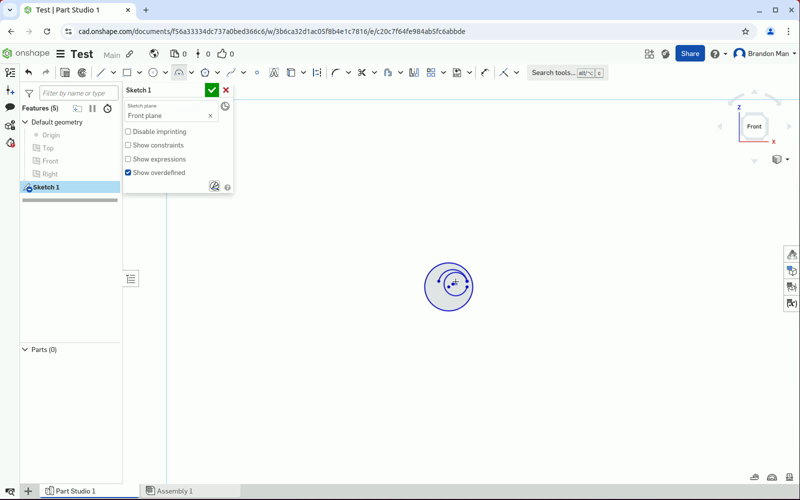
scroll(-6)
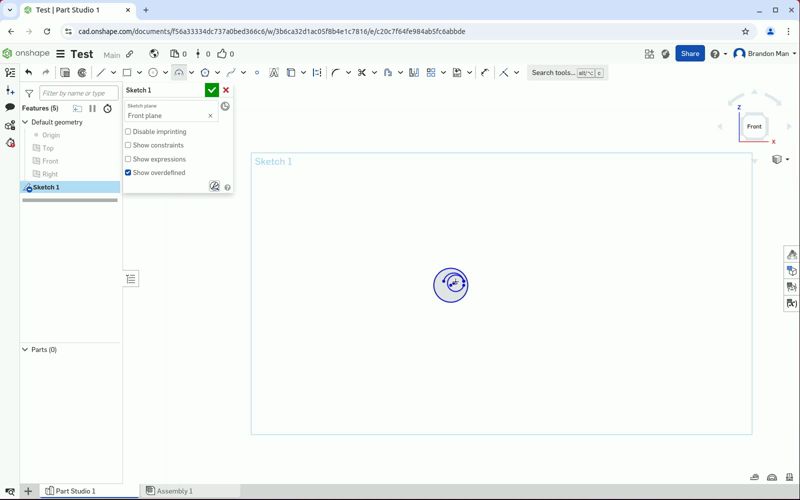
scroll(-6)
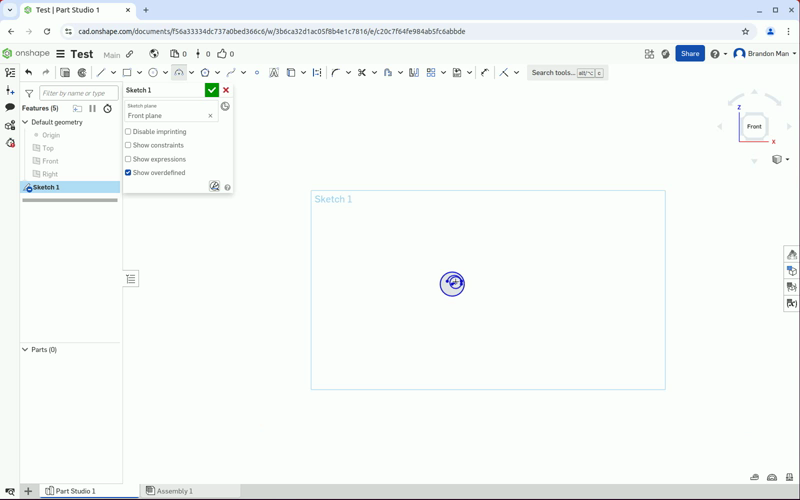
scroll(-6)
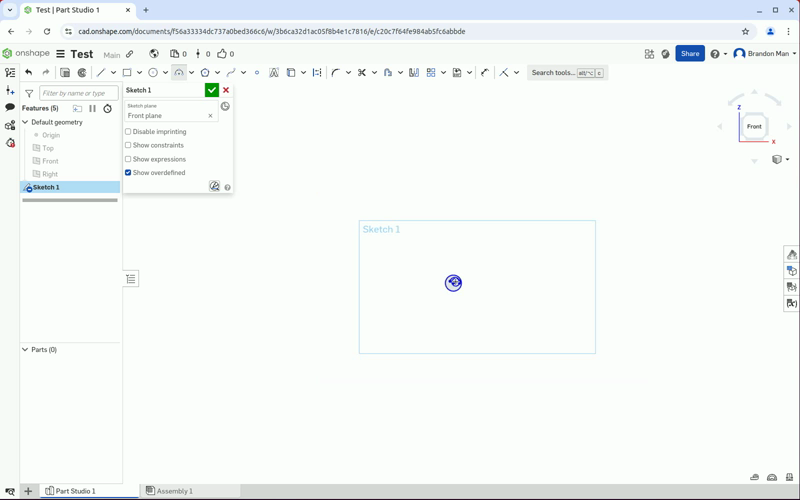
scroll(-6)
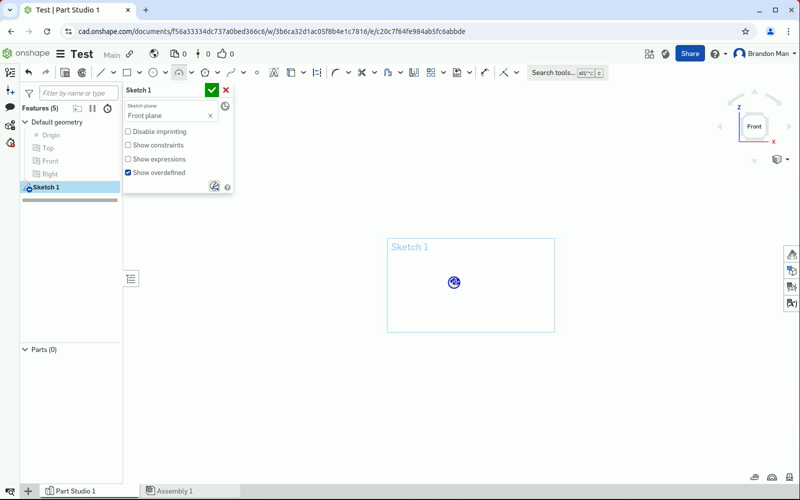
scroll(-6)
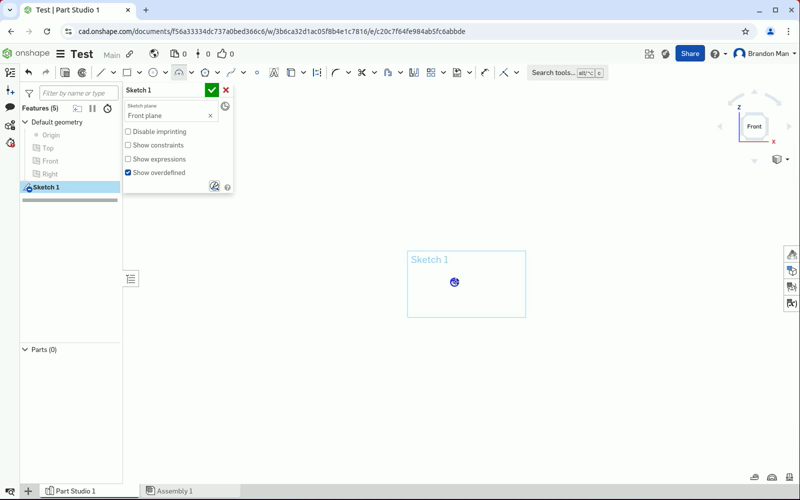
scroll(-6)
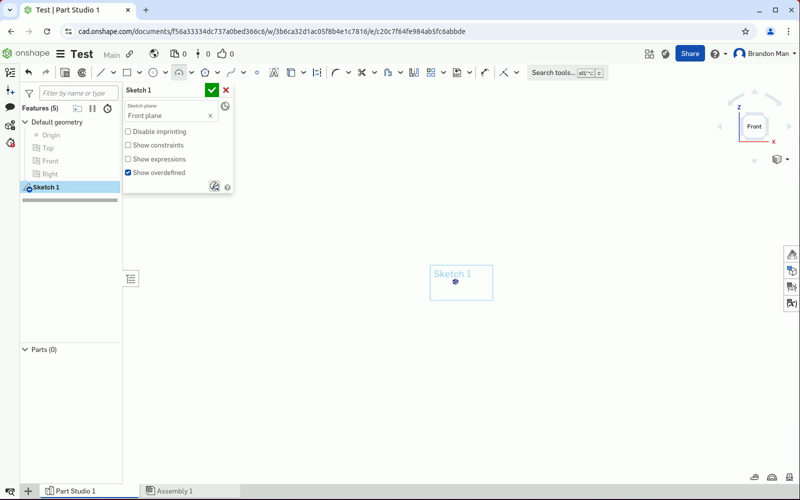
key_up(shift)
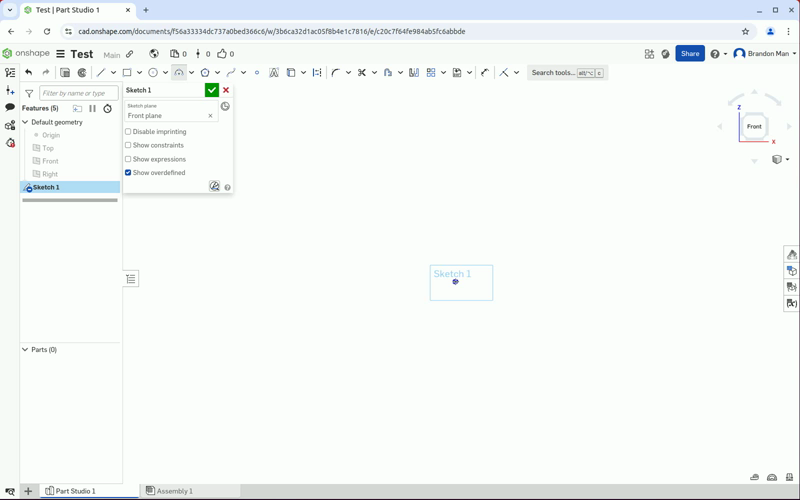
mouse_move(454, 281)
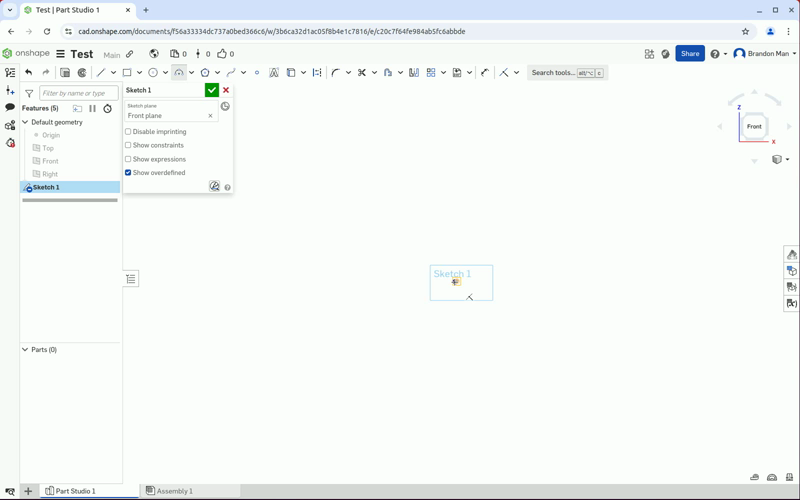
scroll(6)
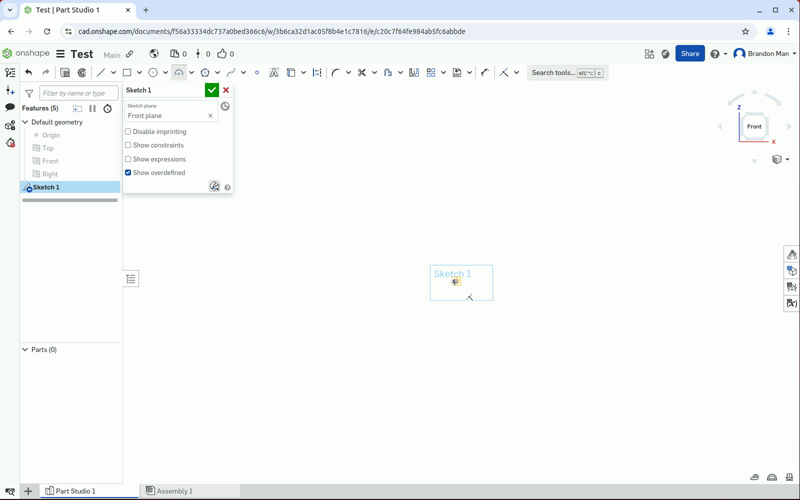
scroll(6)
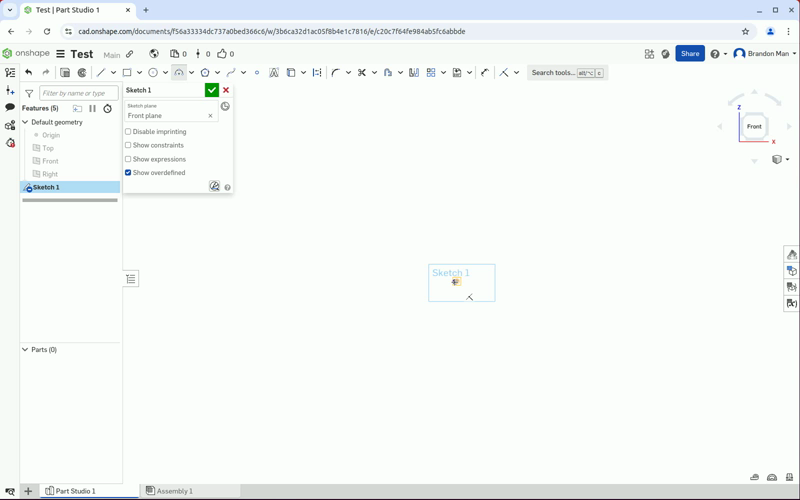
scroll(6)
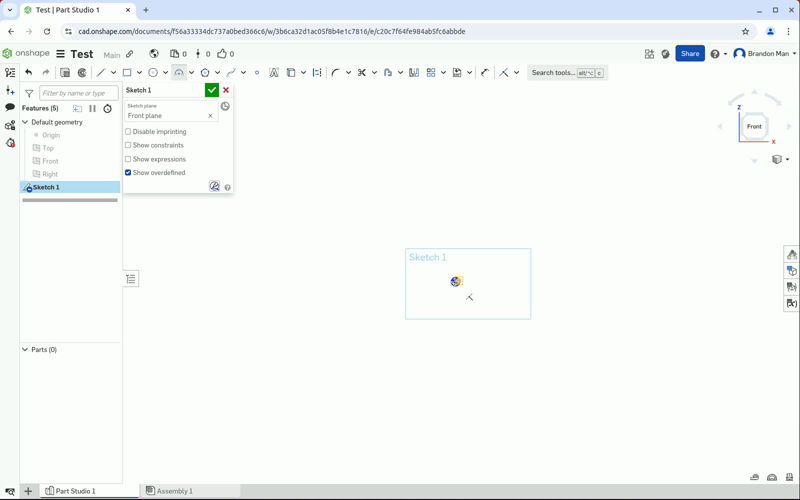
scroll(6)
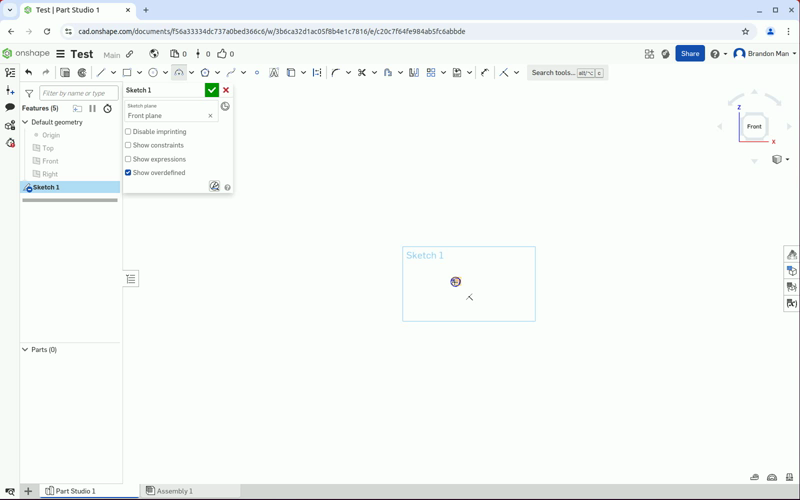
scroll(6)
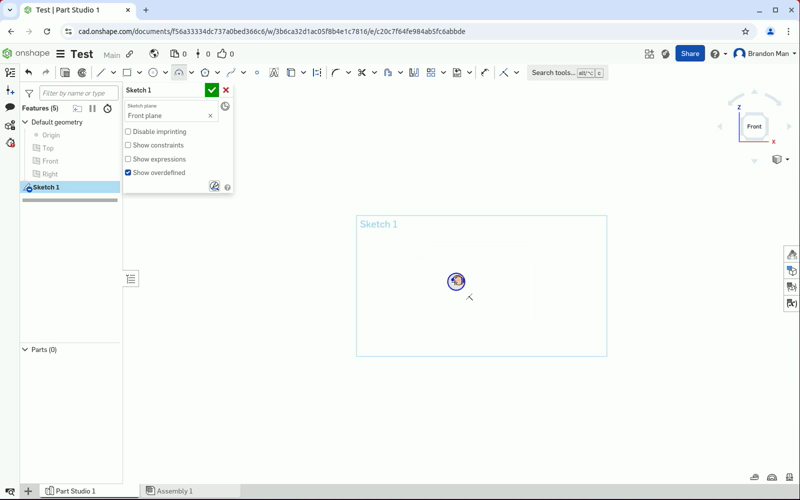
scroll(6)
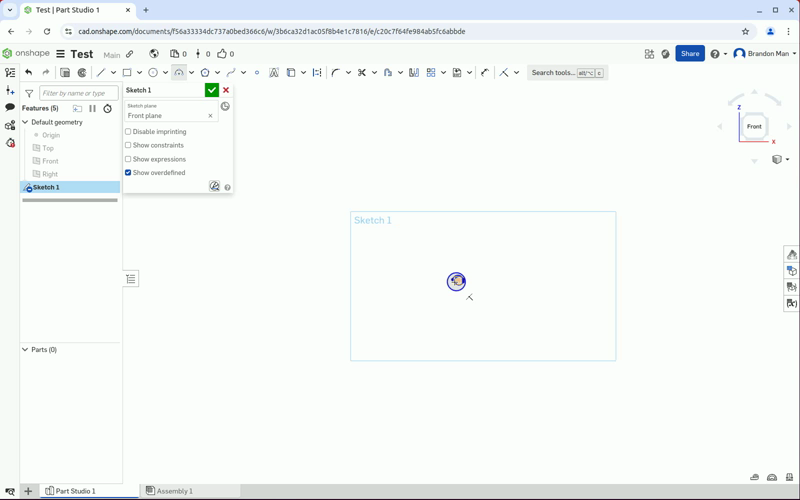
scroll(6)
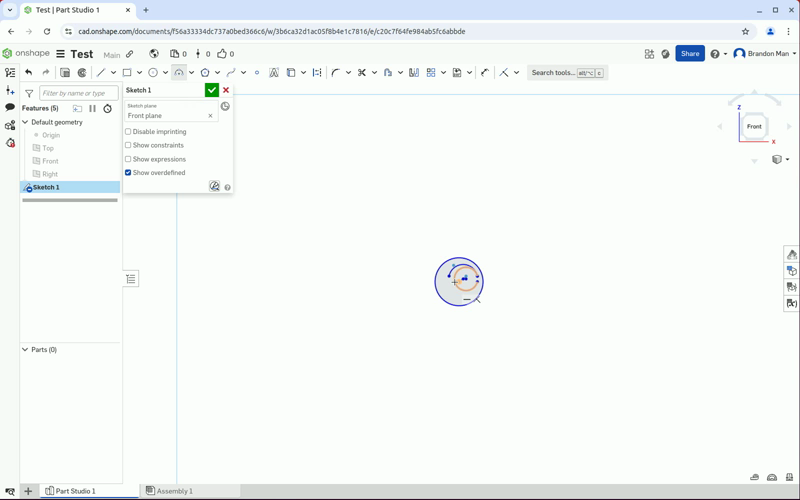
click(454, 281)
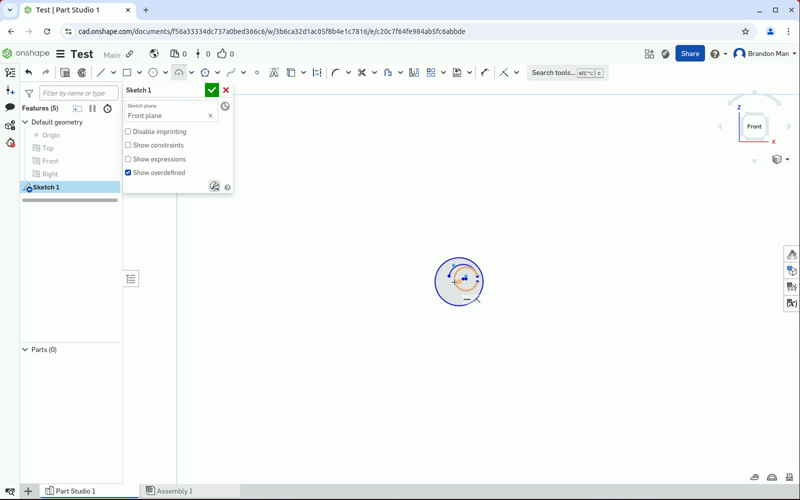
scroll(-6)
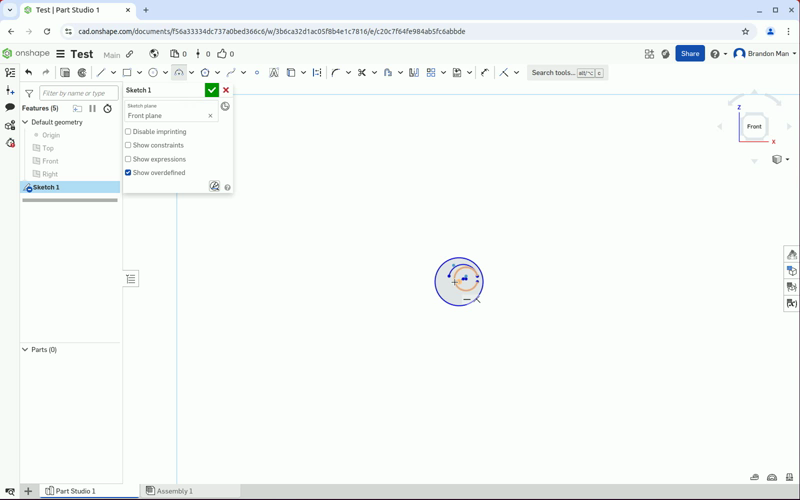
scroll(-6)
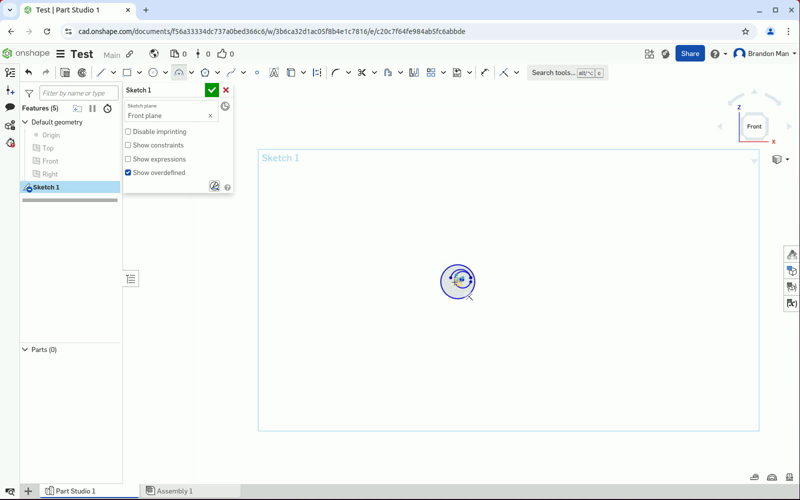
scroll(-6)
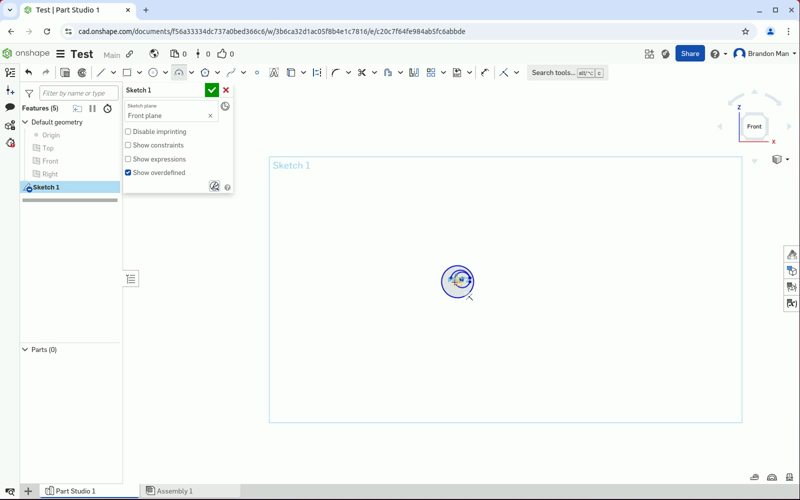
scroll(-6)
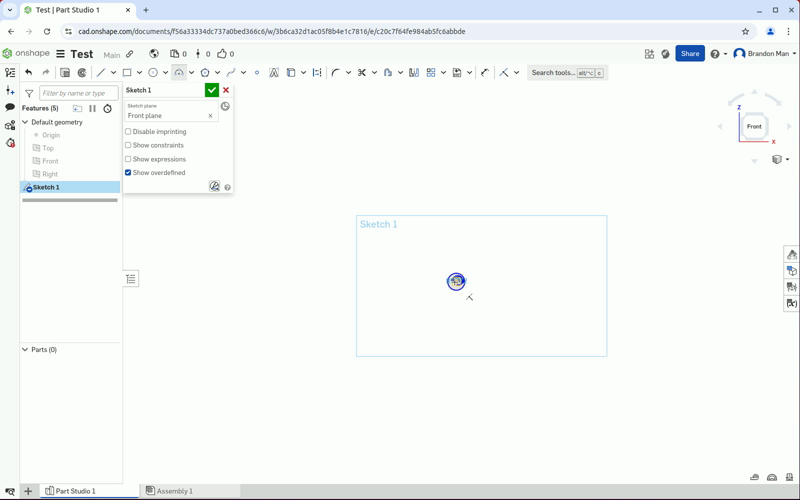
scroll(-6)
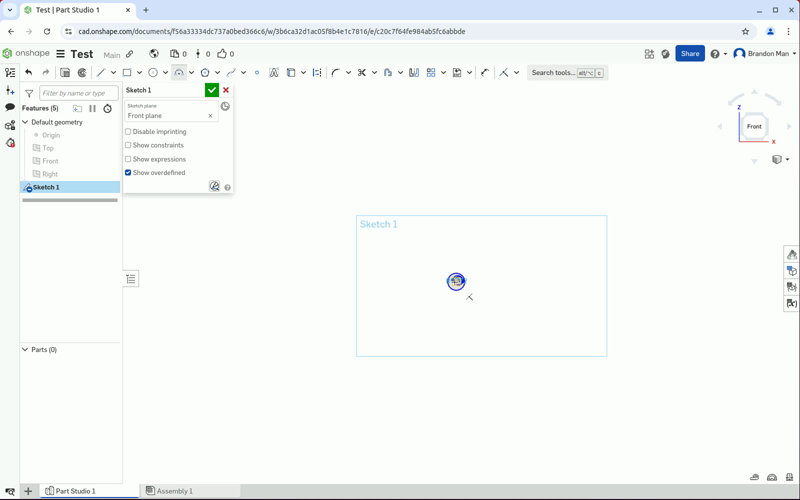
scroll(-6)
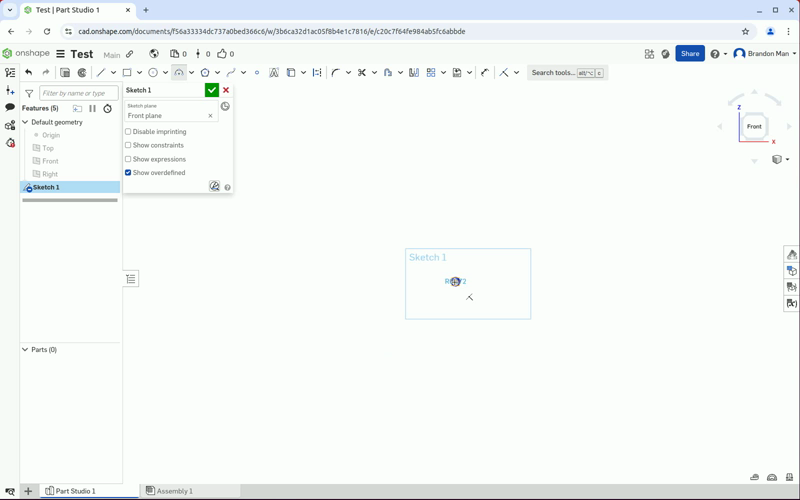
scroll(-6)
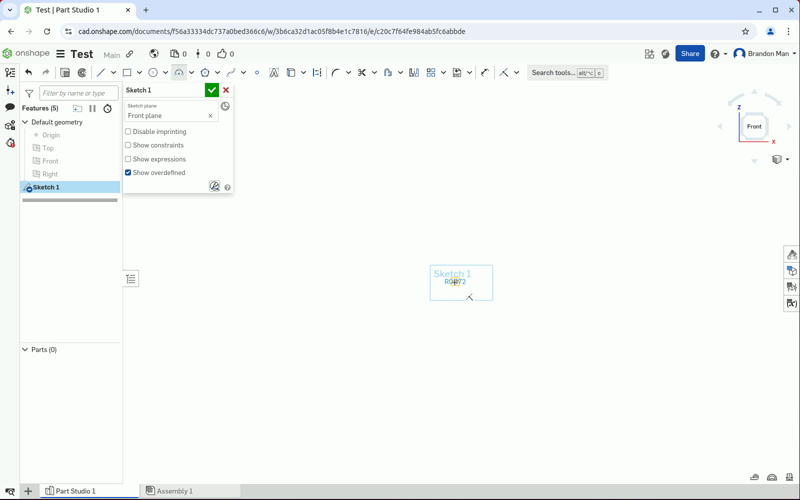
mouse_move(454, 281)
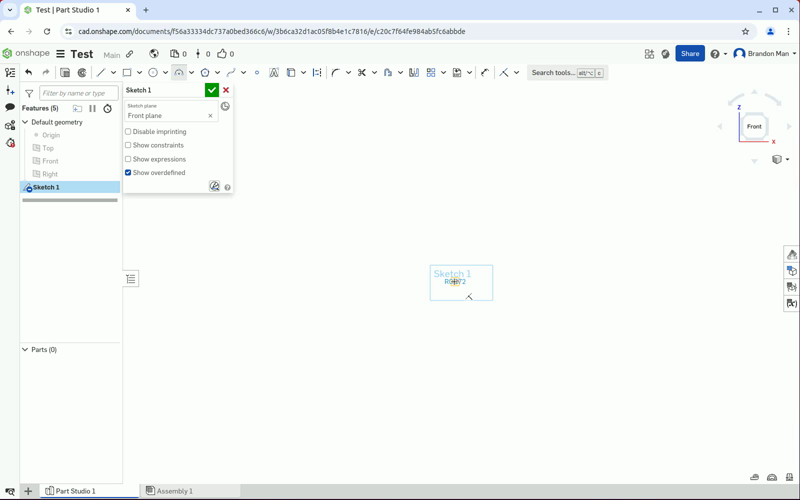
scroll(6)
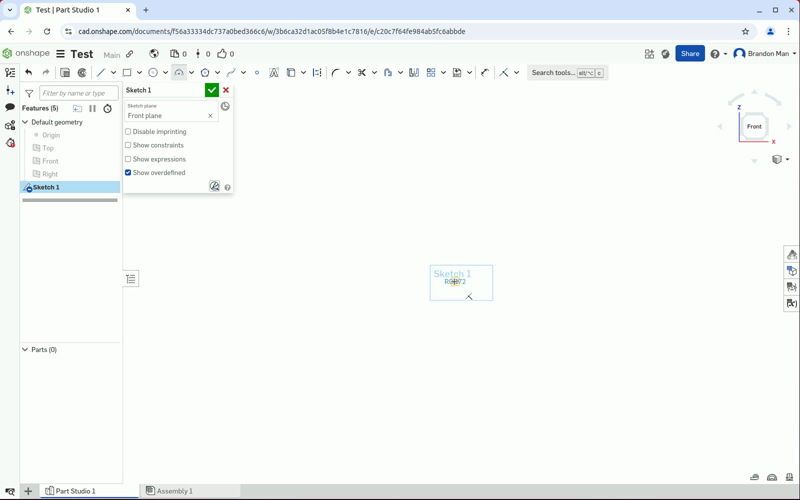
scroll(6)
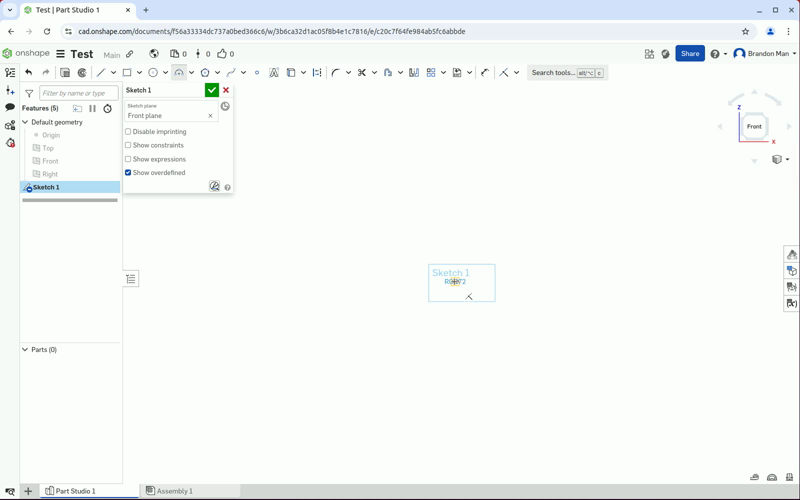
scroll(6)
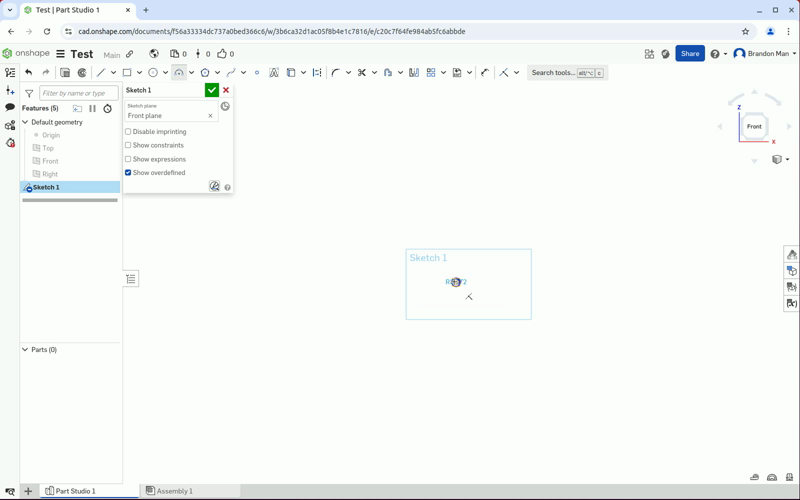
scroll(6)
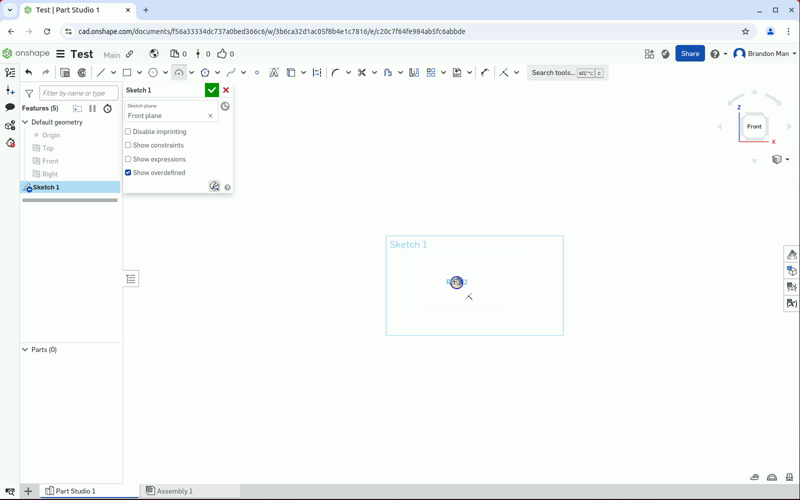
scroll(6)
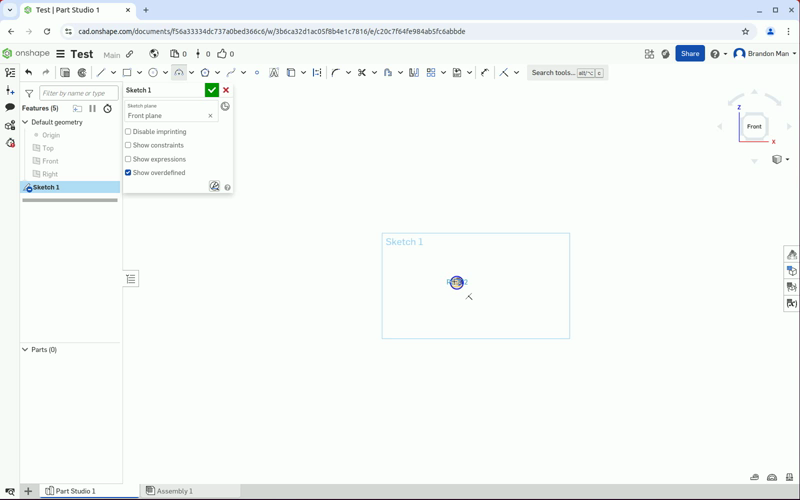
scroll(6)
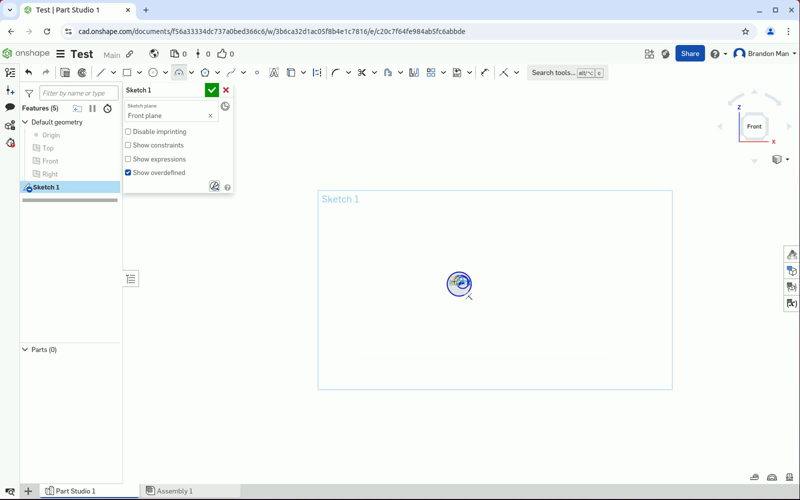
scroll(6)
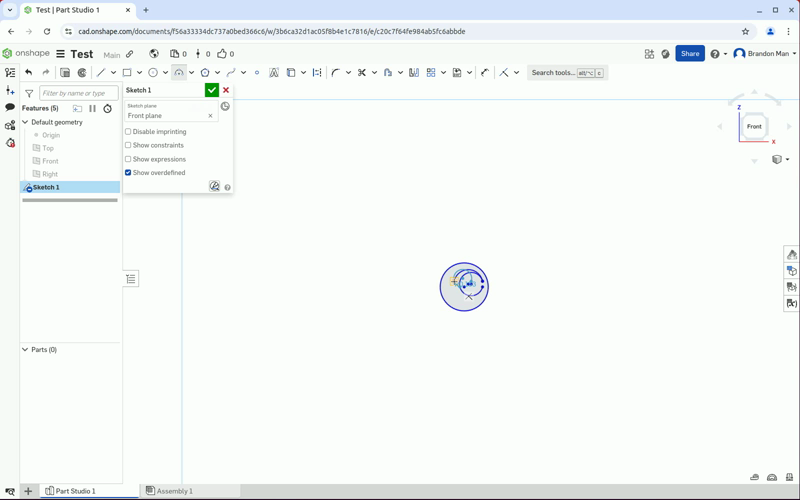
click(454, 281)
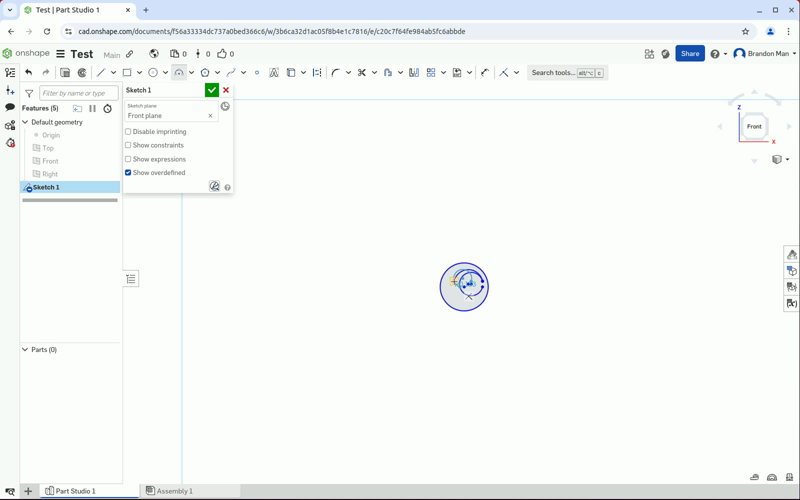
scroll(-6)
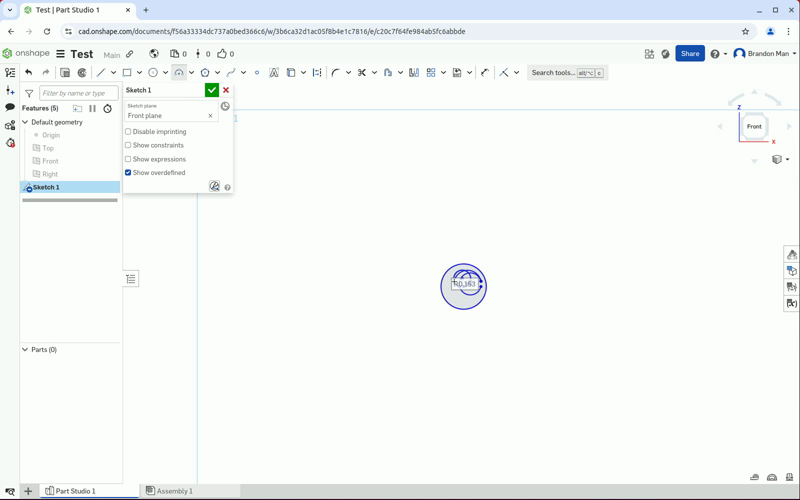
scroll(-6)
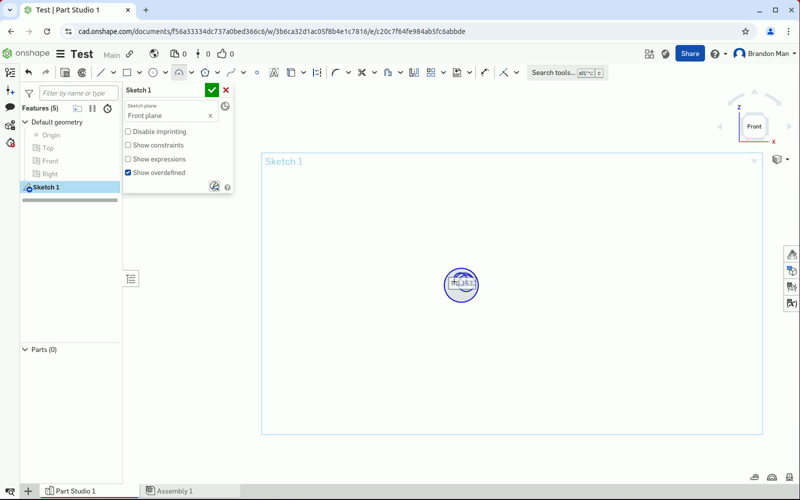
scroll(-6)
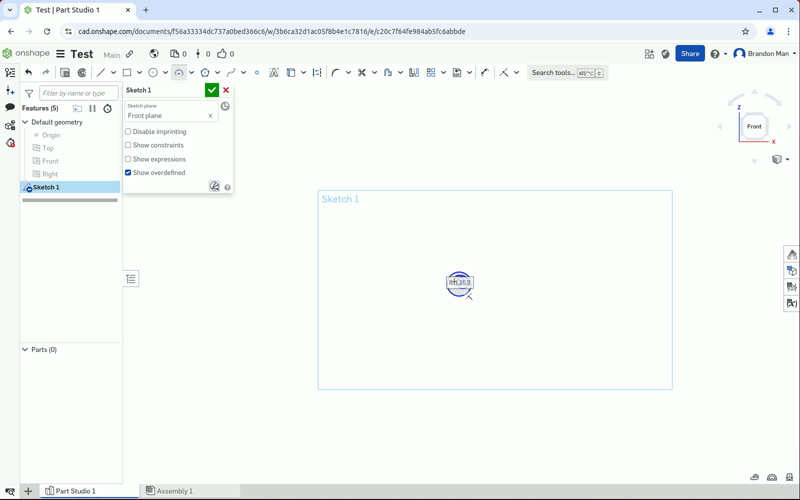
scroll(-6)
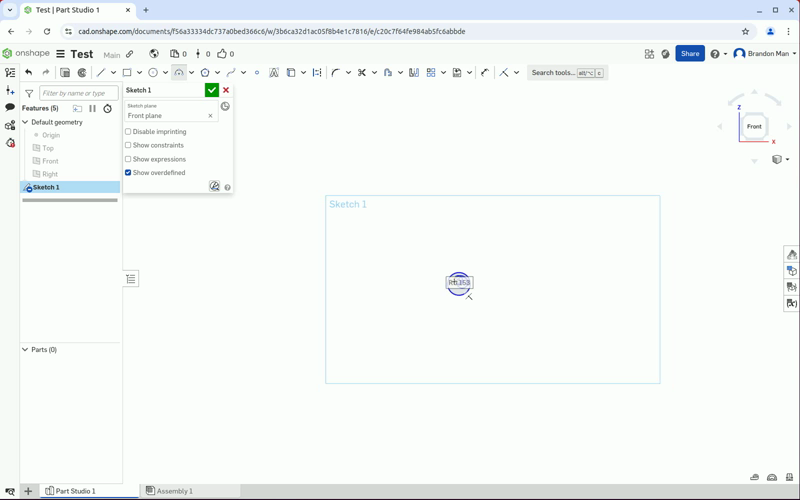
scroll(-6)
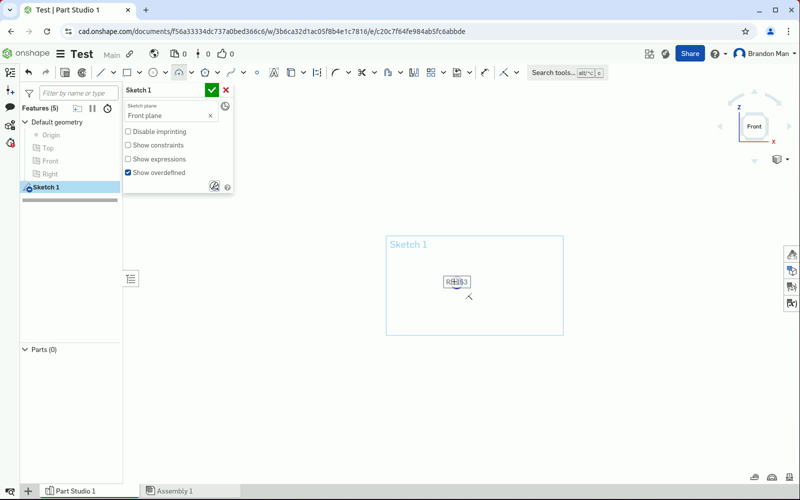
scroll(-6)
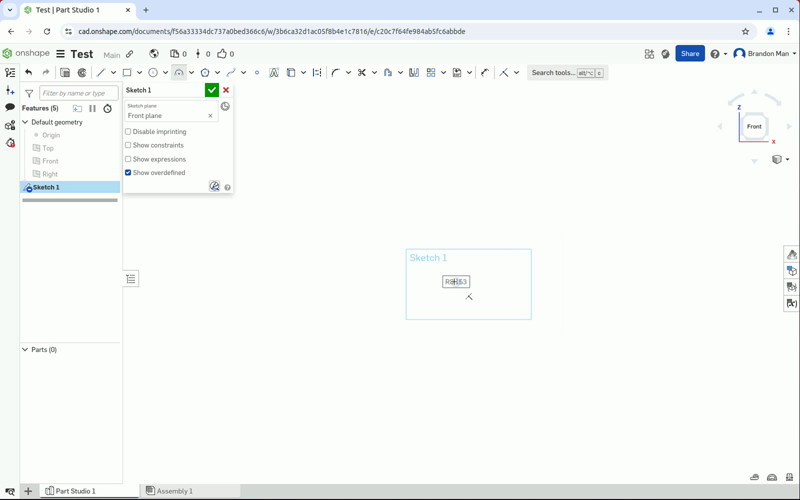
scroll(-6)
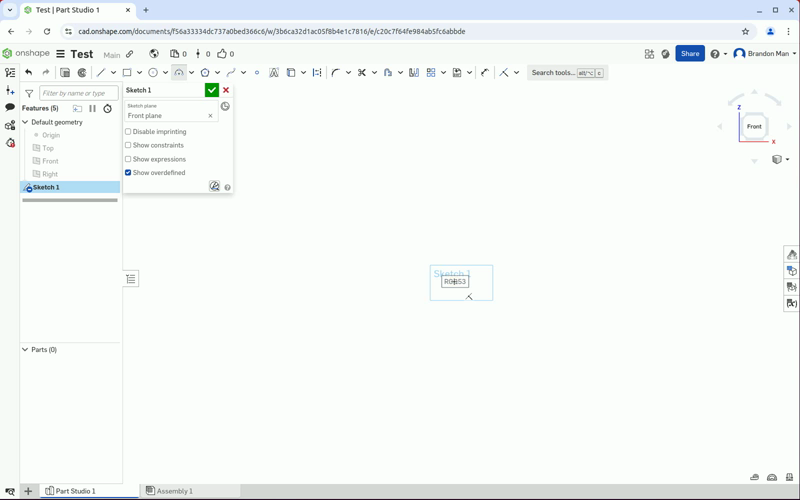
key_down(shift)
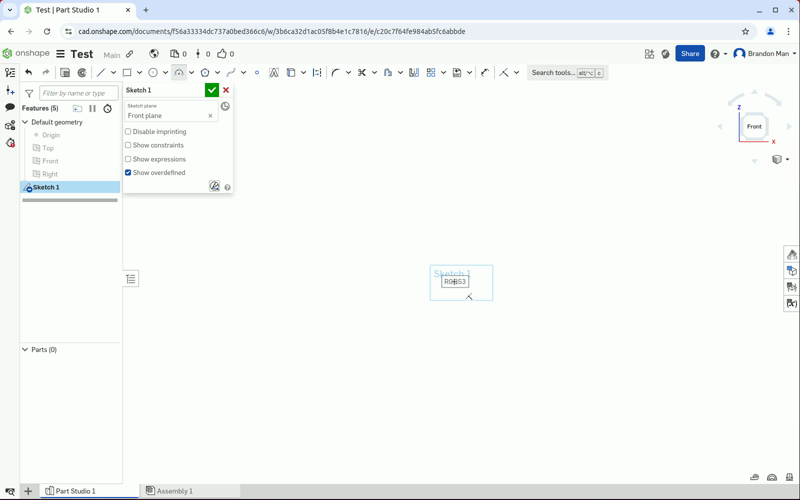
mouse_move(454, 281)
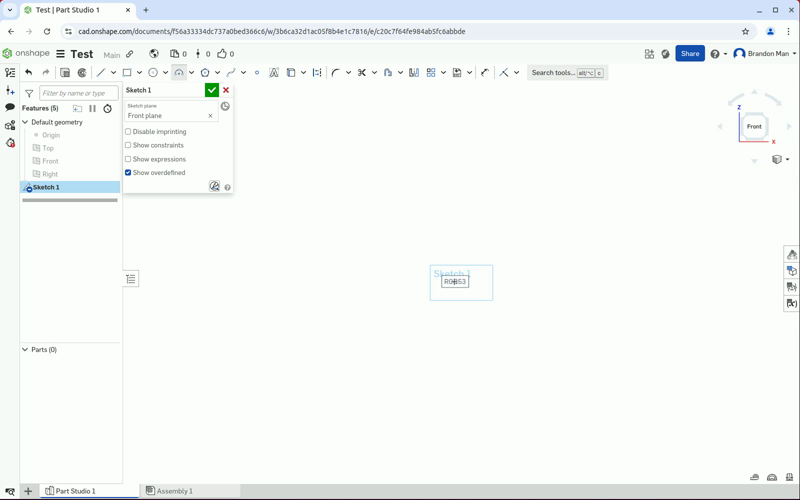
scroll(6)
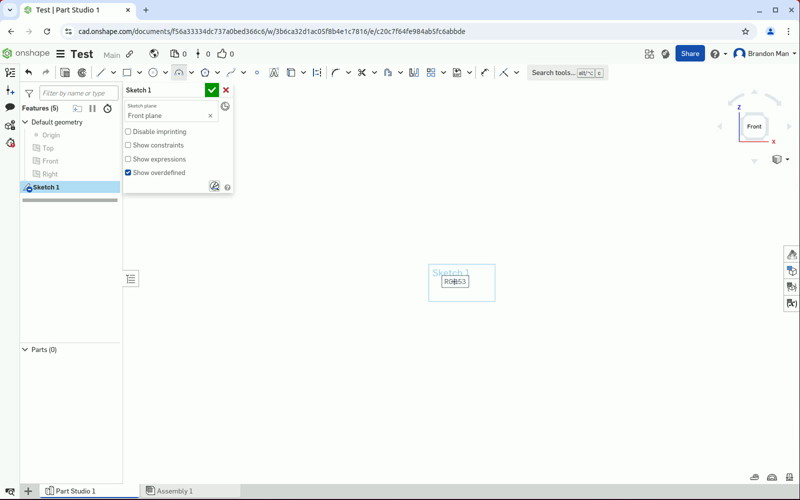
scroll(6)
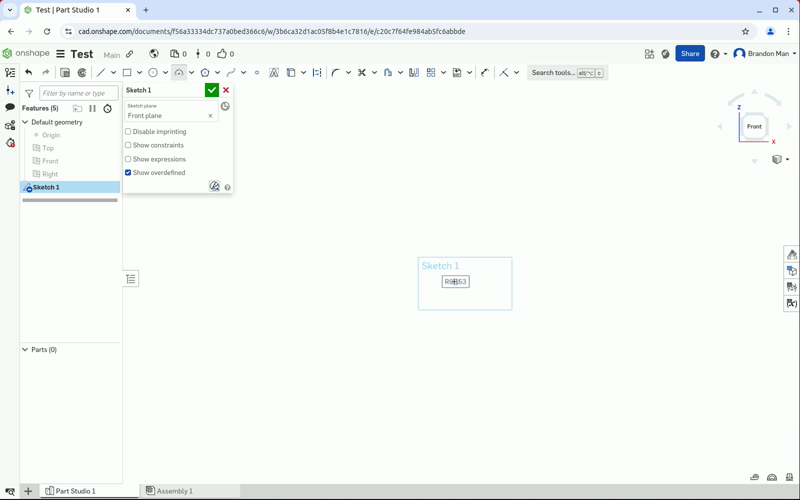
scroll(6)
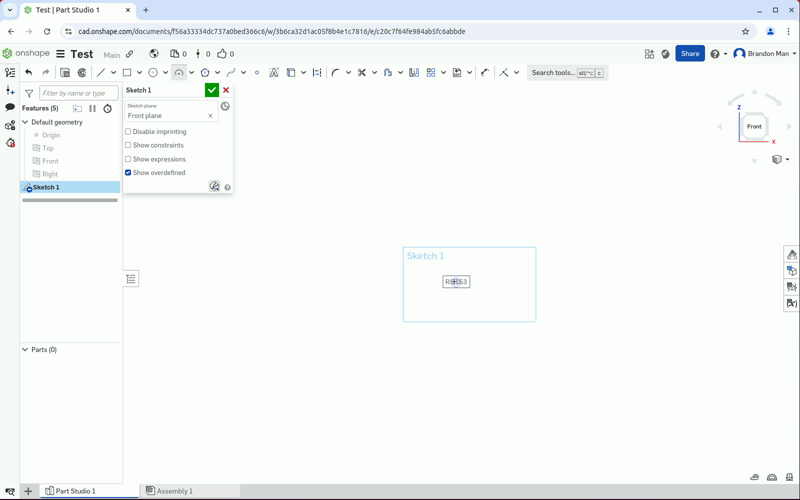
scroll(6)
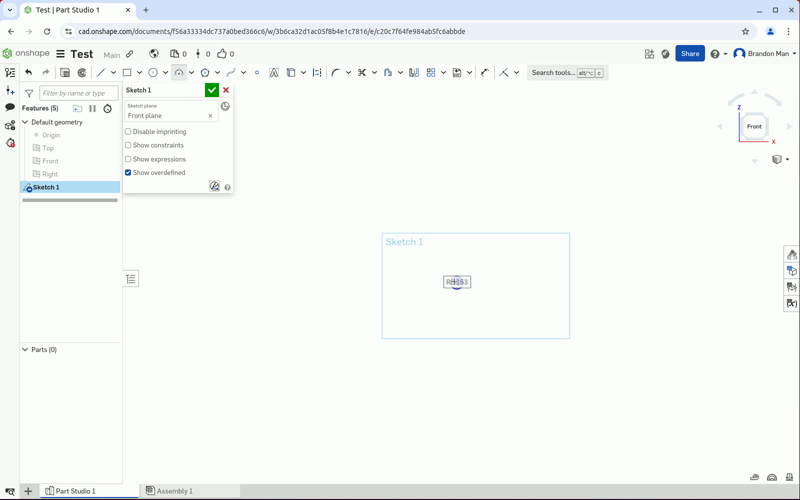
scroll(6)
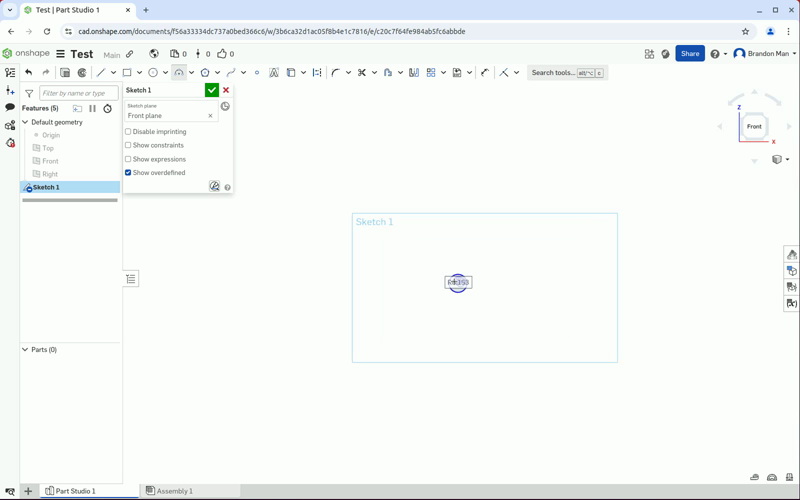
scroll(6)
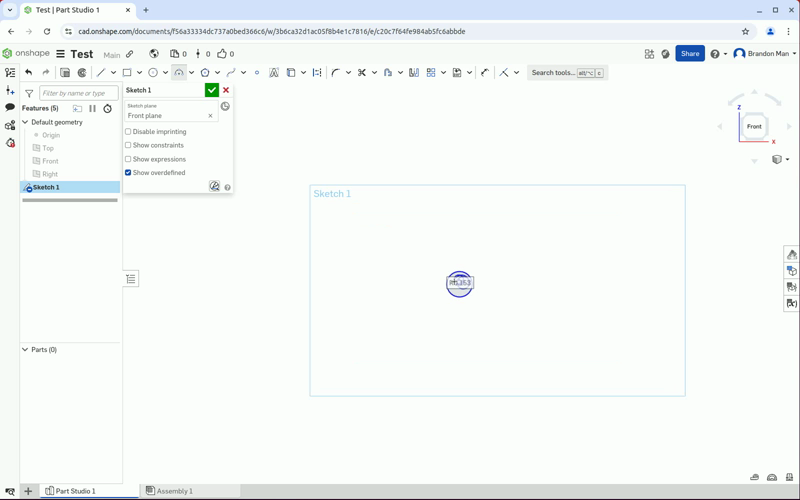
scroll(6)
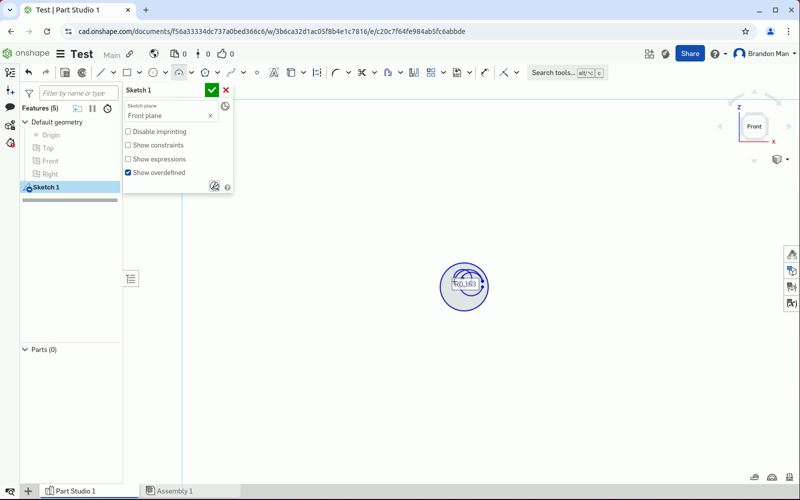
click(454, 281)
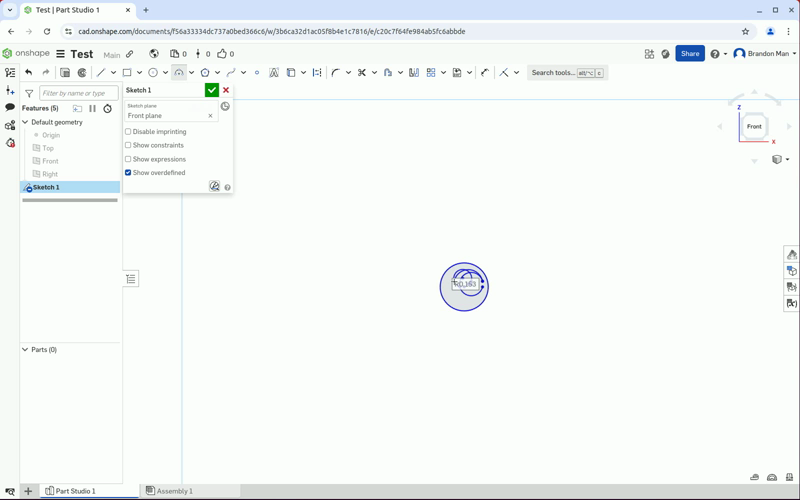
scroll(-6)
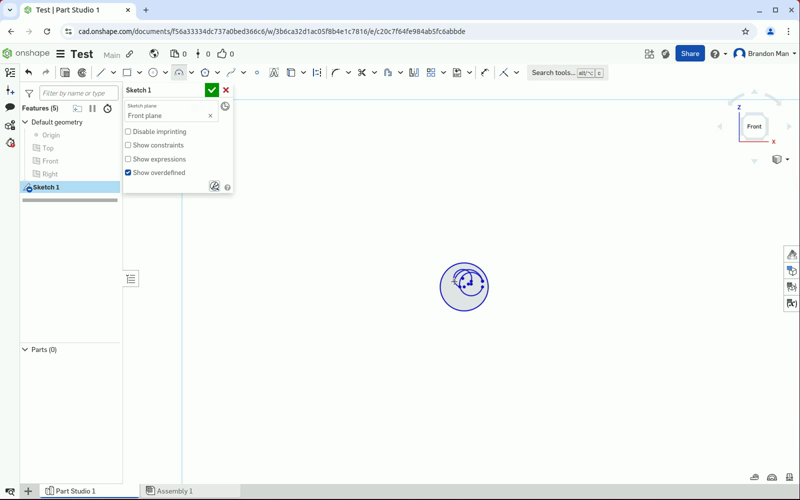
scroll(-6)
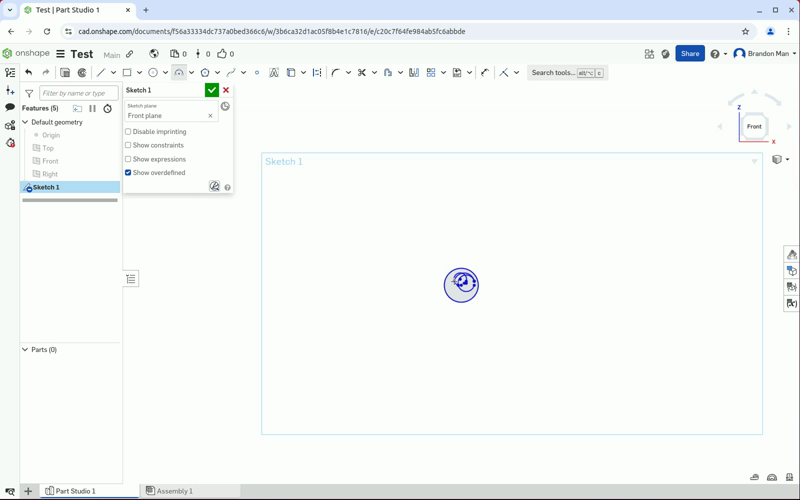
scroll(-6)
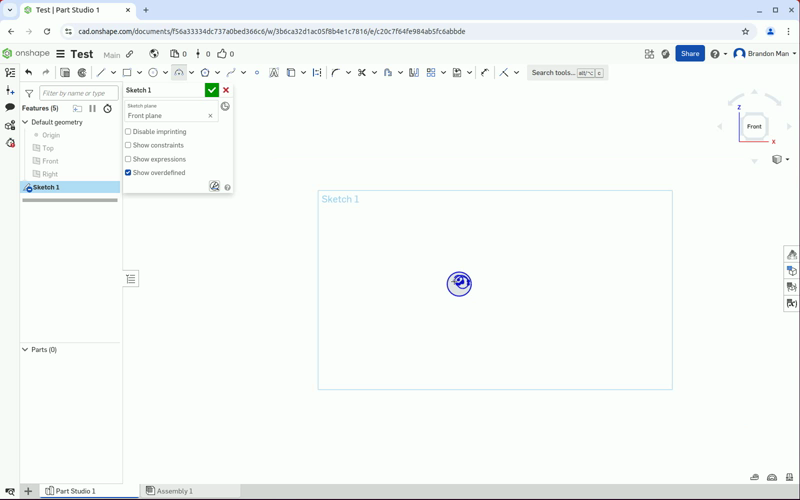
scroll(-6)
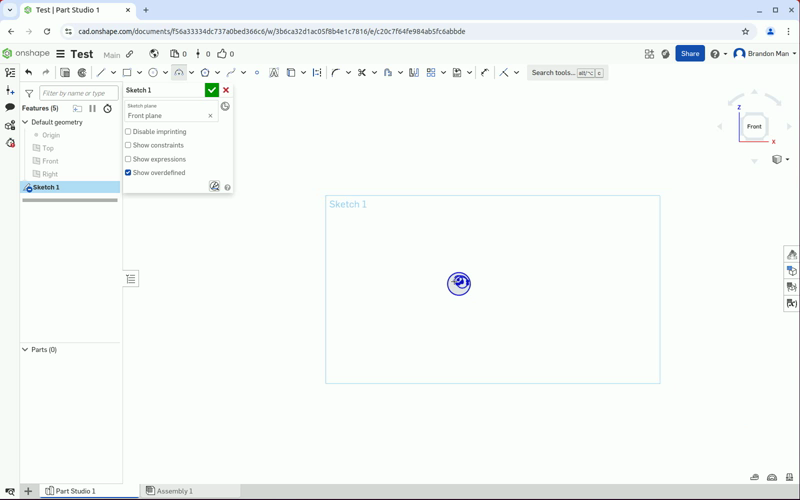
scroll(-6)
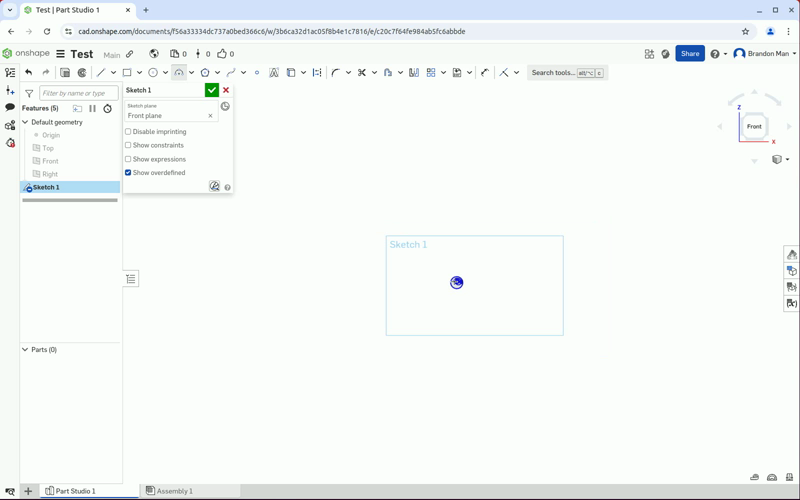
scroll(-6)
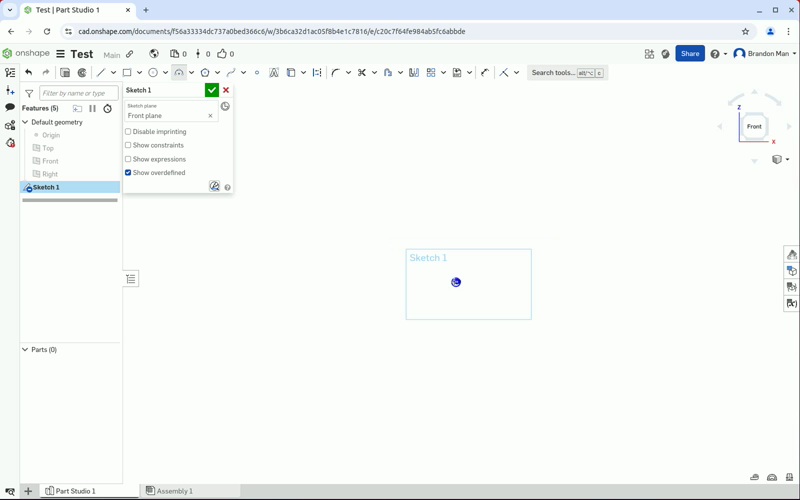
scroll(-6)
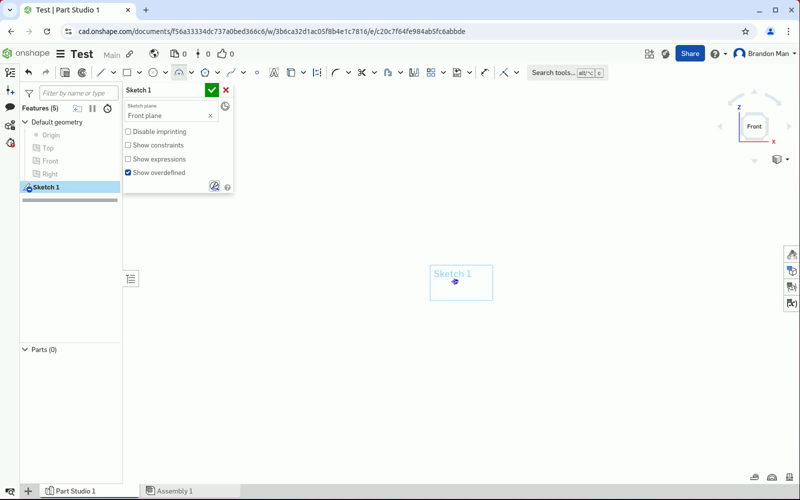
key_up(shift)
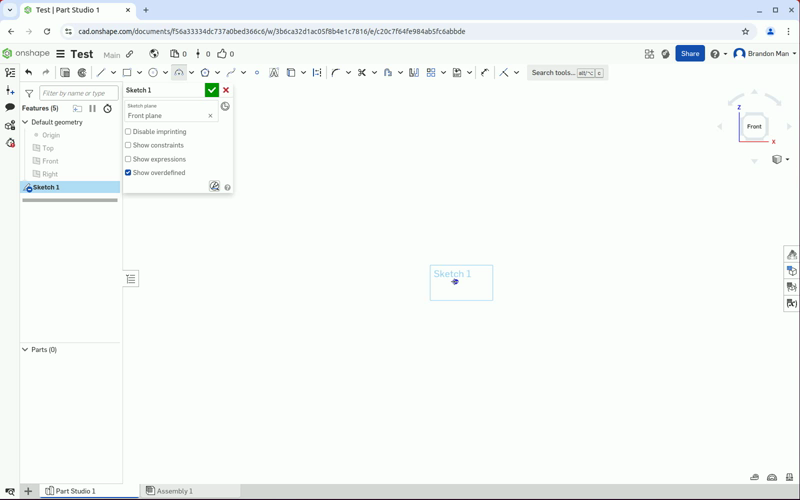
key(esc)
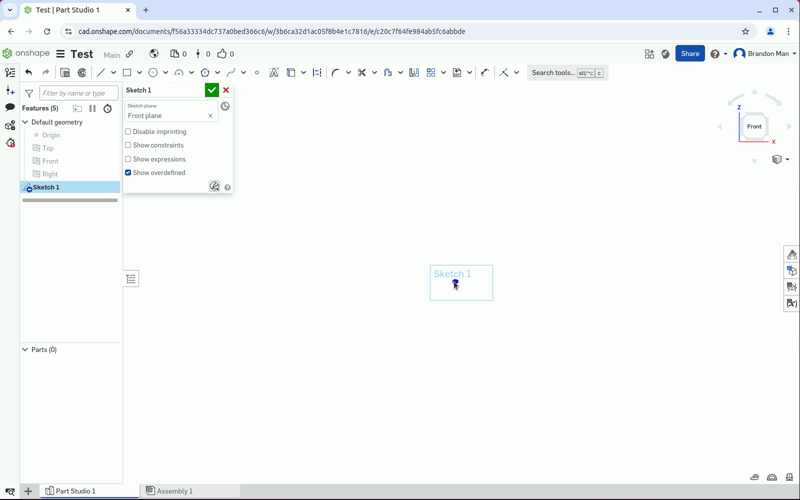
key(c)
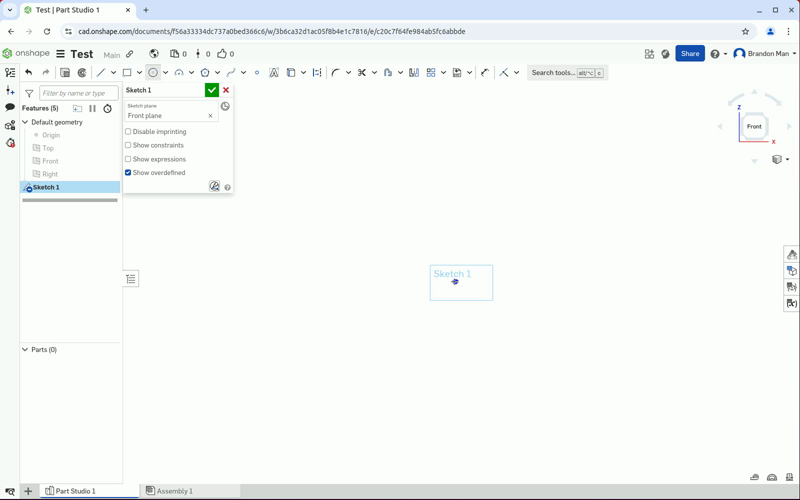
key_down(shift)
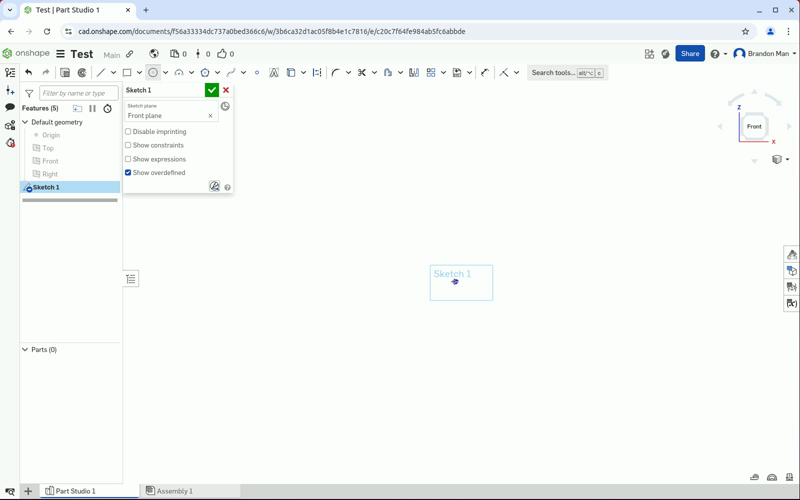
mouse_move(455, 282)
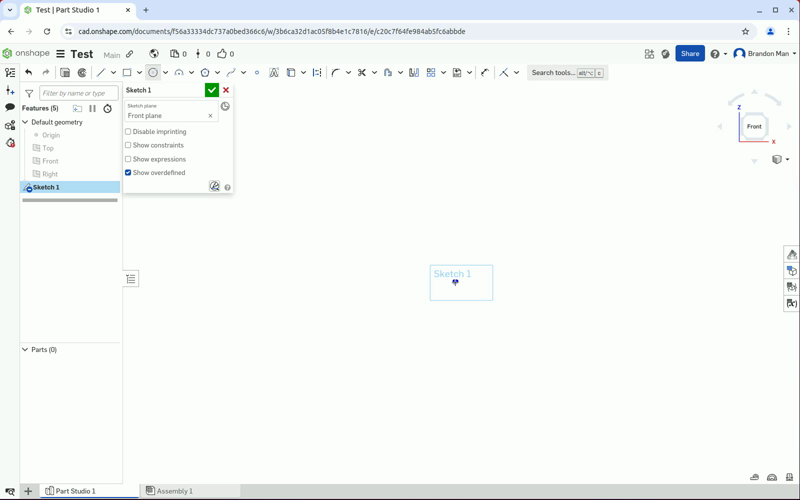
scroll(6)
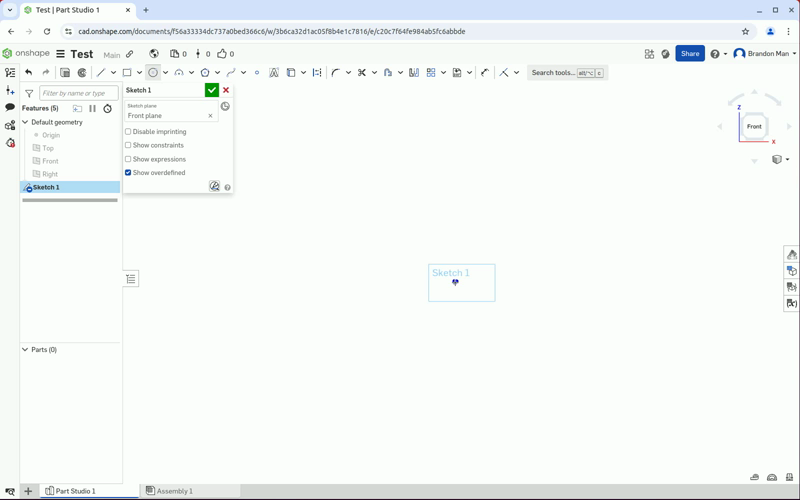
scroll(6)
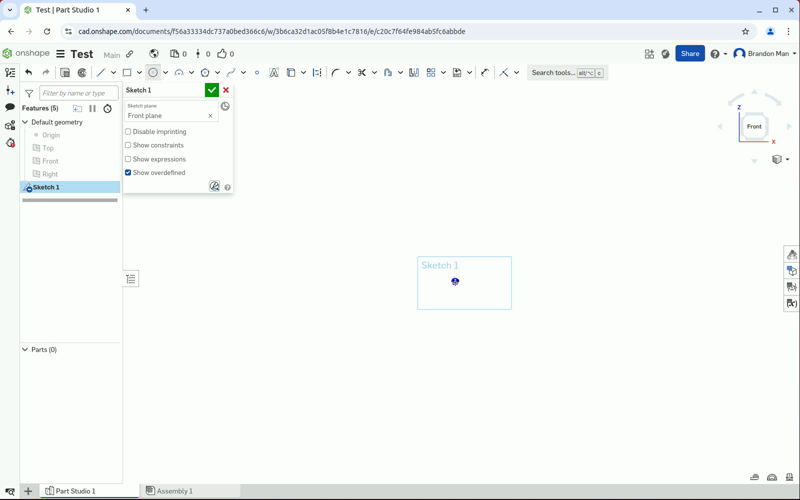
scroll(6)
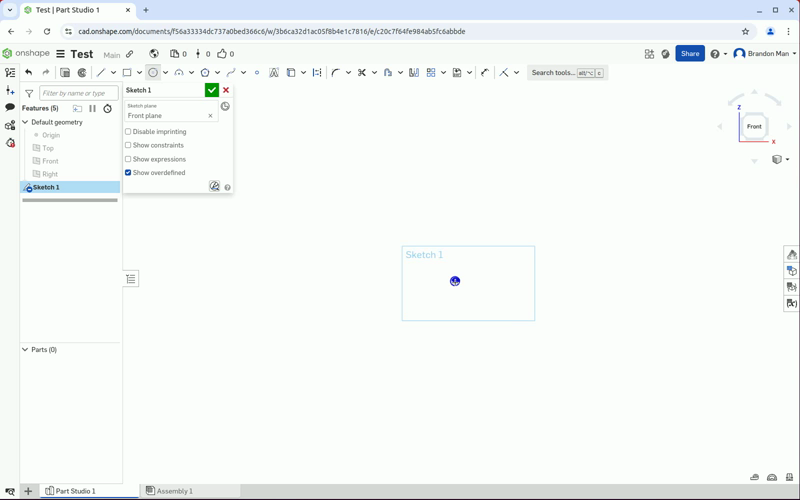
scroll(6)
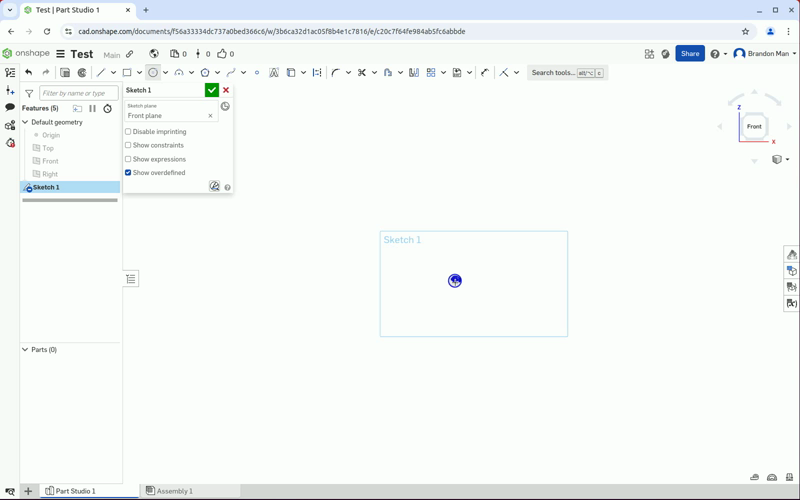
scroll(6)
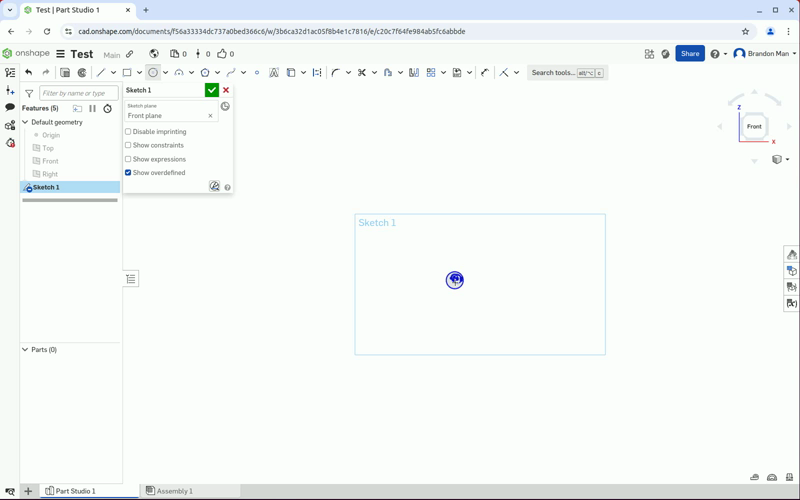
scroll(6)
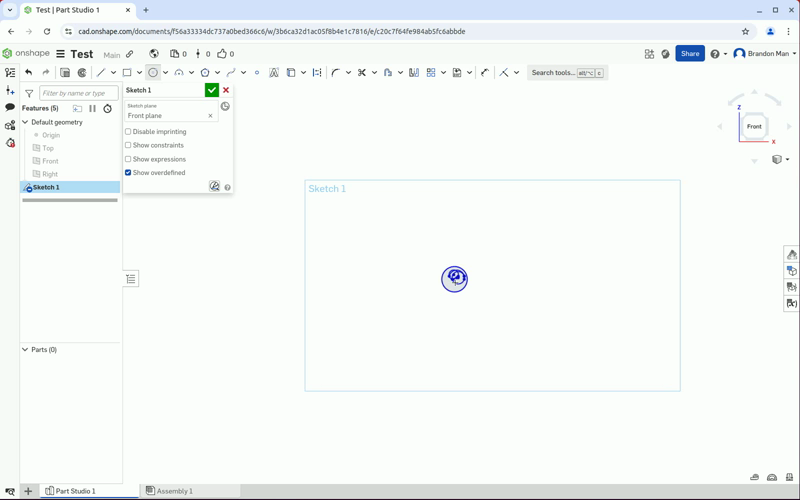
scroll(6)
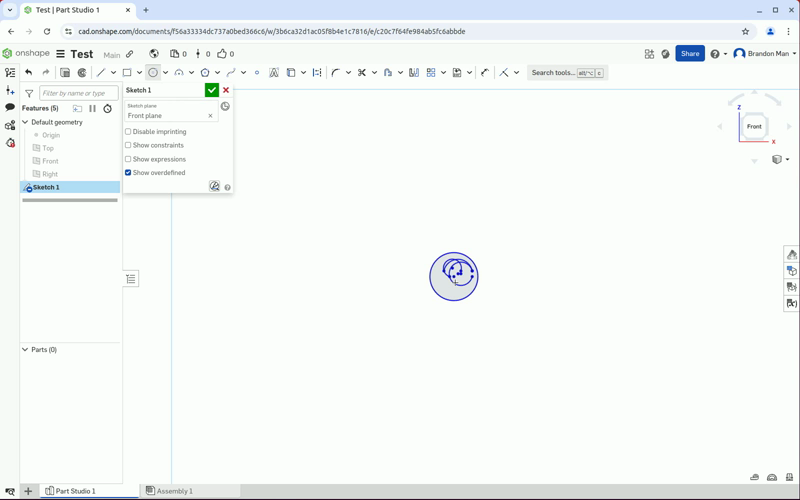
click(455, 282)
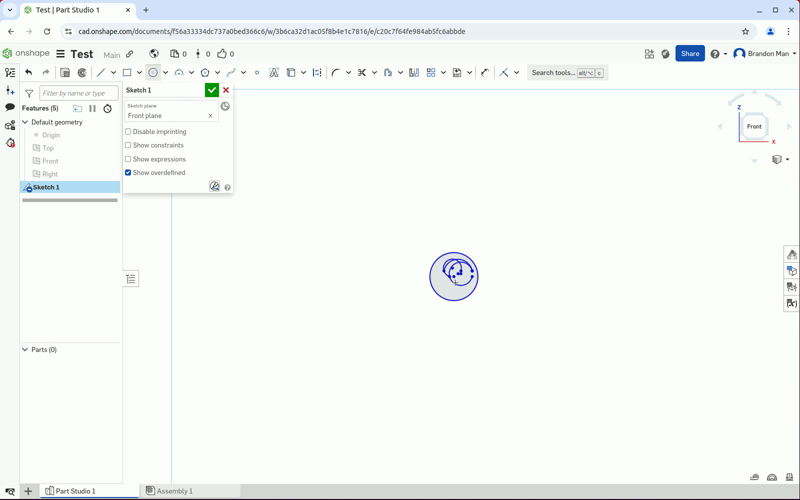
scroll(-6)
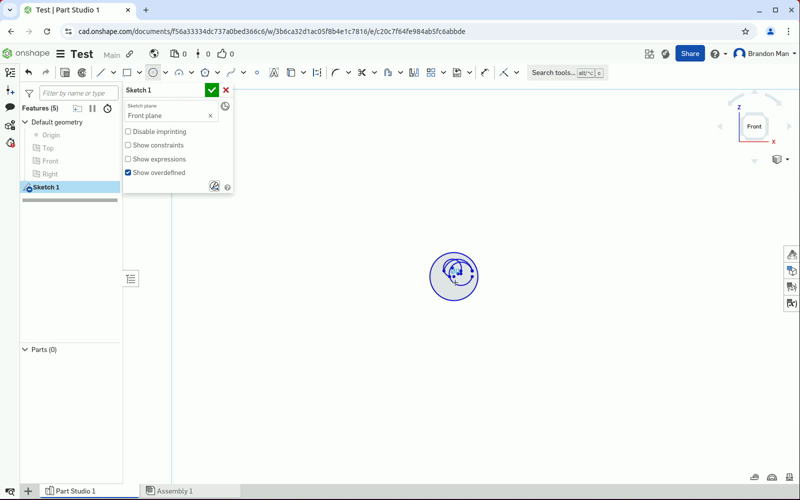
scroll(-6)
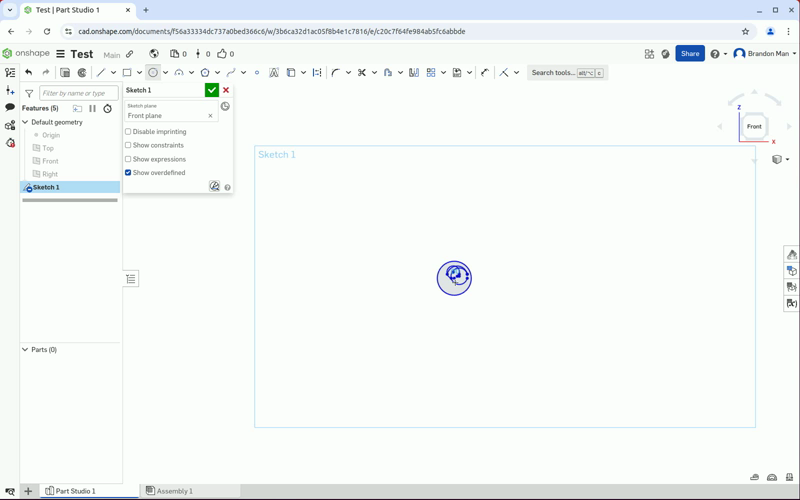
scroll(-6)
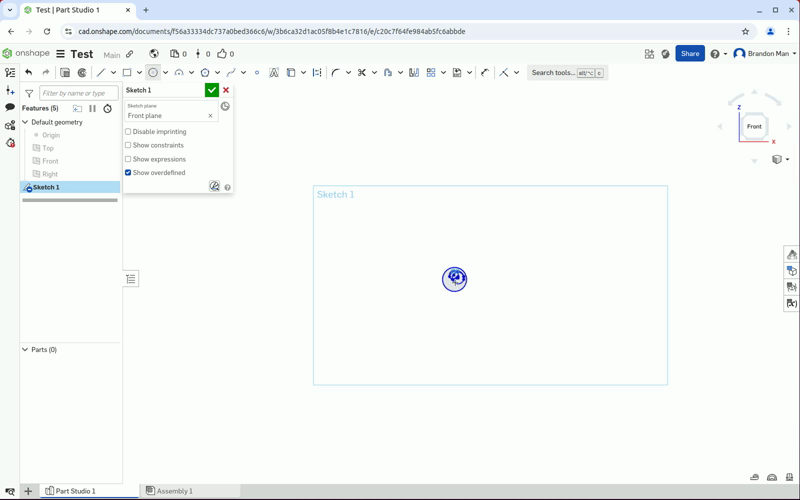
scroll(-6)
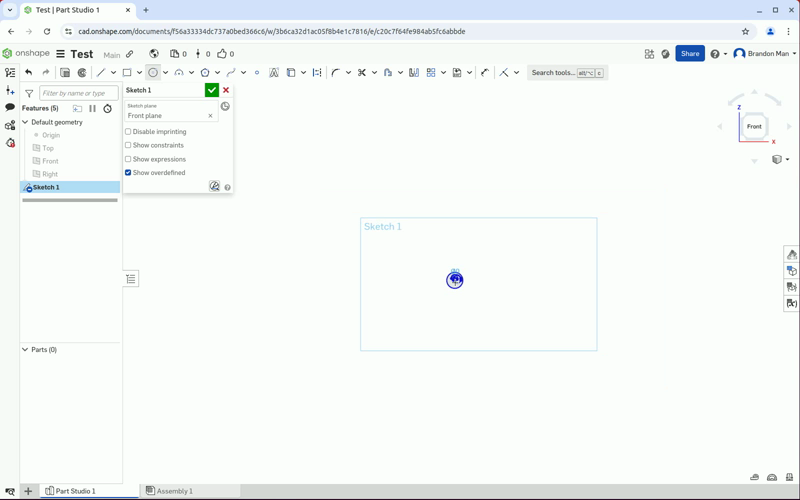
scroll(-6)
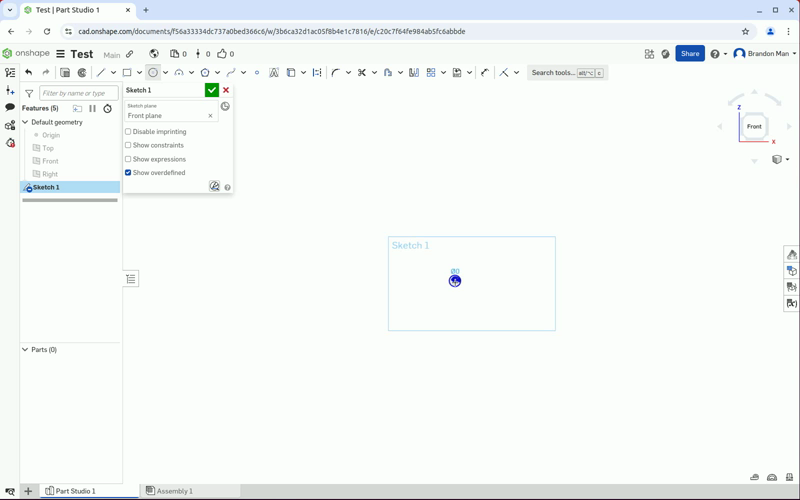
scroll(-6)
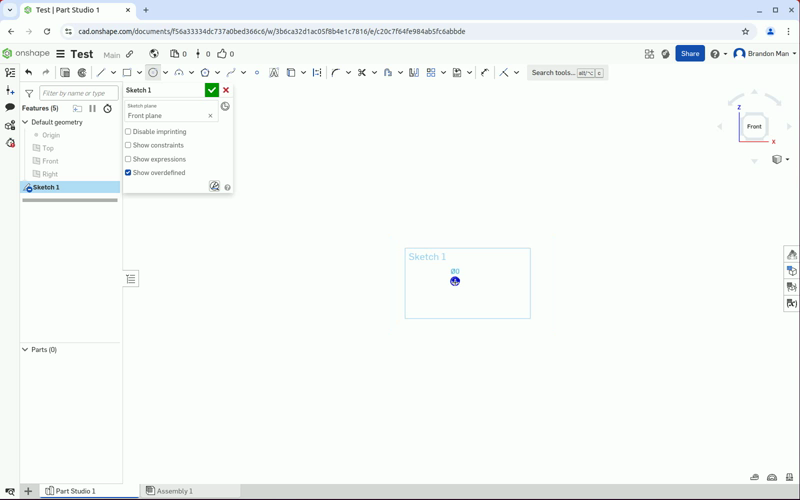
scroll(-6)
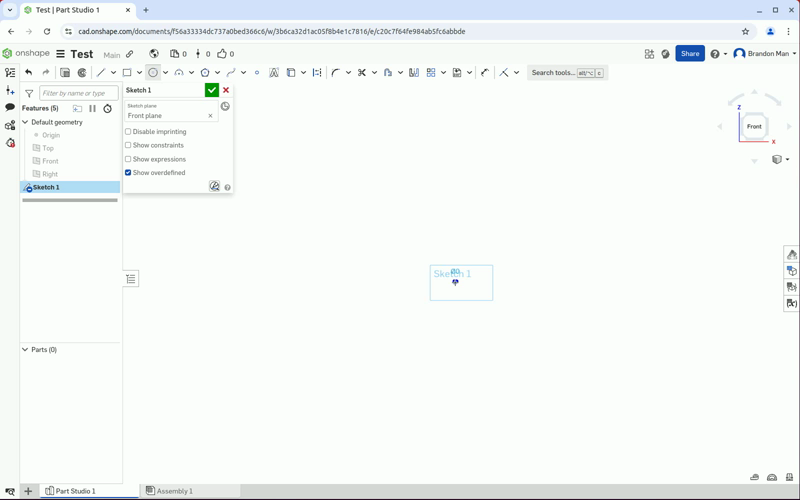
key_up(shift)
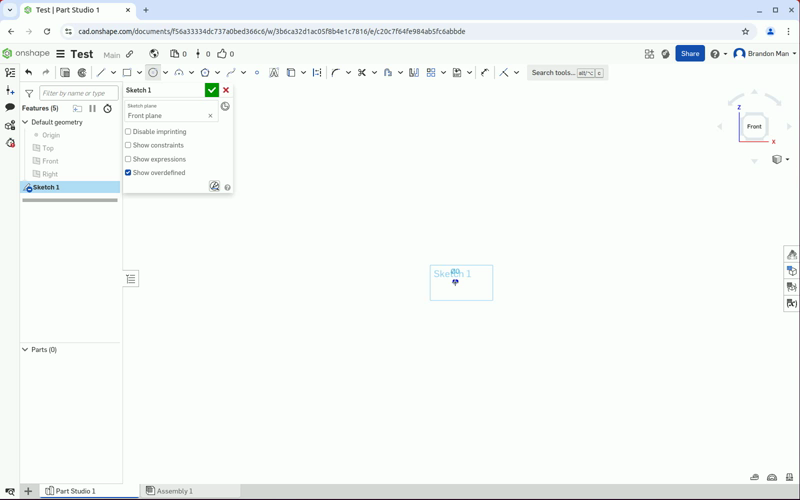
mouse_move(456, 282)
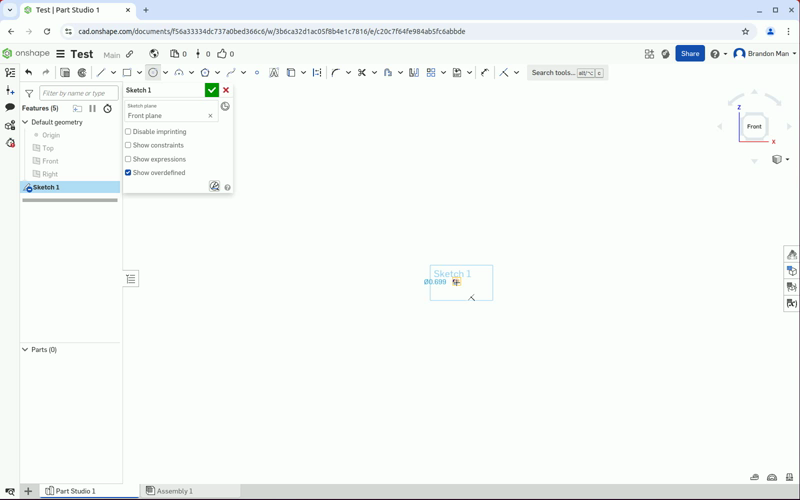
scroll(6)
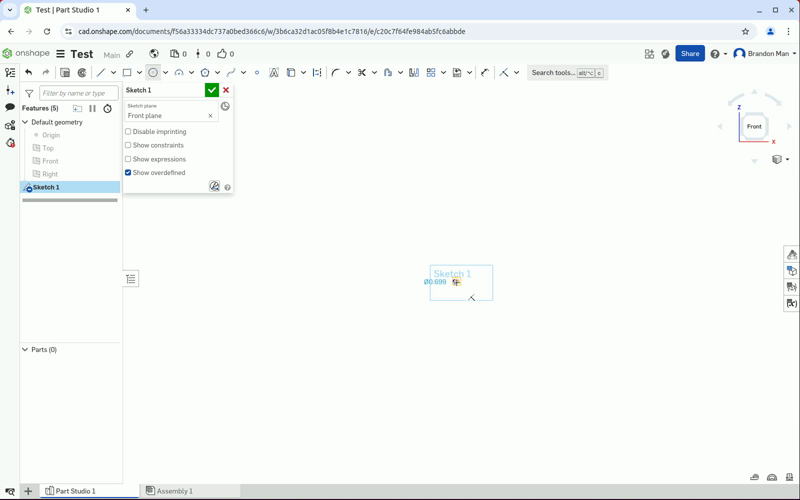
scroll(6)
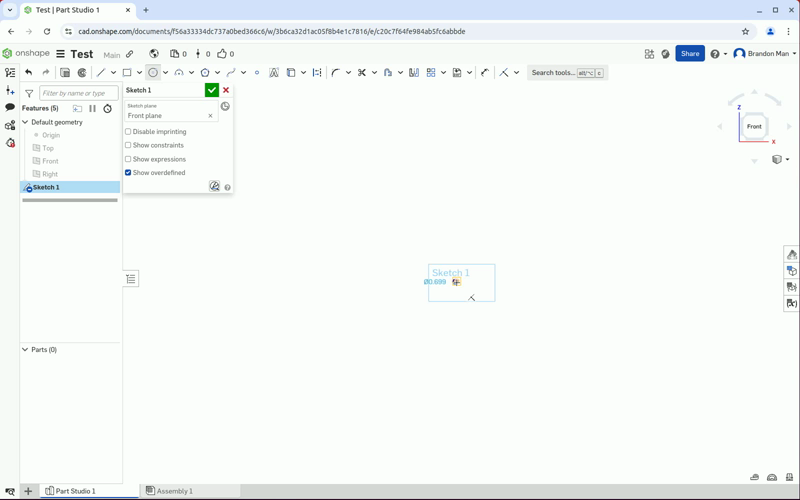
scroll(6)
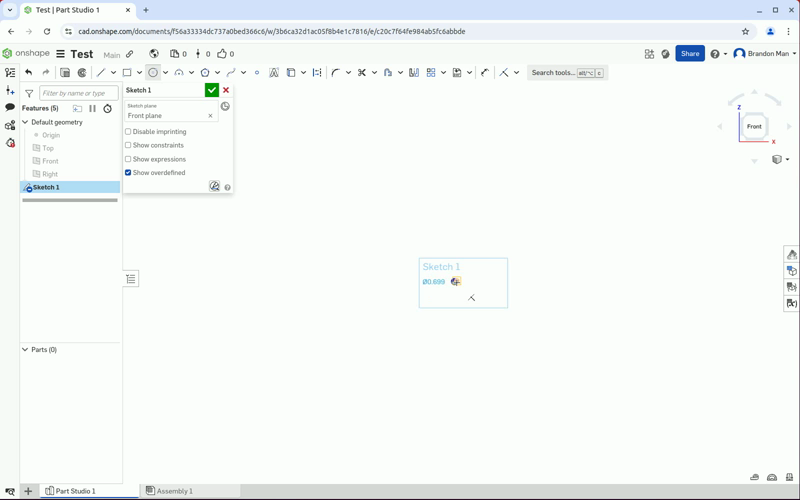
scroll(6)
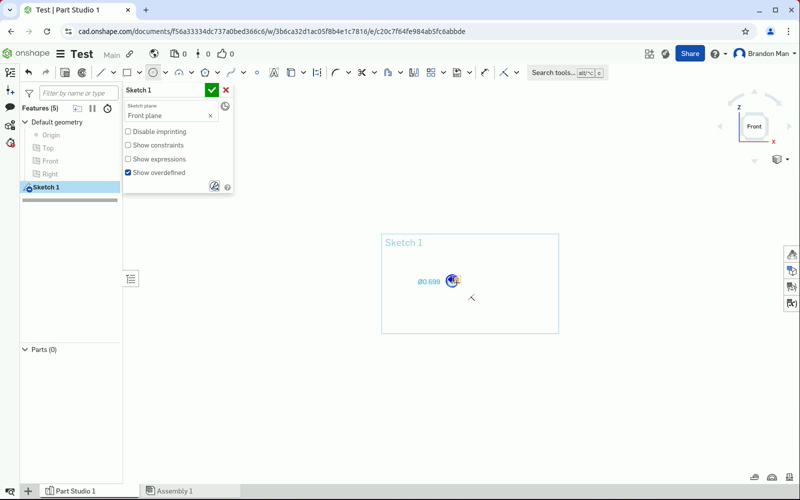
scroll(6)
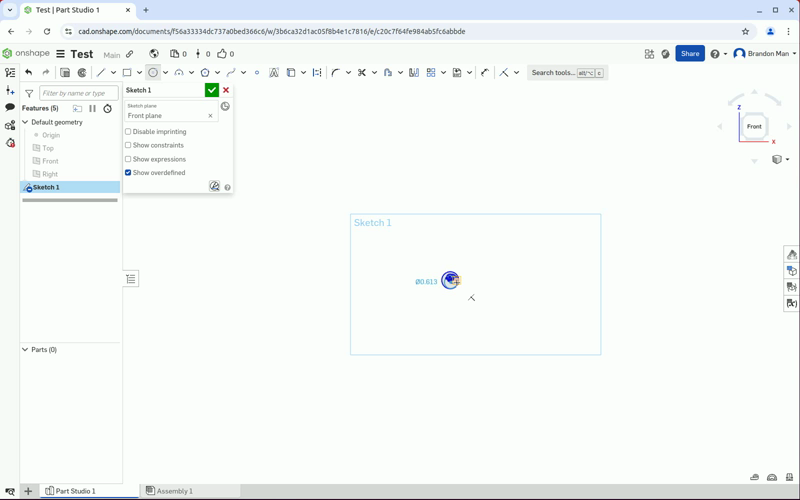
scroll(6)
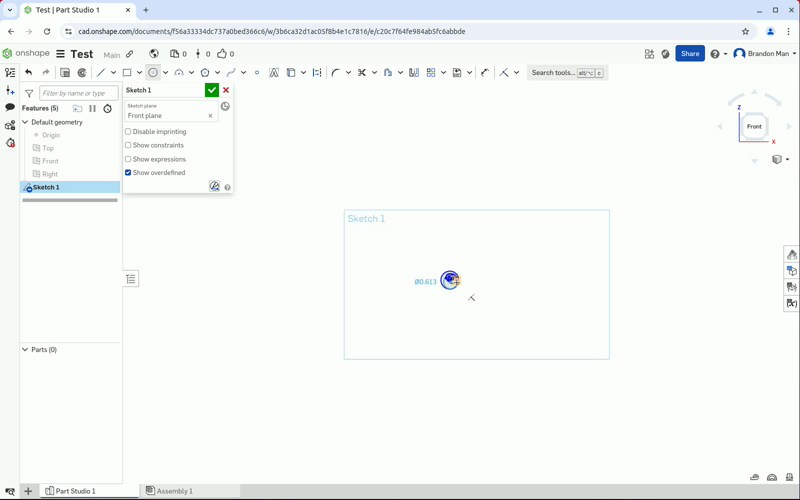
scroll(6)
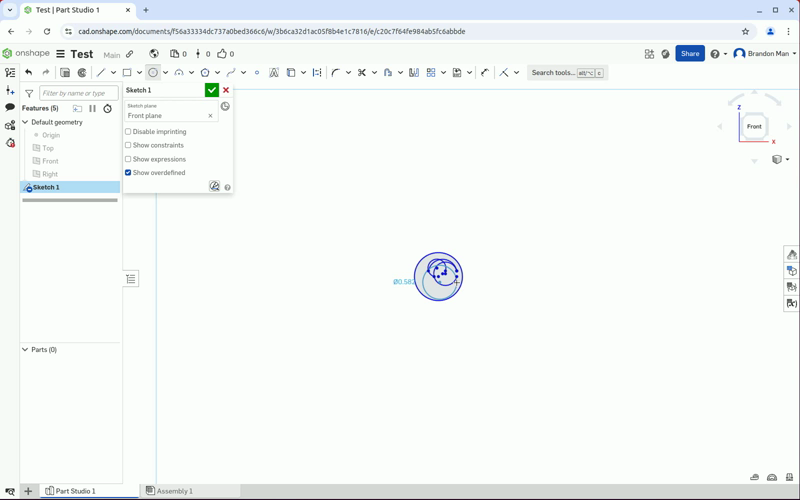
click(456, 282)
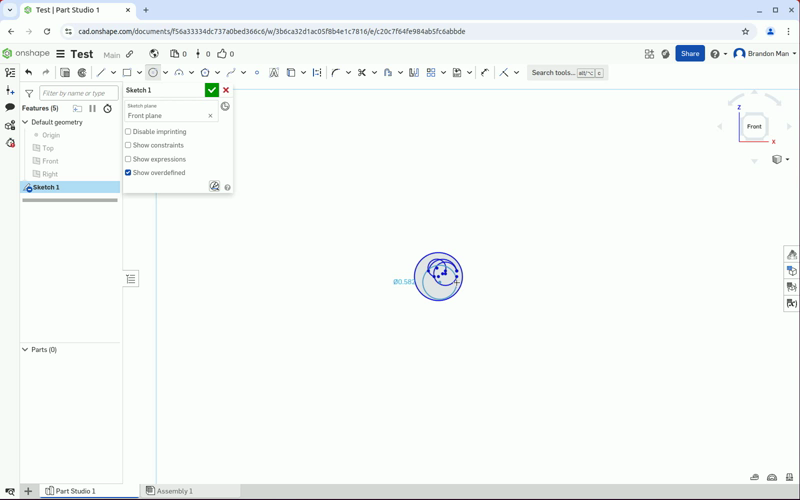
scroll(-6)
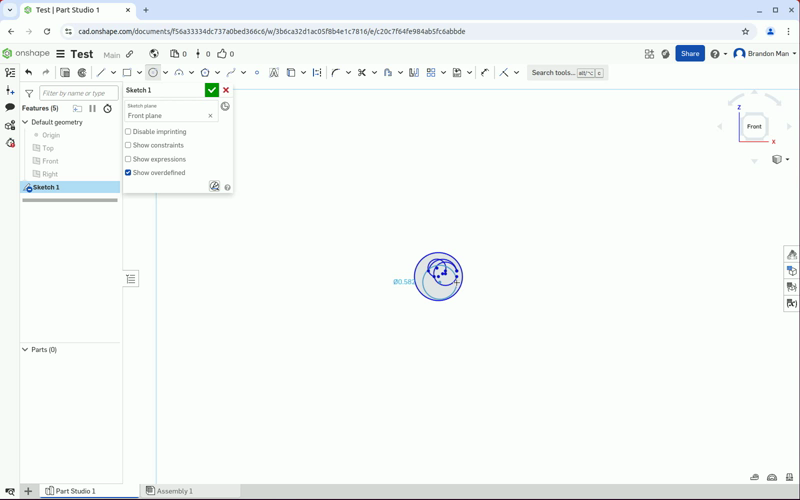
scroll(-6)
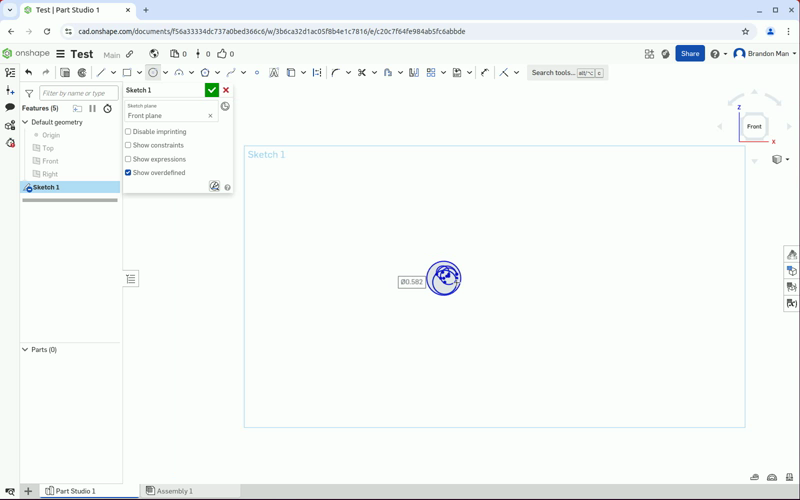
scroll(-6)
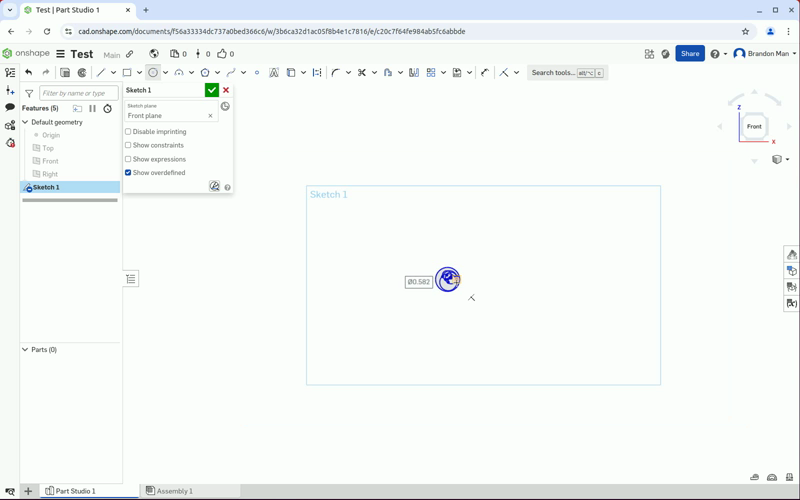
scroll(-6)
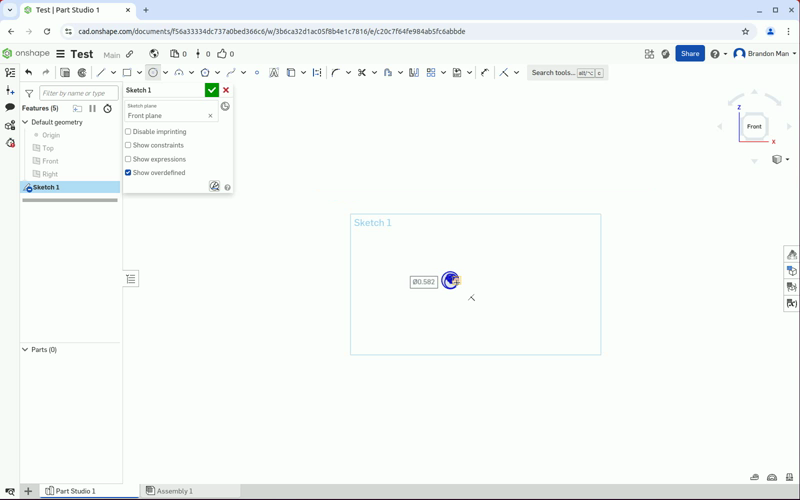
scroll(-6)
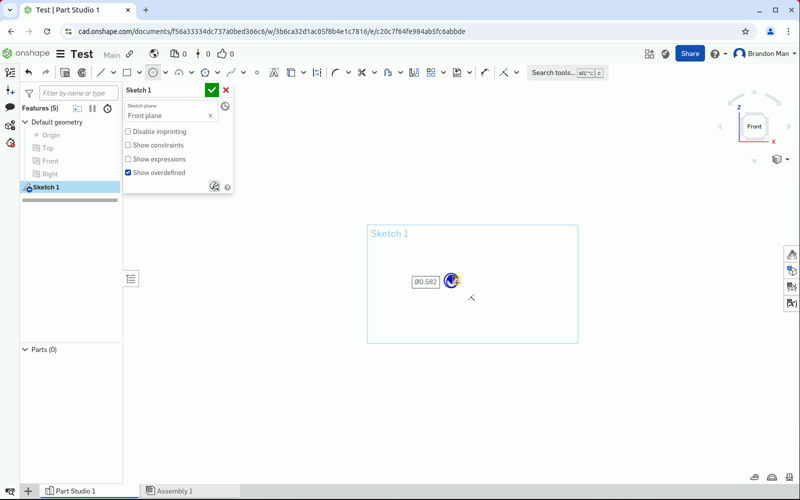
scroll(-6)
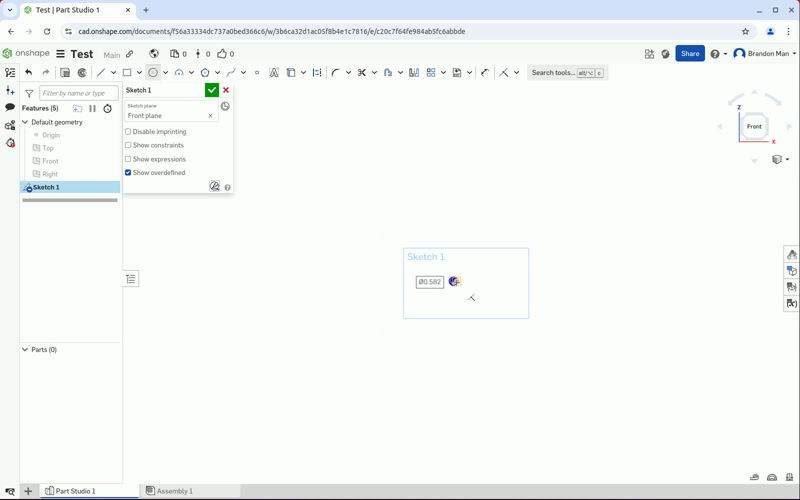
scroll(-6)
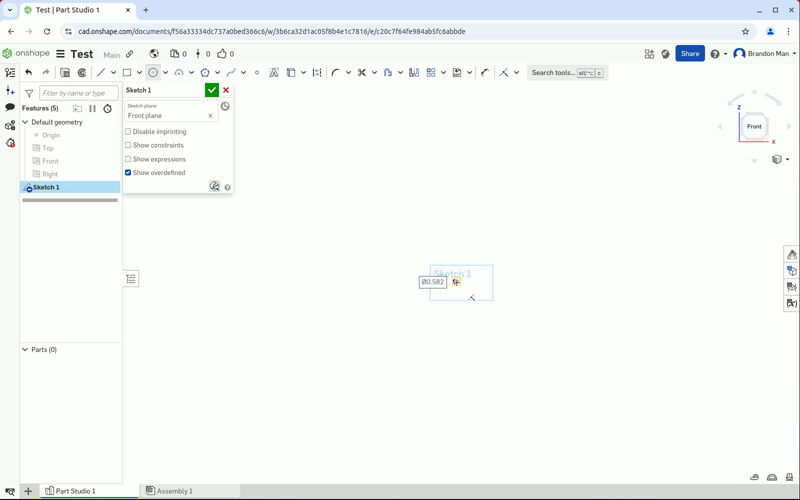
key(esc)
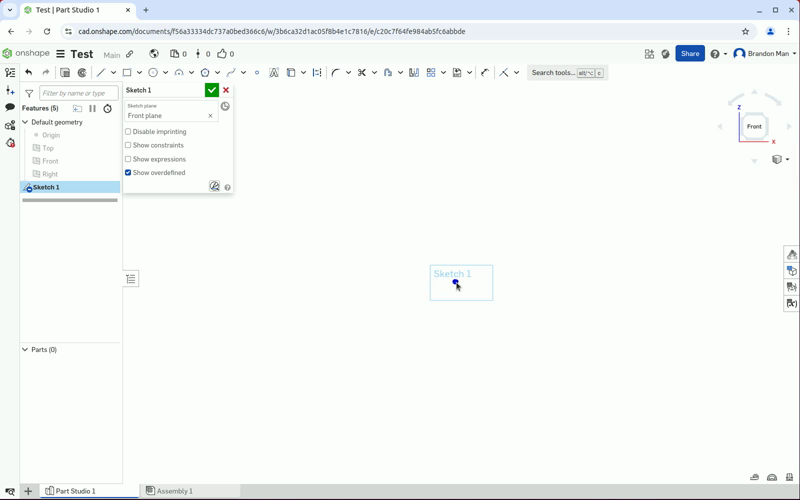
mouse_move(454, 280)
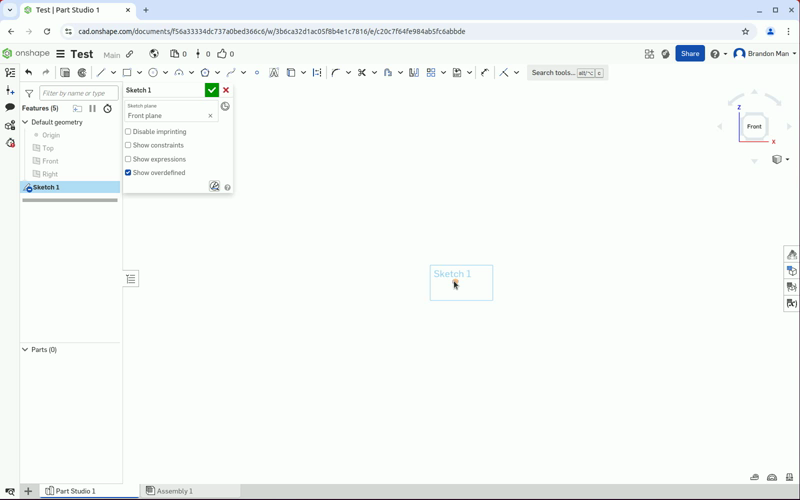
scroll(6)
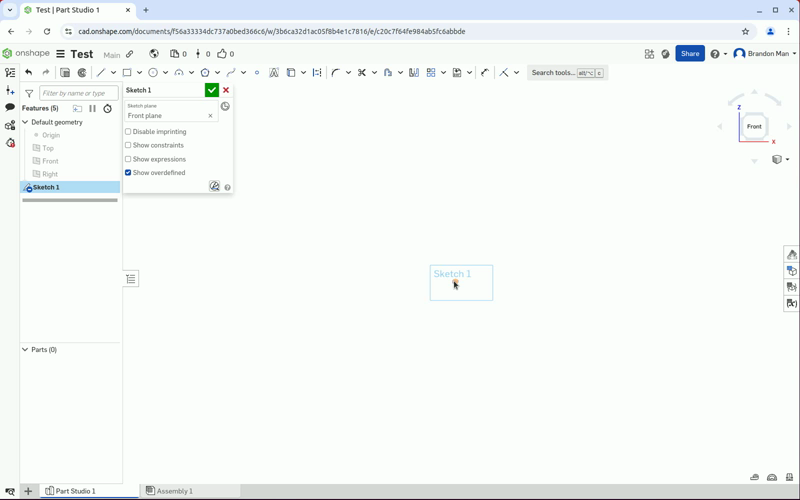
scroll(6)
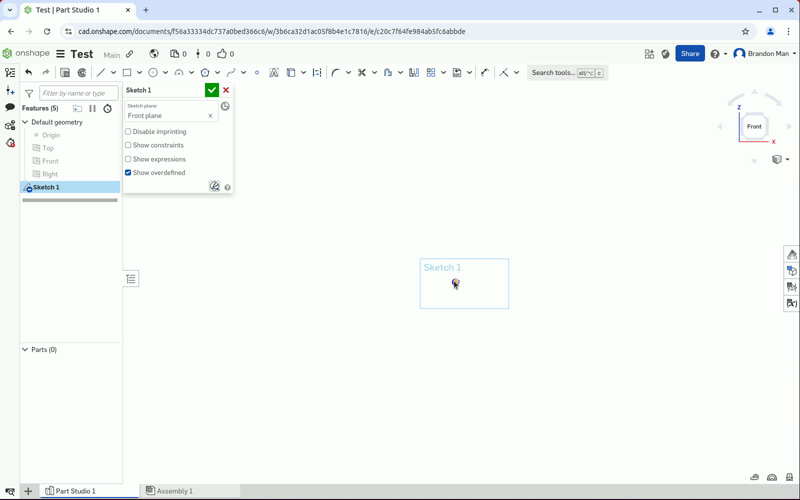
scroll(6)
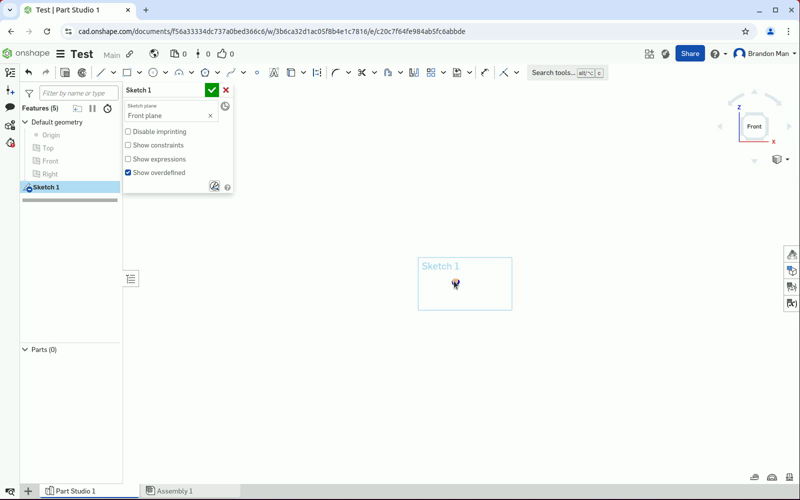
scroll(6)
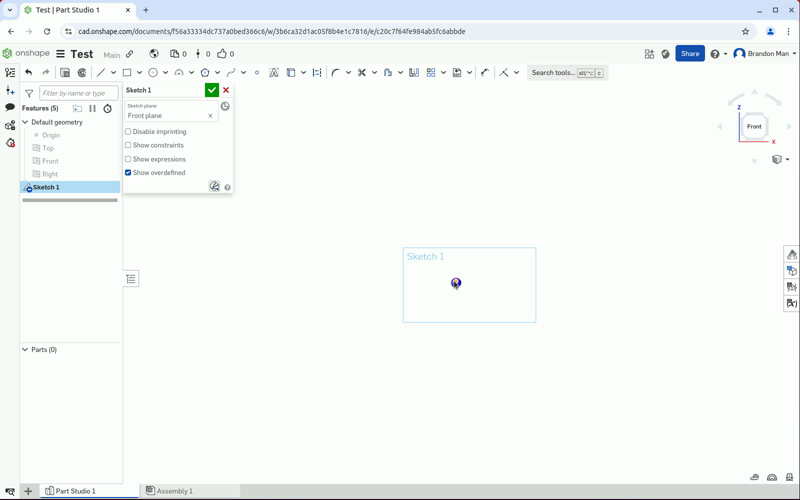
scroll(6)
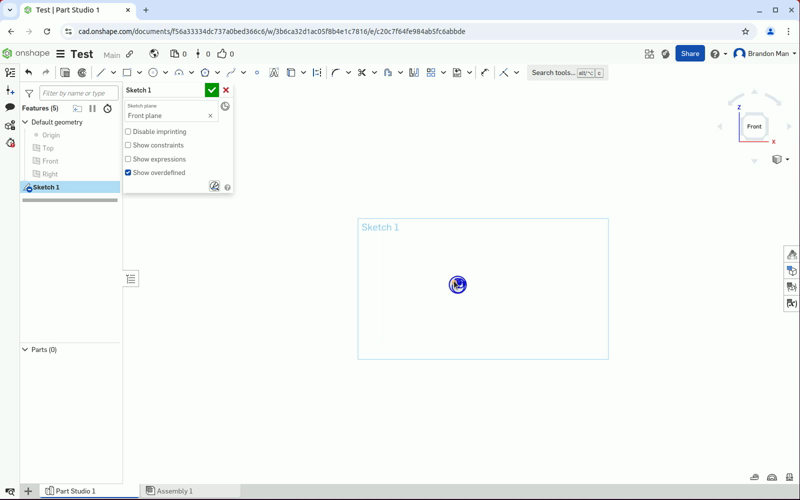
scroll(6)
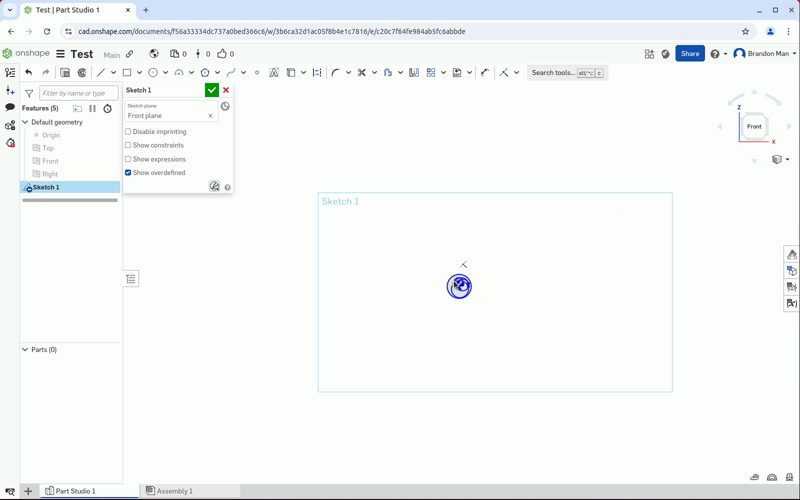
scroll(6)
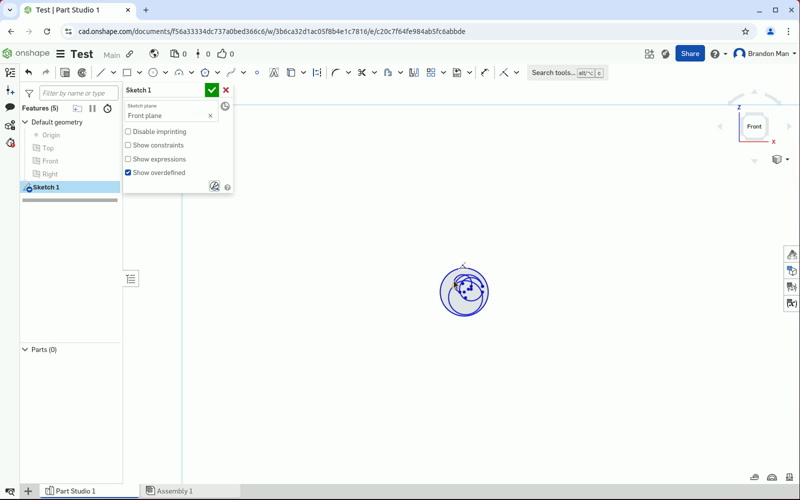
click(454, 280)
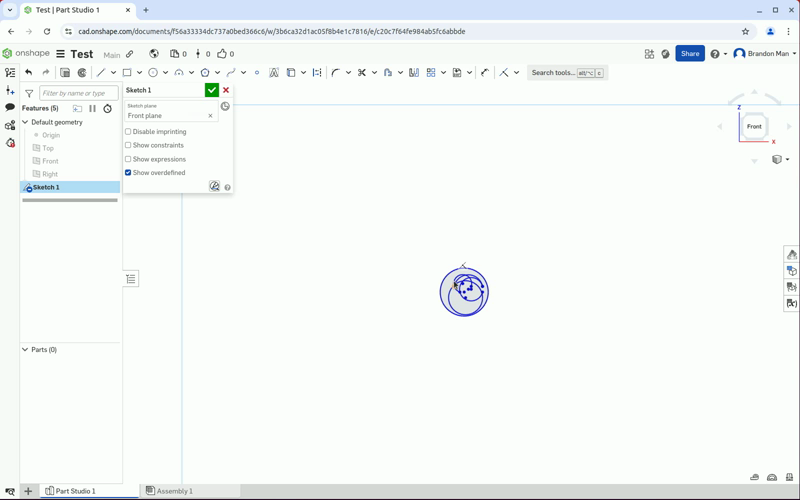
scroll(-6)
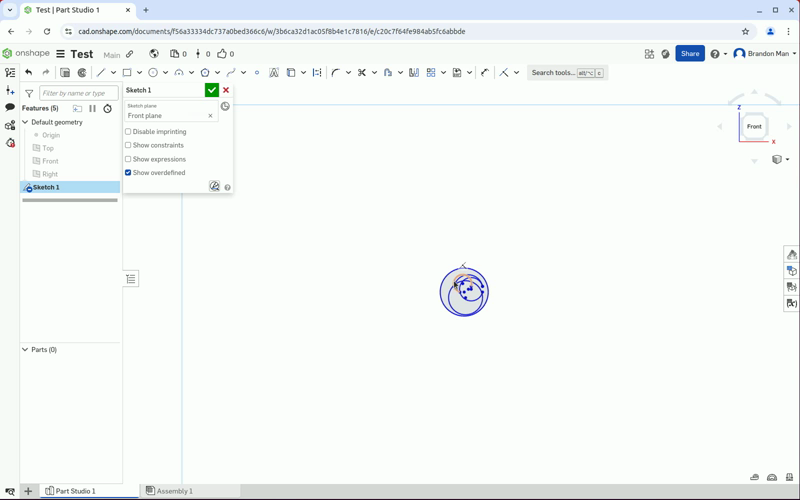
scroll(-6)
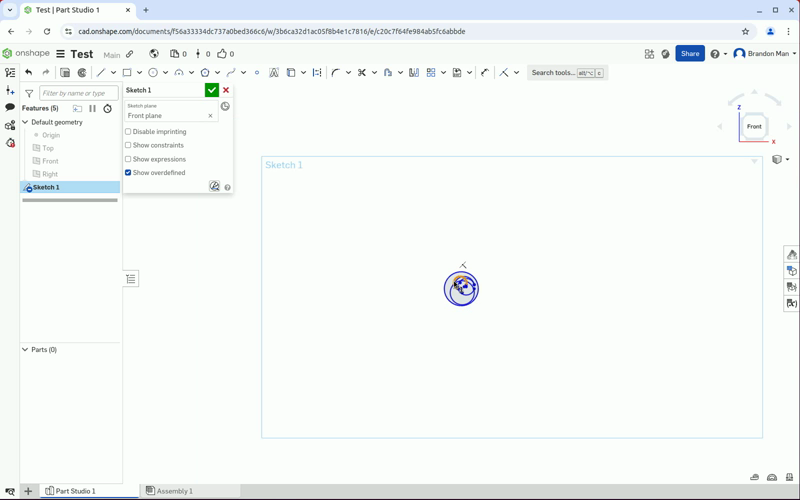
scroll(-6)
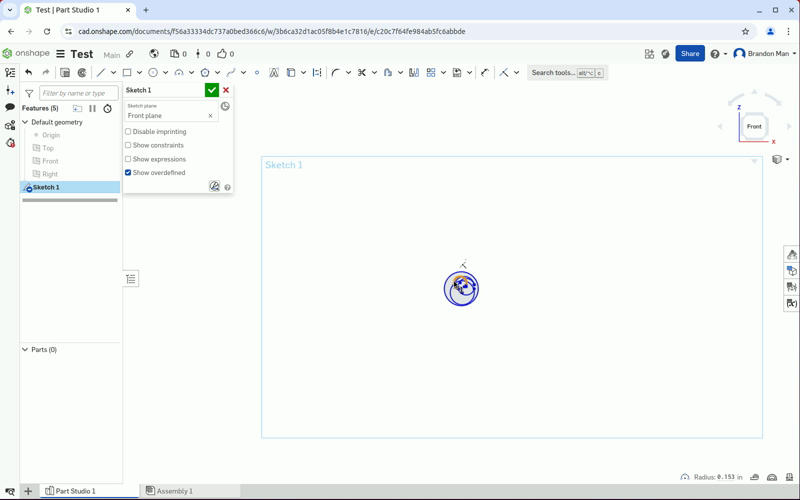
scroll(-6)
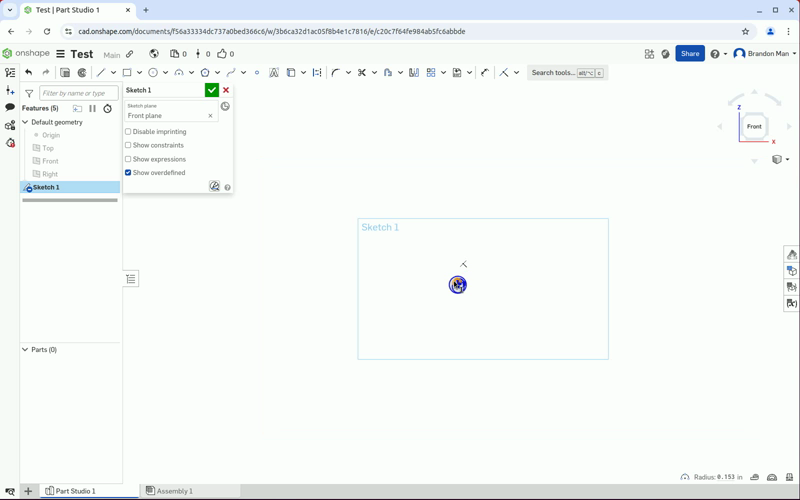
scroll(-6)
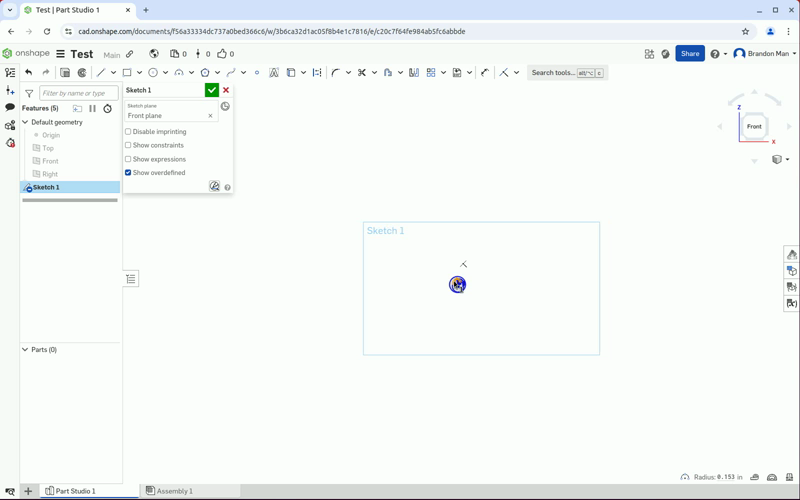
scroll(-6)
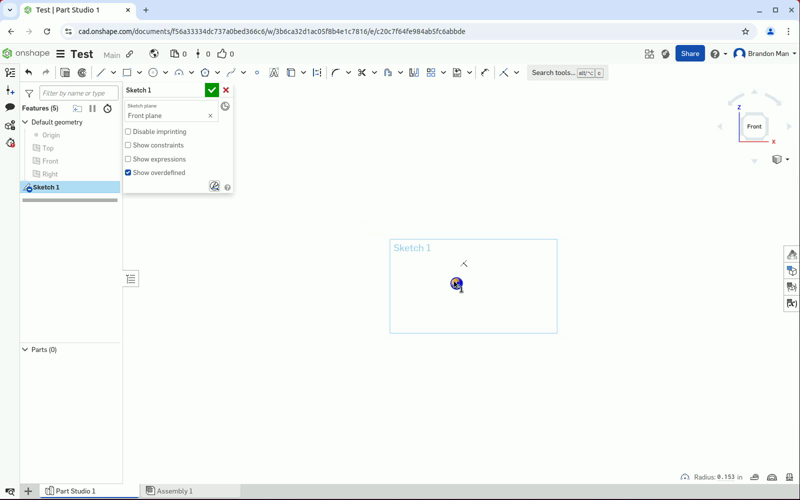
scroll(-6)
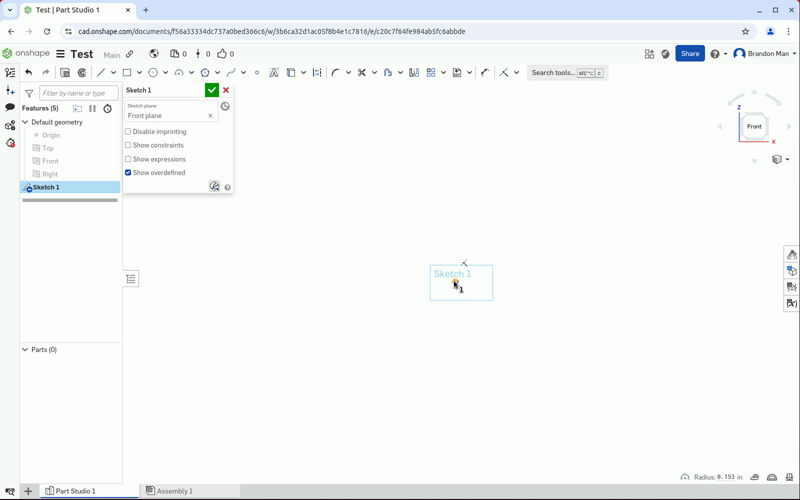
mouse_move(73, 352)
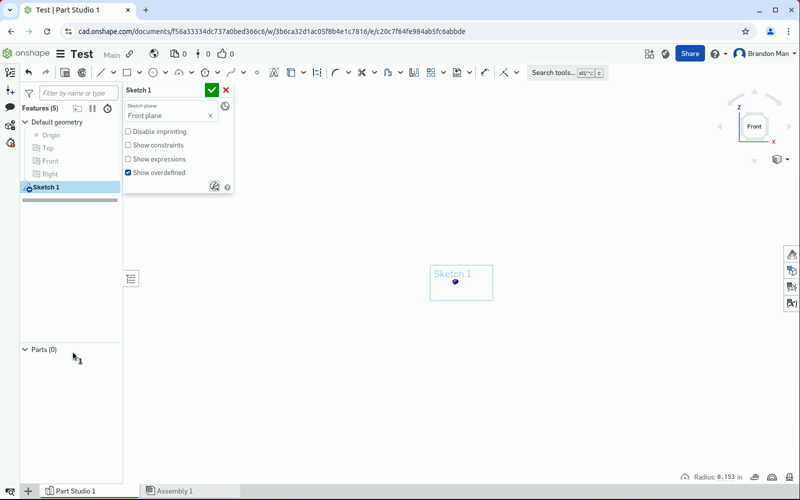
key(shift+y)
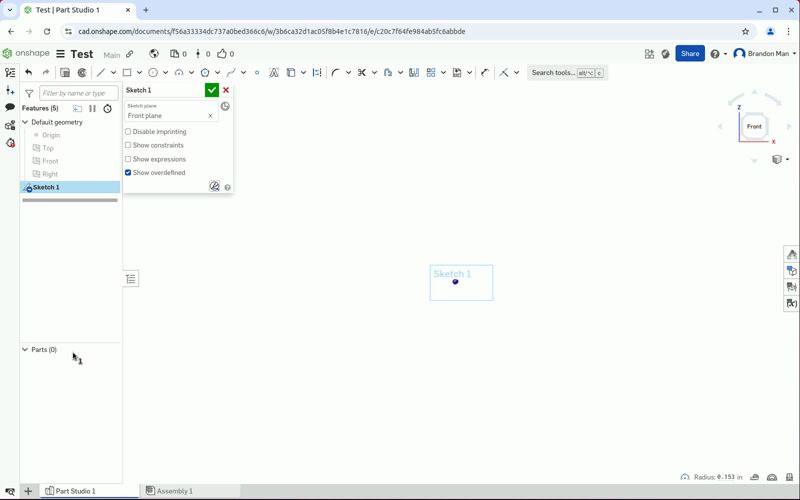
key(shift+e)
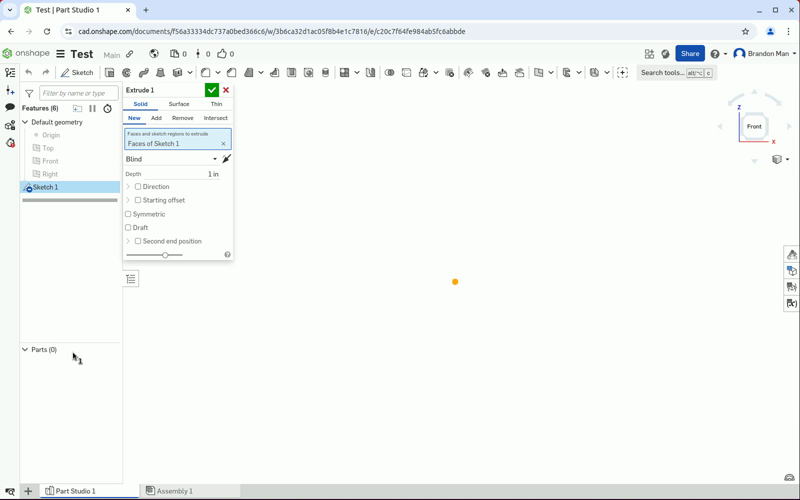
mouse_move(143, 106)
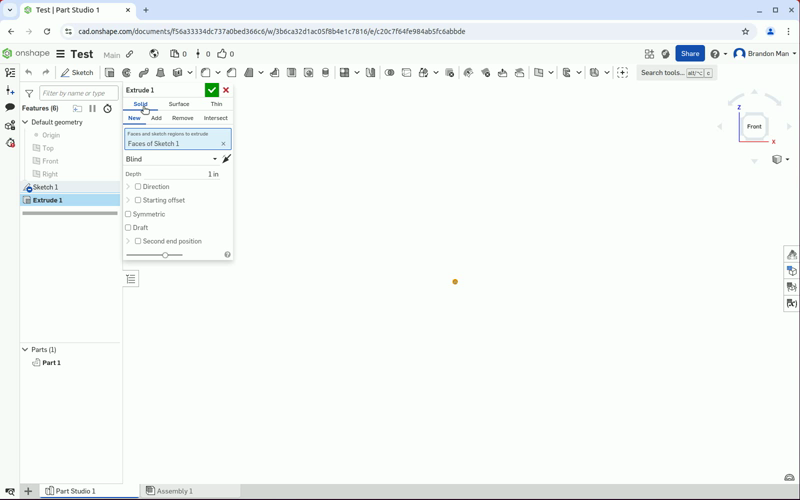
click(143, 106)
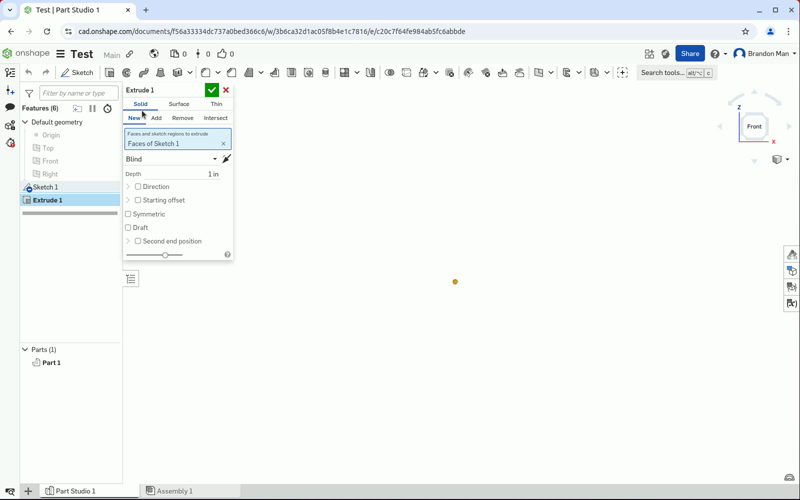
mouse_move(137, 120)
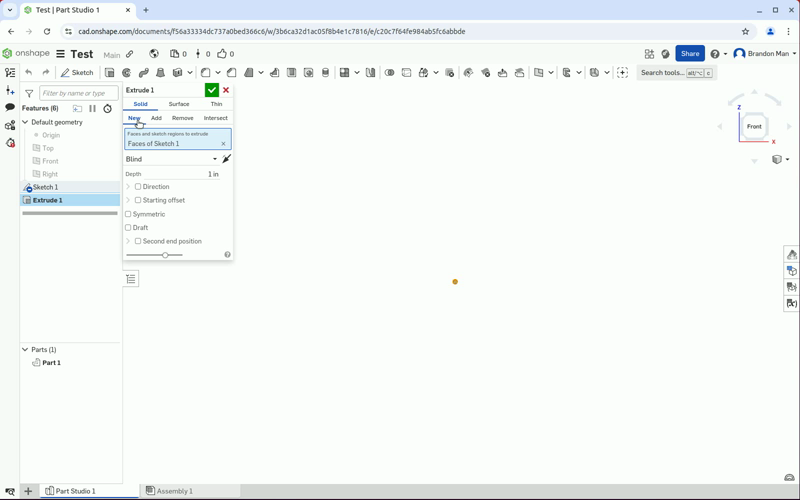
click(137, 120)
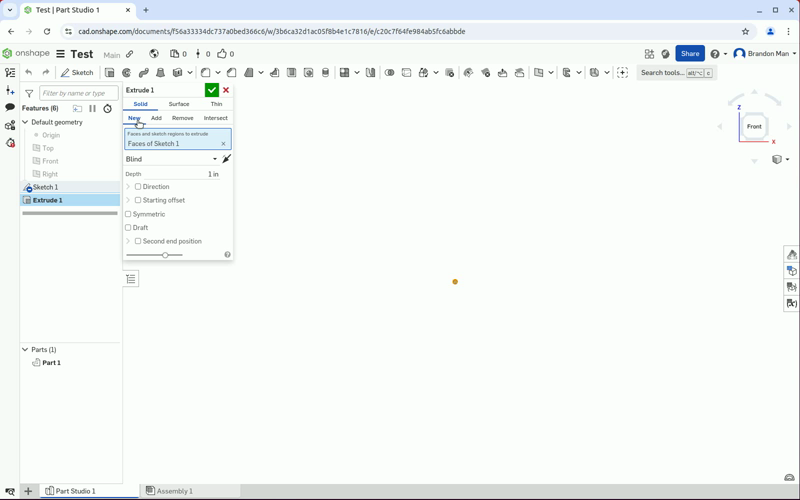
key(tab, 4)
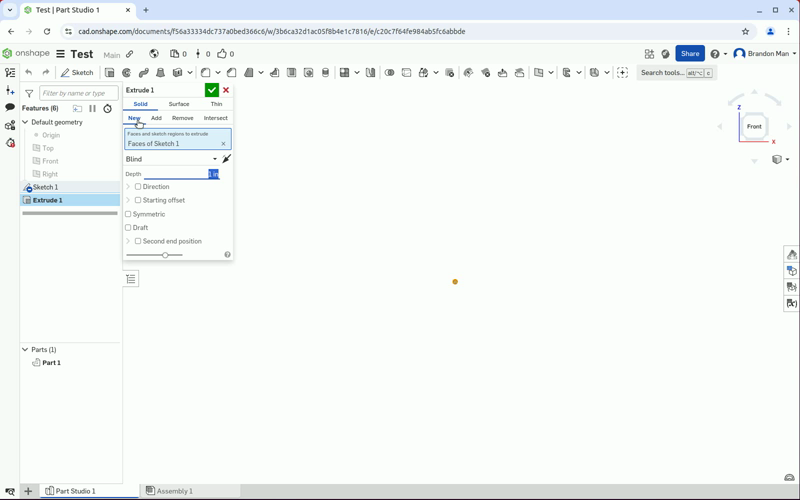
text(23.108)
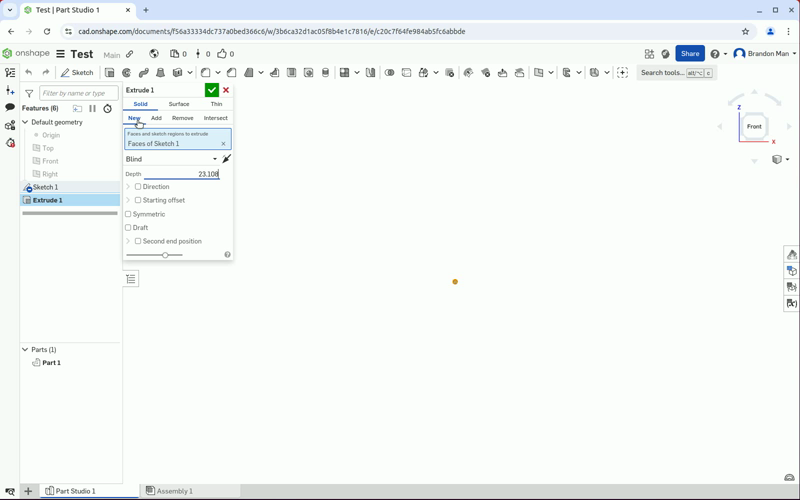
key(enter)
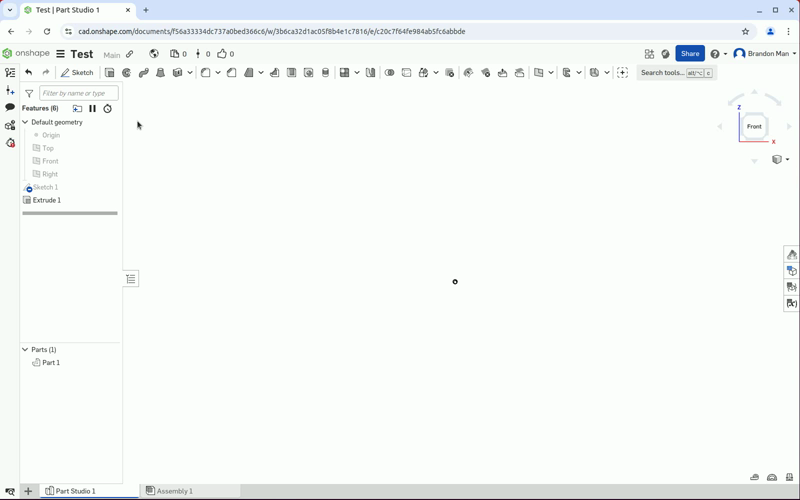
key(shift+h)
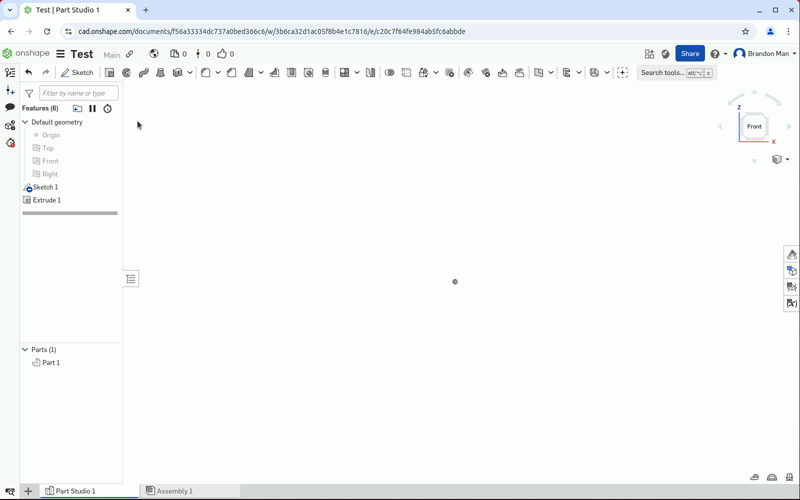
key(shift+h)
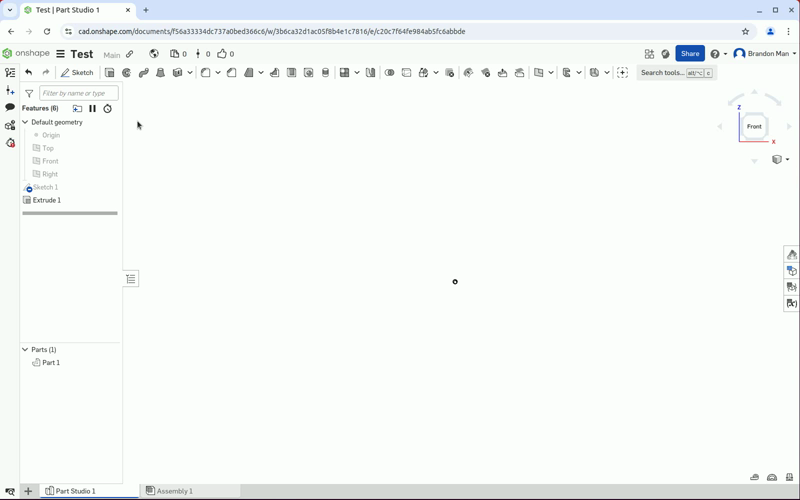
mouse_move(73, 189)
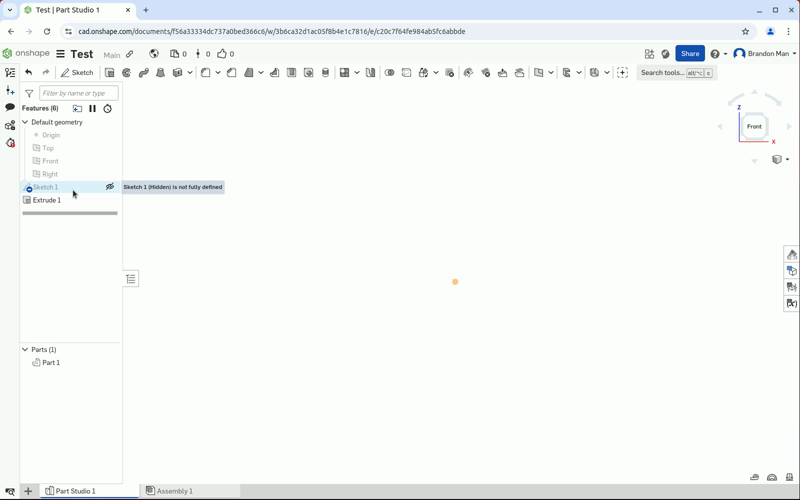
click(73, 189)
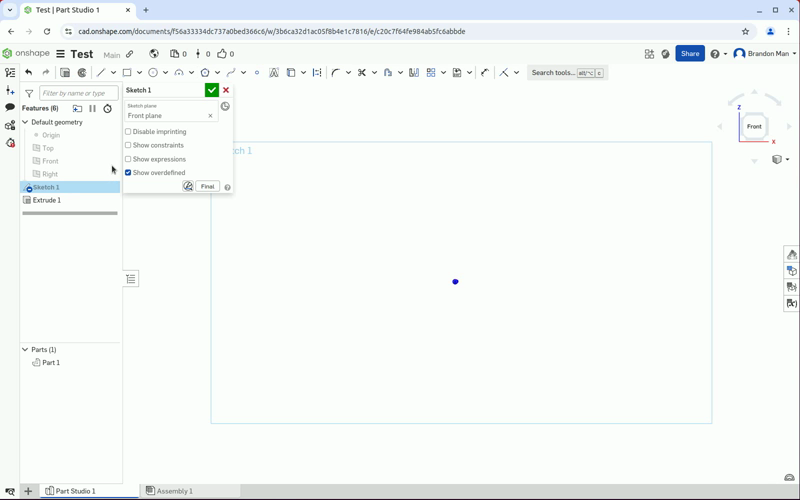
mouse_move(229, 92)
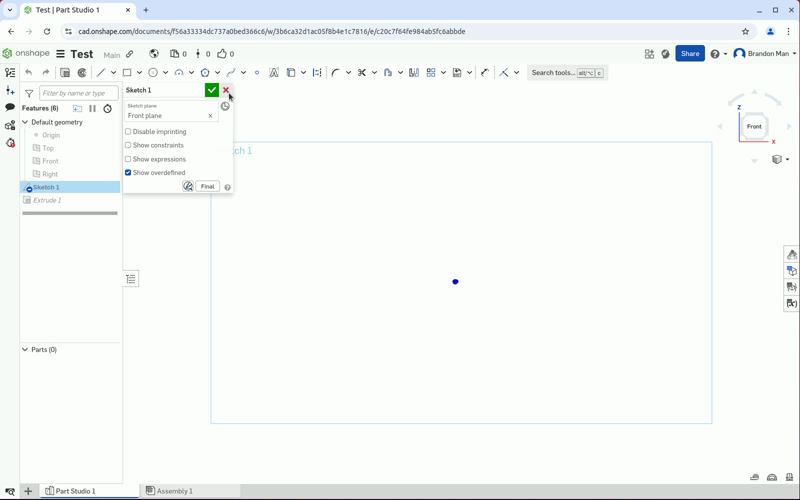
click(229, 92)
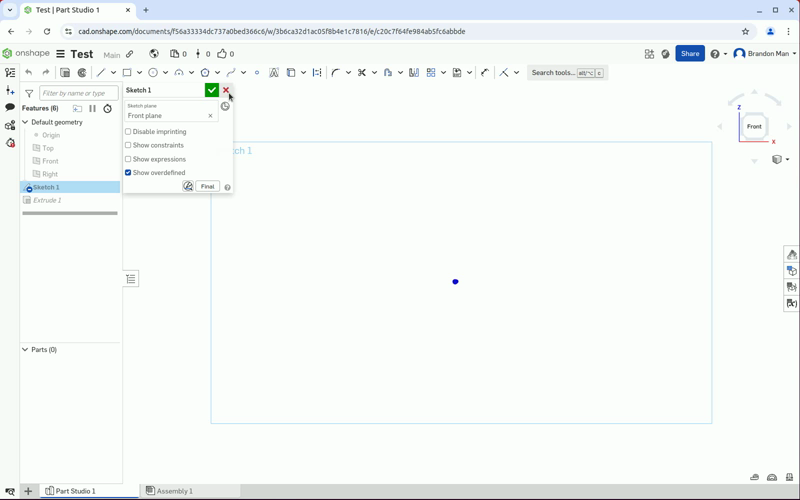
key(shift+s)
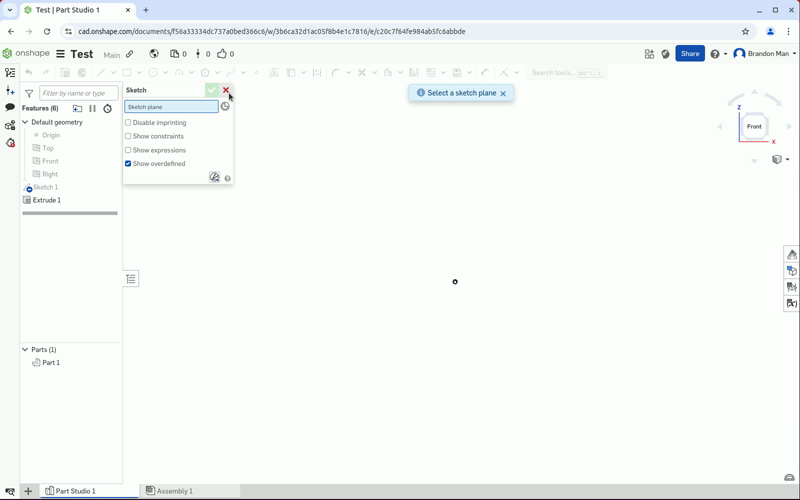
mouse_move(73, 163)
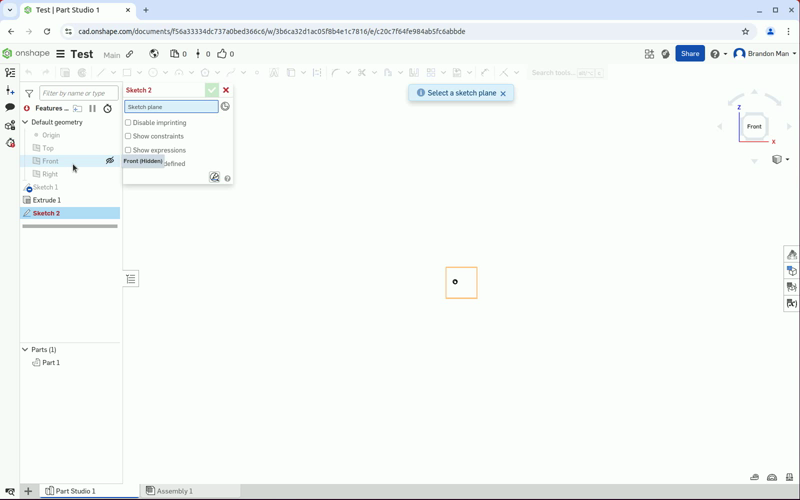
click(73, 163)
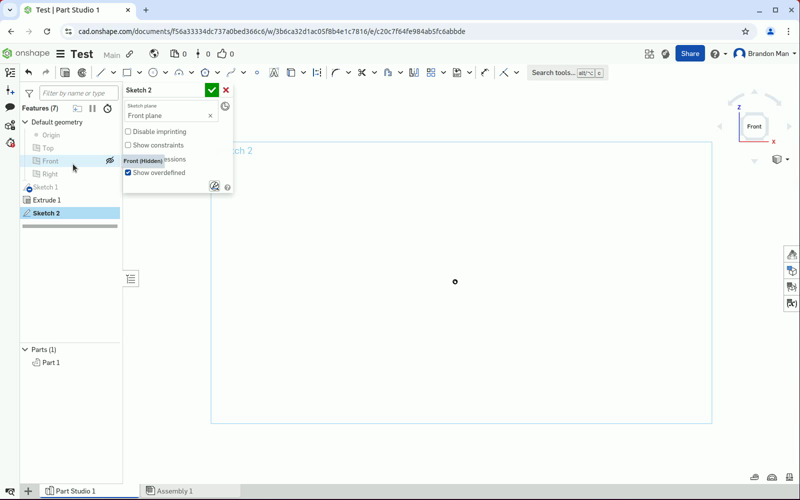
mouse_move(73, 352)
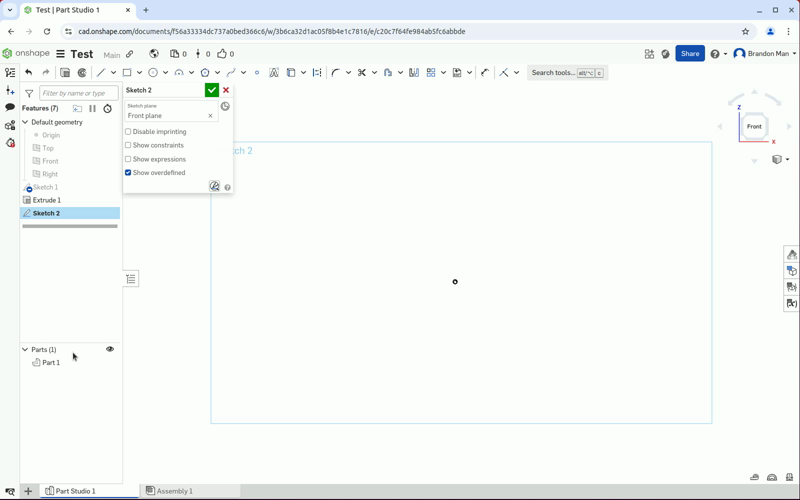
key(y)
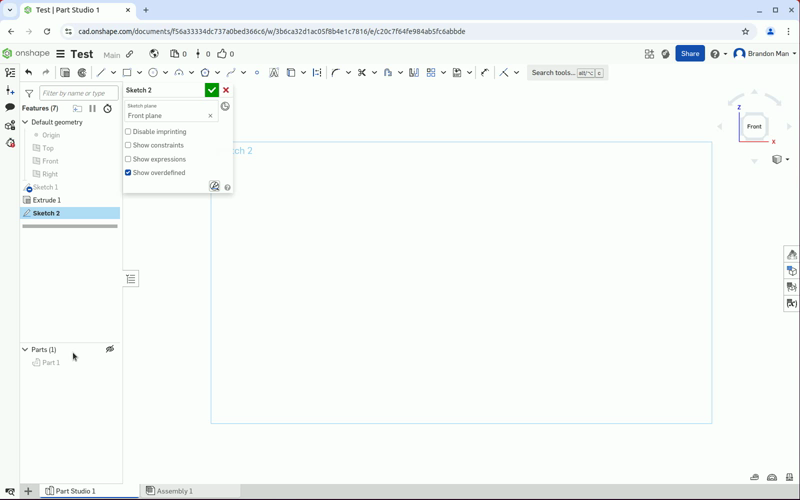
key(c)
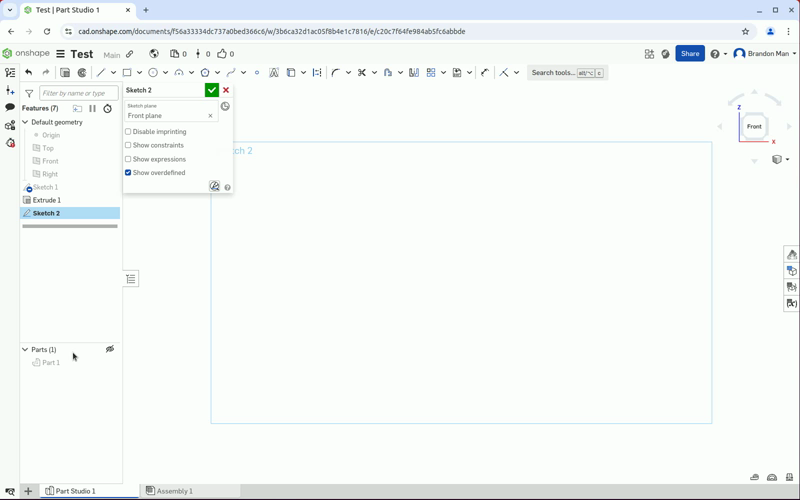
key_down(shift)
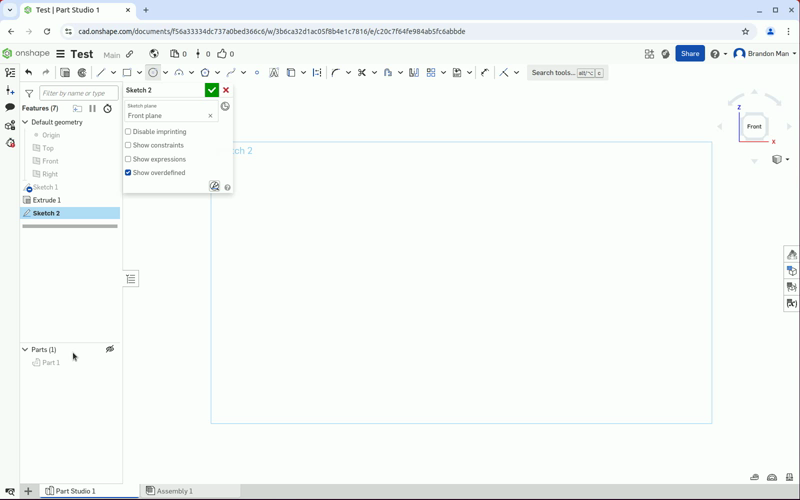
mouse_move(456, 282)
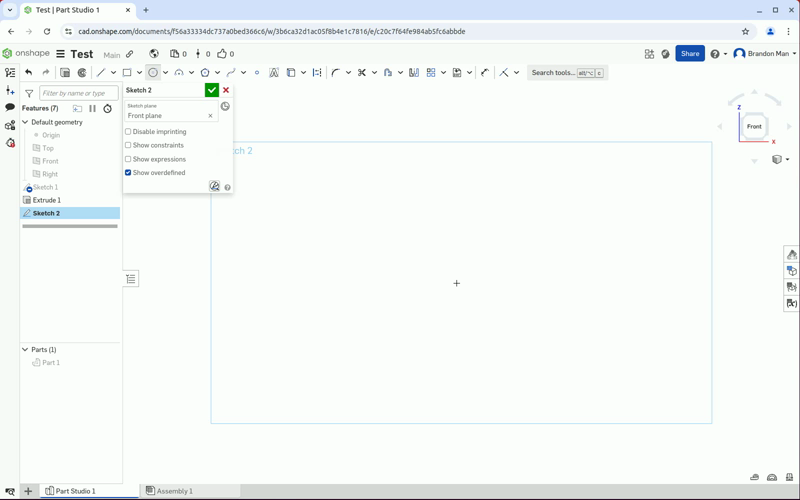
click(456, 282)
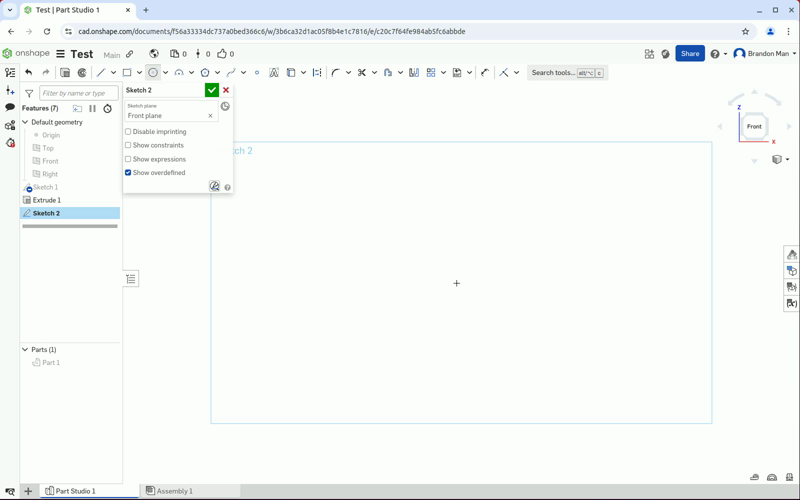
key_up(shift)
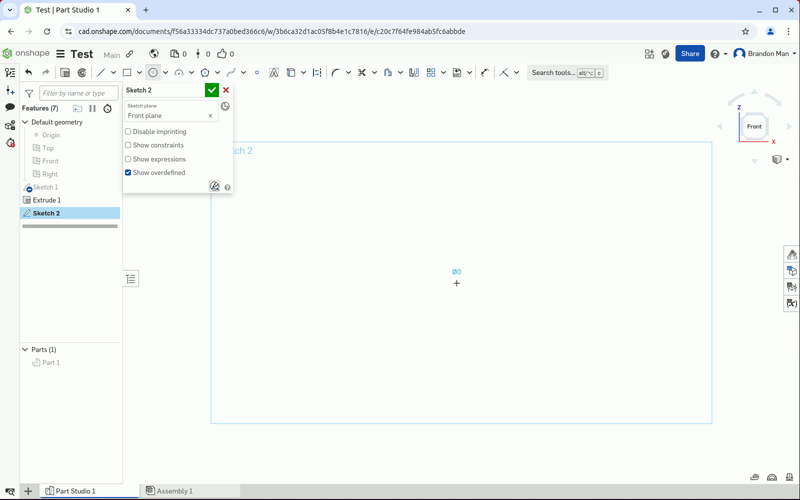
mouse_move(458, 282)
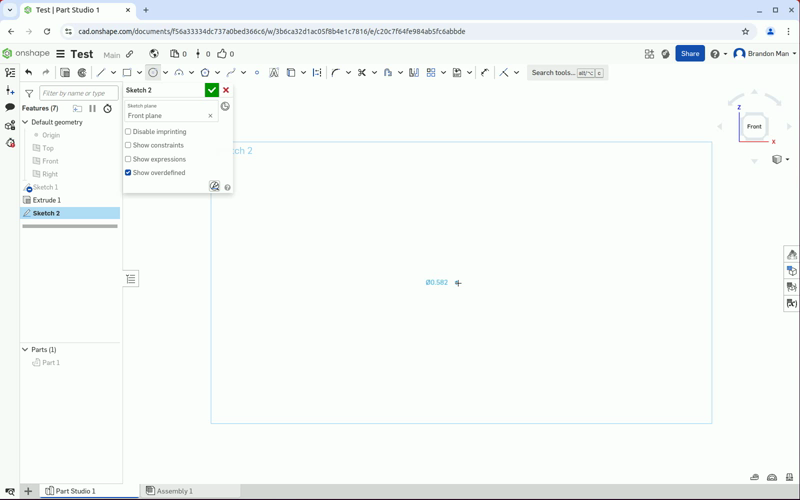
scroll(6)
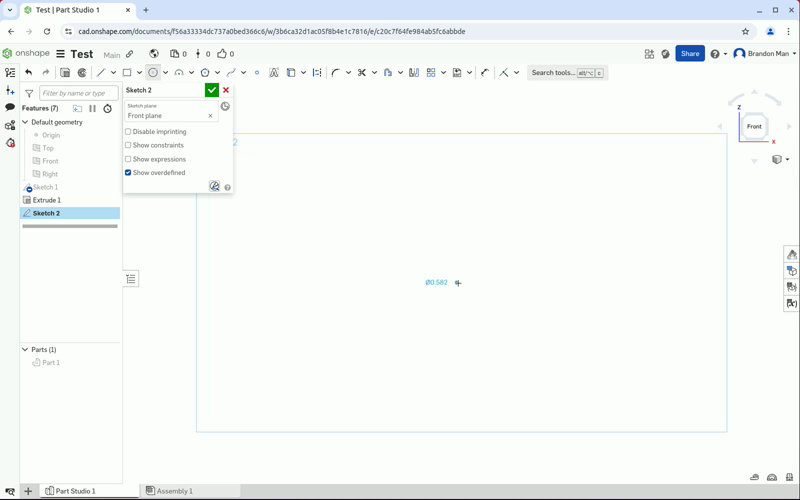
scroll(6)
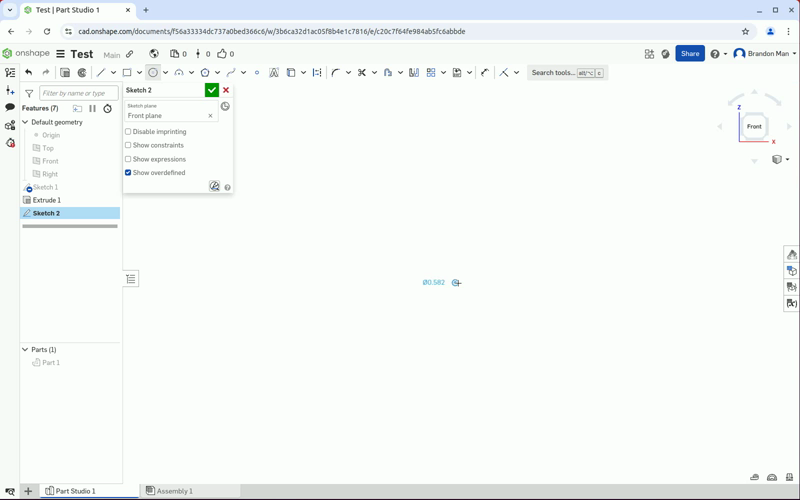
scroll(6)
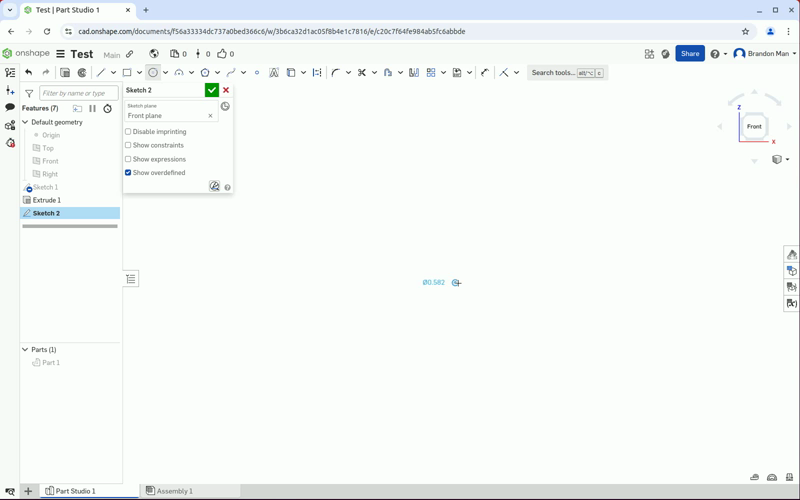
scroll(6)
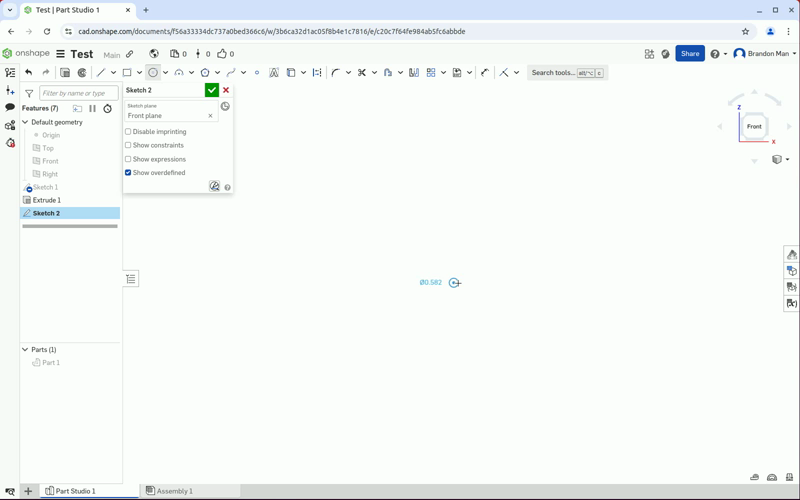
scroll(6)
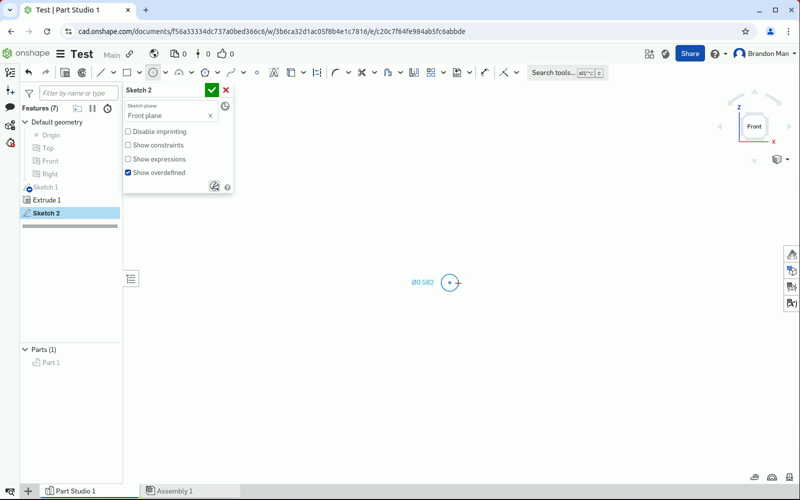
scroll(6)
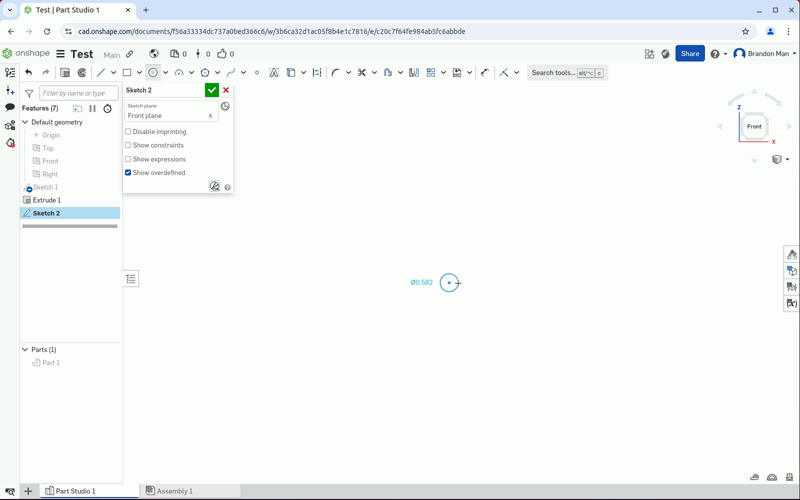
scroll(6)
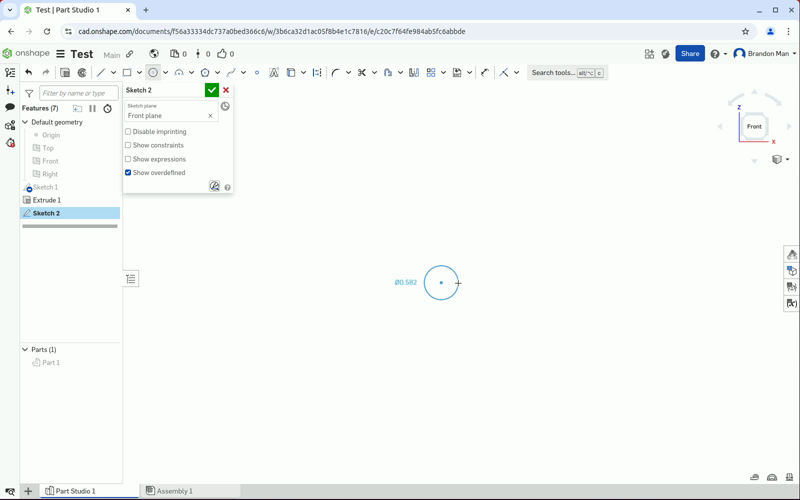
click(458, 282)
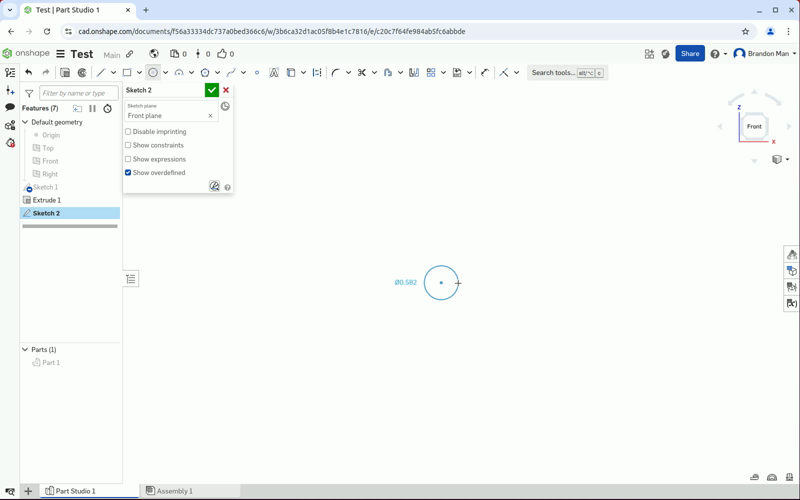
scroll(-6)
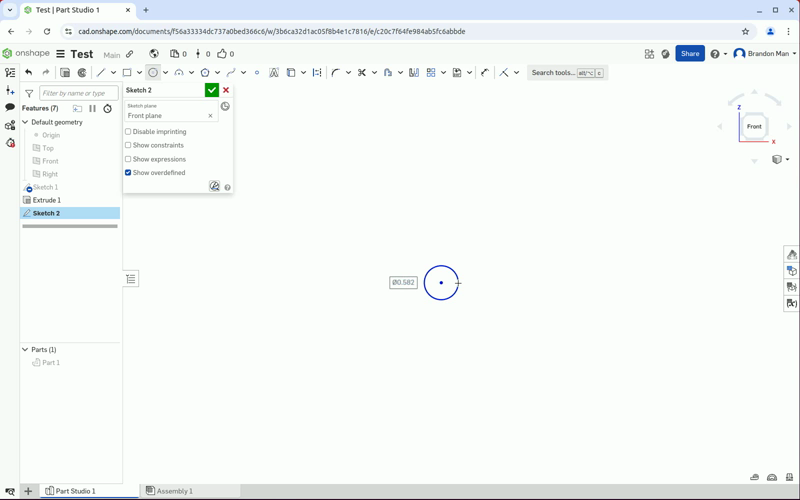
scroll(-6)
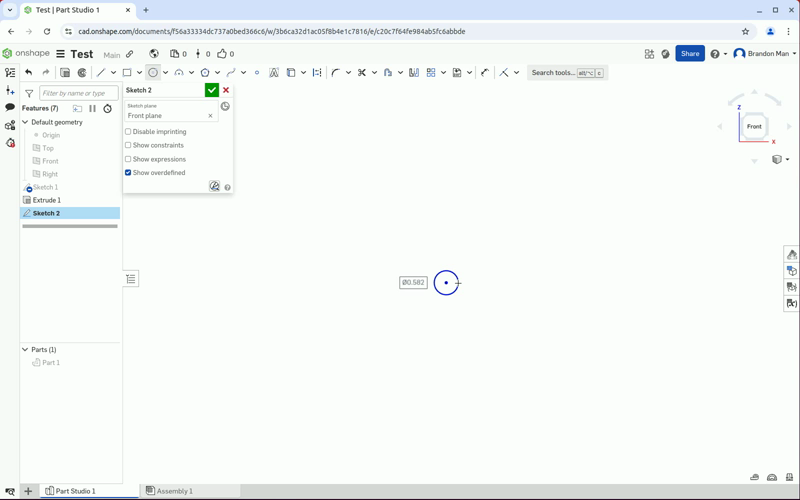
scroll(-6)
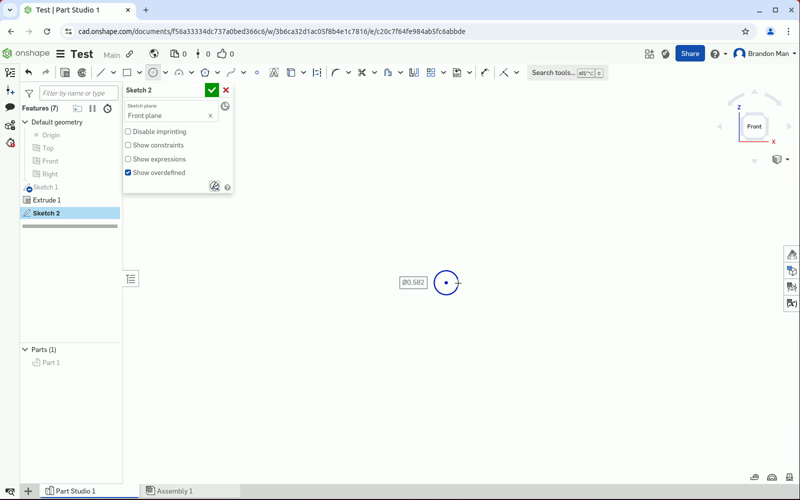
scroll(-6)
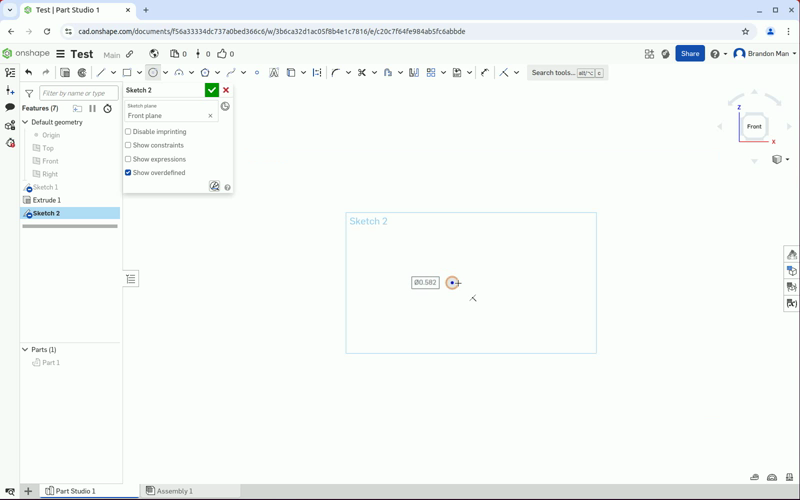
scroll(-6)
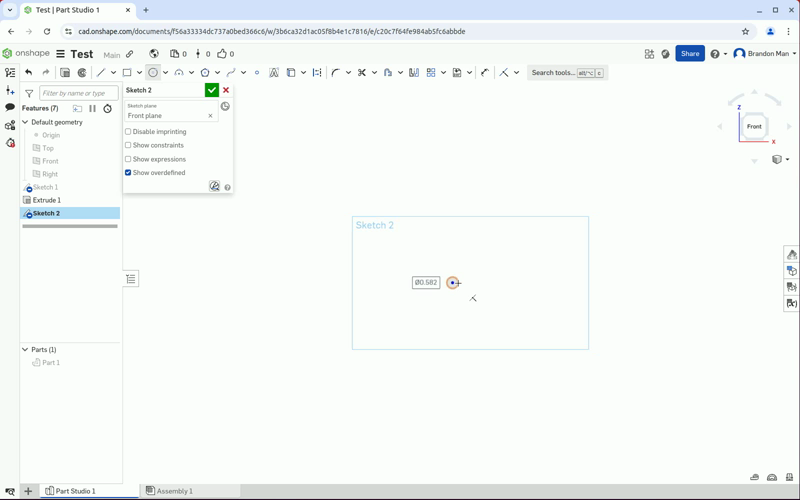
scroll(-6)
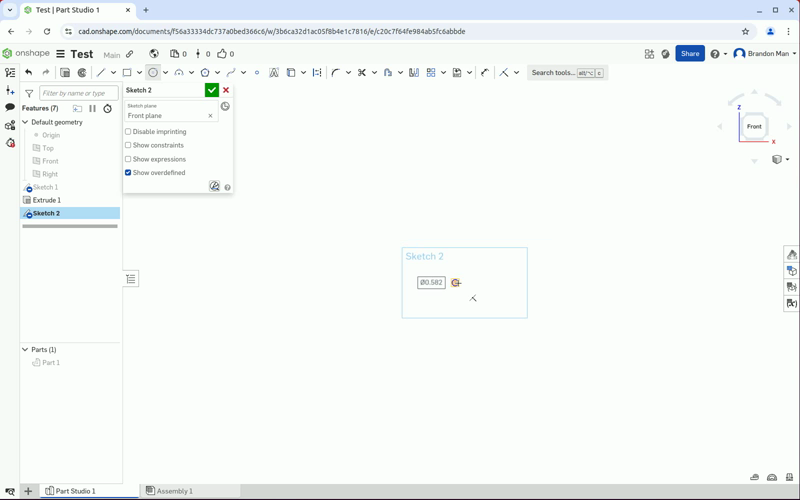
scroll(-6)
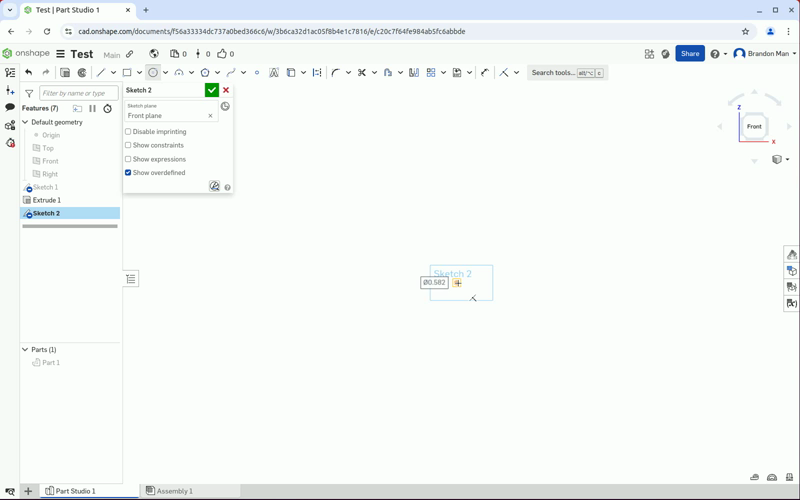
key(esc)
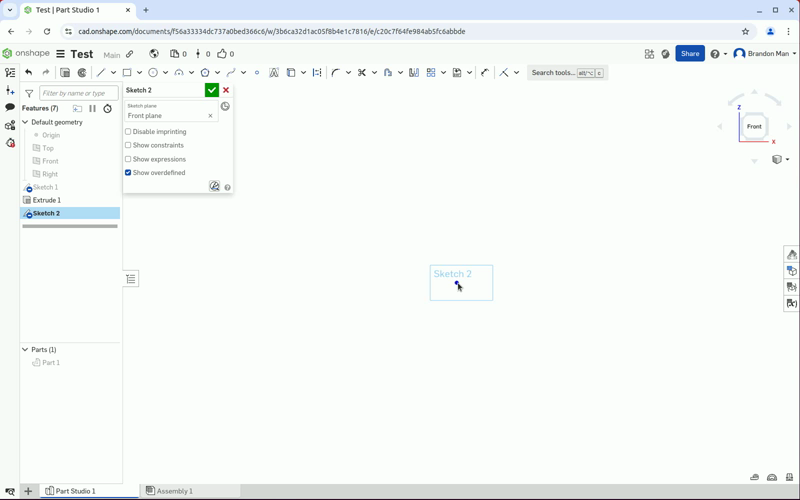
mouse_move(457, 283)
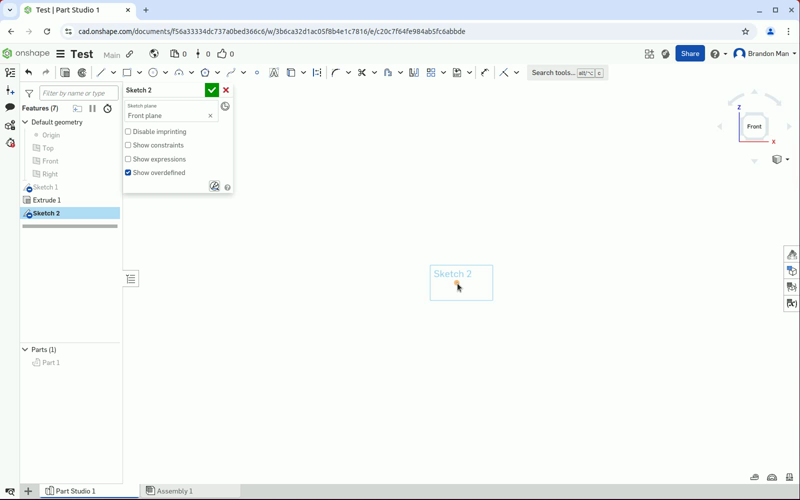
scroll(6)
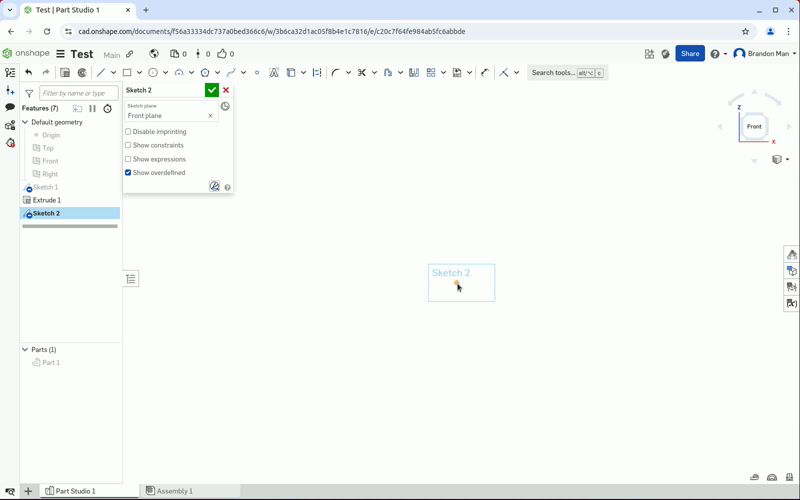
scroll(6)
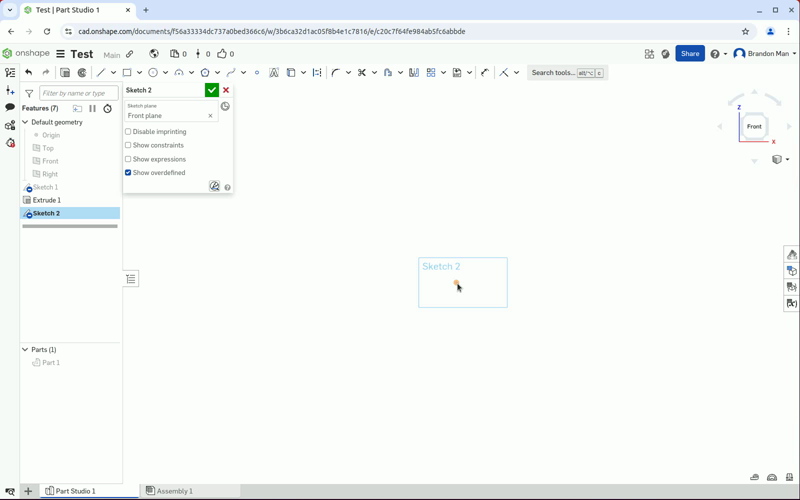
scroll(6)
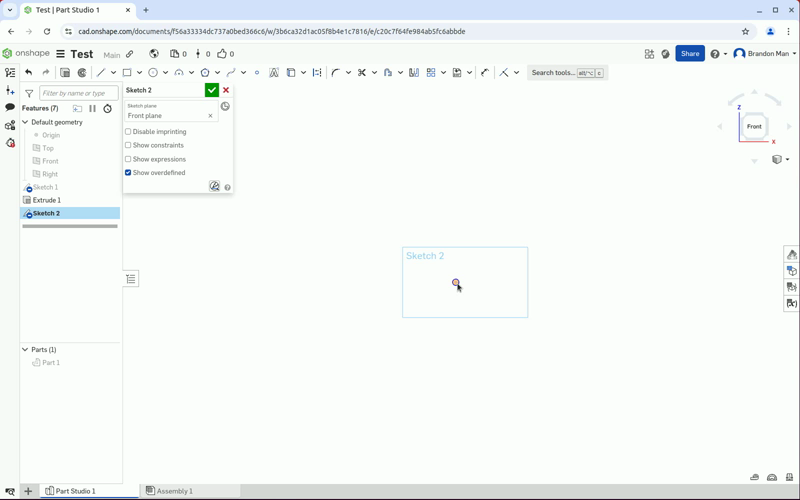
scroll(6)
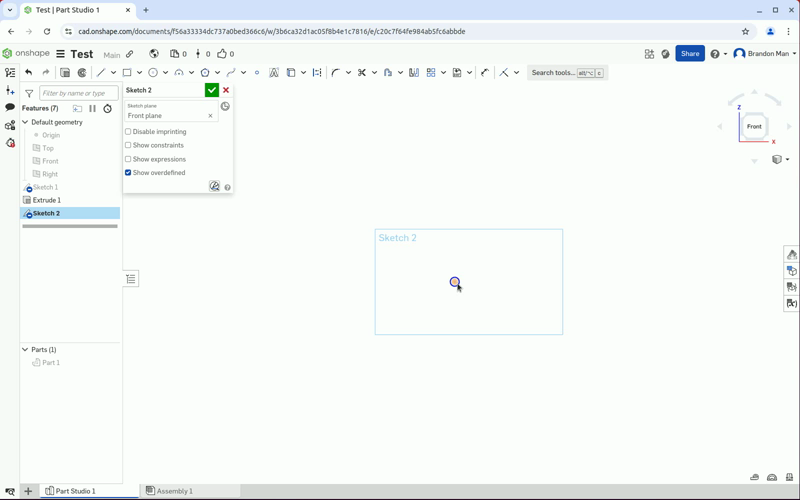
scroll(6)
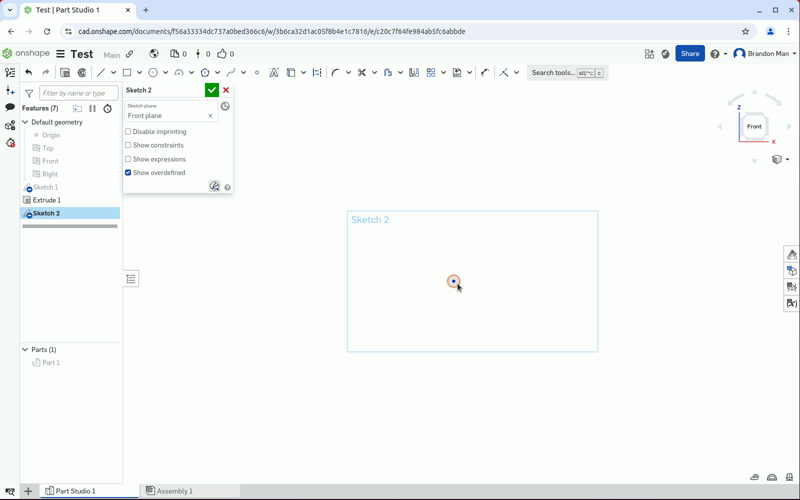
scroll(6)
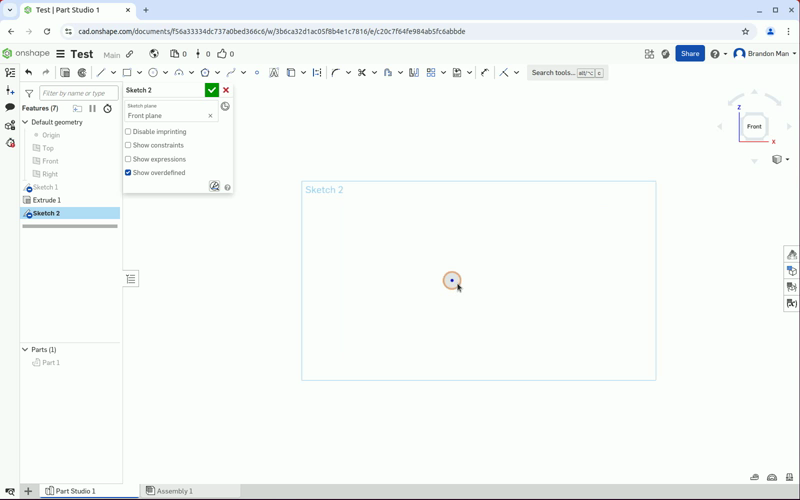
scroll(6)
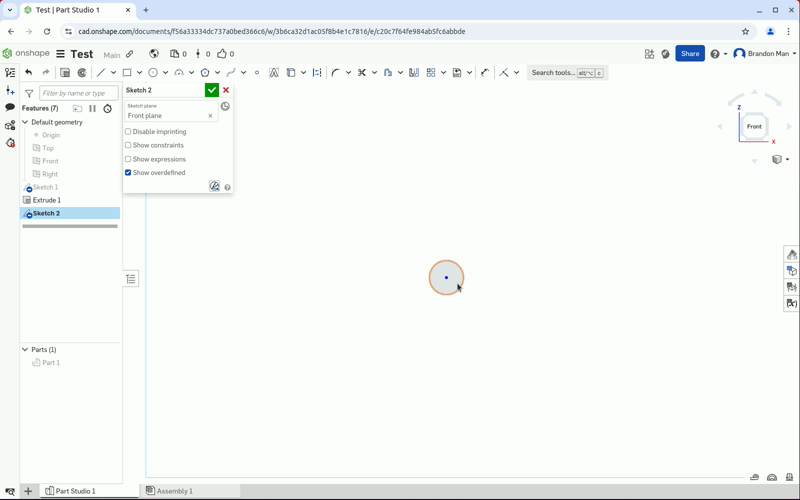
click(457, 283)
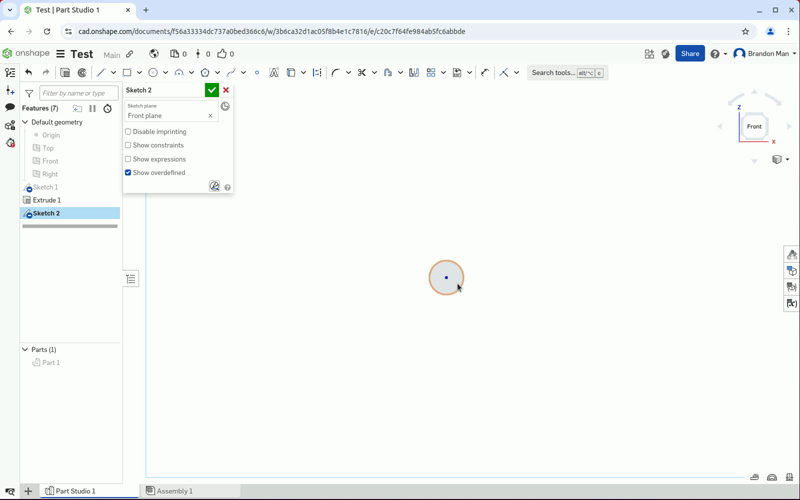
scroll(-6)
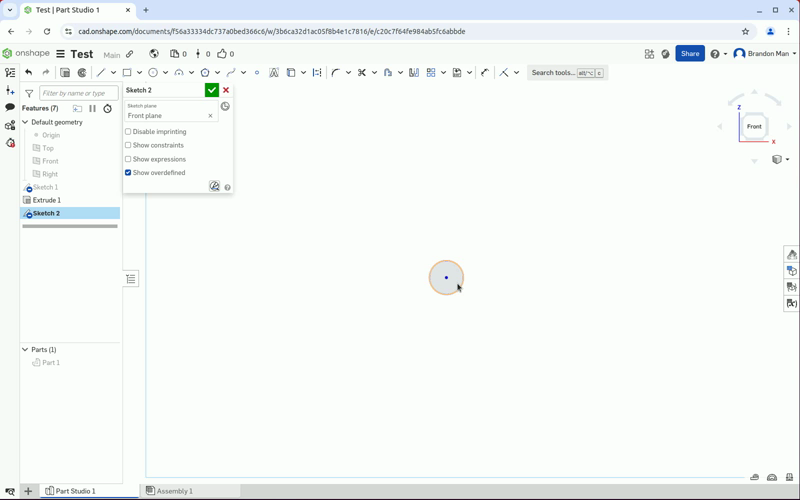
scroll(-6)
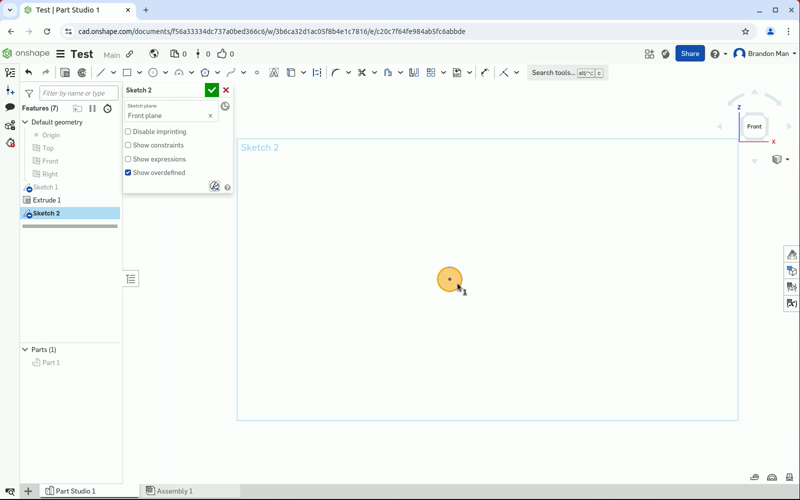
scroll(-6)
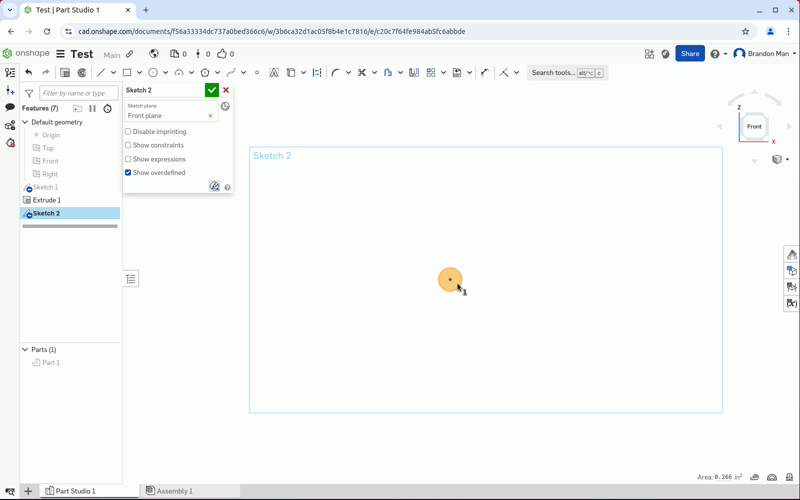
scroll(-6)
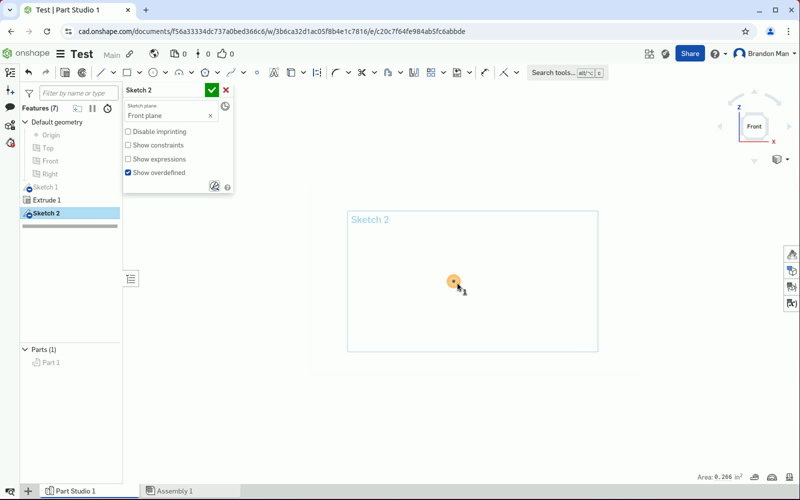
scroll(-6)
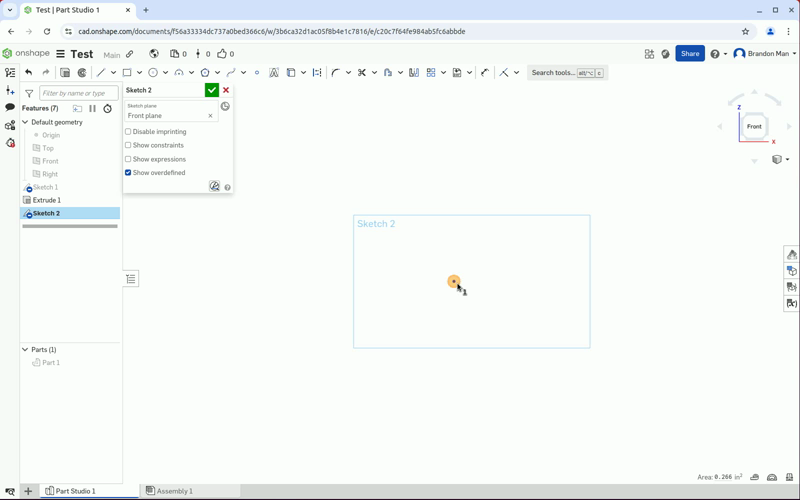
scroll(-6)
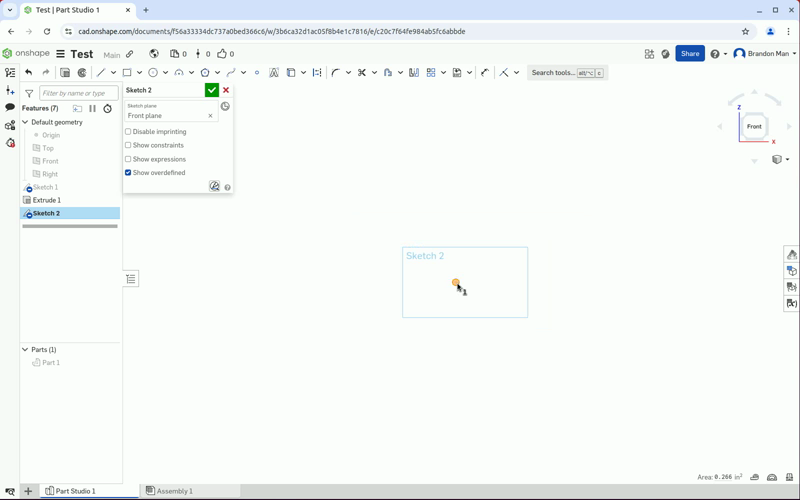
scroll(-6)
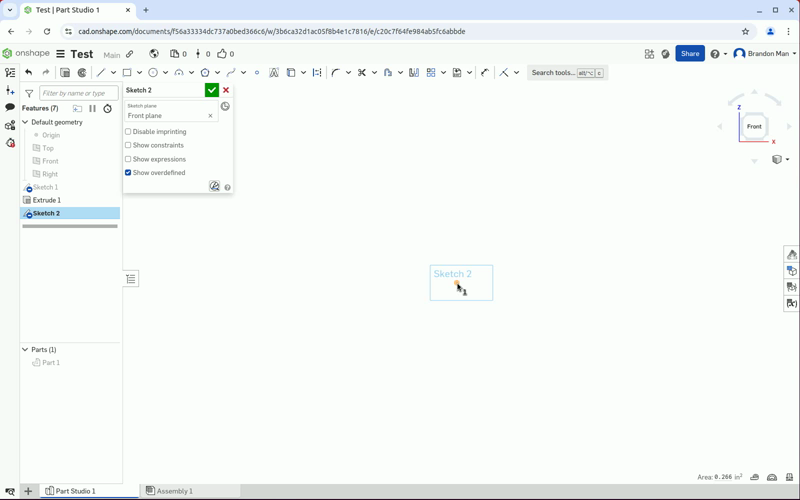
mouse_move(73, 352)
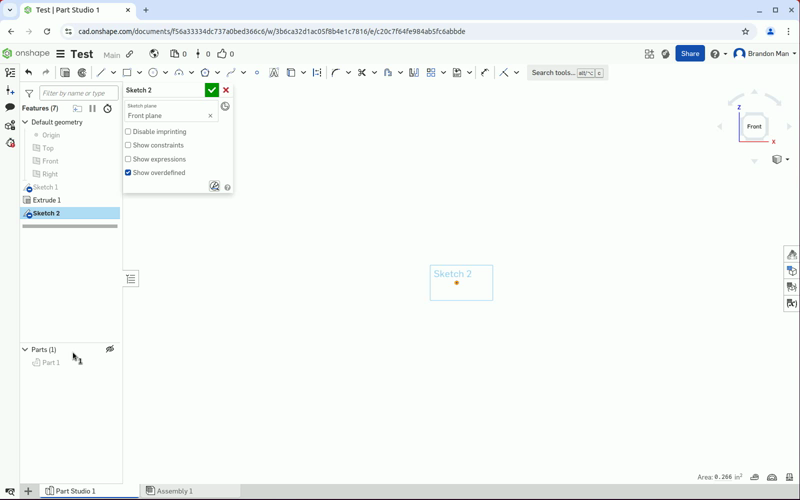
key(shift+y)
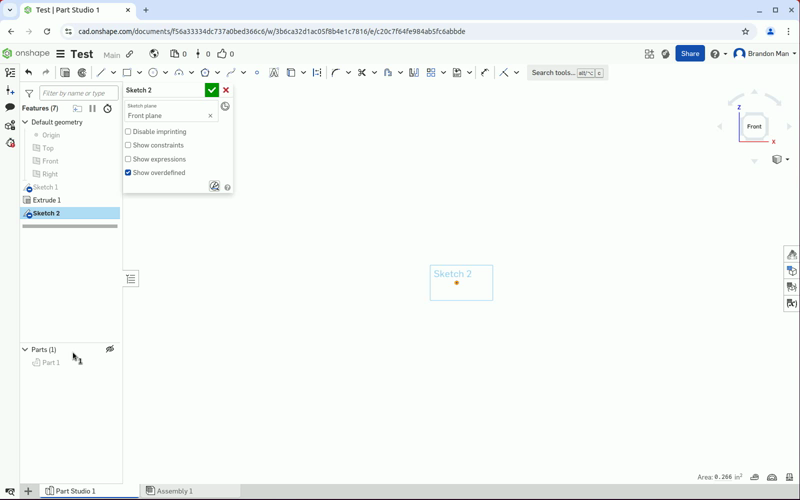
key(shift+e)
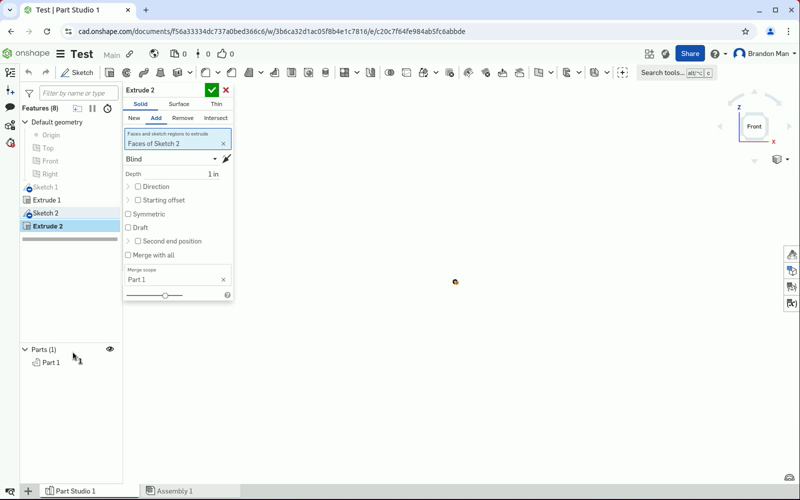
mouse_move(143, 106)
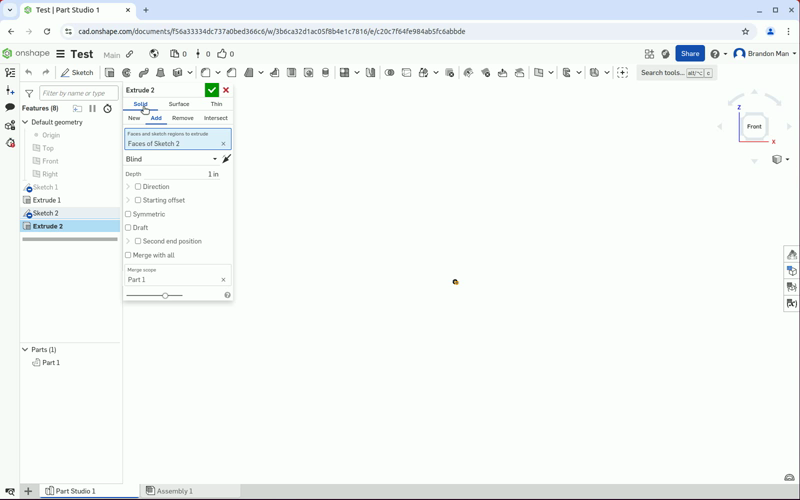
click(143, 106)
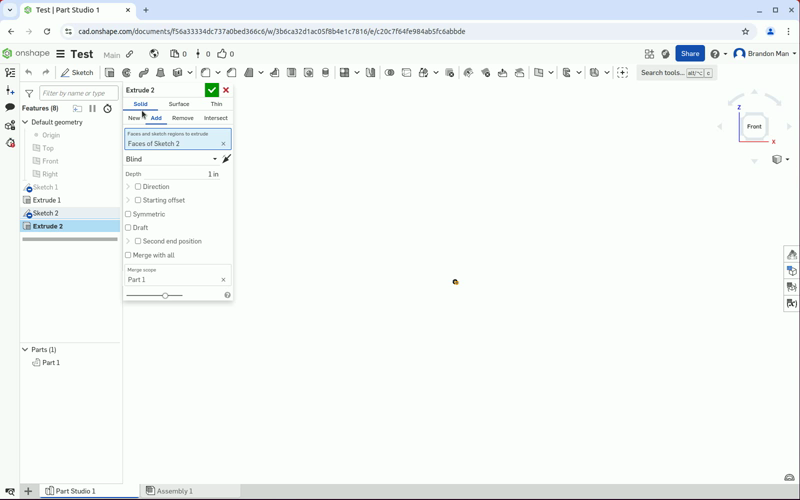
mouse_move(137, 120)
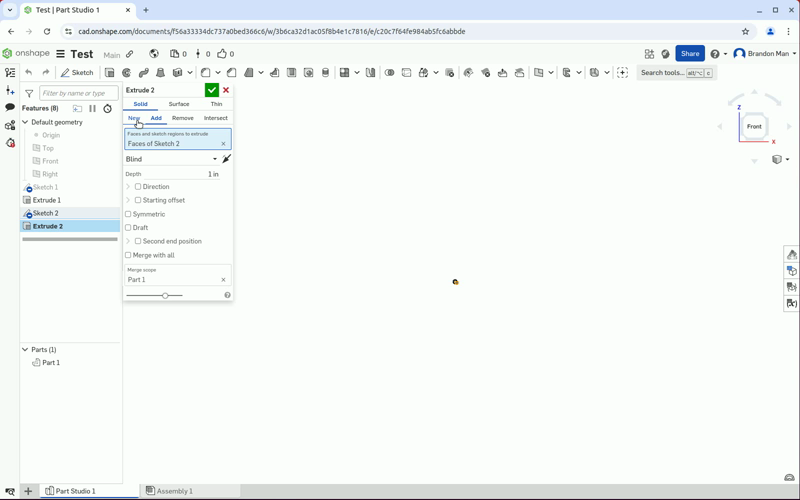
click(137, 120)
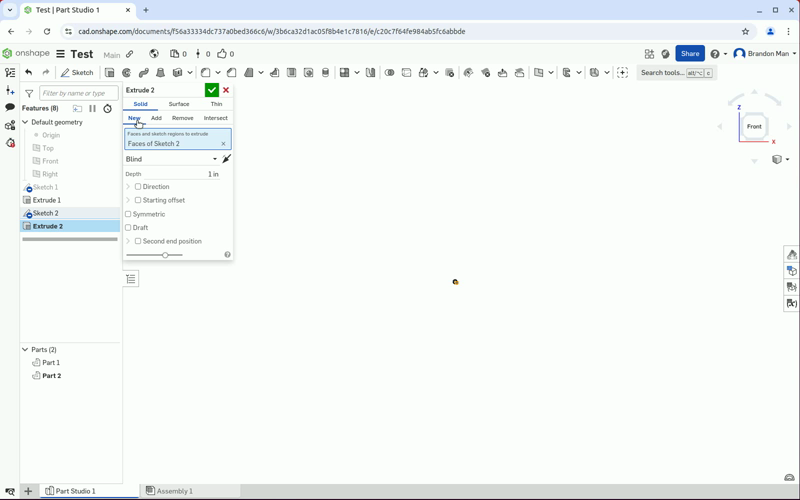
key(tab, 4)
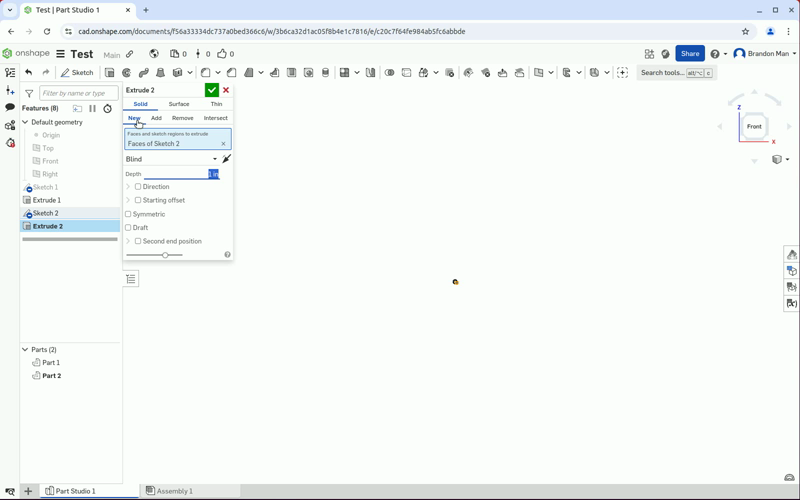
text(23.108)
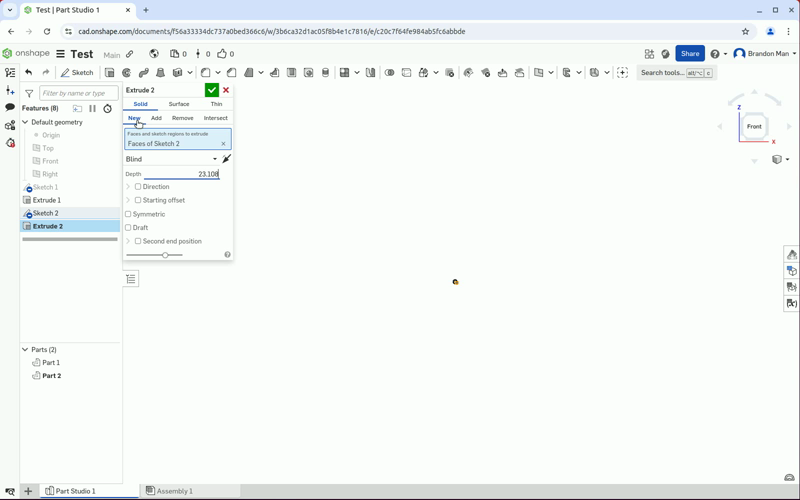
key(enter)
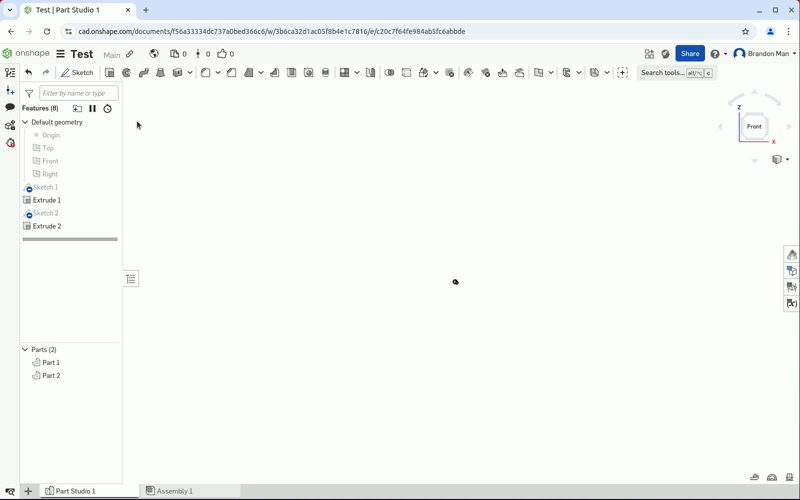
key(shift+h)
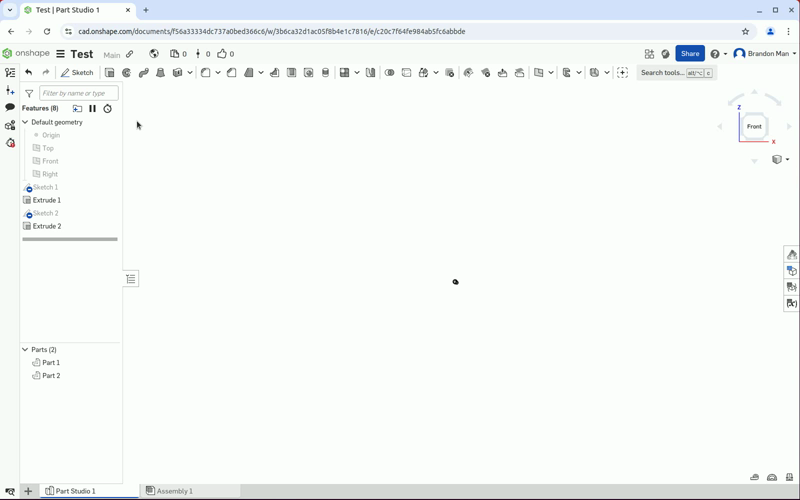
key(shift+h)
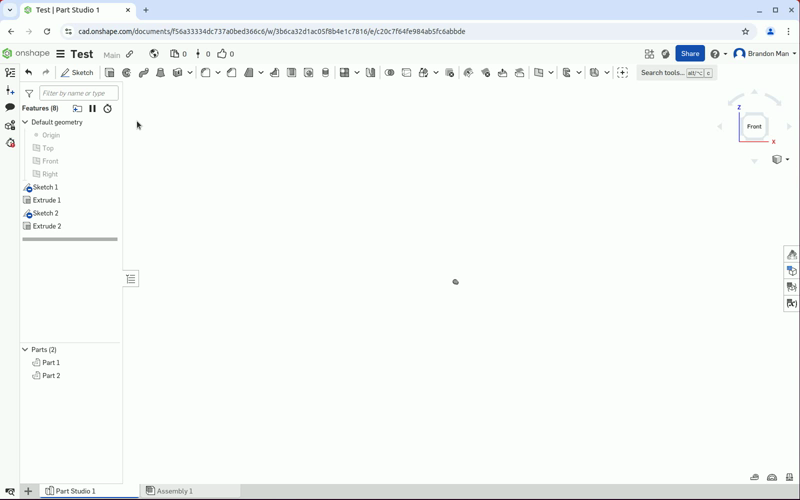
key(shift+7)
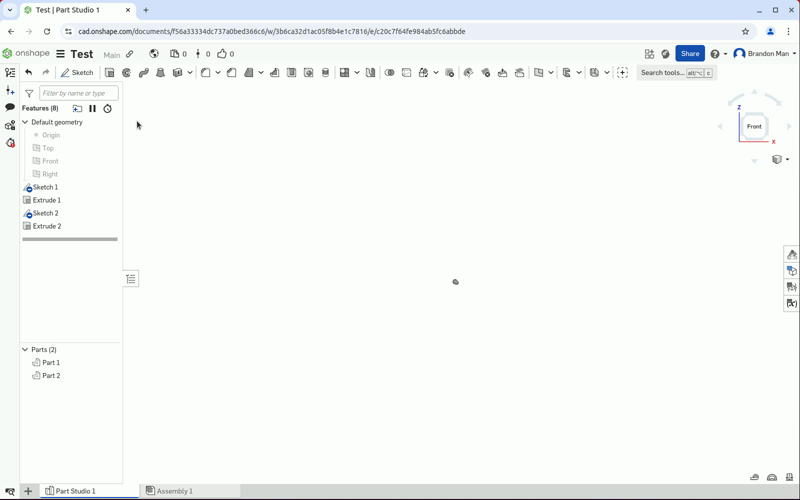
key(left, 2)
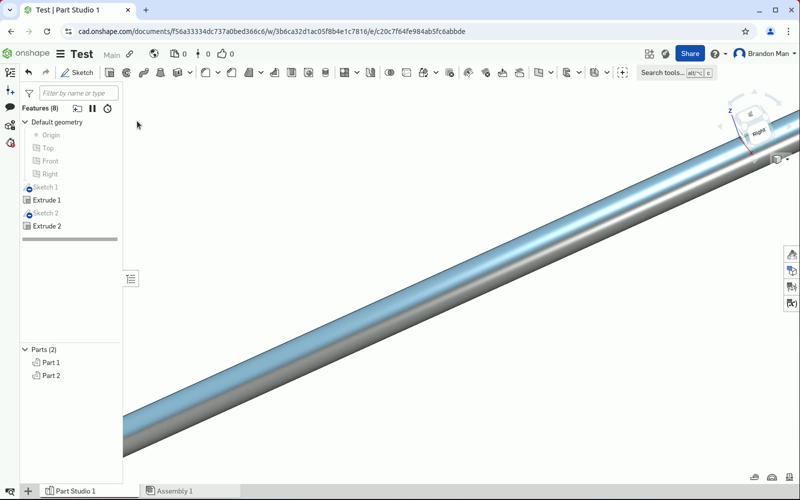
key(down, 2)
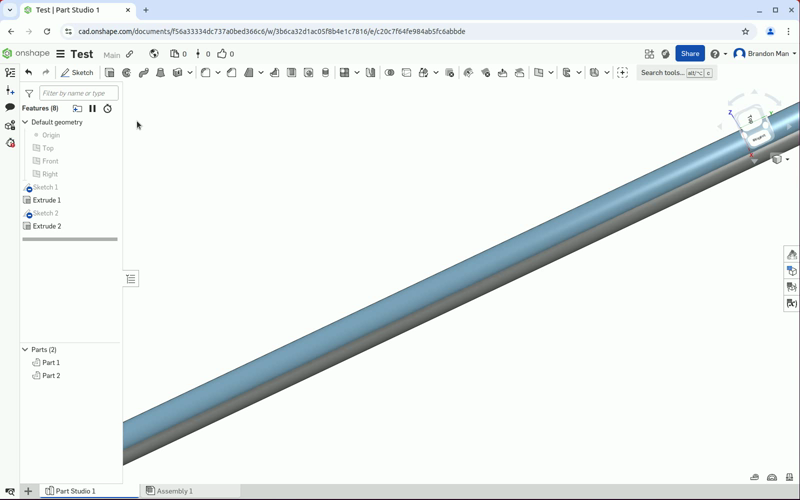
key(up, 2)
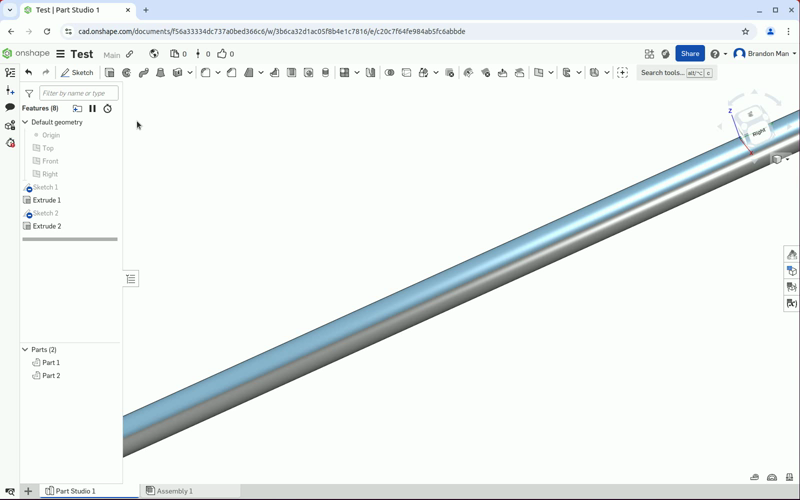
key(right, 2)
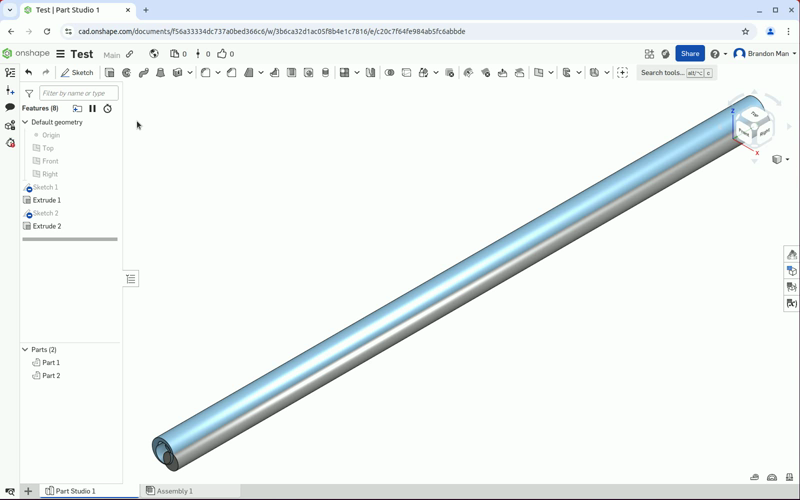
mouse_move(73, 189)
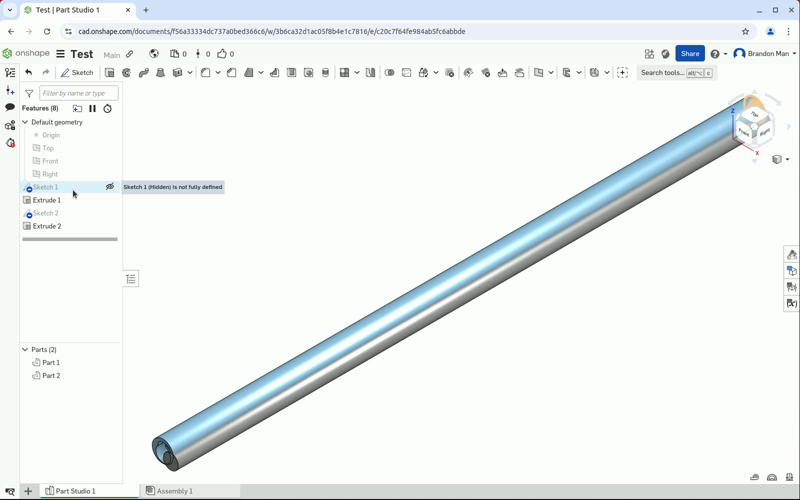
click(73, 189)